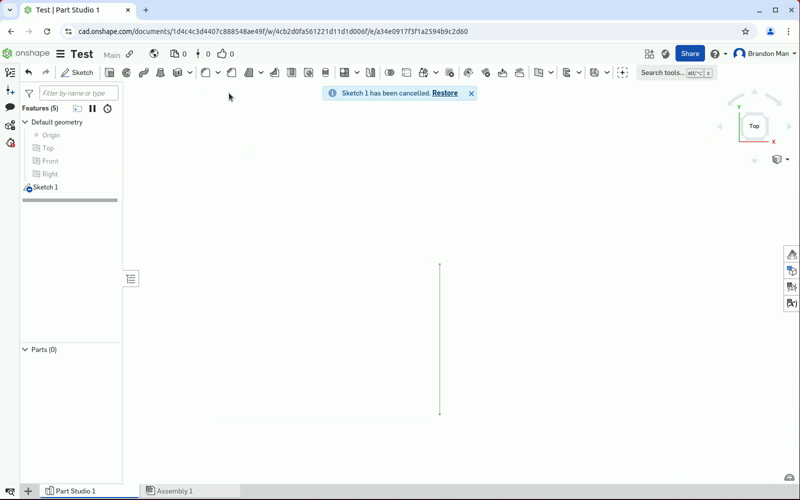
key(shift+h)
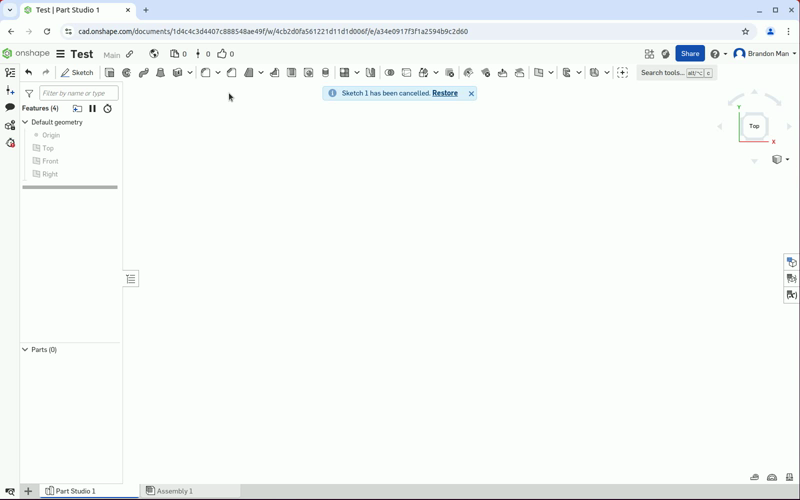
mouse_move(73, 352)
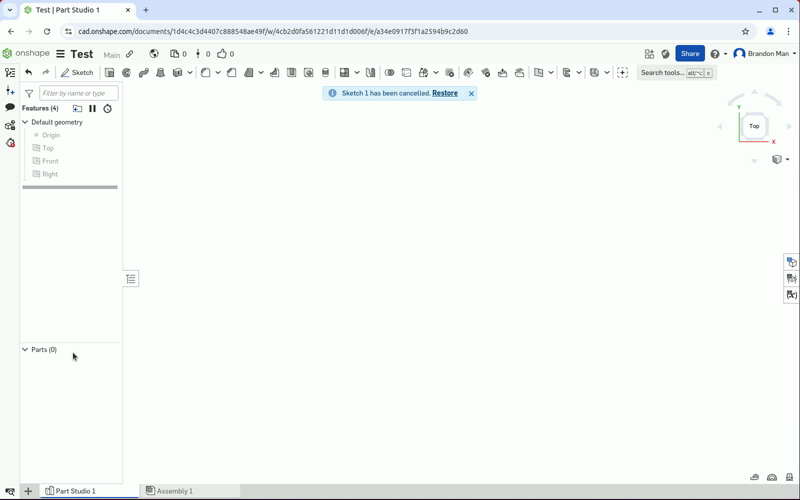
key(y)
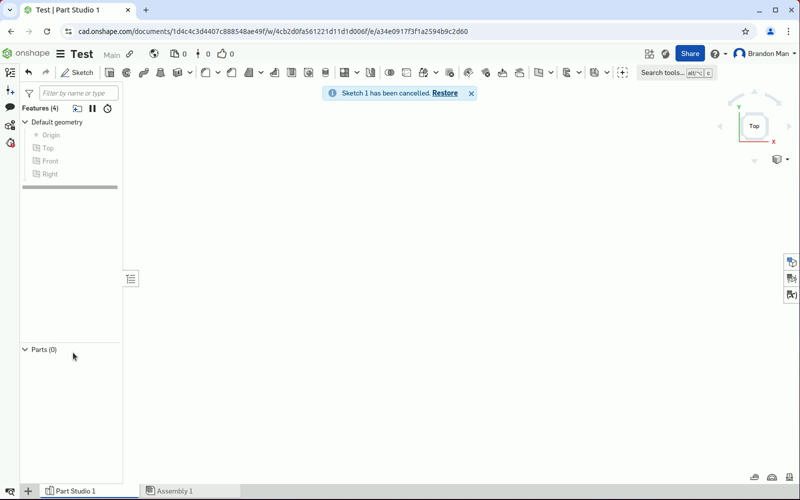
key(shift+p)
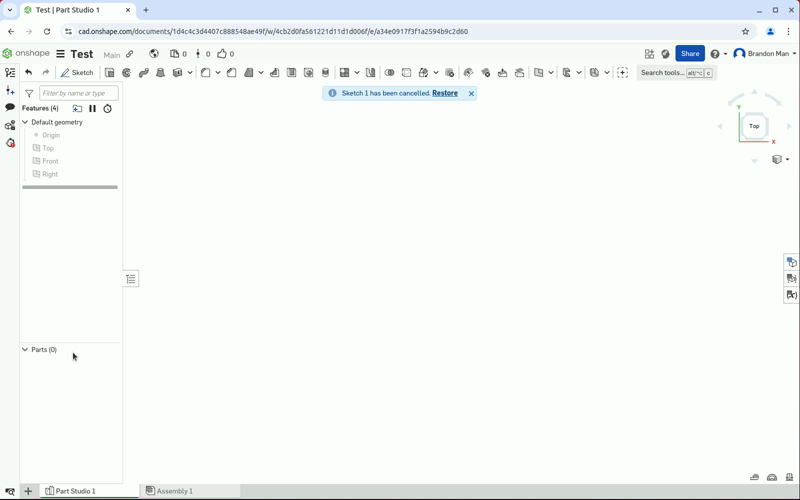
key(space)
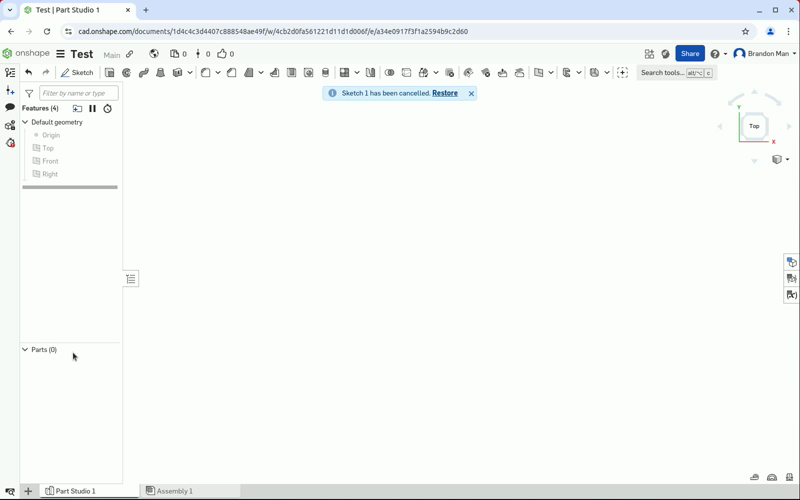
key_down(shift)
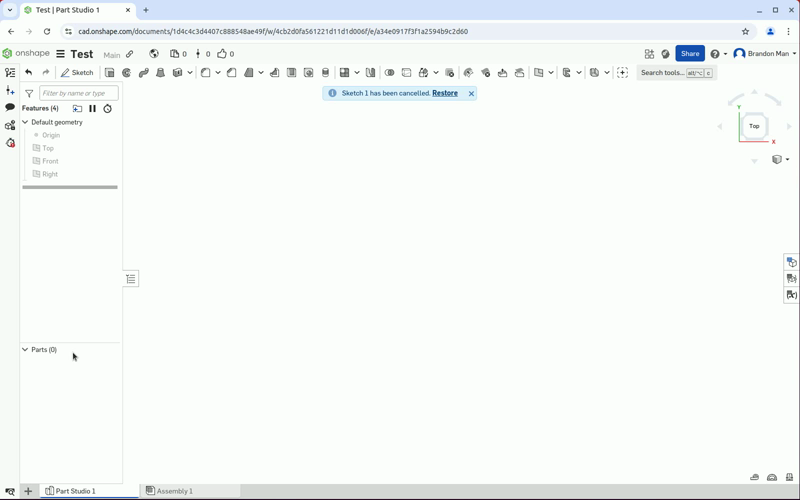
key(up)
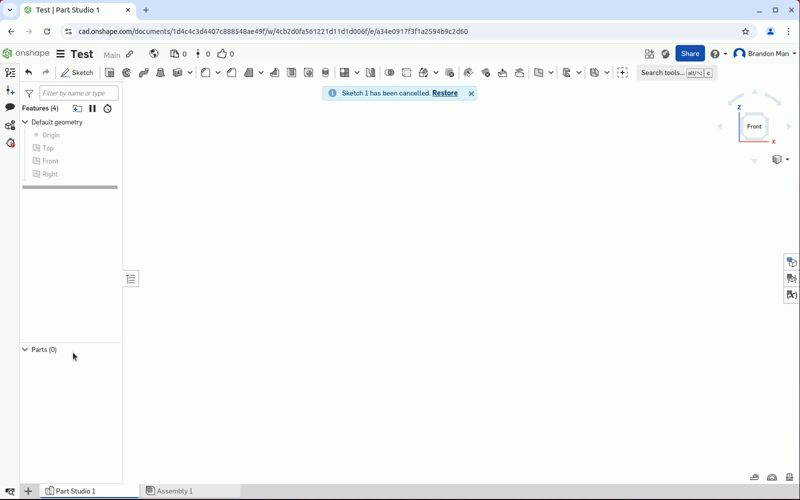
key_up(shift)
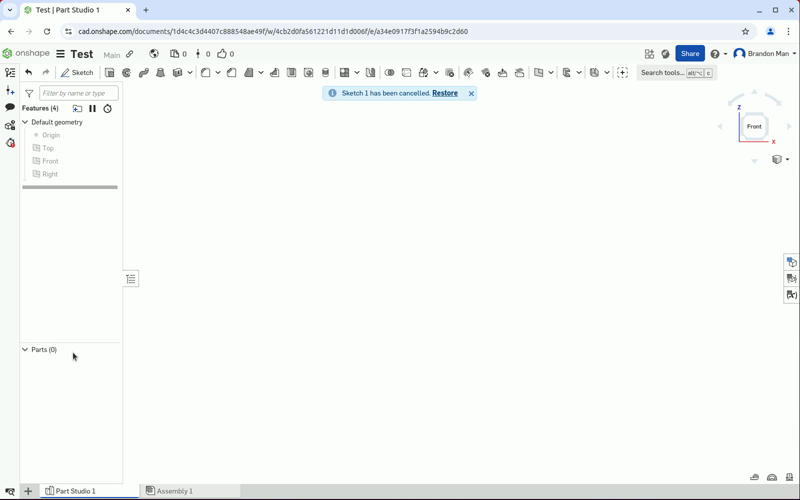
mouse_move(73, 352)
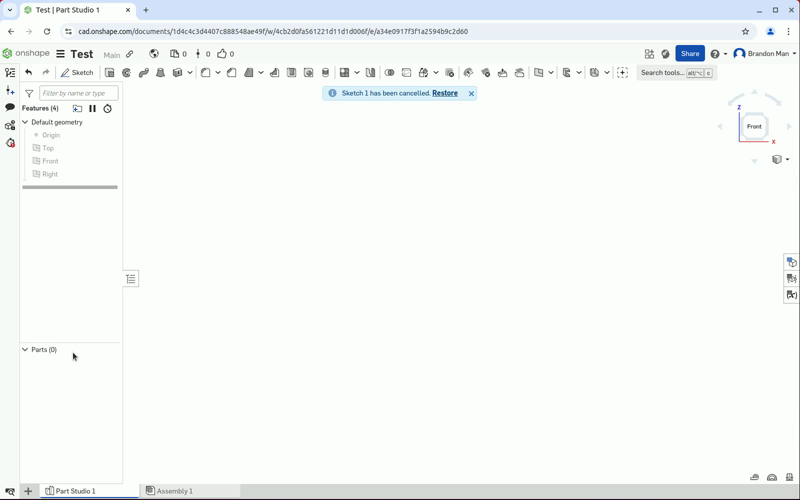
key(shift+y)
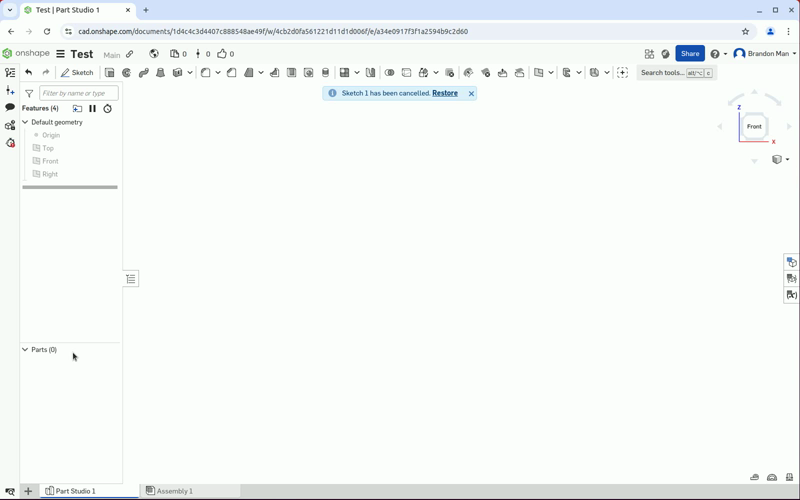
key(shift+s)
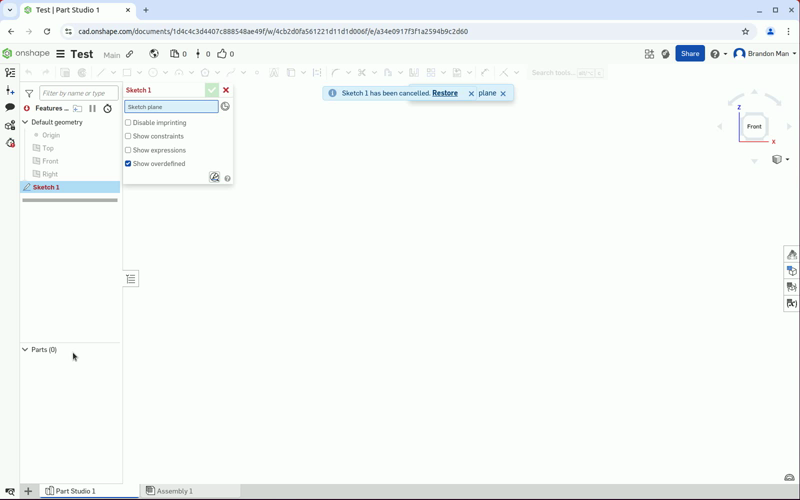
mouse_move(73, 163)
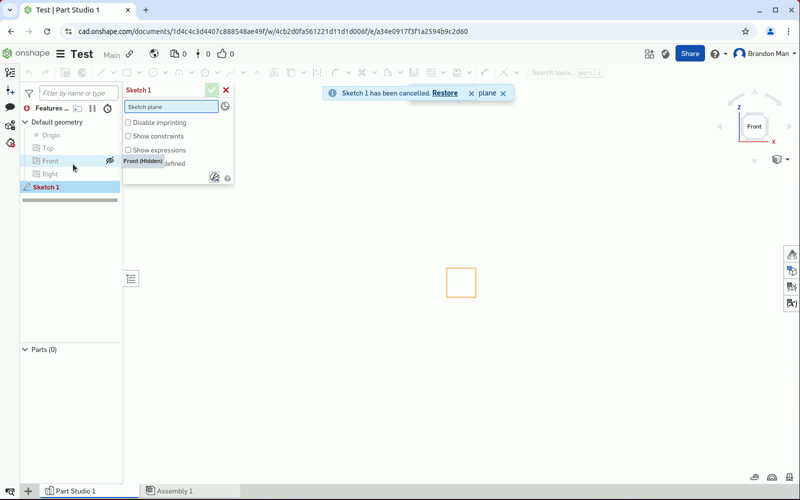
click(73, 163)
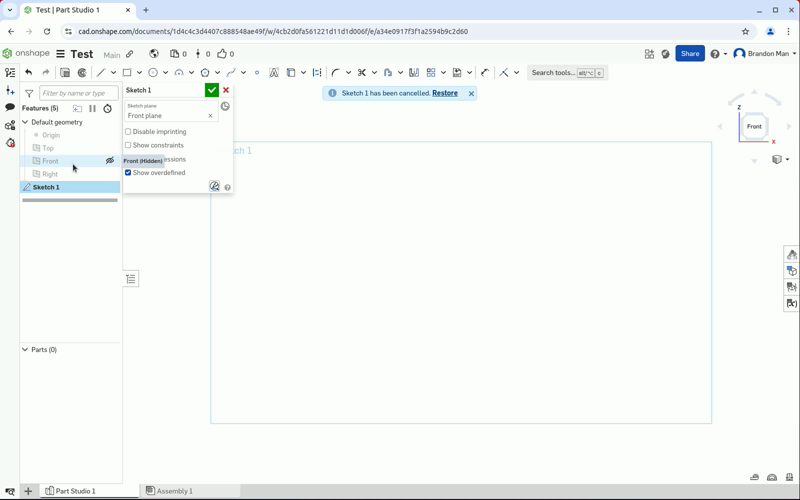
mouse_move(73, 352)
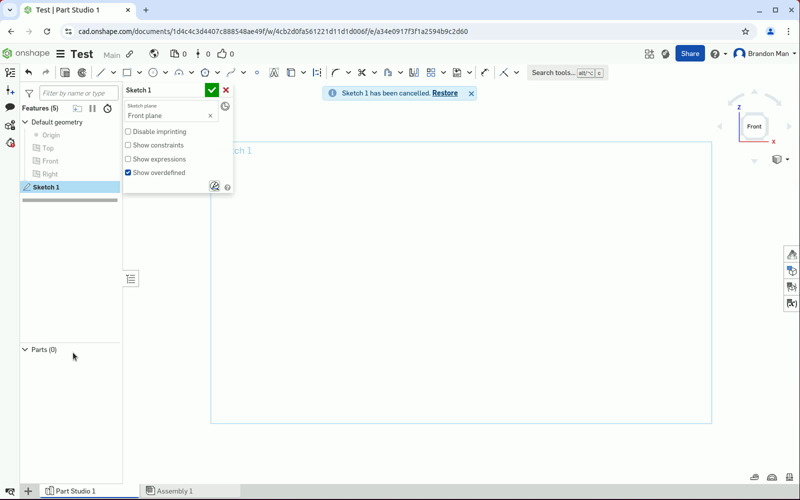
key(y)
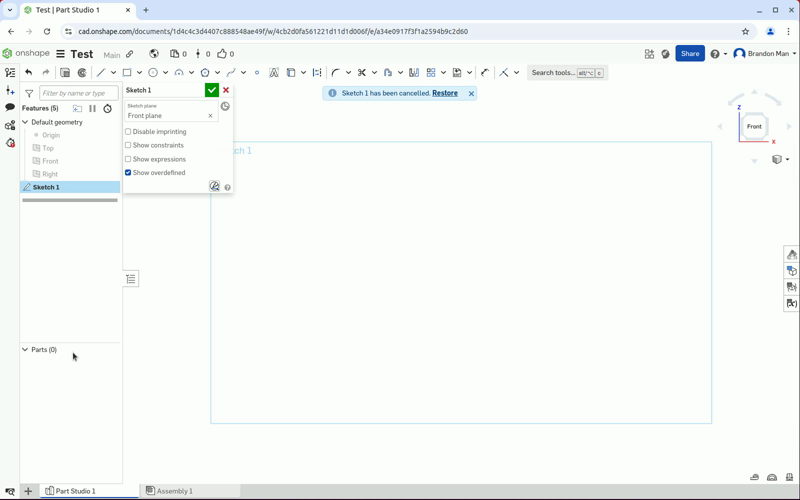
key(l)
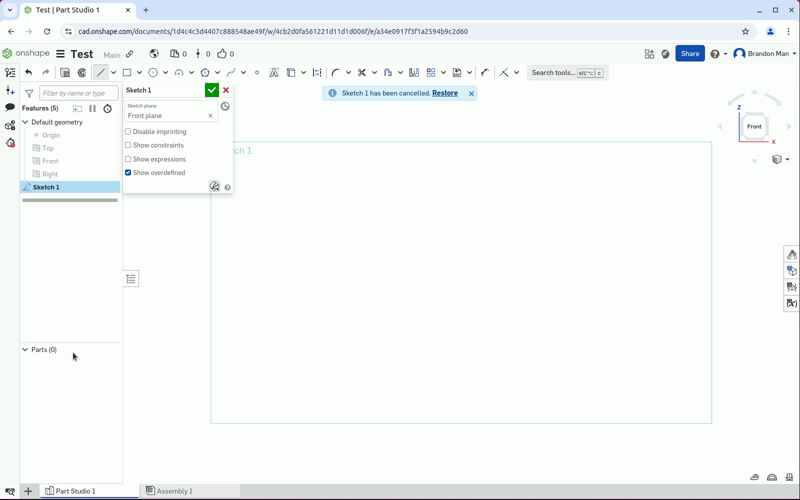
key_down(shift)
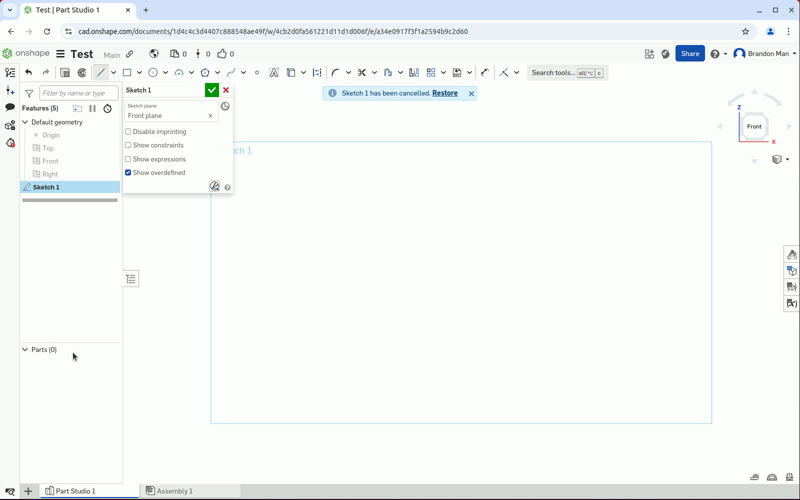
mouse_move(378, 306)
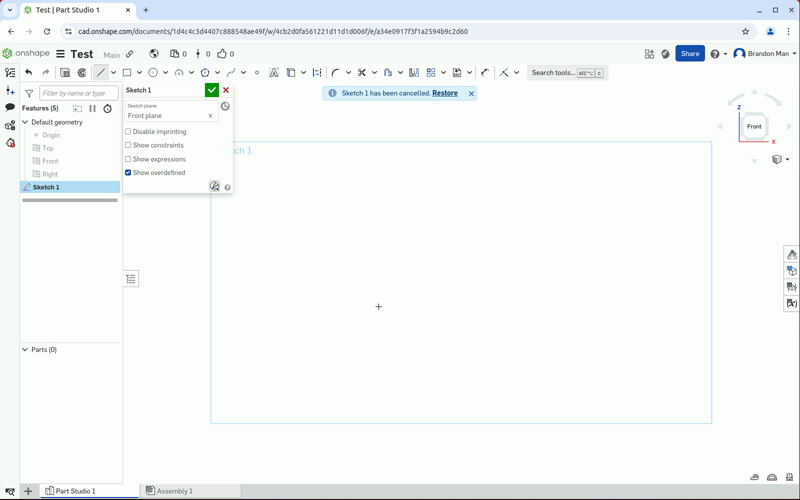
click(378, 306)
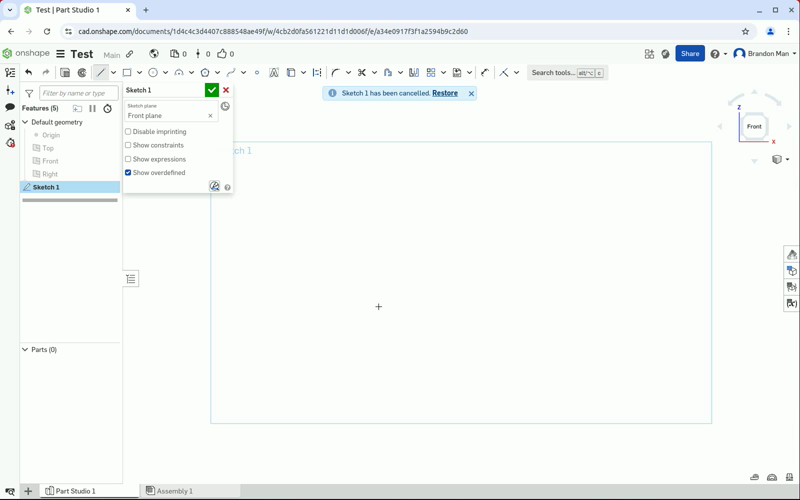
key_up(shift)
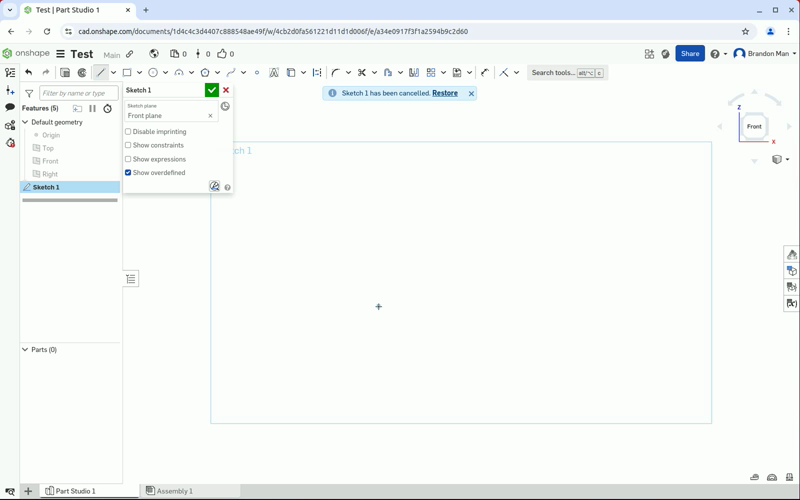
key_down(shift)
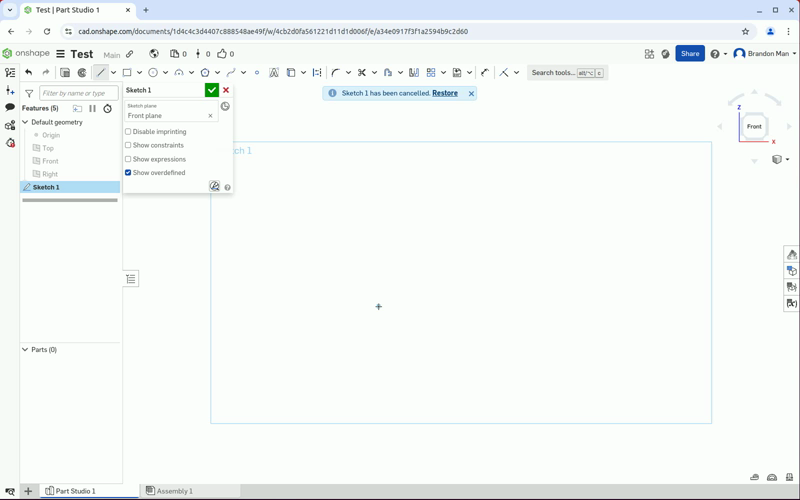
mouse_move(553, 306)
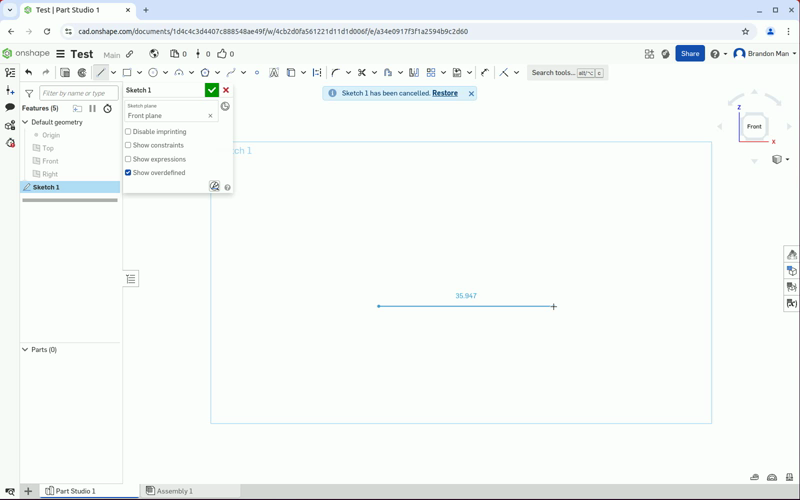
click(553, 306)
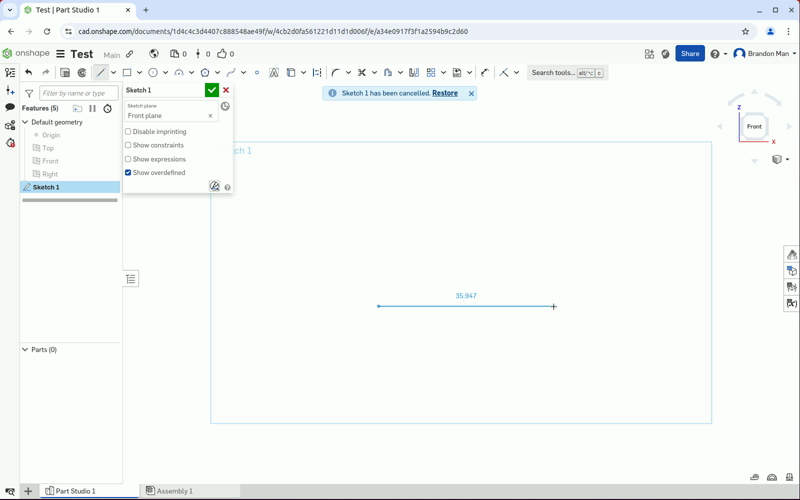
key_up(shift)
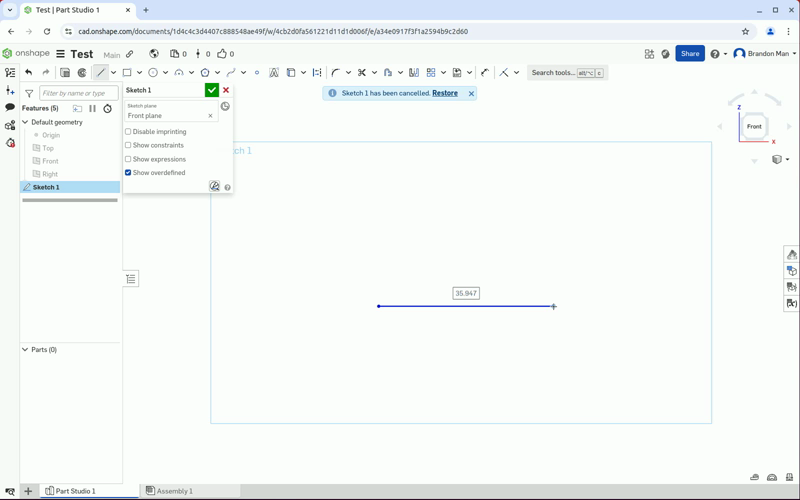
key_down(shift)
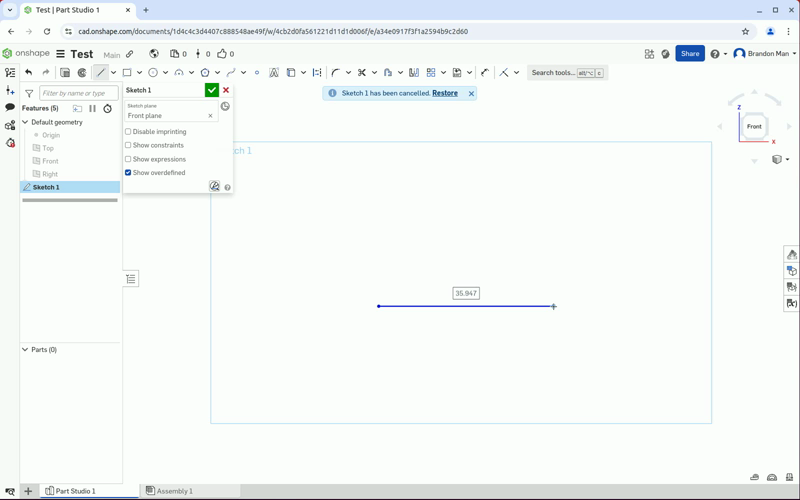
mouse_move(583, 306)
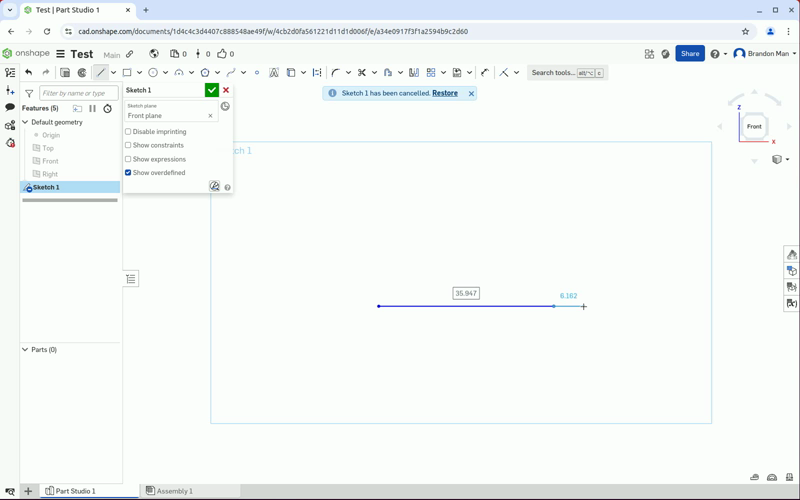
mouse_move(553, 282)
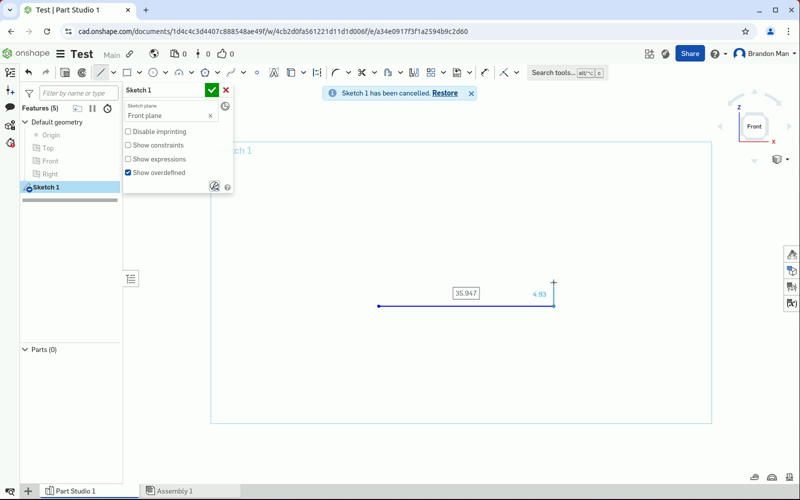
click(553, 282)
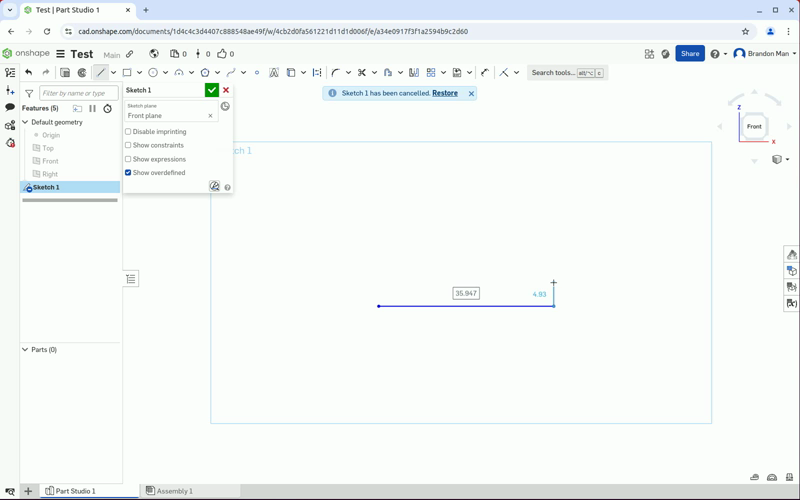
key_up(shift)
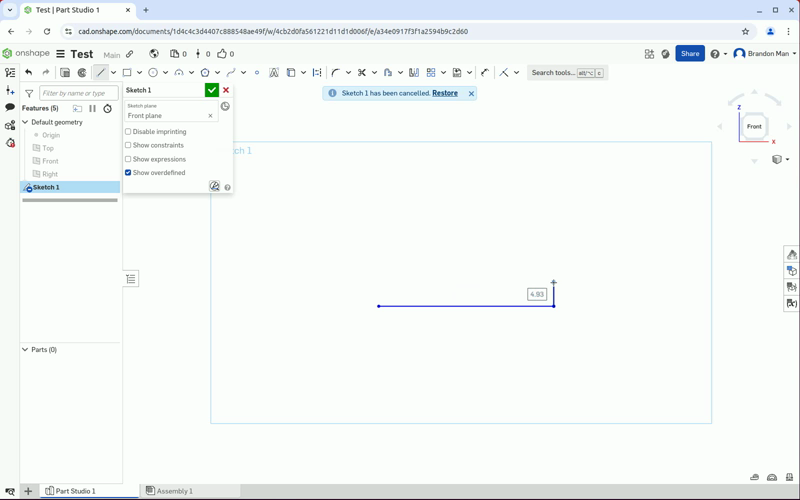
key_down(shift)
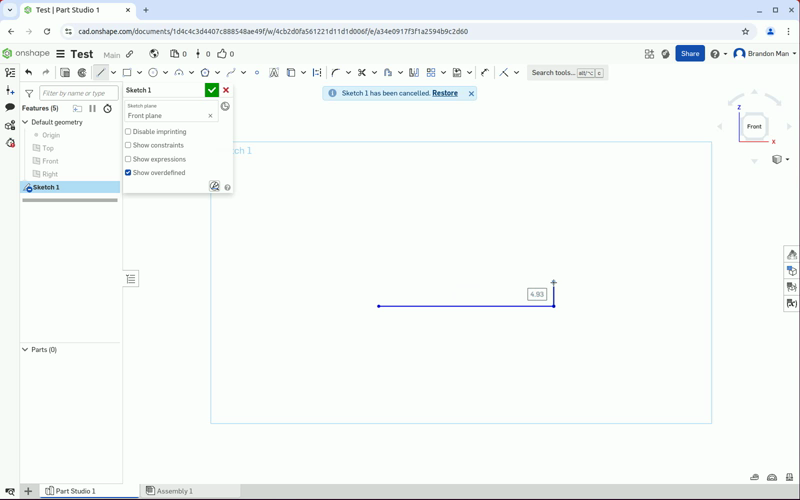
mouse_move(378, 282)
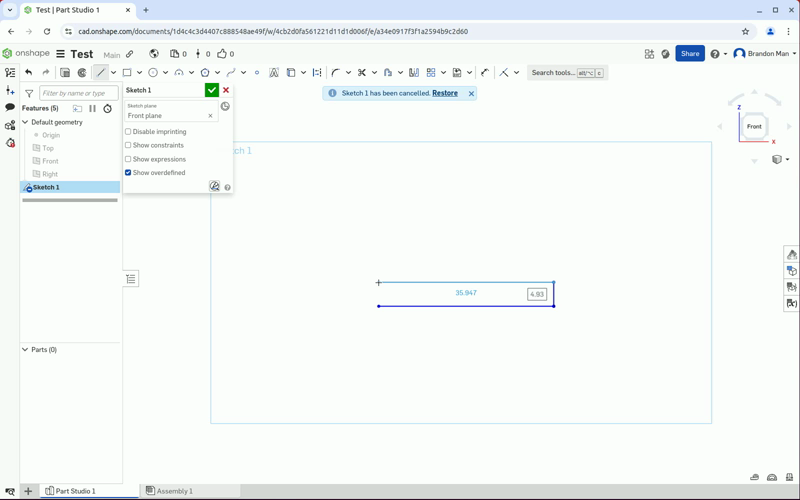
click(378, 282)
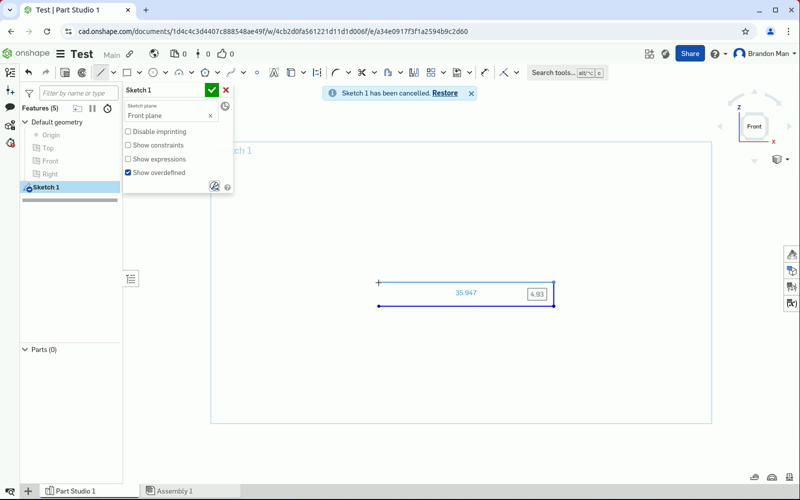
key_up(shift)
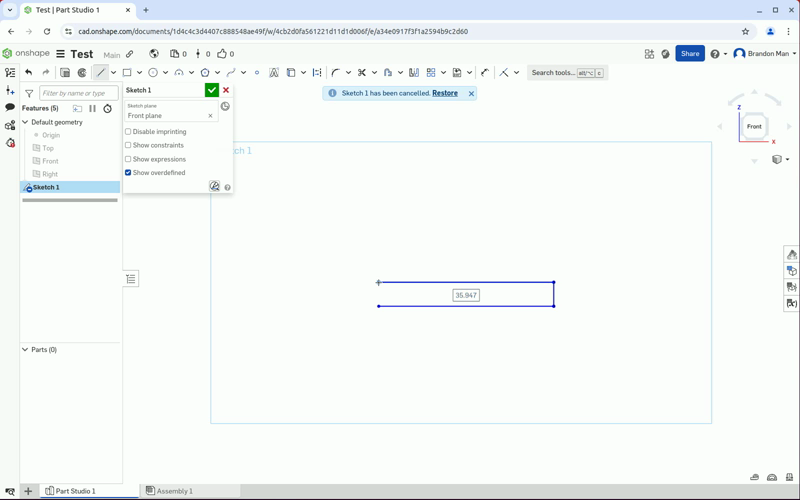
mouse_move(408, 282)
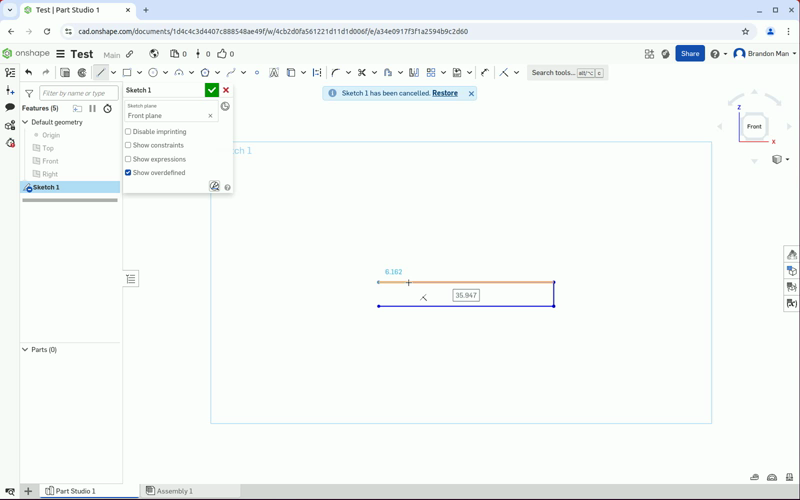
key_down(shift)
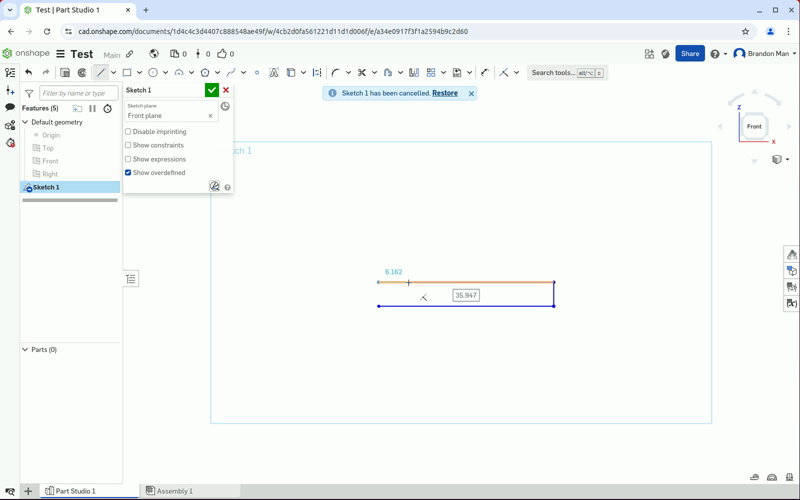
mouse_move(378, 306)
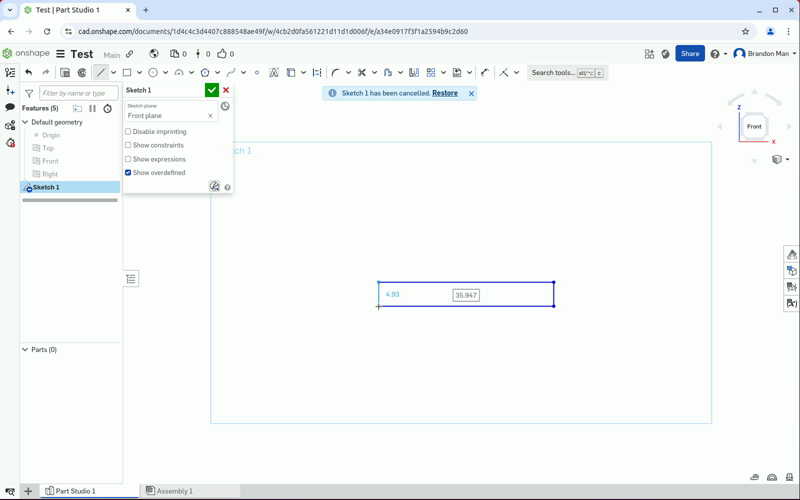
key_up(shift)
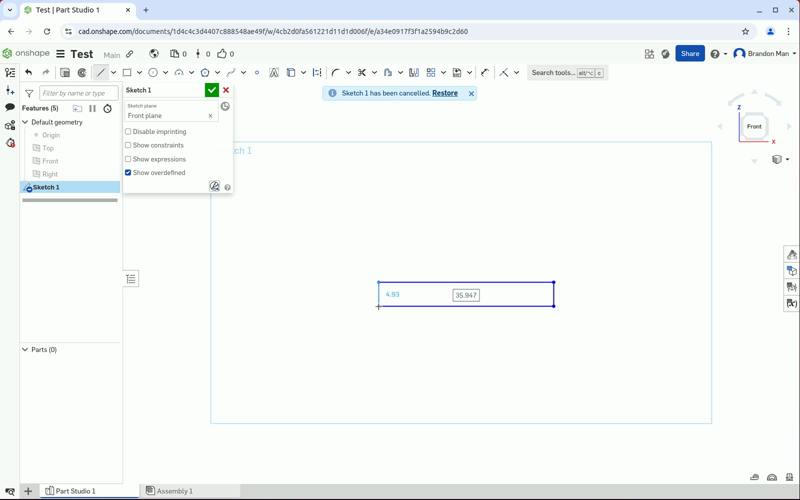
click(378, 306)
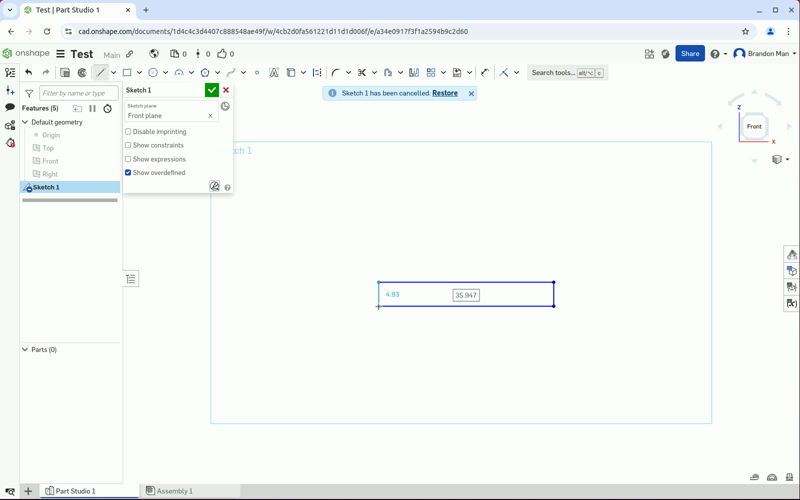
key(esc)
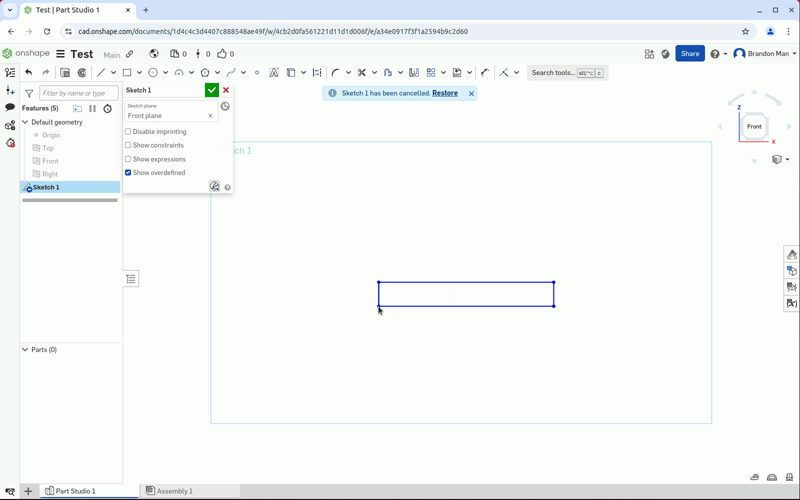
mouse_move(550, 301)
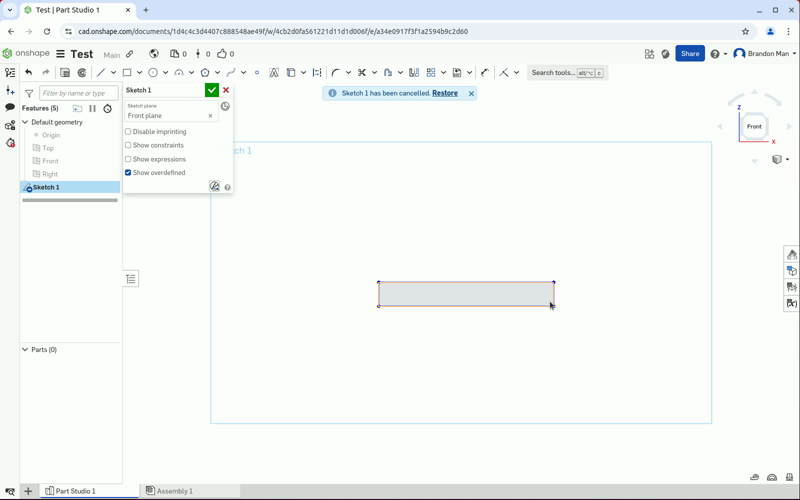
click(550, 301)
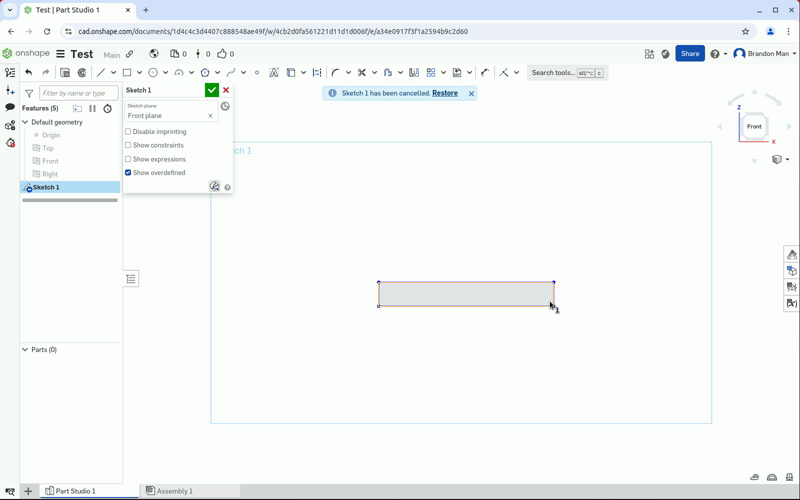
mouse_move(73, 352)
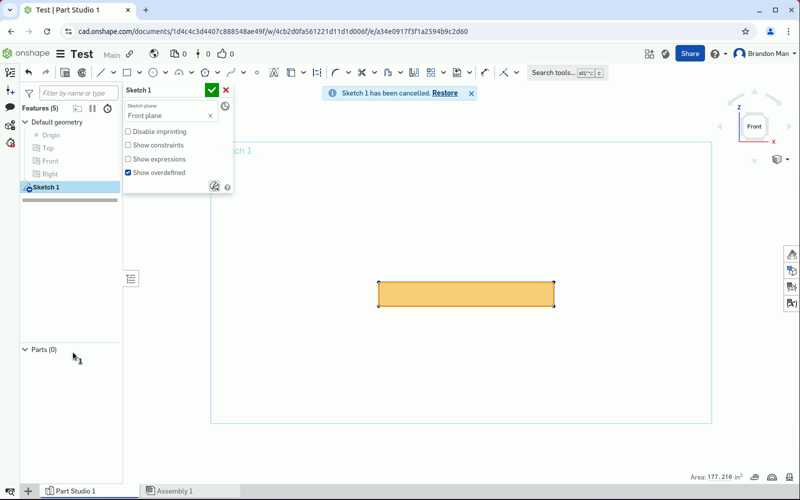
key(shift+y)
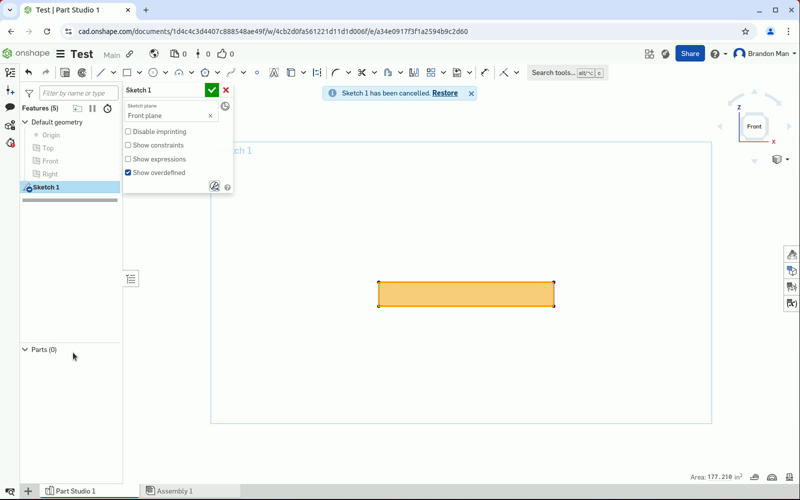
key(shift+e)
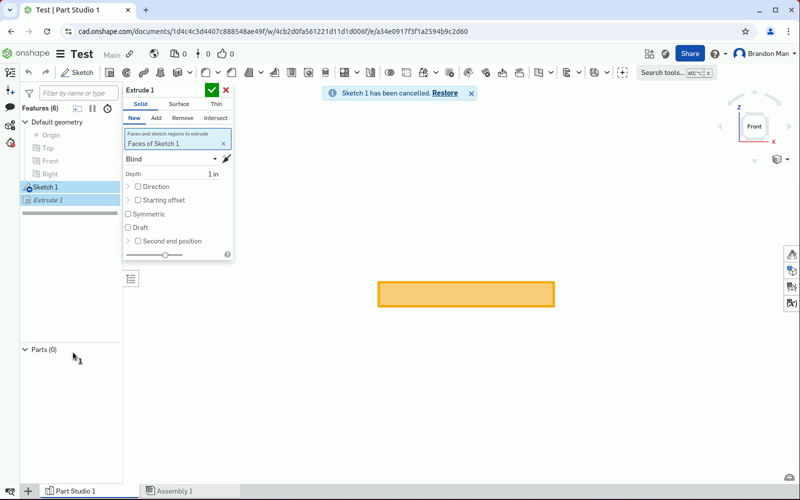
mouse_move(143, 106)
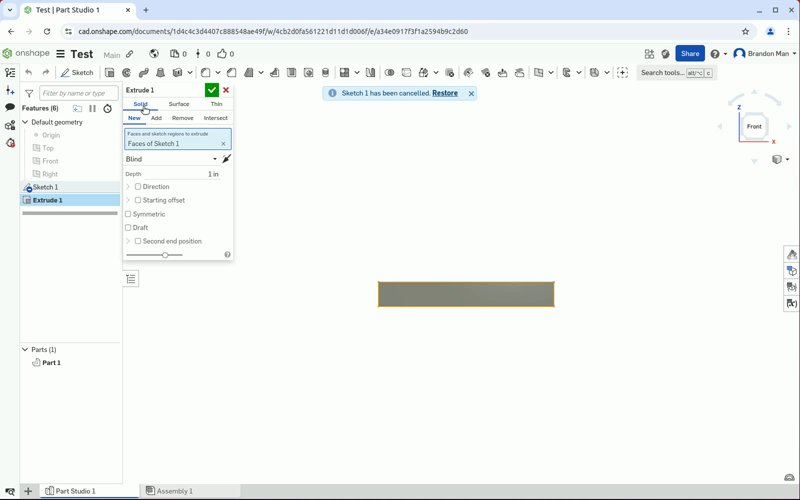
click(143, 106)
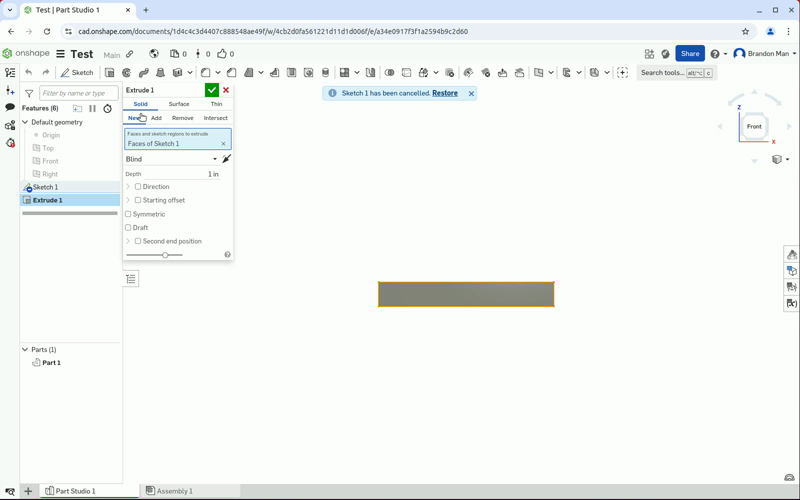
mouse_move(137, 120)
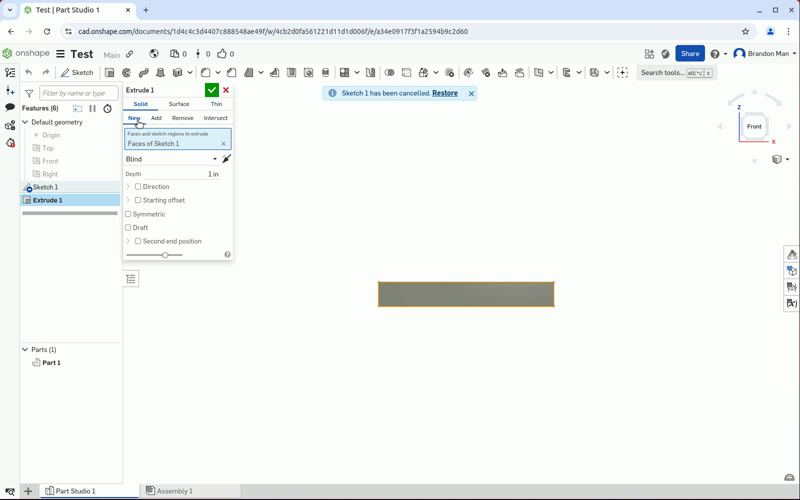
click(137, 120)
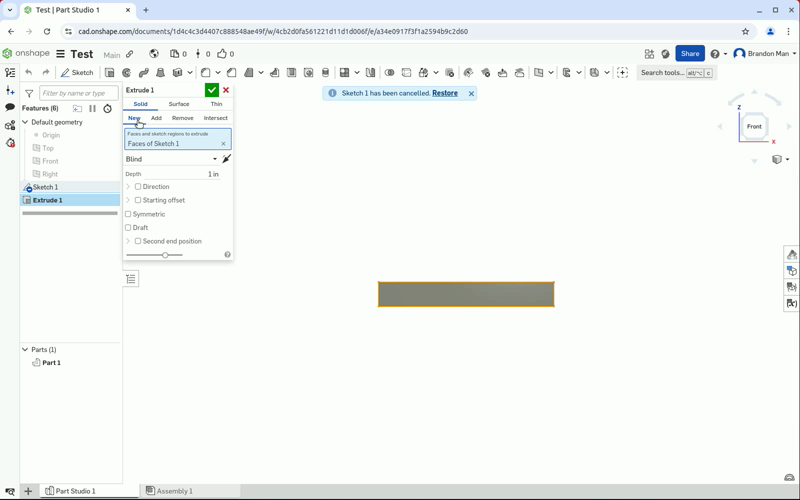
key(tab, 4)
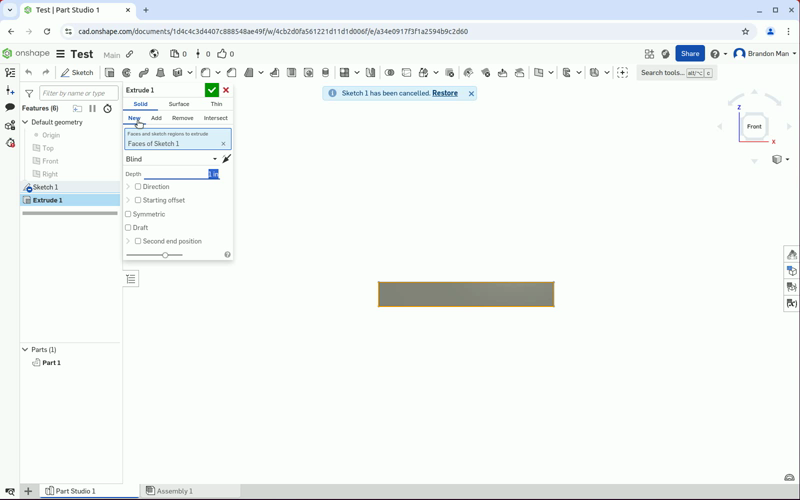
text(0.963)
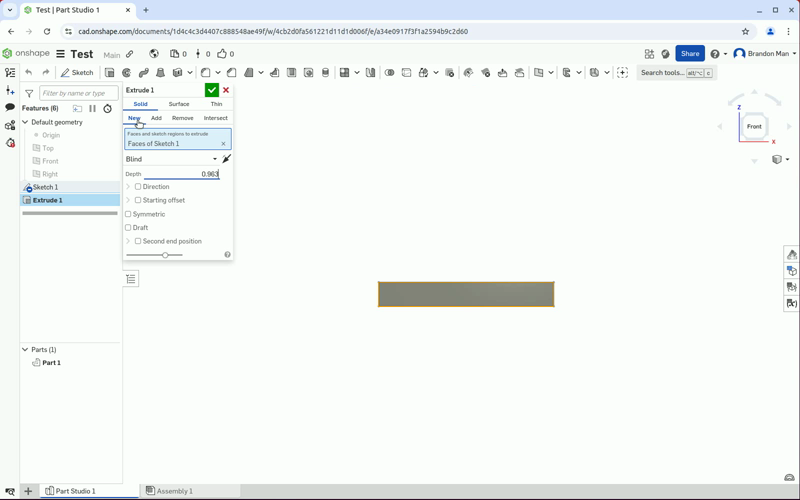
key(enter)
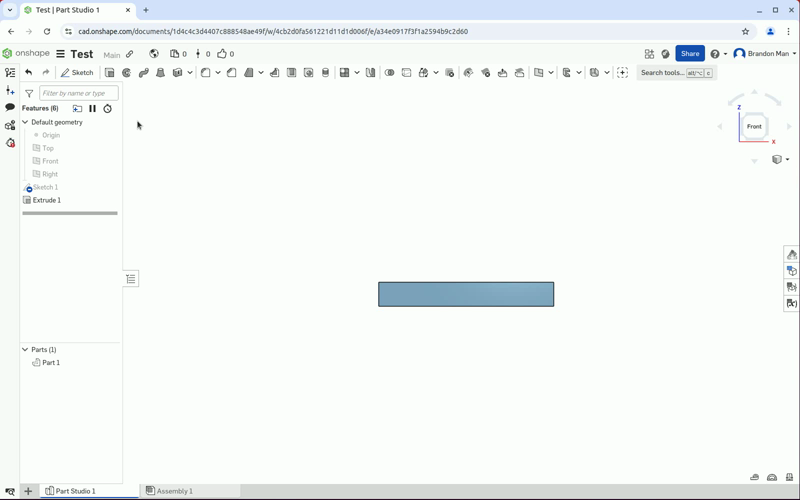
key(shift+h)
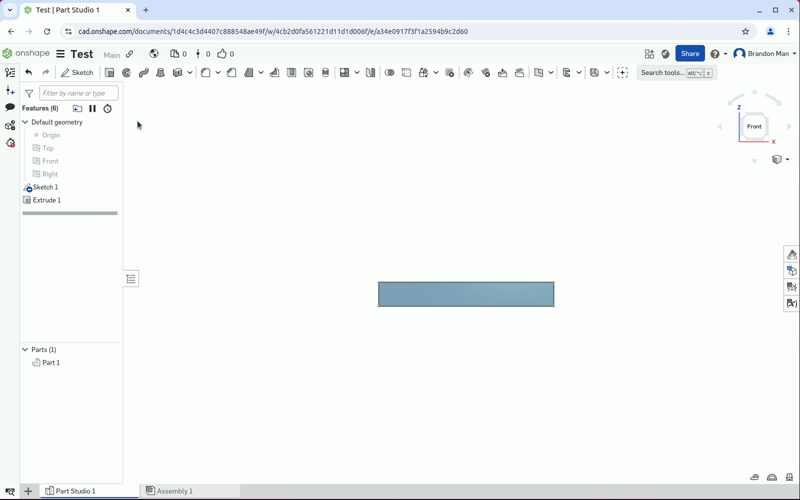
key(shift+h)
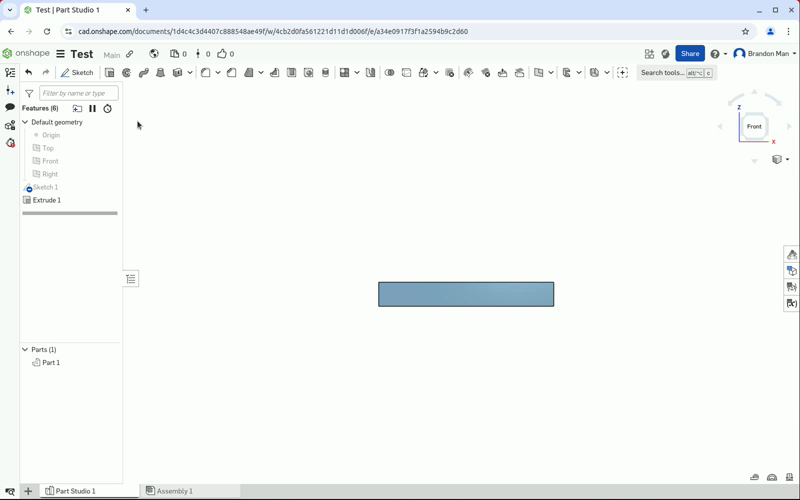
mouse_move(73, 189)
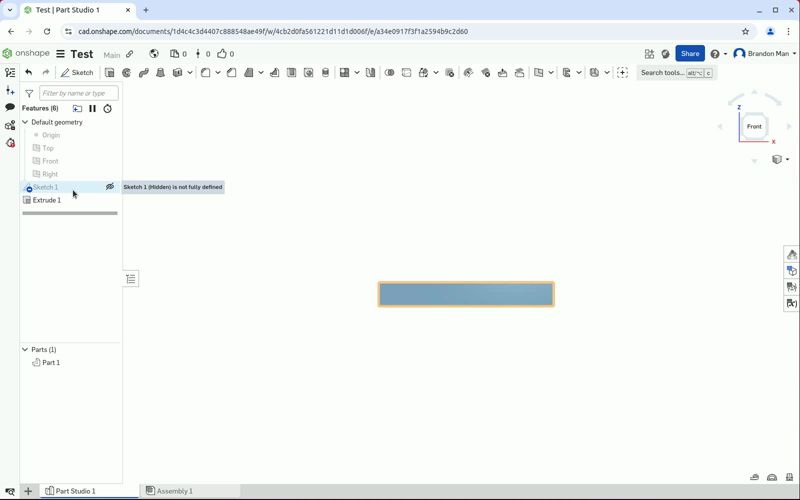
click(73, 189)
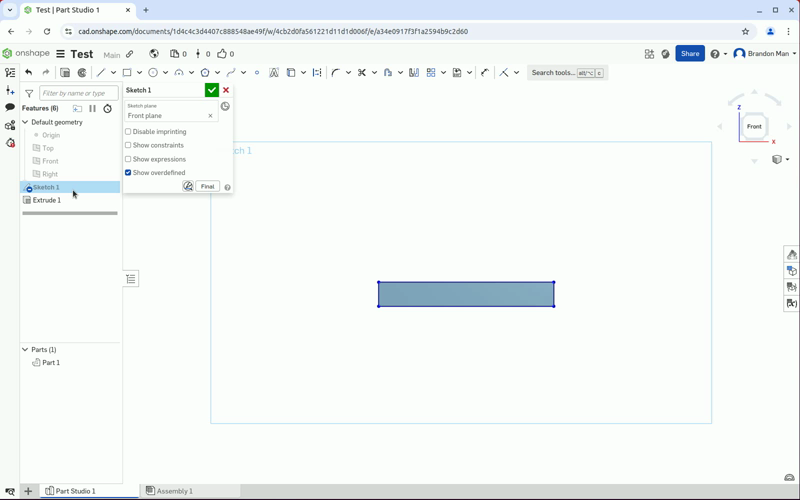
mouse_move(229, 92)
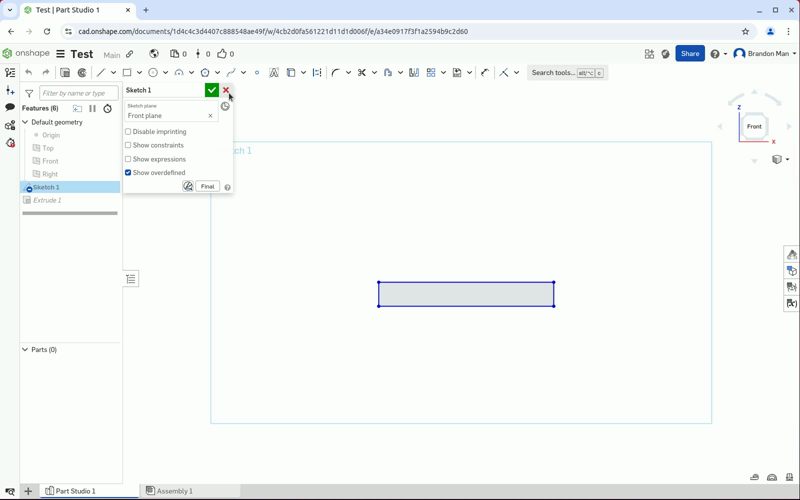
click(229, 92)
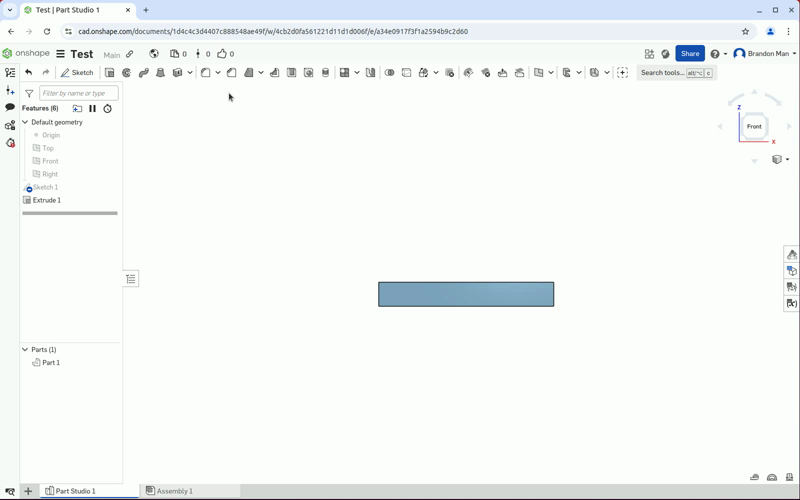
mouse_move(541, 75)
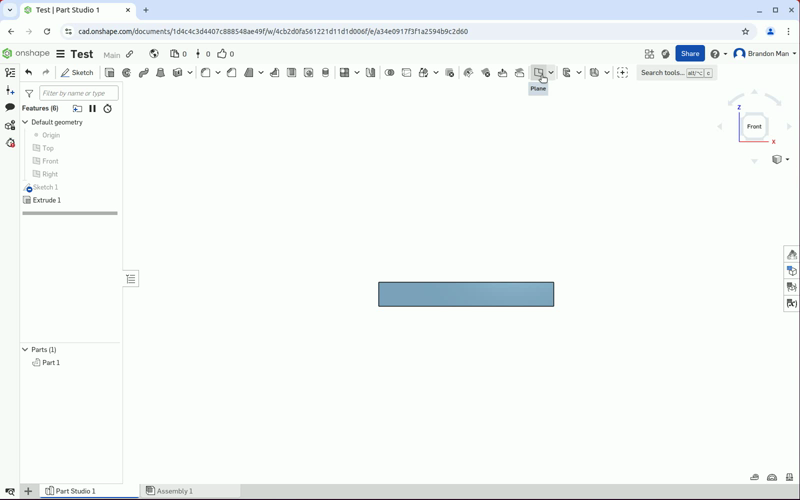
click(541, 75)
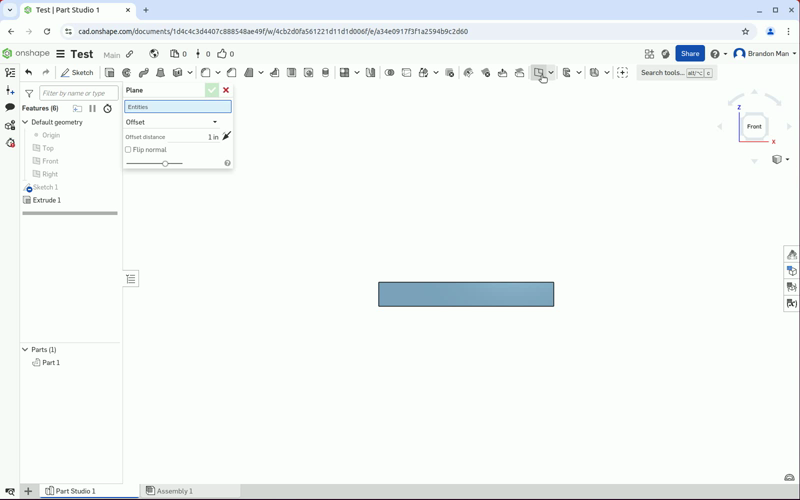
mouse_move(73, 163)
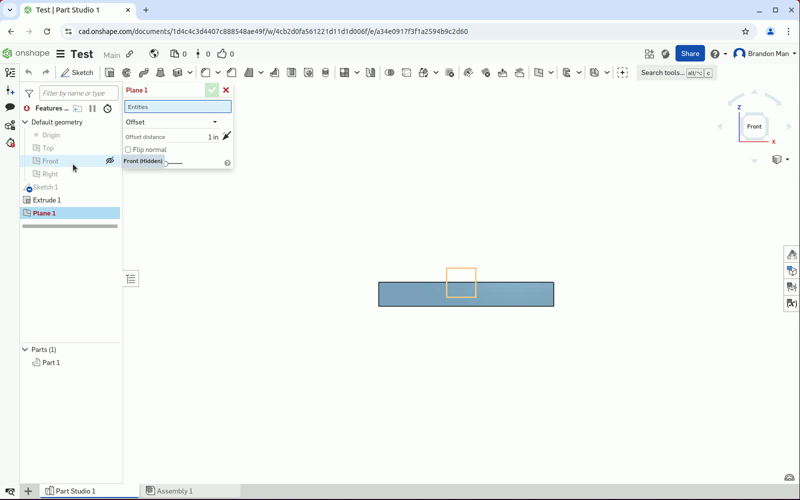
click(73, 163)
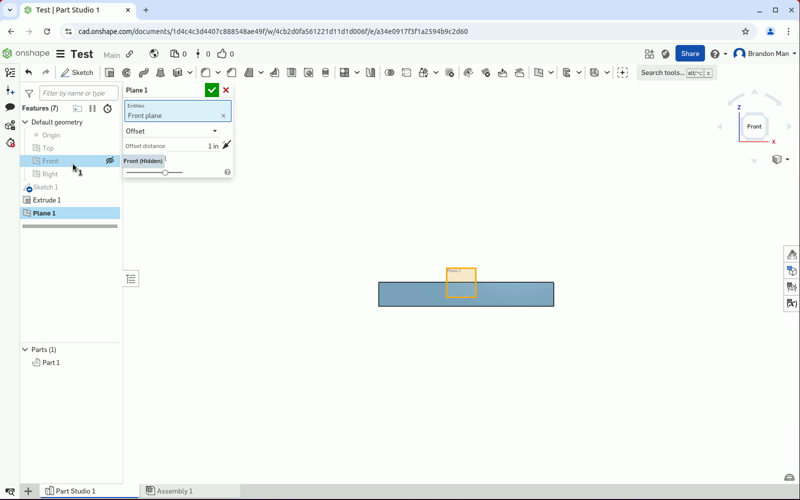
key(tab, 2)
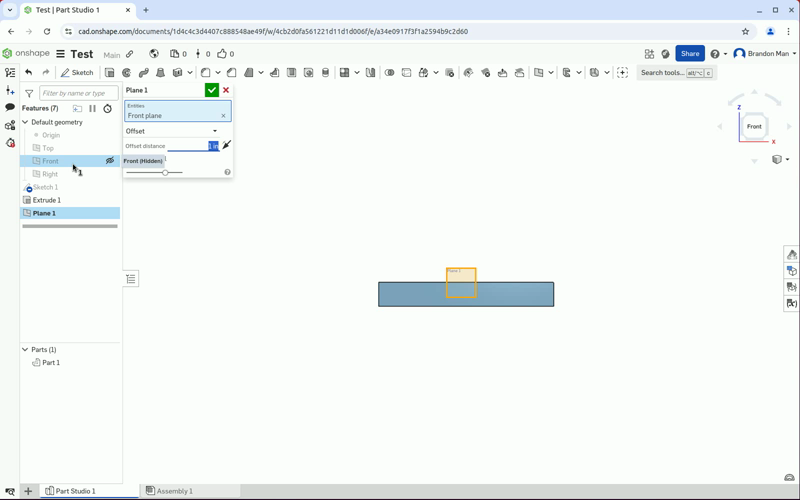
text(0.955)
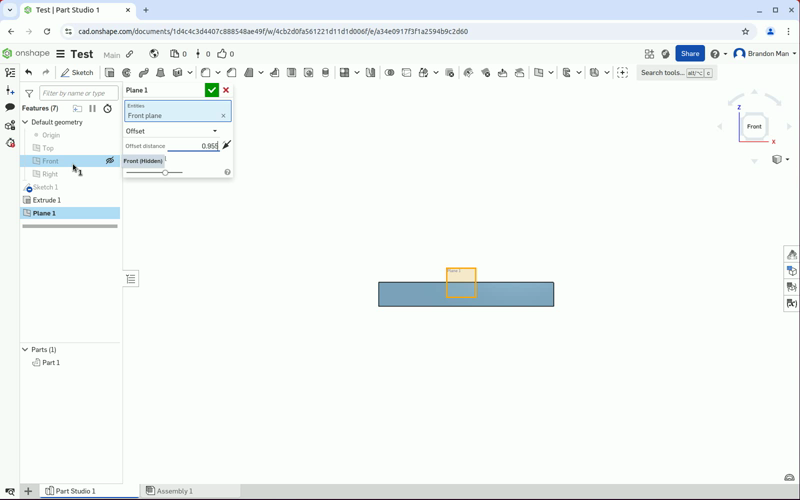
key(enter, 2)
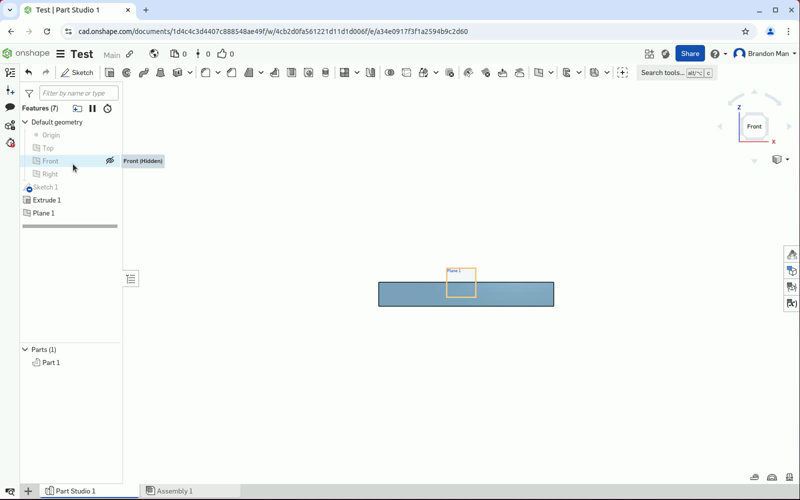
key(shift+s)
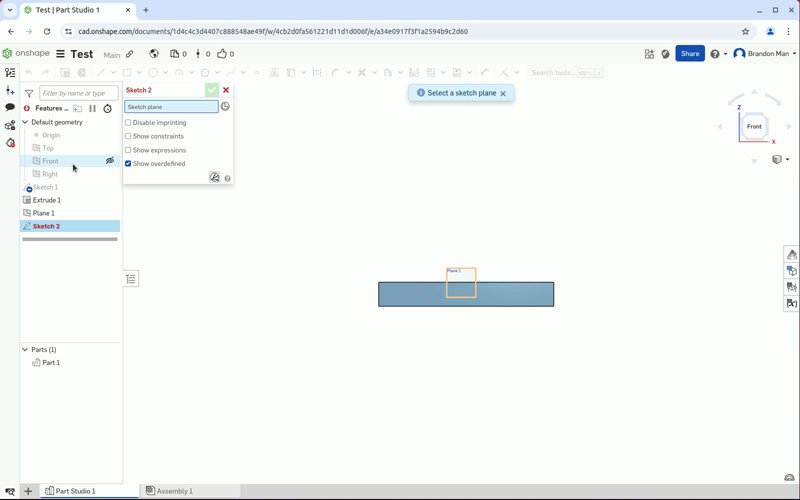
mouse_move(73, 215)
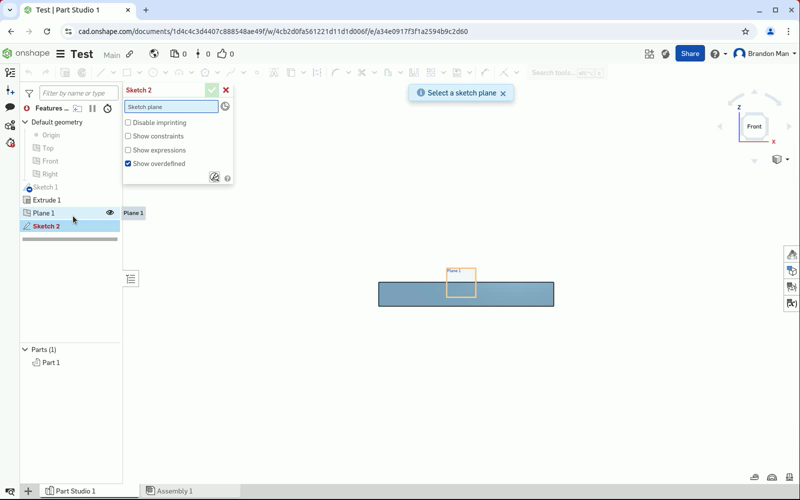
click(73, 215)
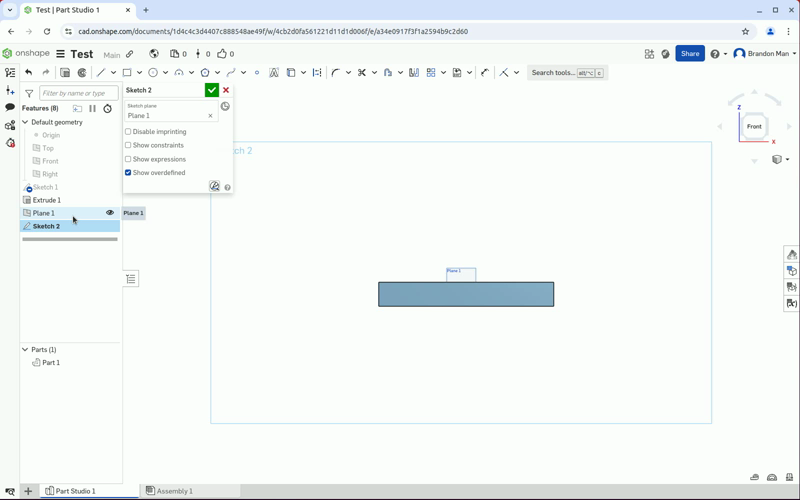
mouse_move(73, 352)
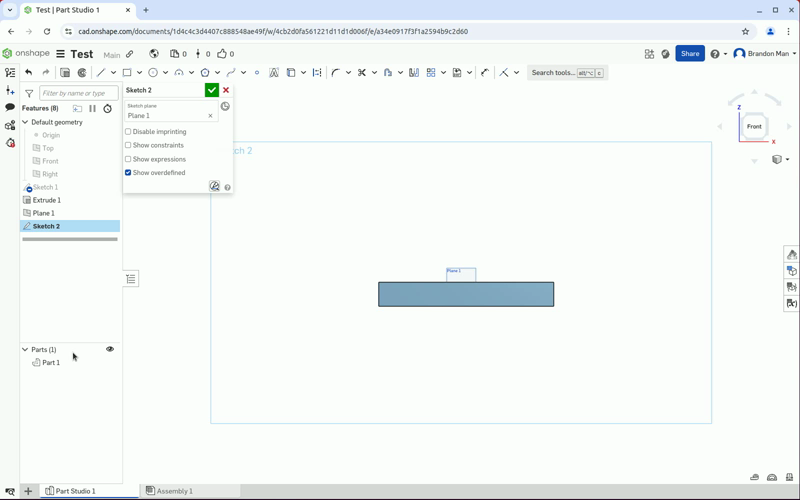
key(y)
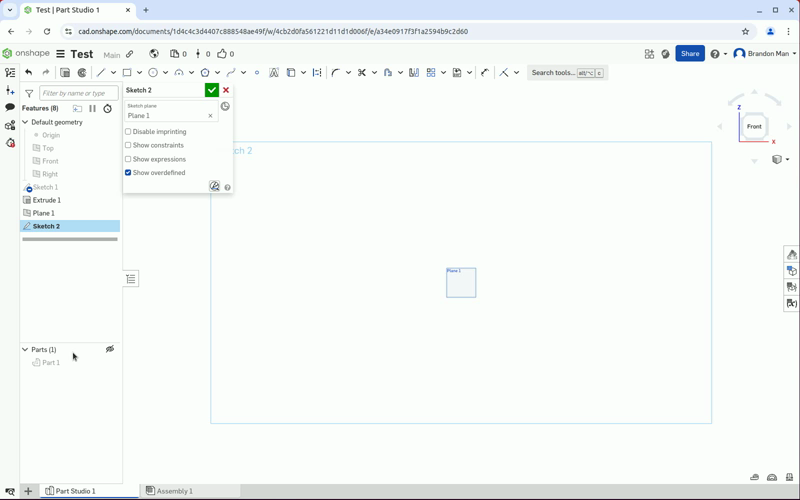
key(c)
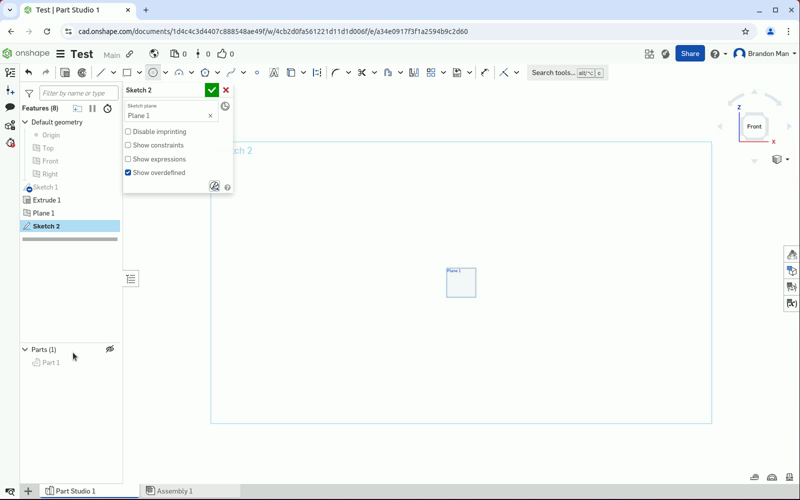
key_down(shift)
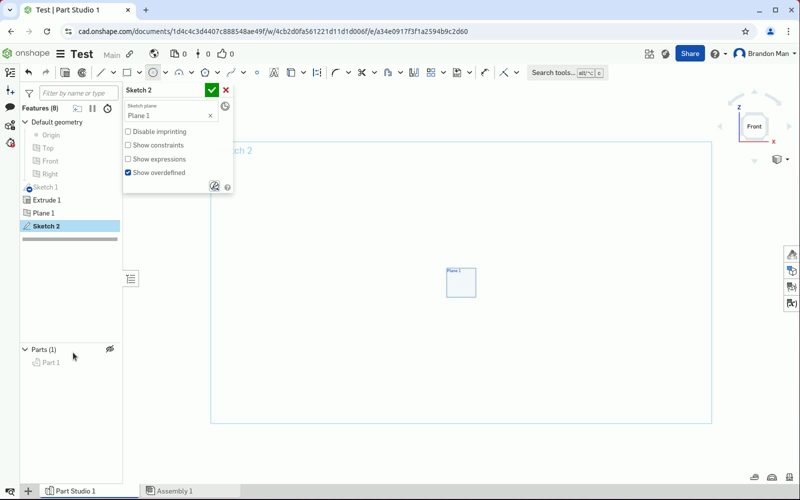
mouse_move(546, 293)
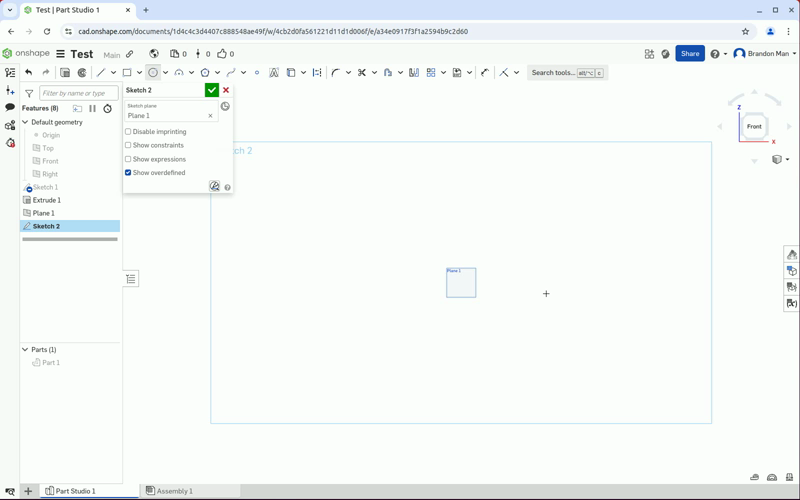
click(546, 293)
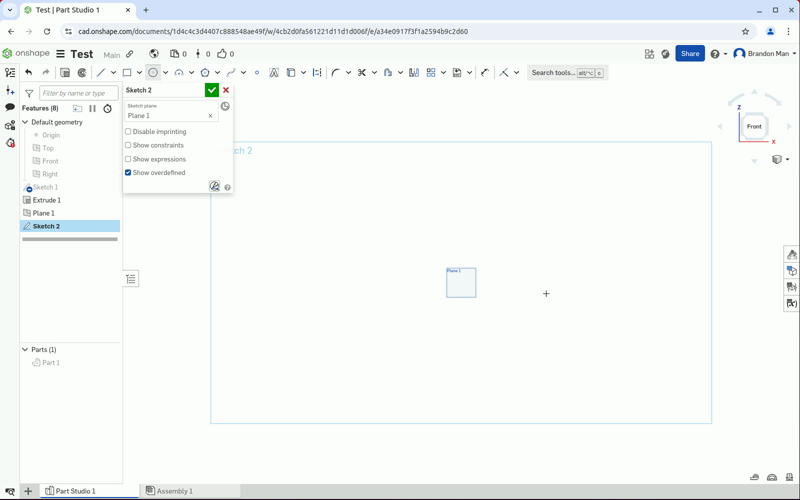
key_up(shift)
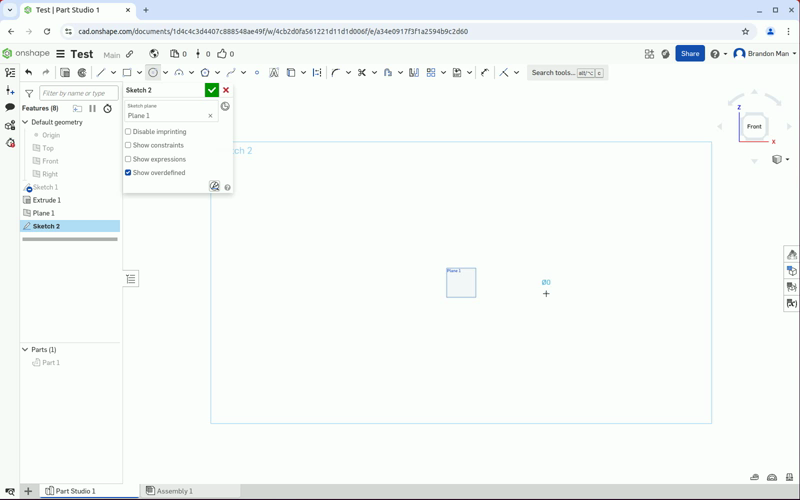
mouse_move(549, 293)
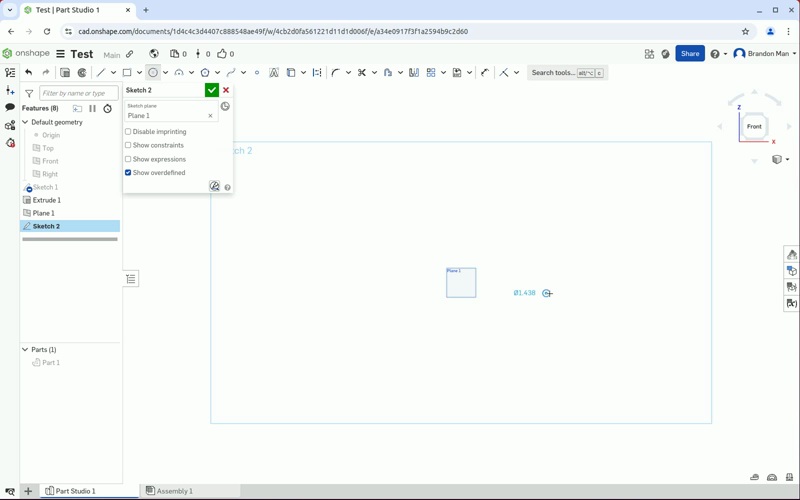
click(549, 293)
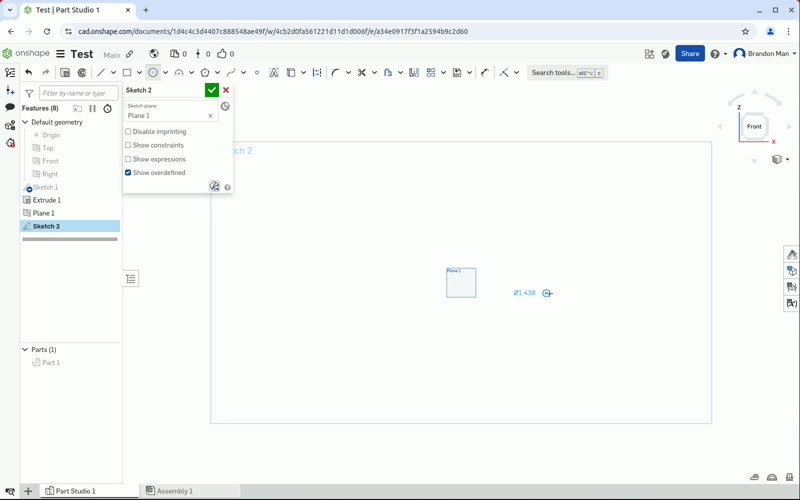
key(esc)
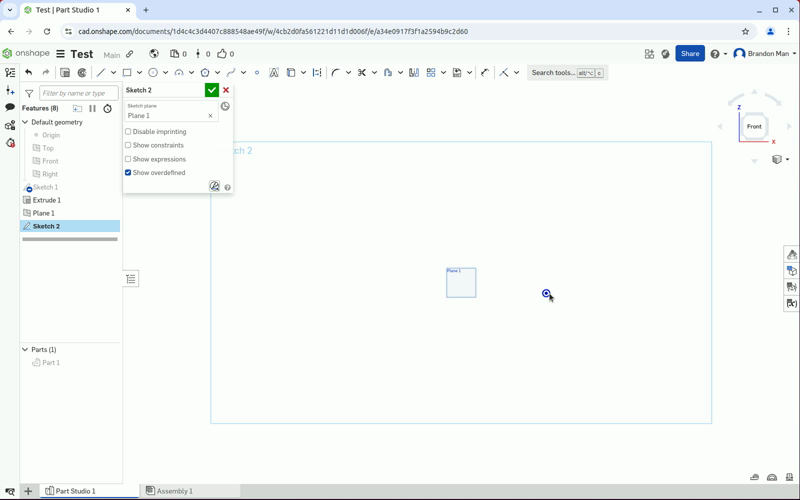
mouse_move(544, 291)
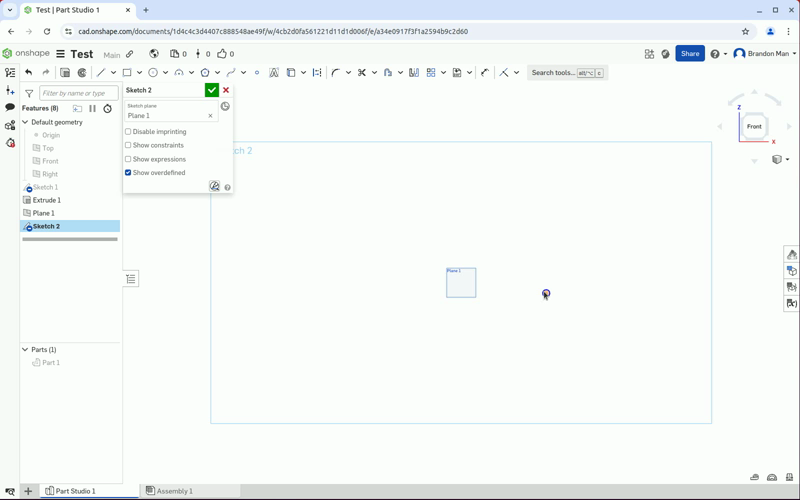
scroll(6)
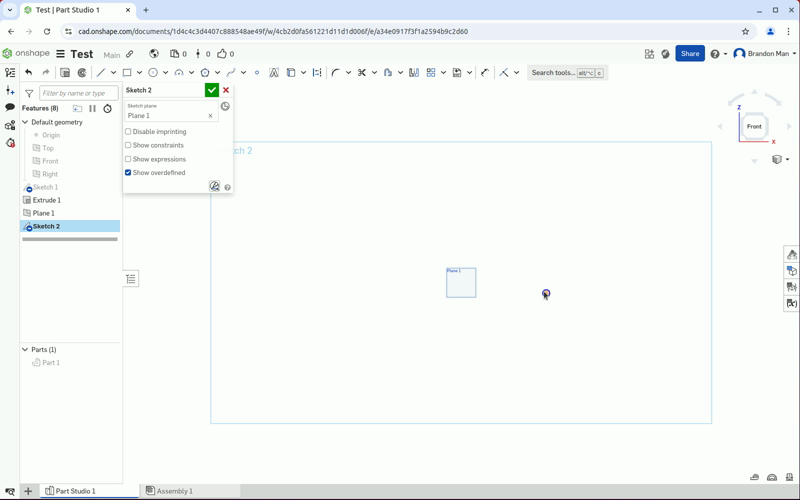
scroll(6)
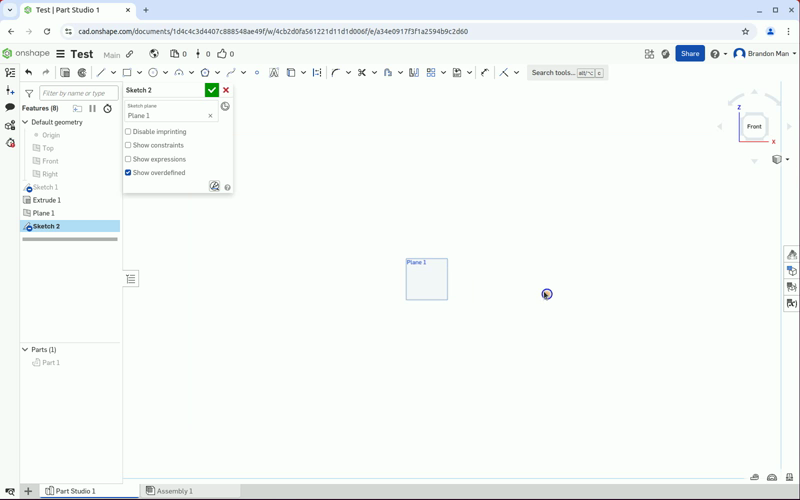
scroll(6)
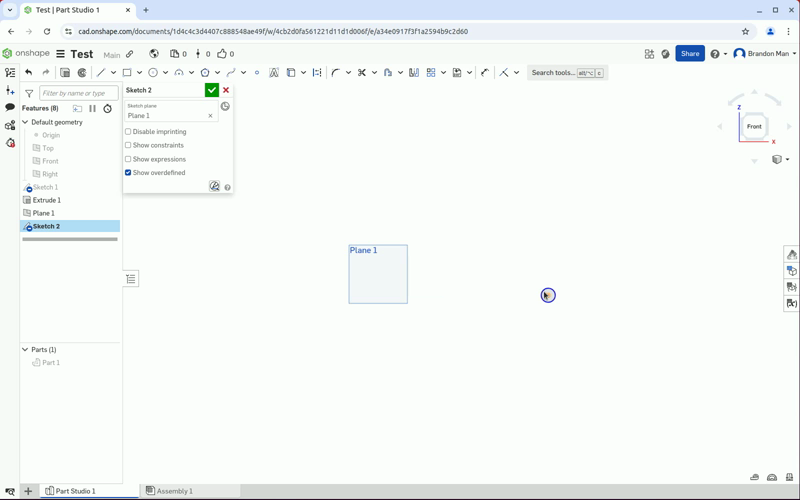
scroll(6)
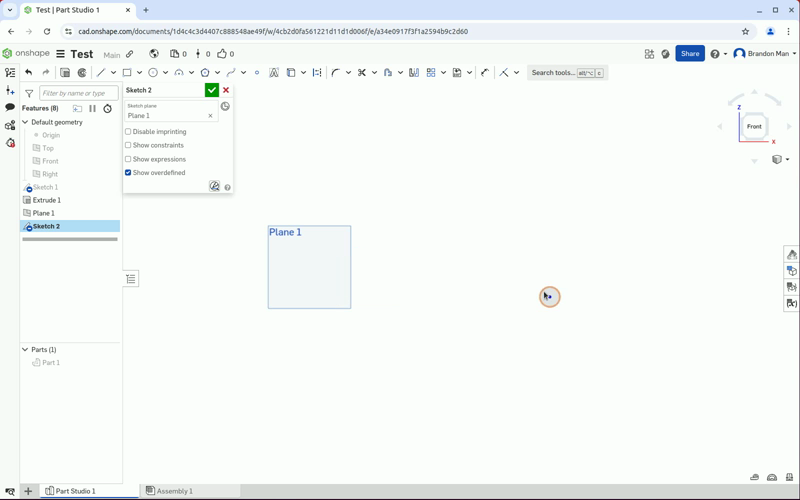
scroll(6)
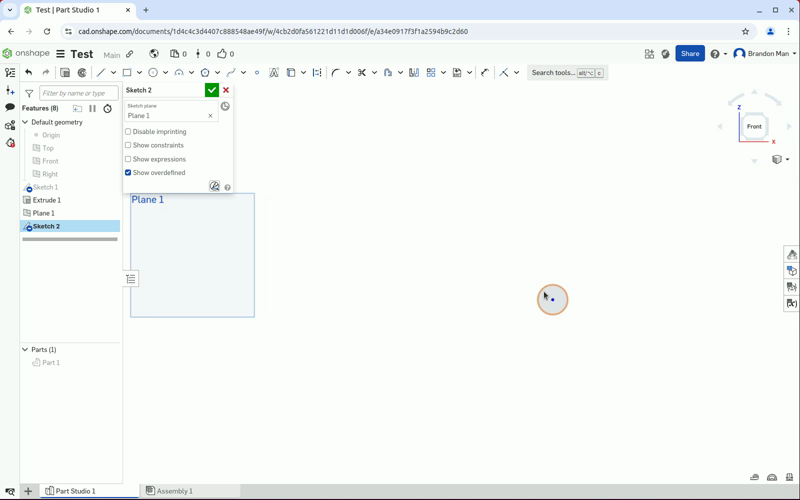
scroll(6)
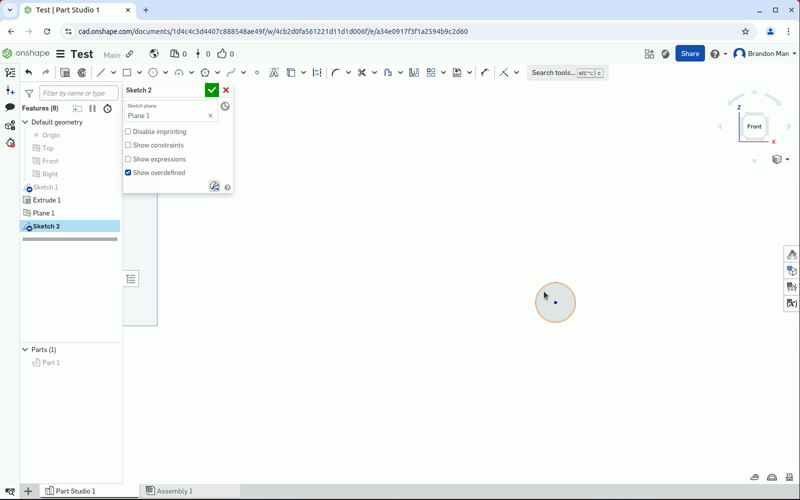
scroll(6)
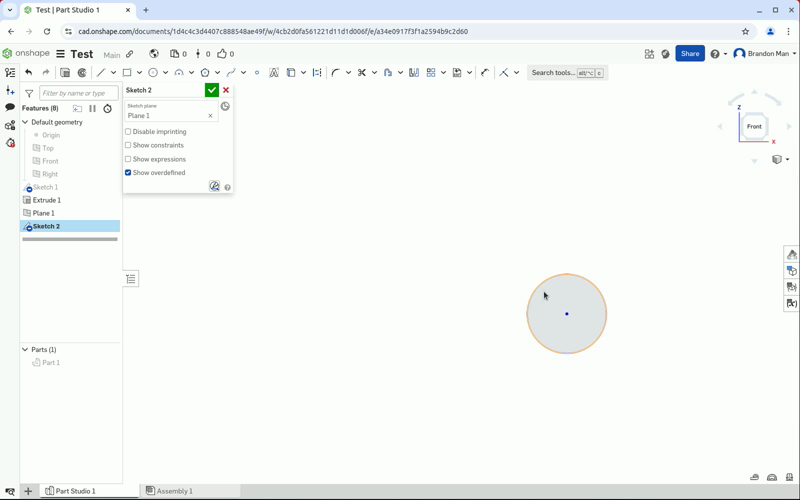
click(544, 291)
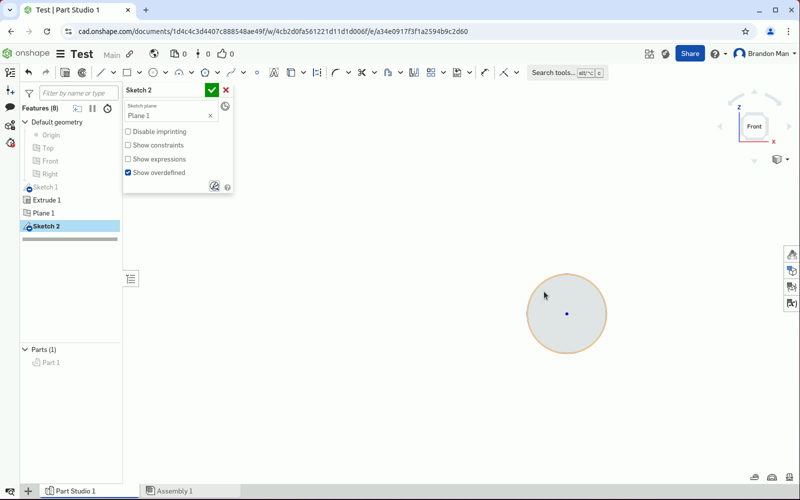
scroll(-6)
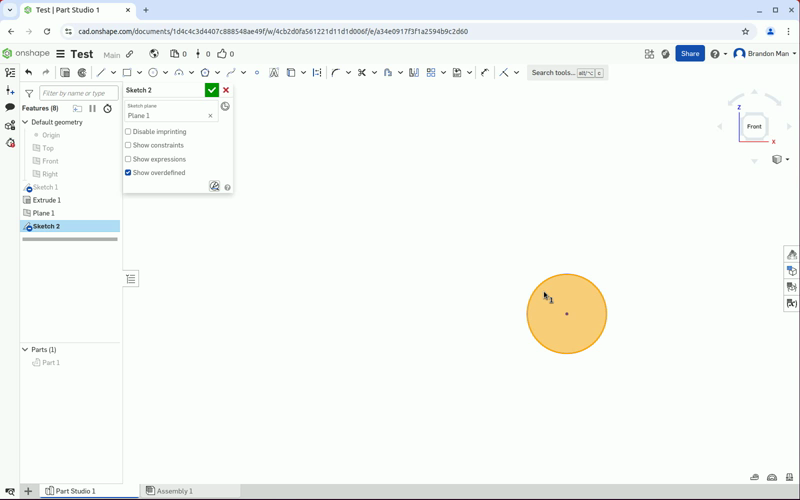
scroll(-6)
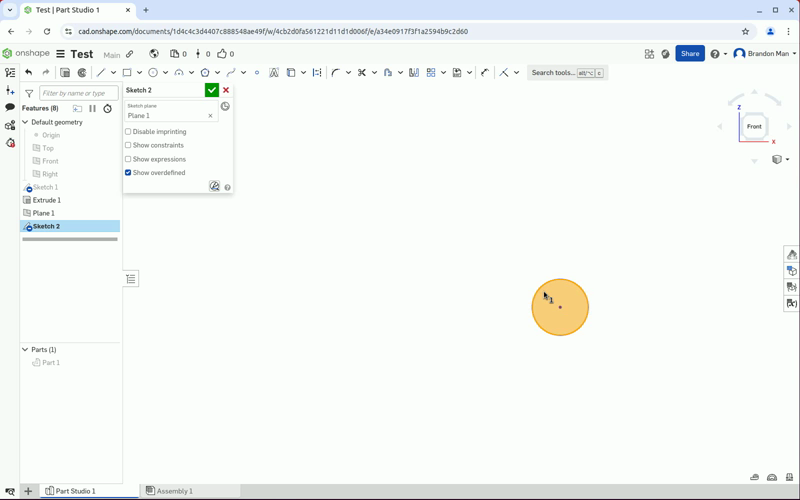
scroll(-6)
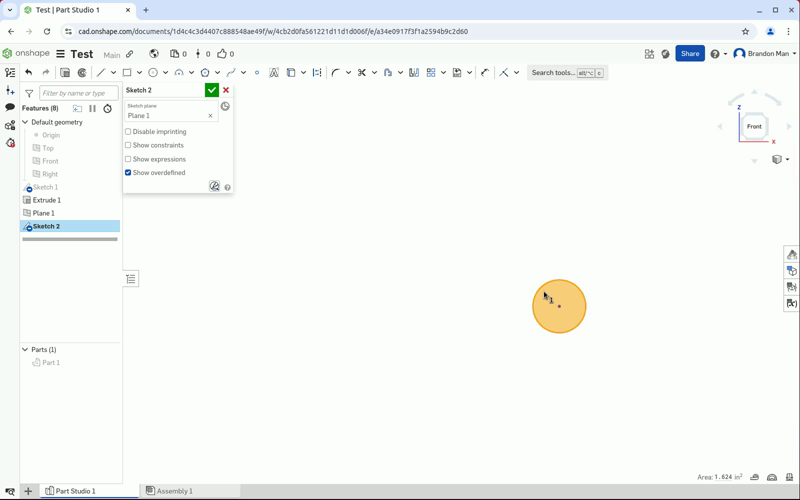
scroll(-6)
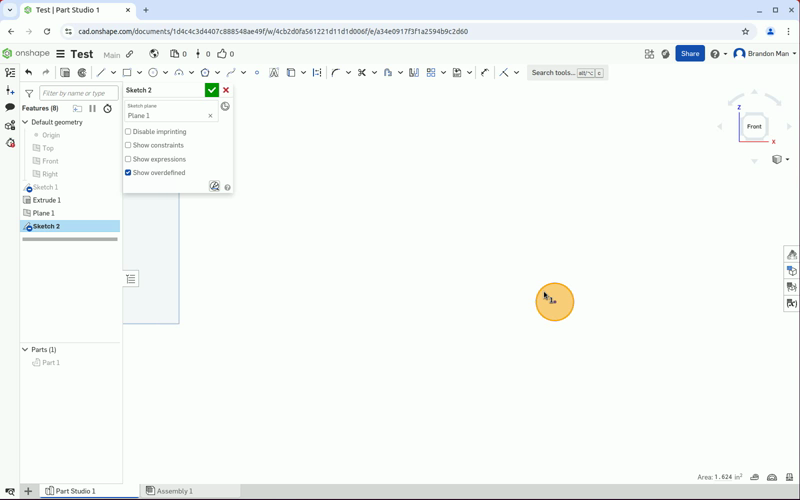
scroll(-6)
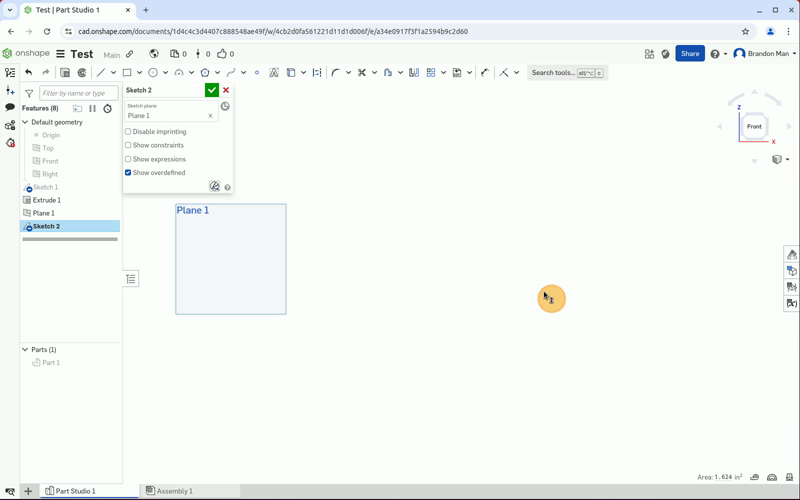
scroll(-6)
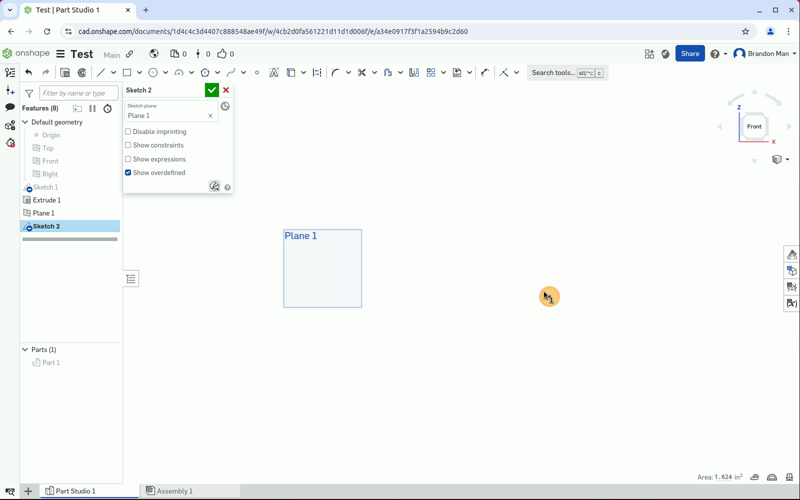
scroll(-6)
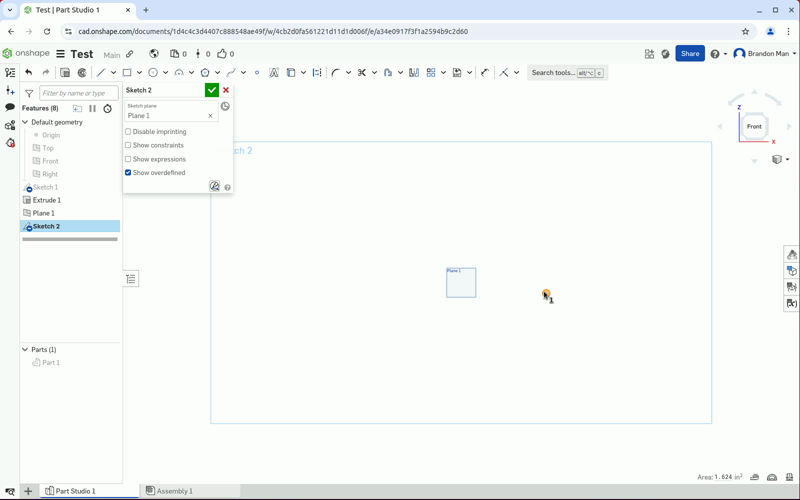
mouse_move(73, 352)
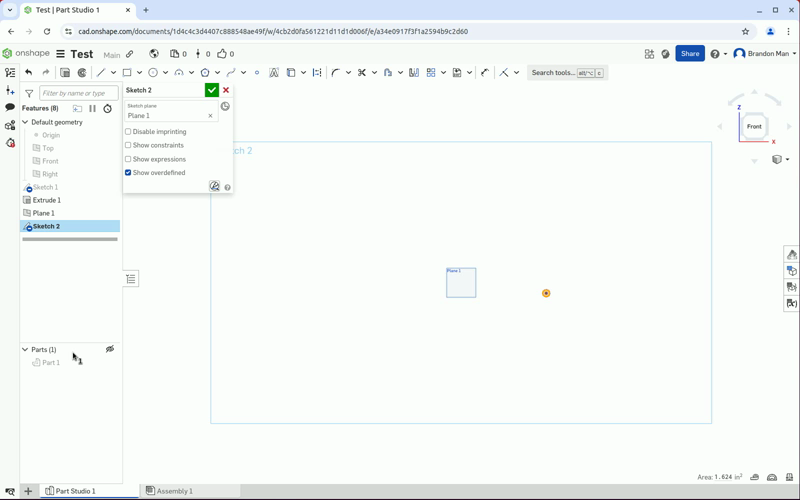
key(shift+y)
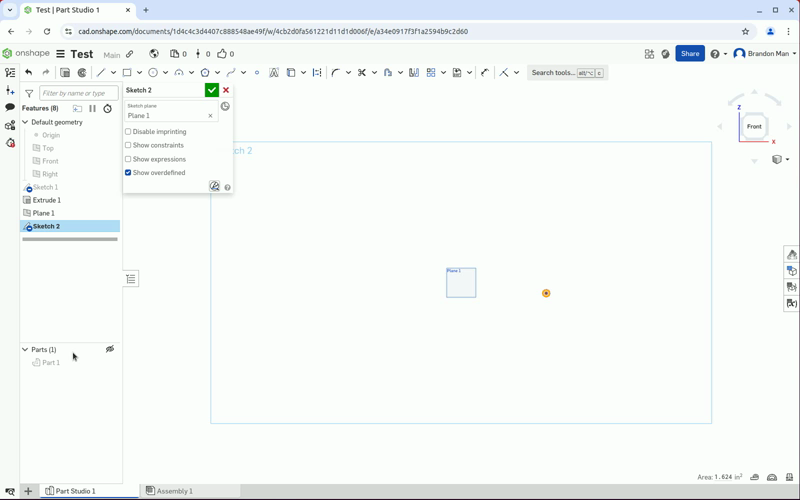
key(shift+e)
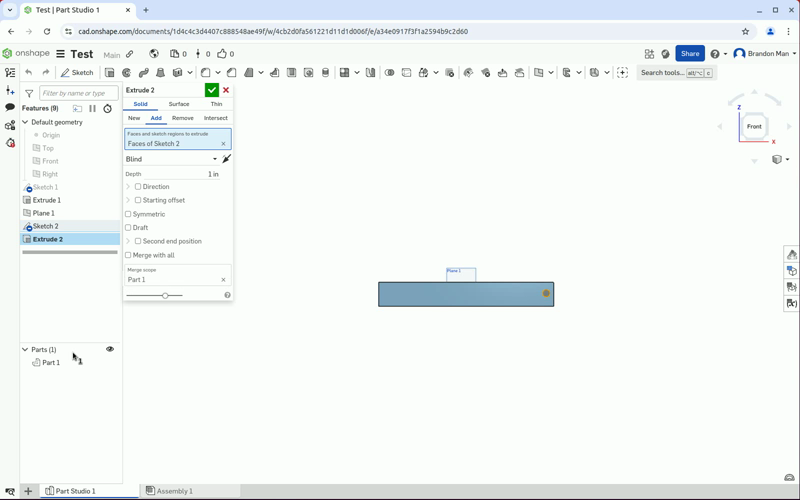
mouse_move(143, 106)
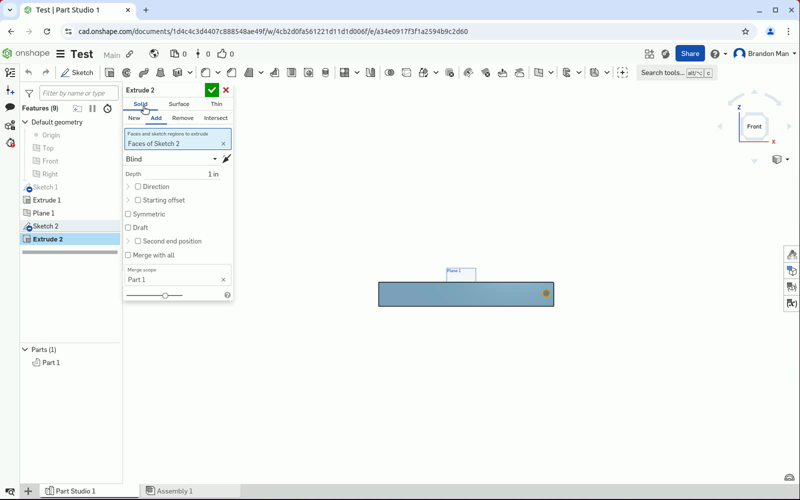
click(143, 106)
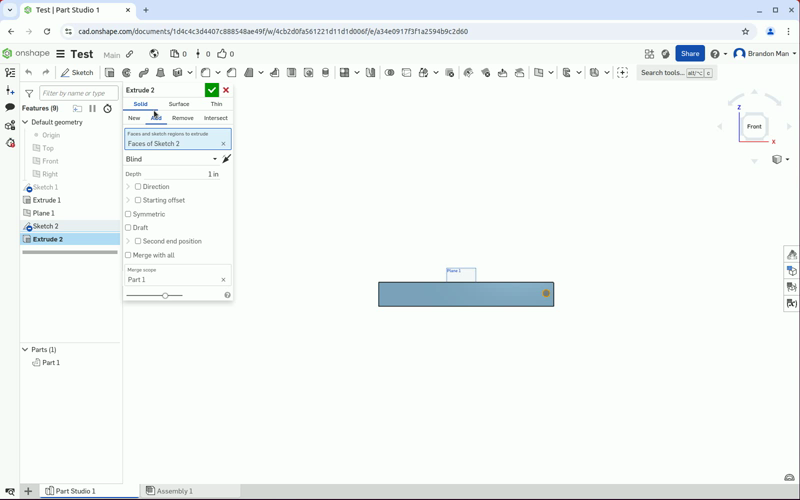
mouse_move(186, 120)
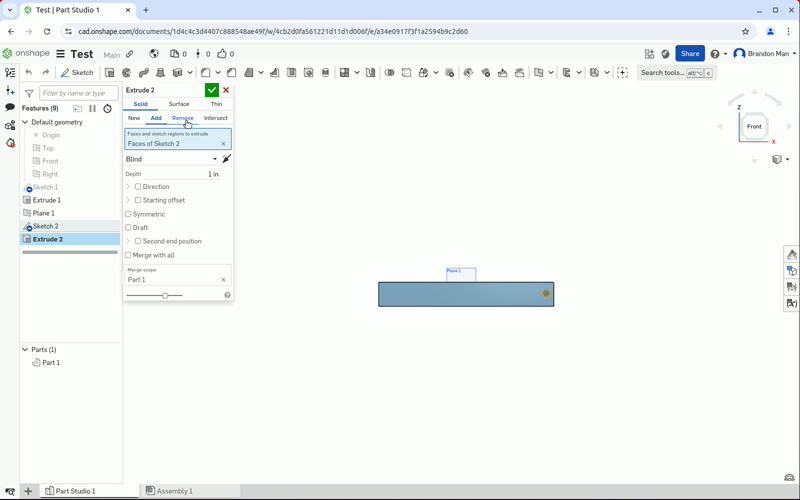
click(186, 120)
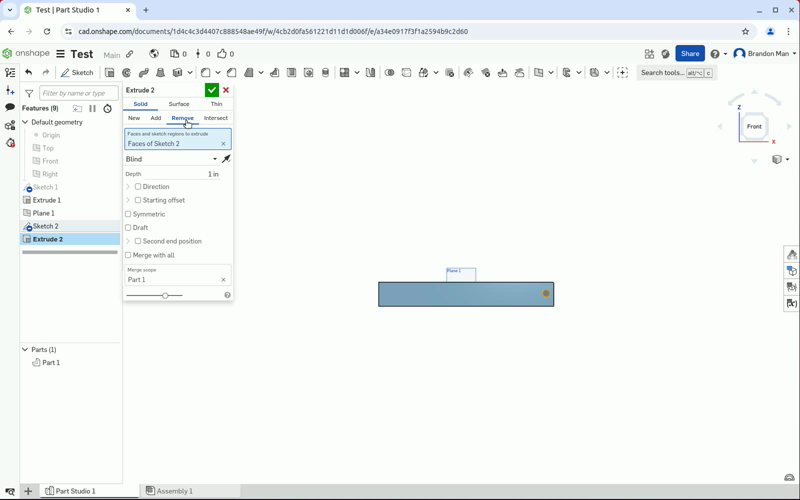
key(tab, 4)
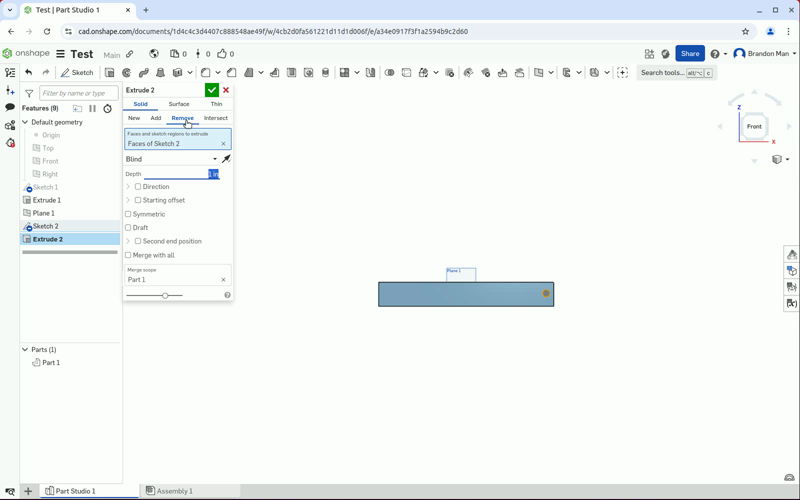
text(0.963)
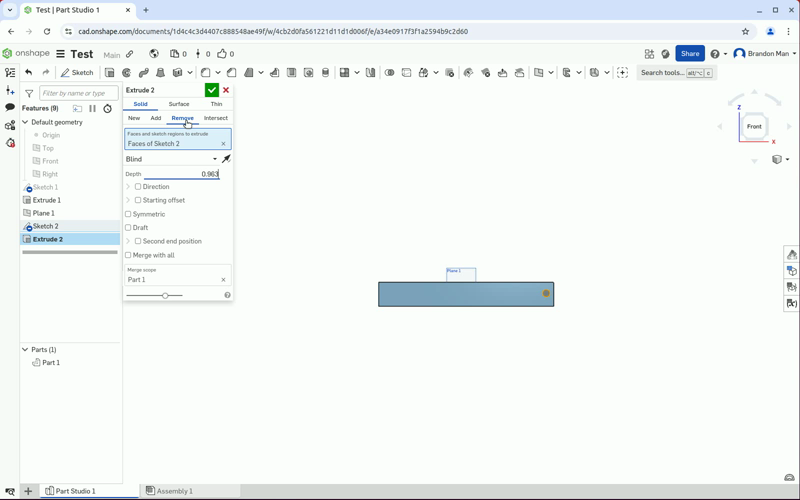
key(tab, 6)
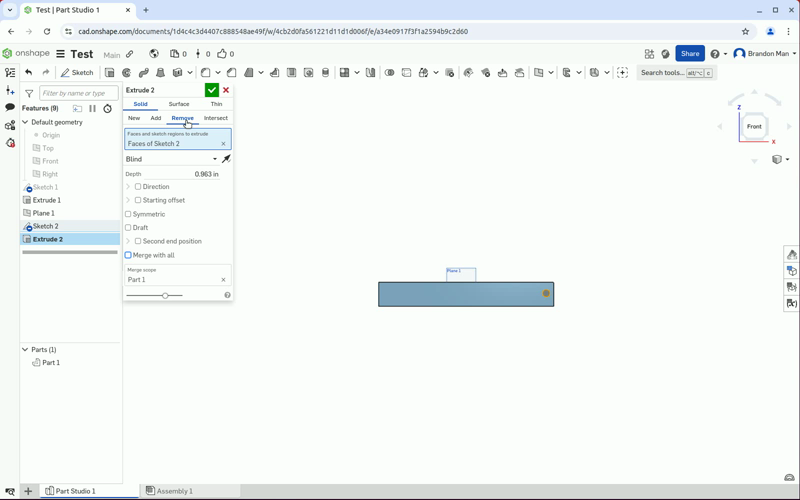
key(space)
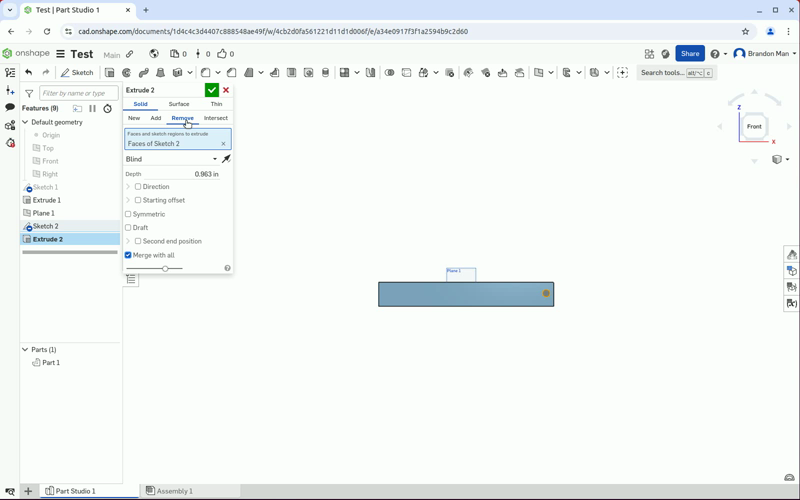
key(enter)
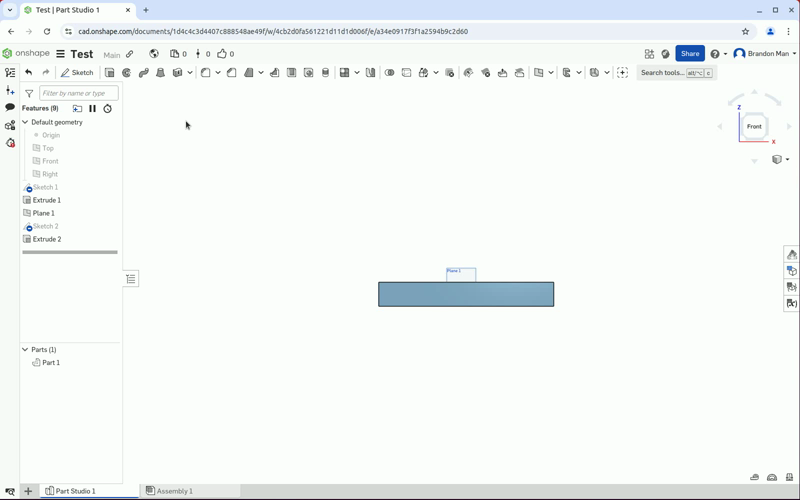
key(shift+h)
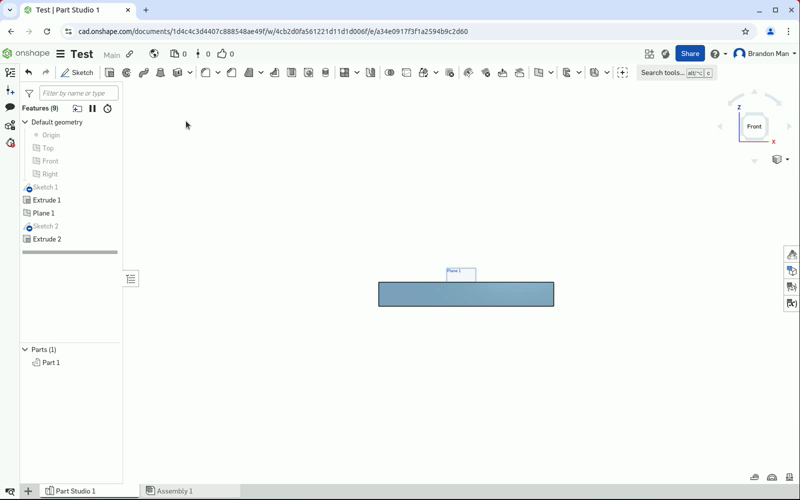
key(shift+h)
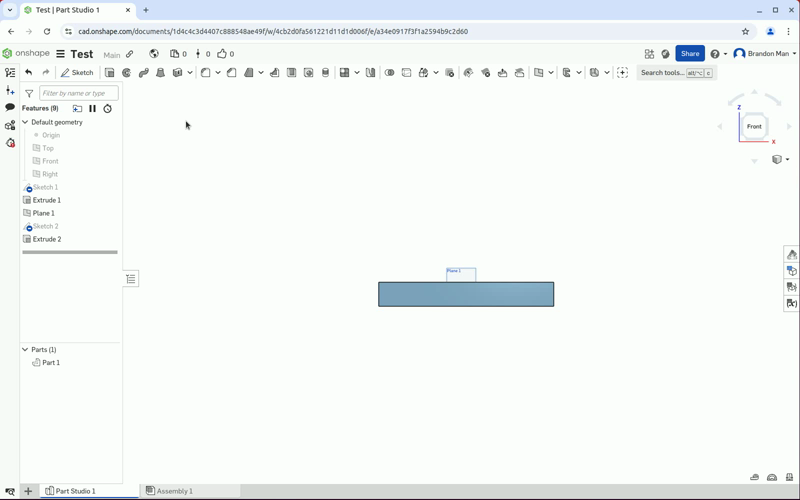
mouse_move(73, 189)
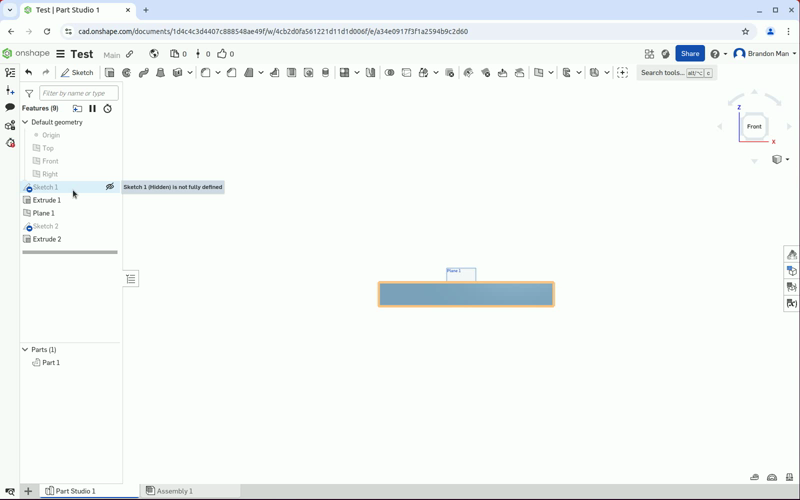
click(73, 189)
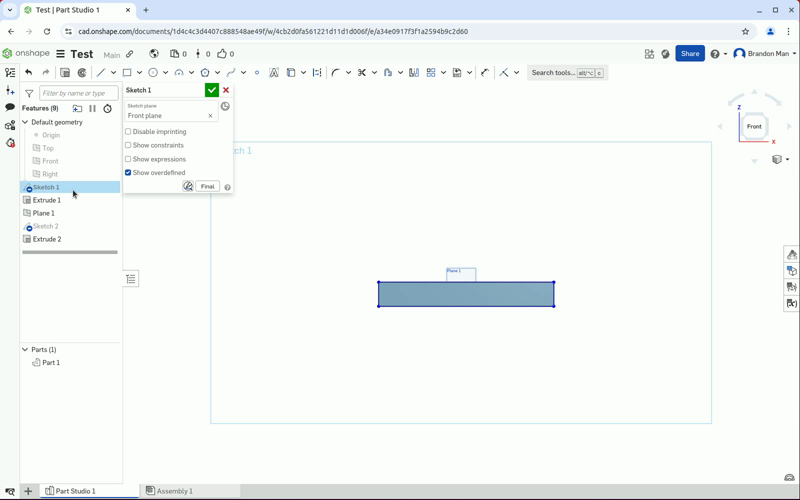
mouse_move(229, 92)
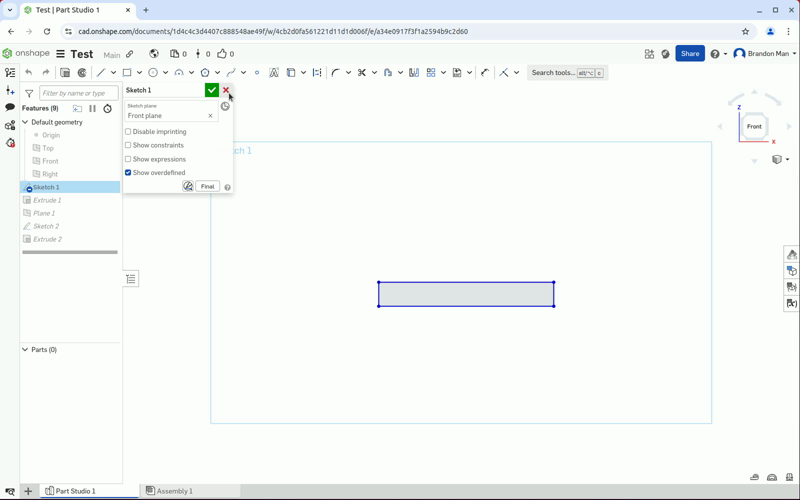
click(229, 92)
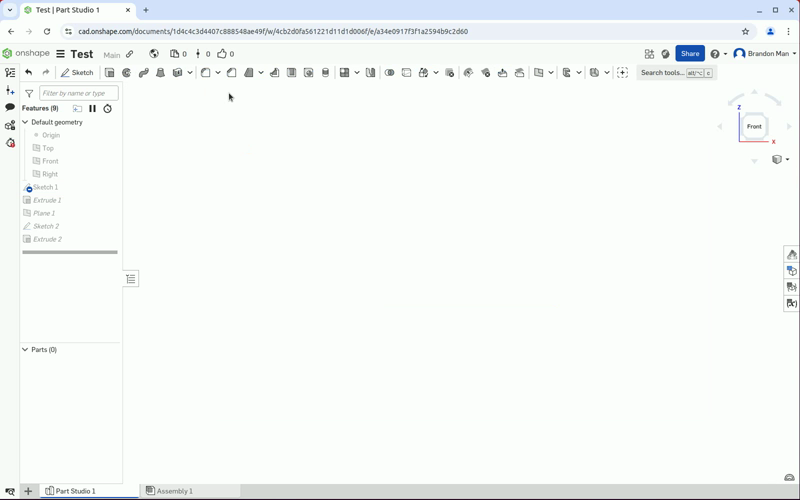
key(shift+s)
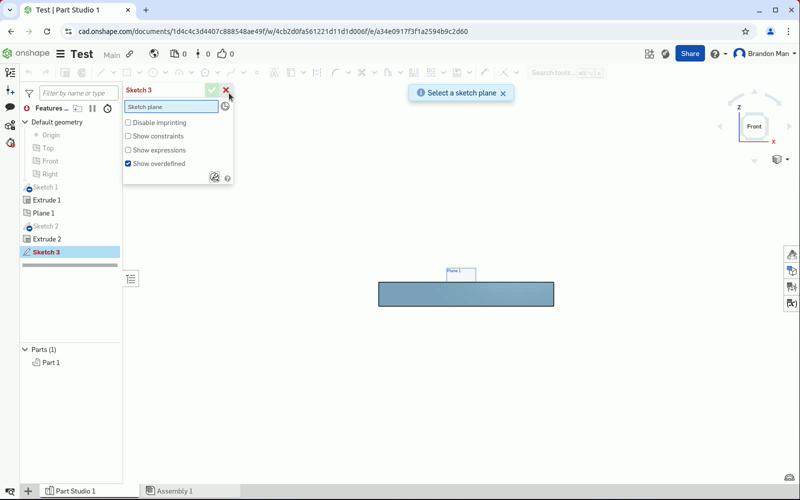
mouse_move(73, 215)
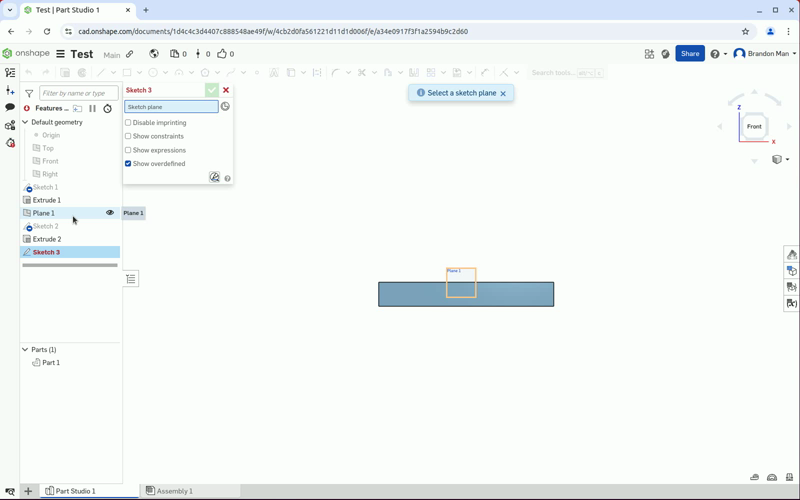
click(73, 215)
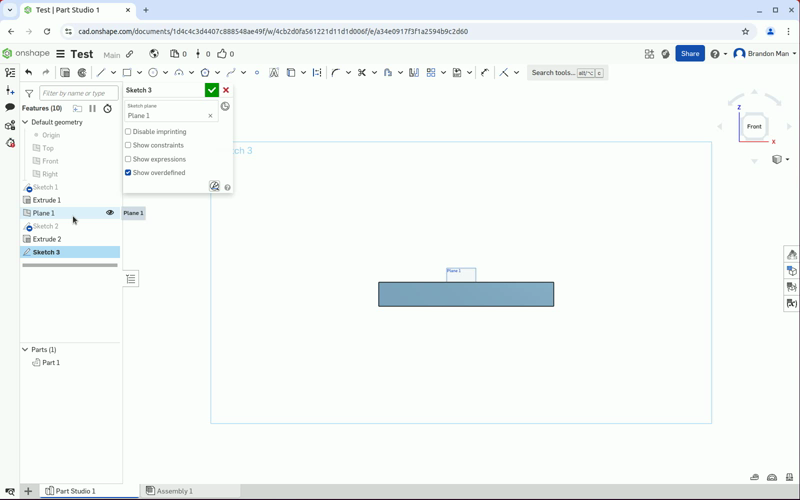
mouse_move(73, 352)
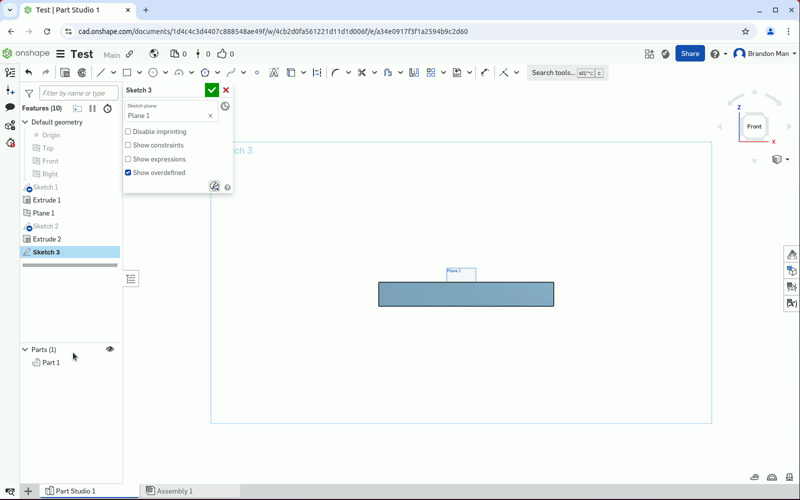
key(y)
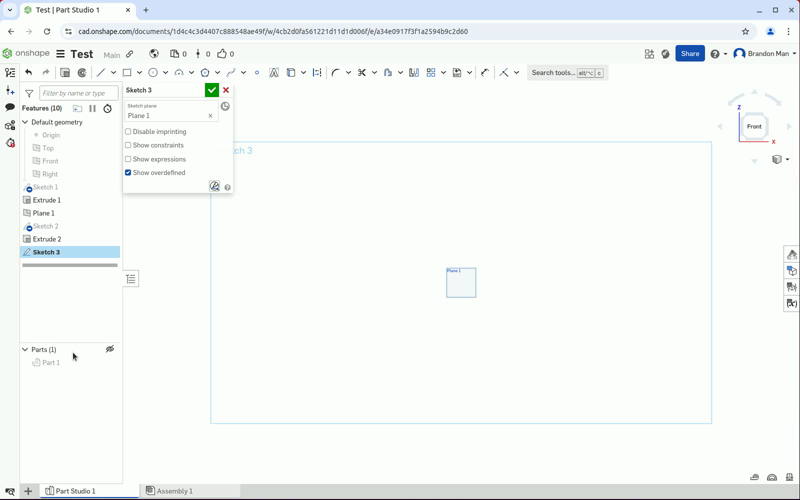
key(l)
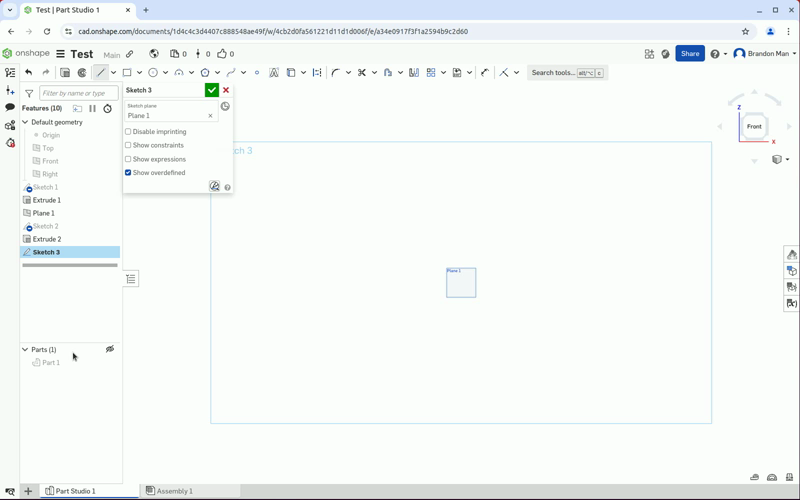
key_down(shift)
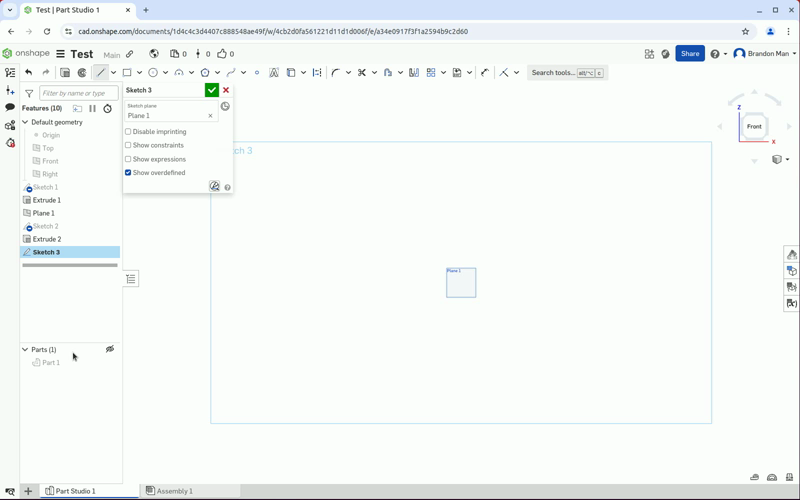
mouse_move(542, 285)
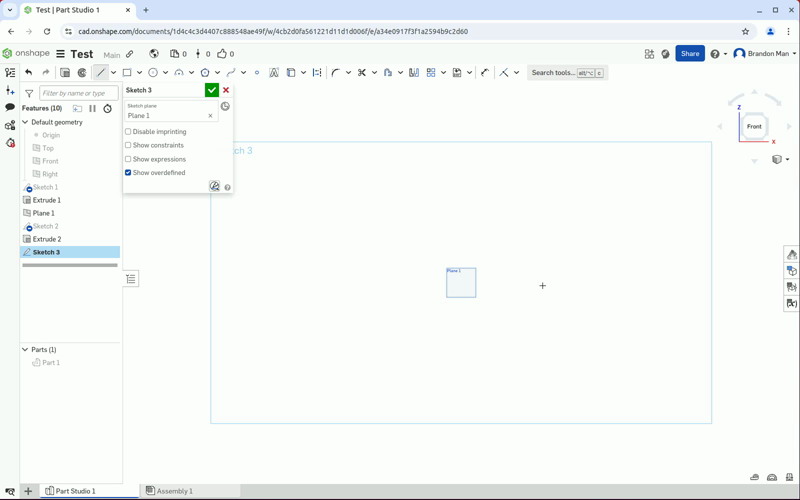
click(542, 285)
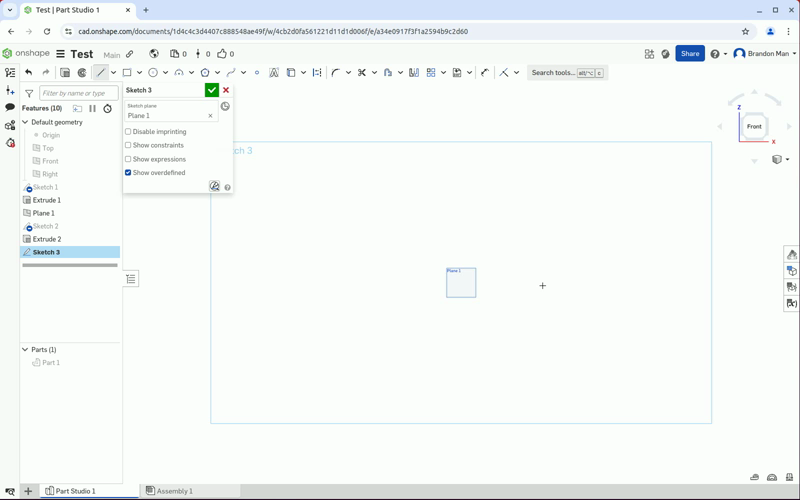
key_up(shift)
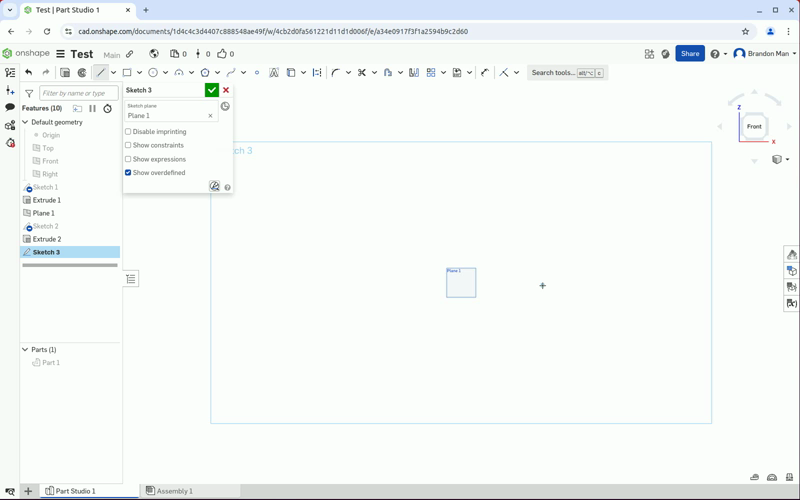
key_down(shift)
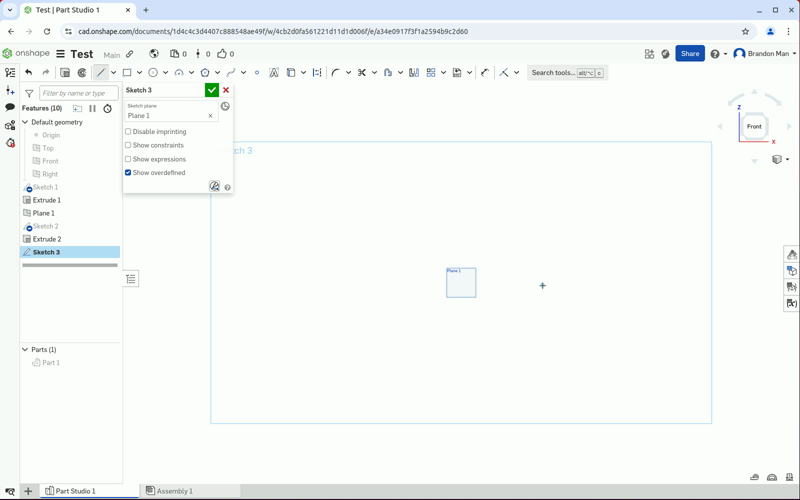
mouse_move(572, 285)
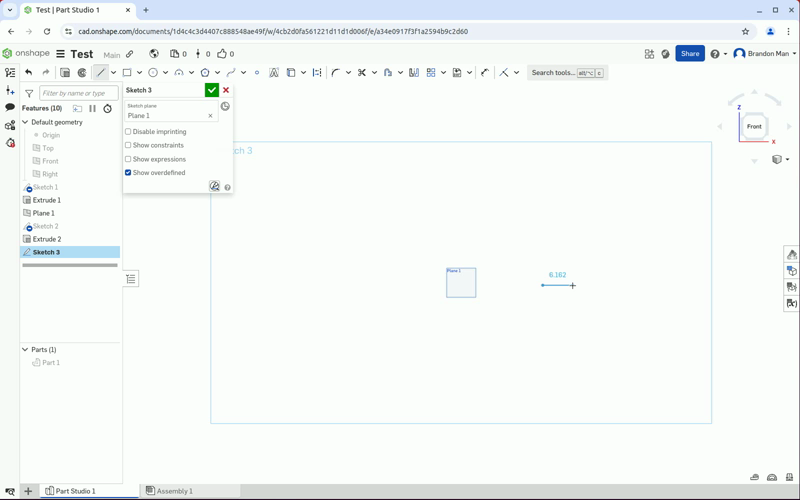
mouse_move(554, 285)
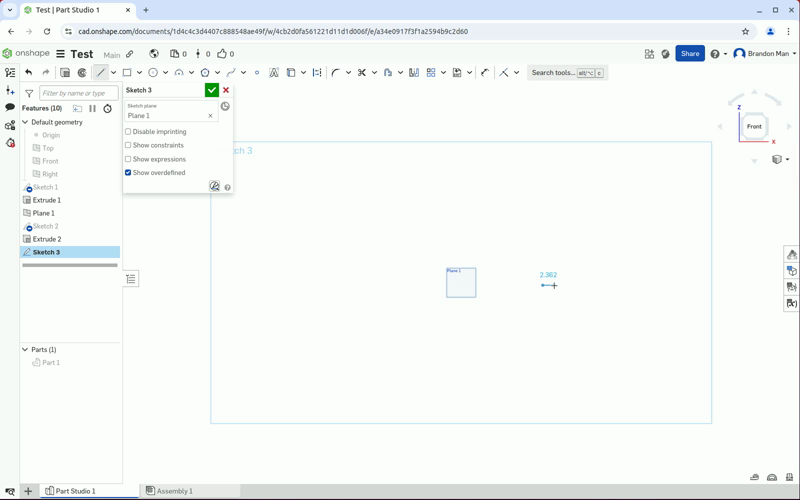
click(554, 285)
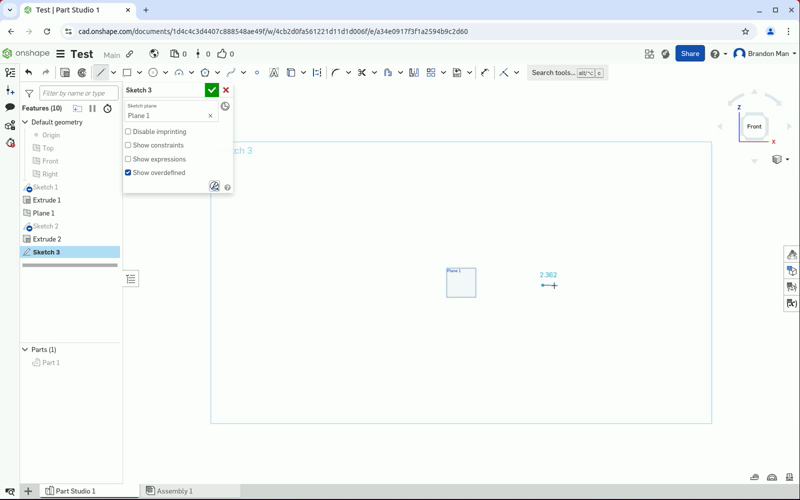
key_up(shift)
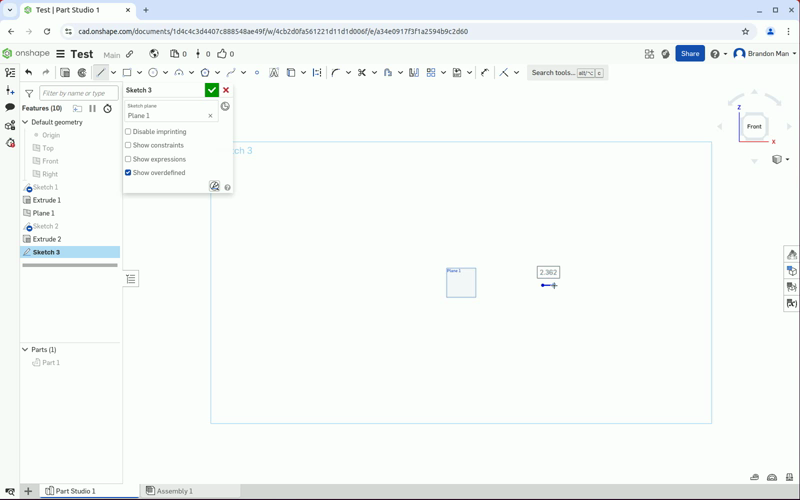
key_down(shift)
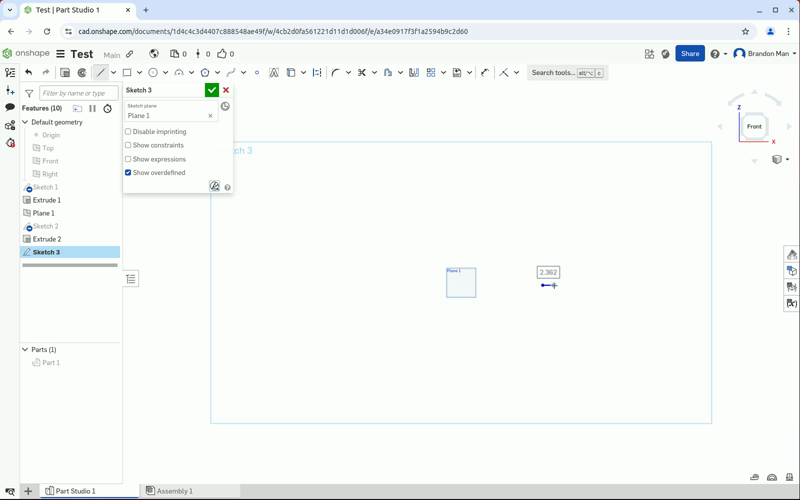
mouse_move(584, 285)
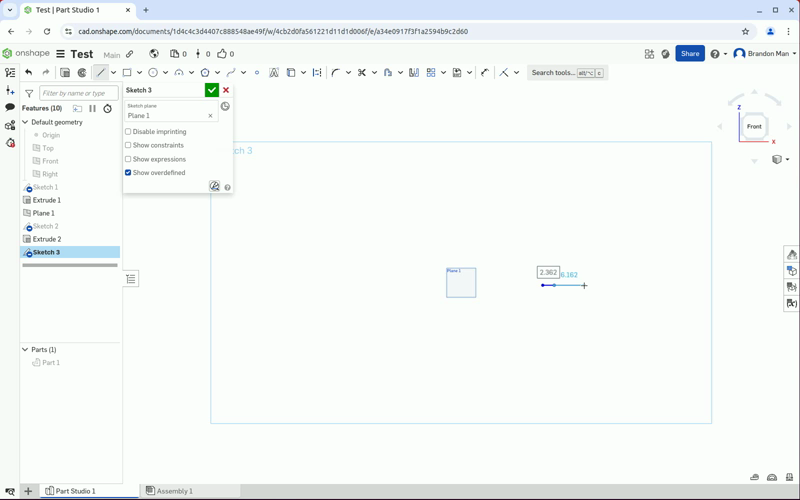
mouse_move(554, 281)
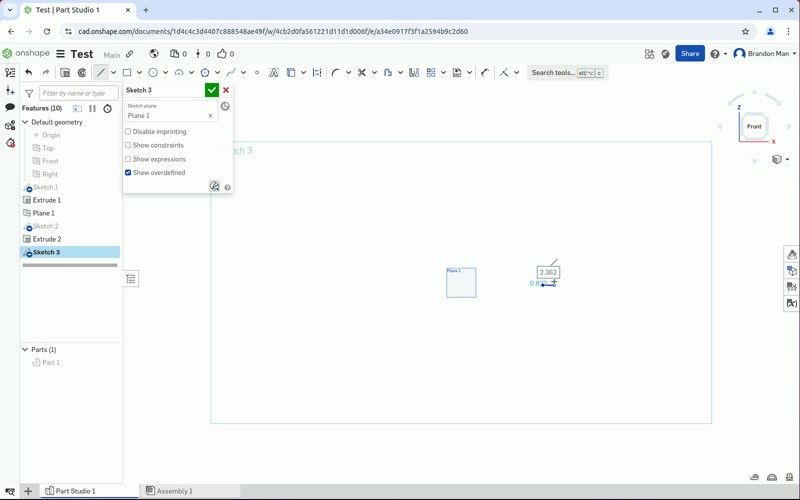
scroll(6)
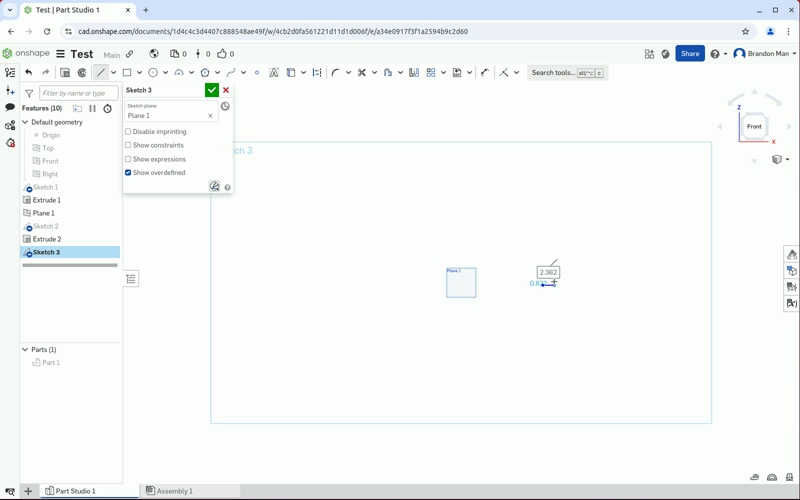
scroll(6)
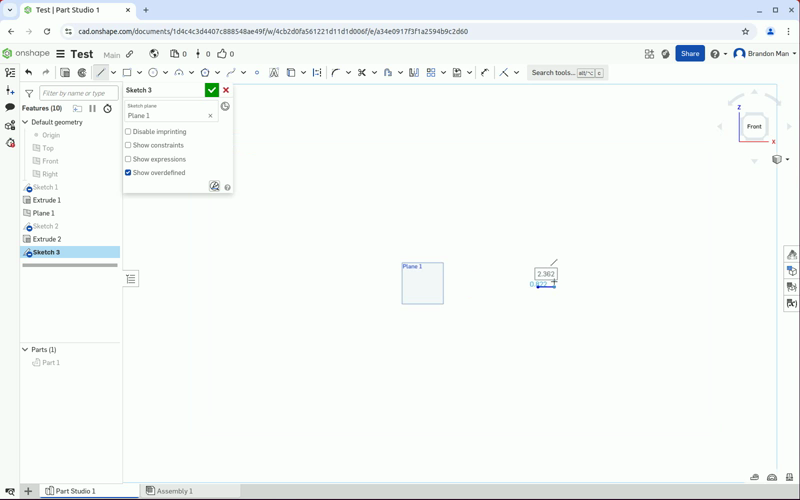
scroll(6)
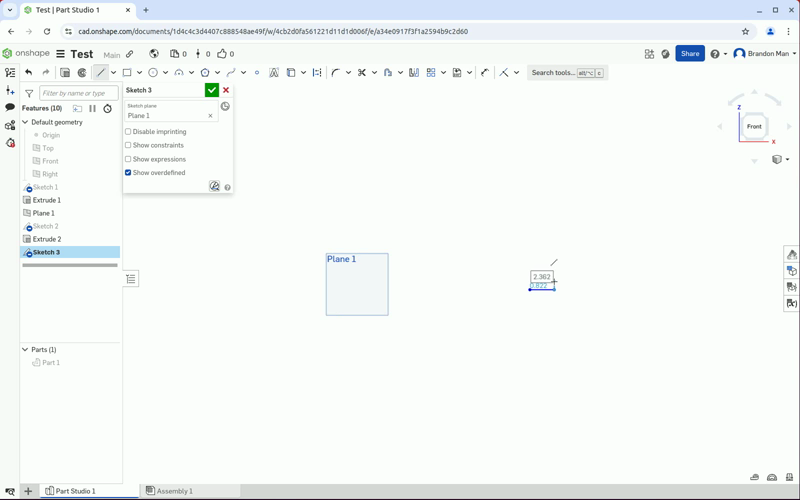
scroll(6)
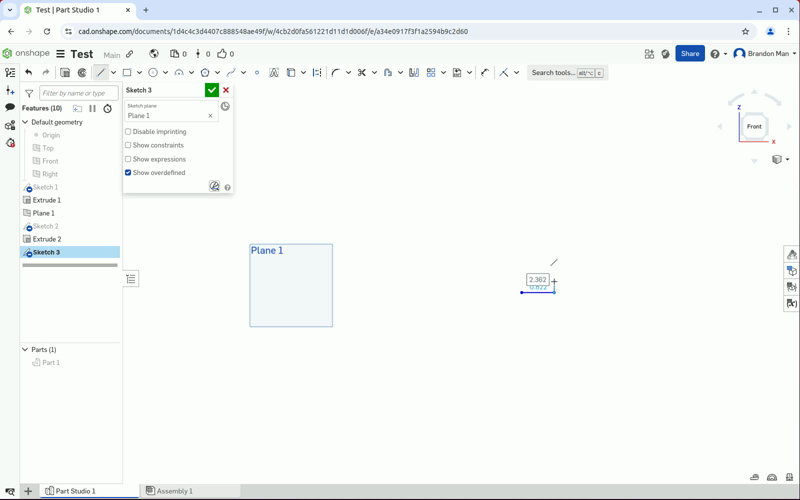
scroll(6)
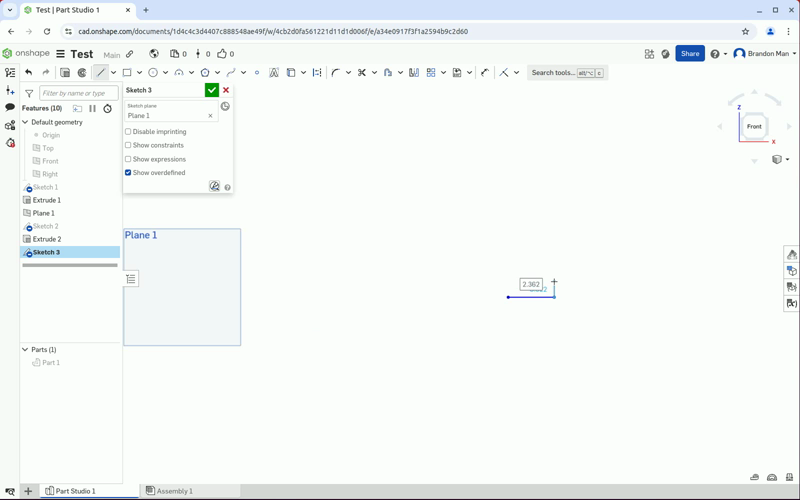
scroll(6)
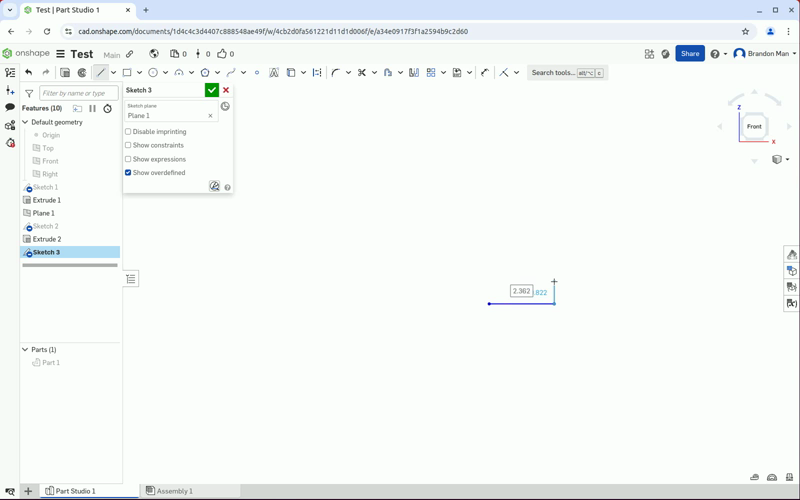
scroll(6)
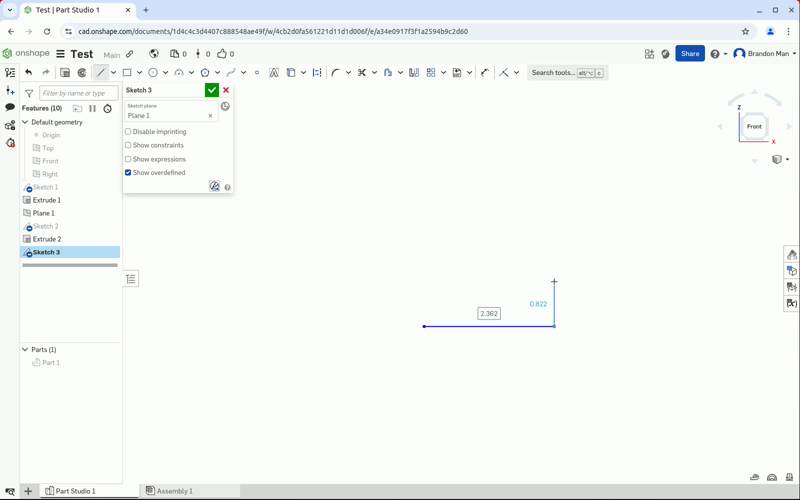
click(554, 281)
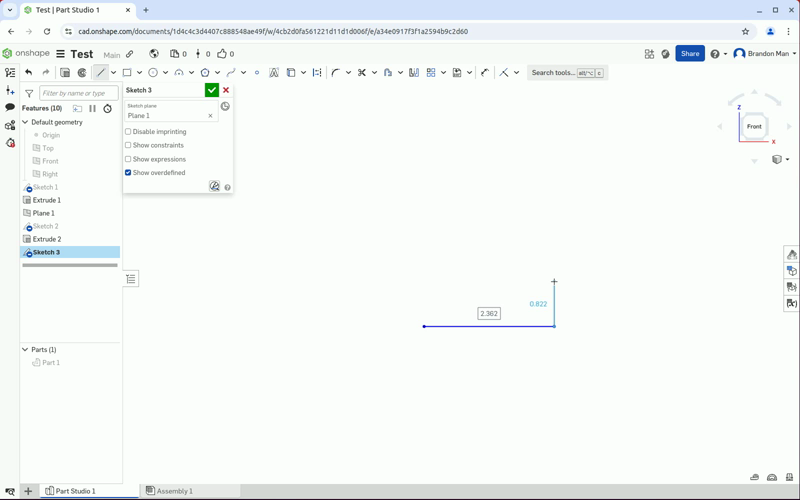
scroll(-6)
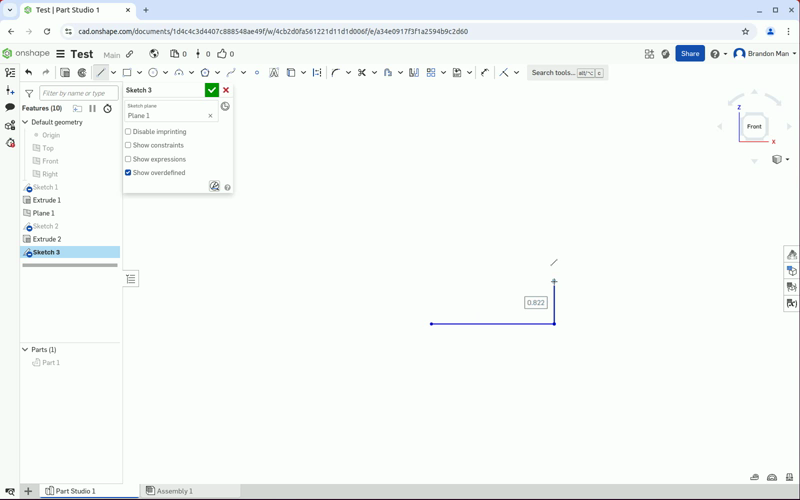
scroll(-6)
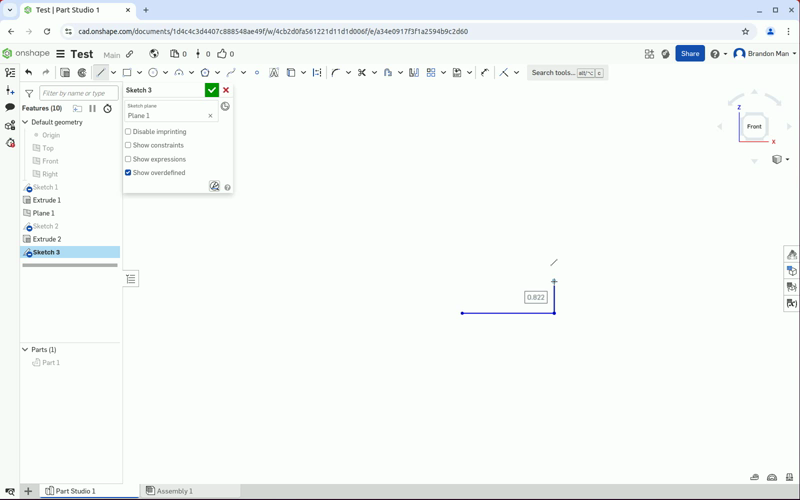
scroll(-6)
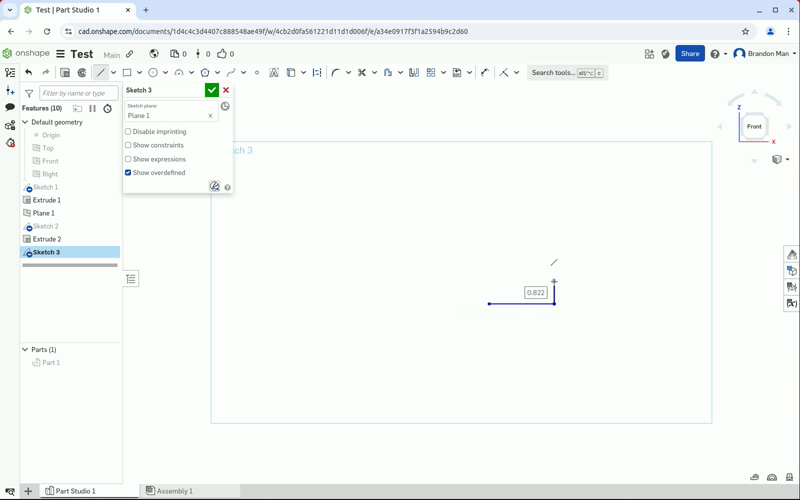
scroll(-6)
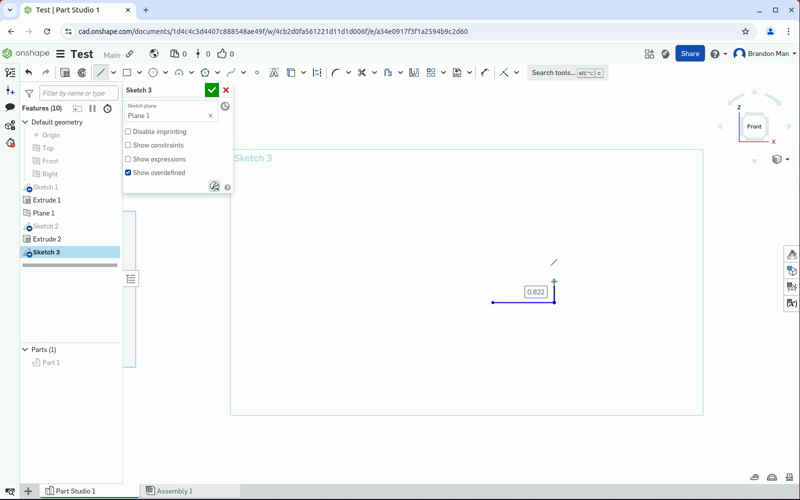
scroll(-6)
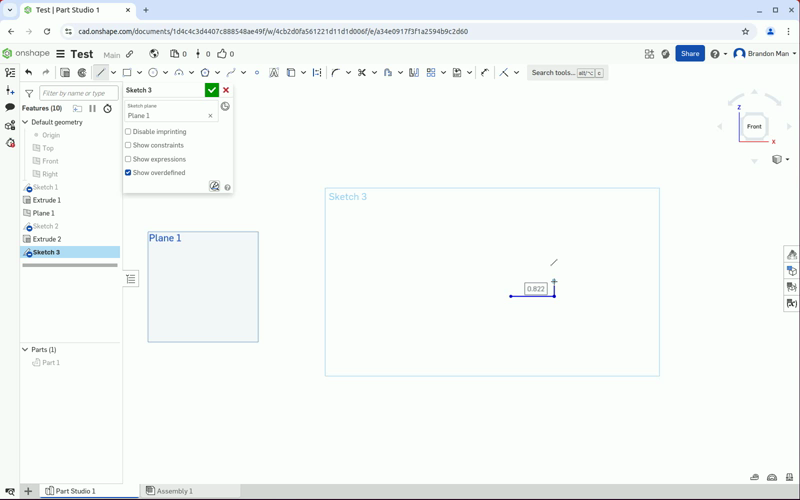
scroll(-6)
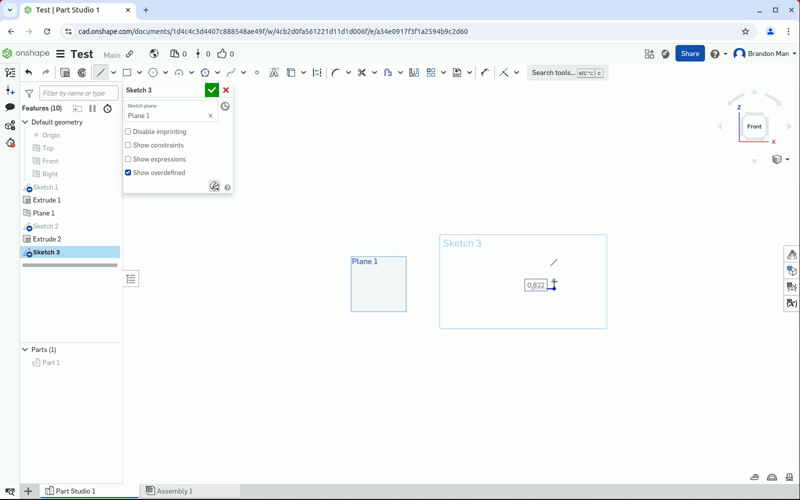
scroll(-6)
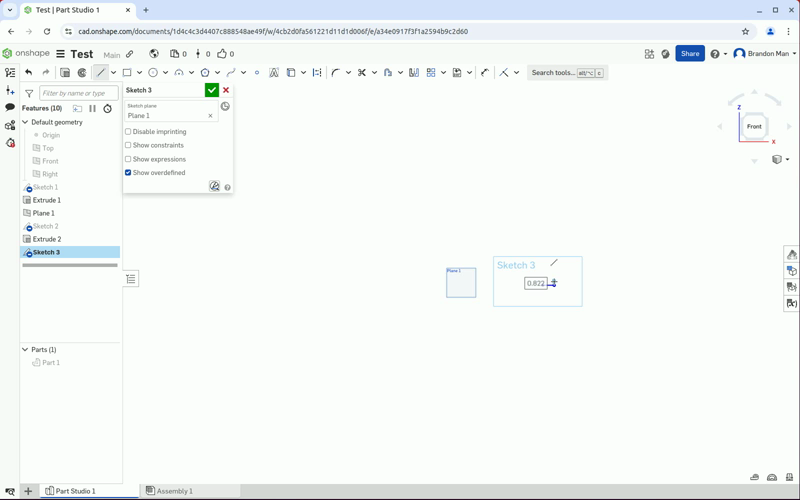
key_up(shift)
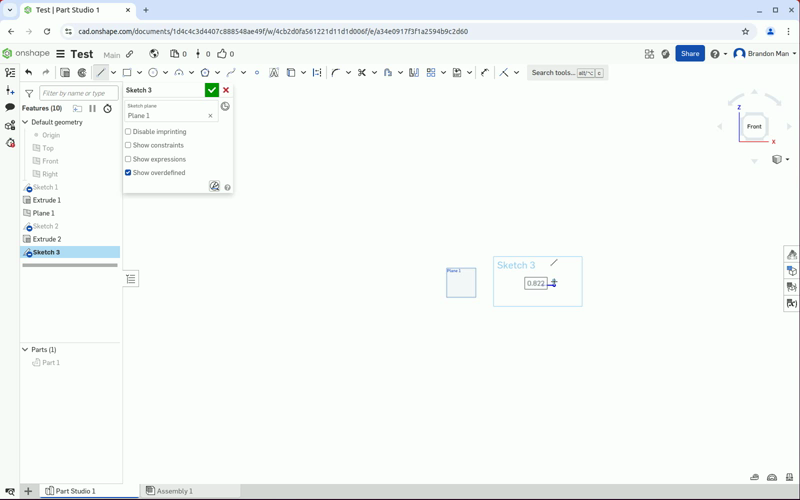
key_down(shift)
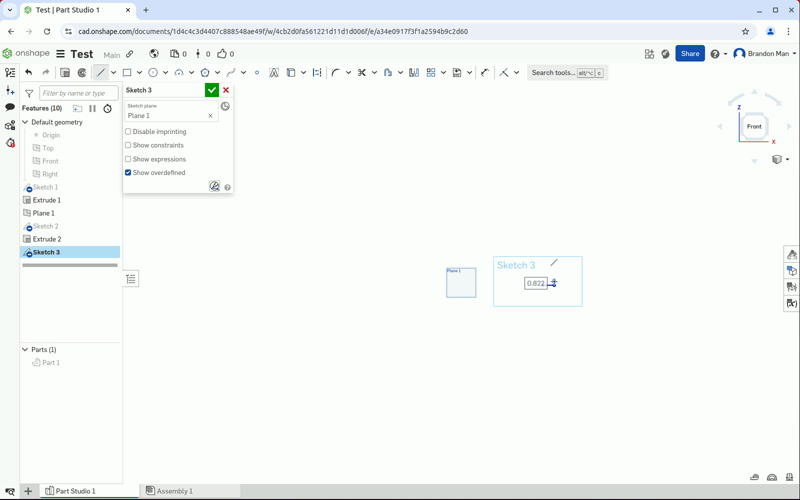
mouse_move(584, 281)
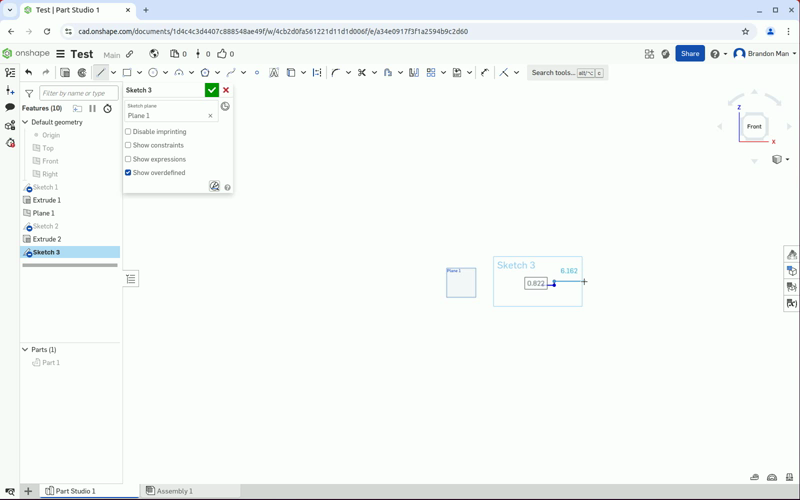
mouse_move(542, 281)
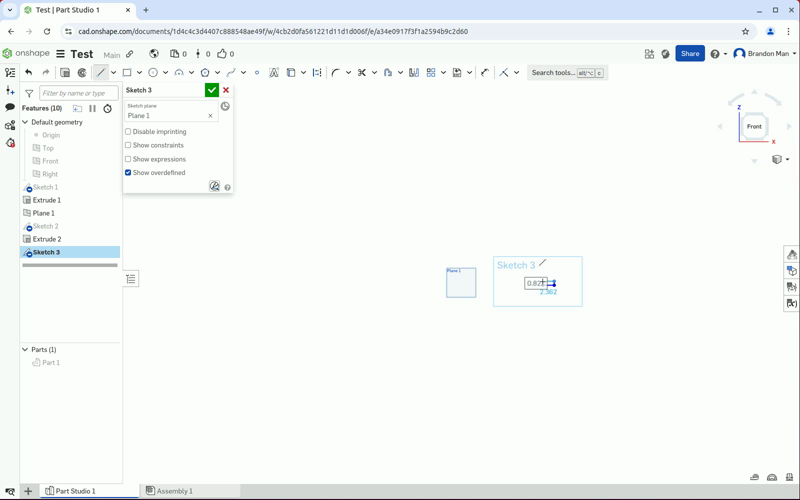
scroll(6)
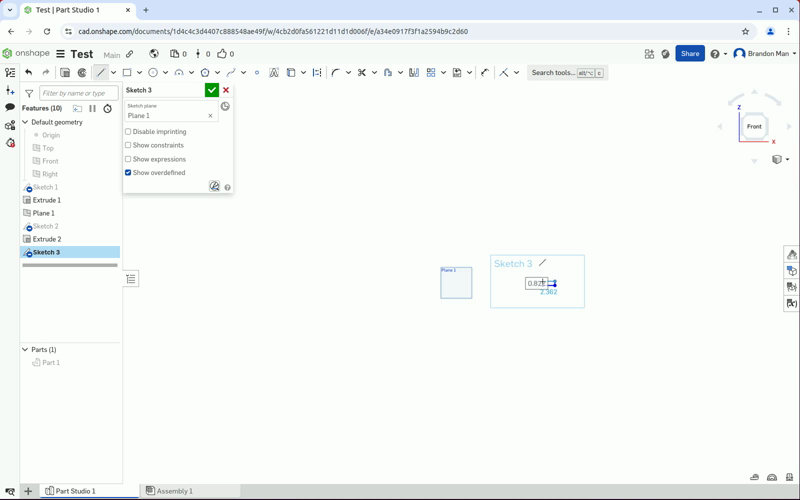
scroll(6)
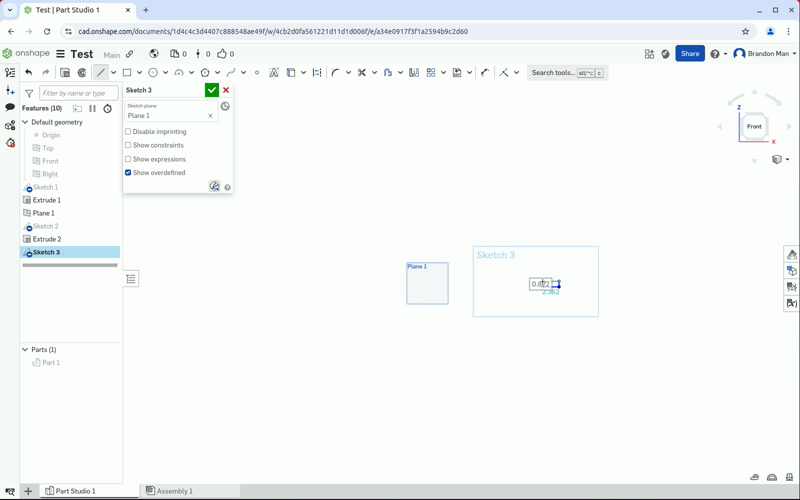
scroll(6)
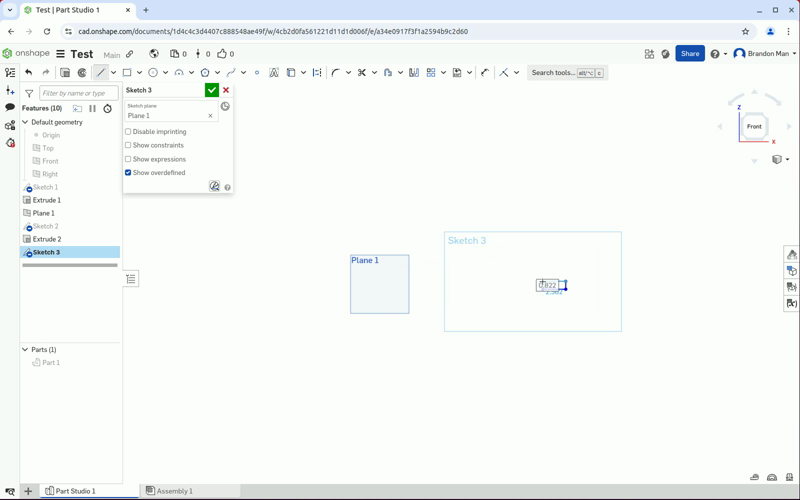
scroll(6)
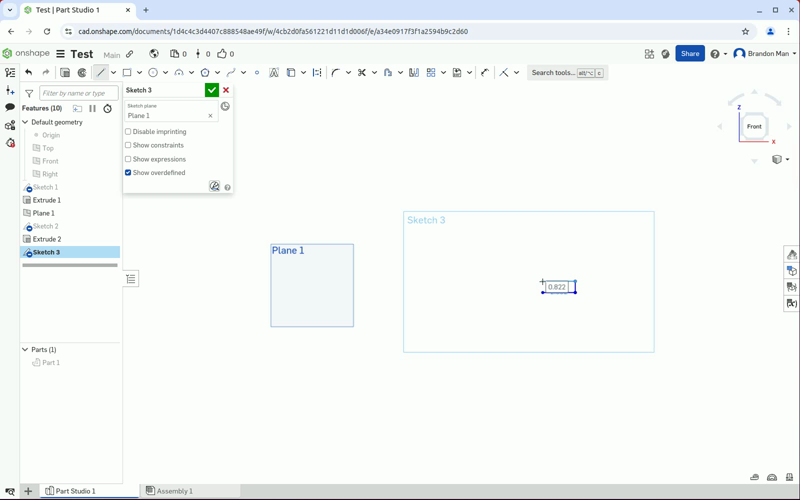
scroll(6)
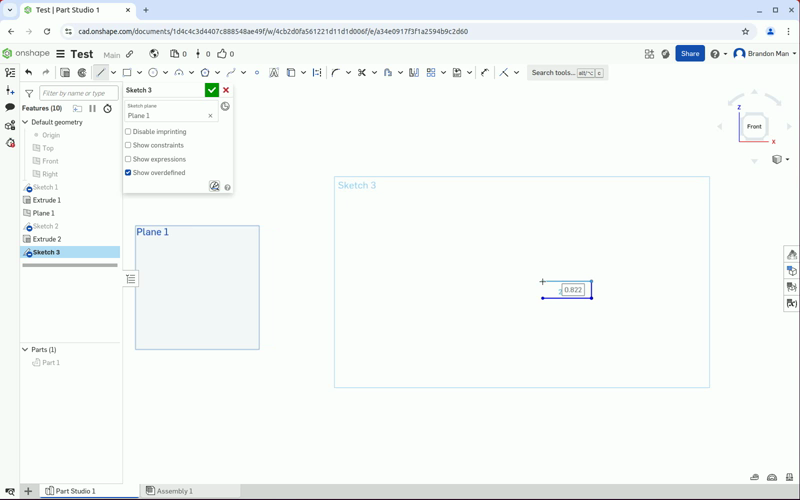
scroll(6)
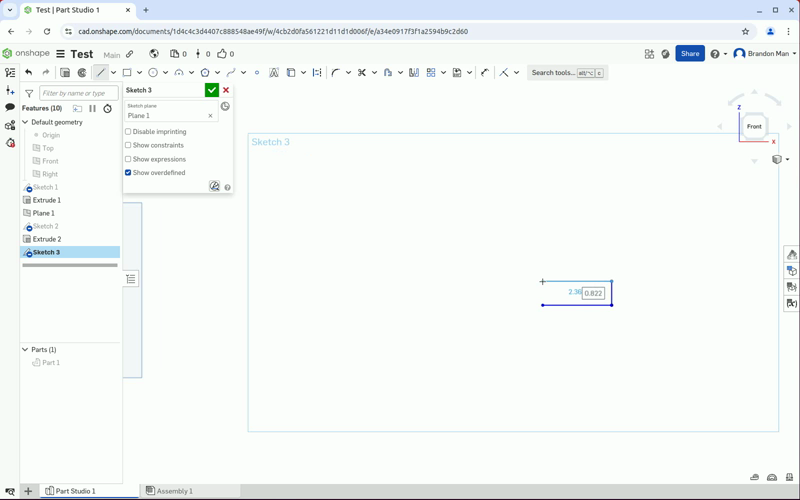
scroll(6)
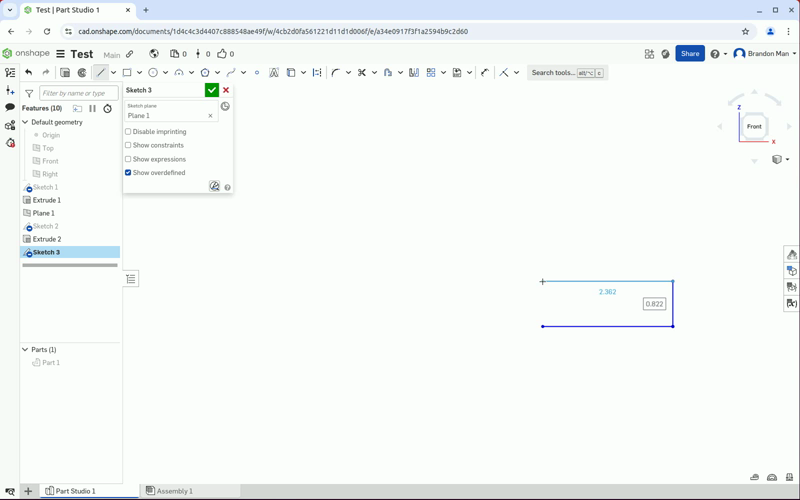
click(542, 281)
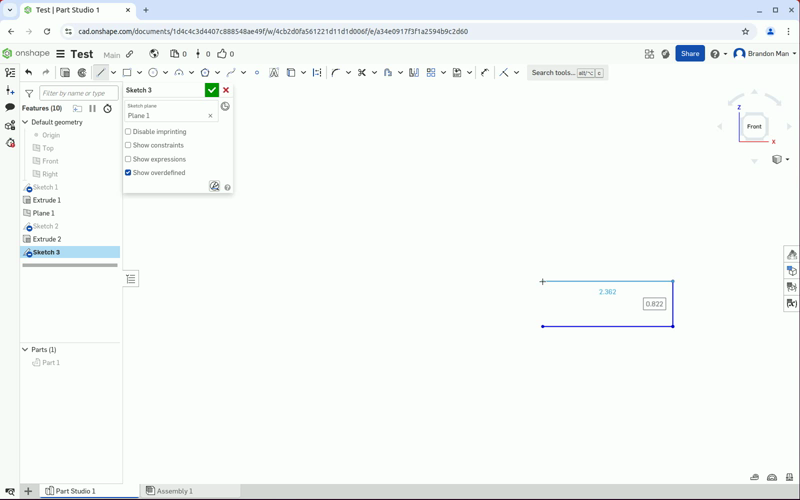
scroll(-6)
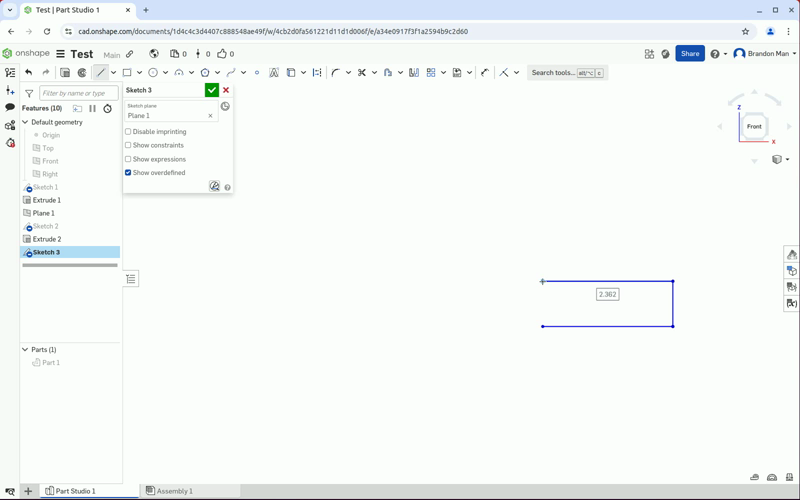
scroll(-6)
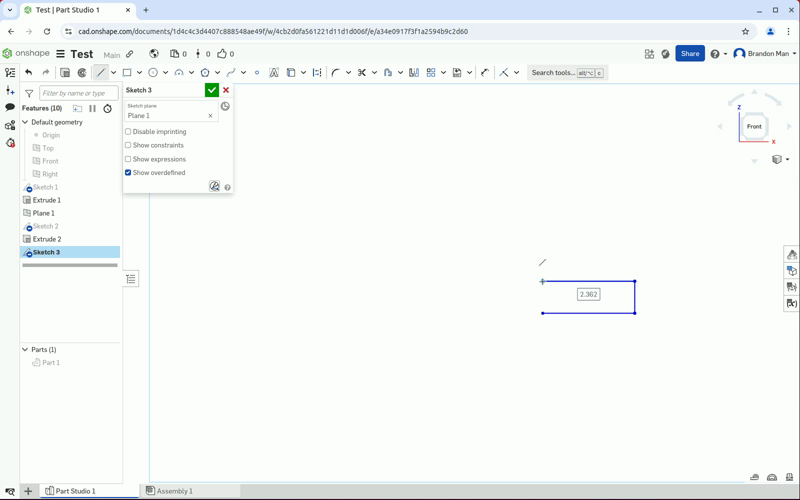
scroll(-6)
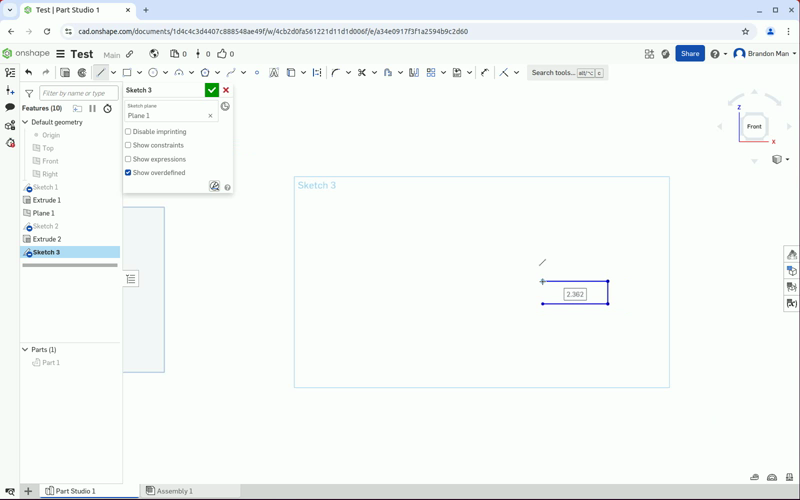
scroll(-6)
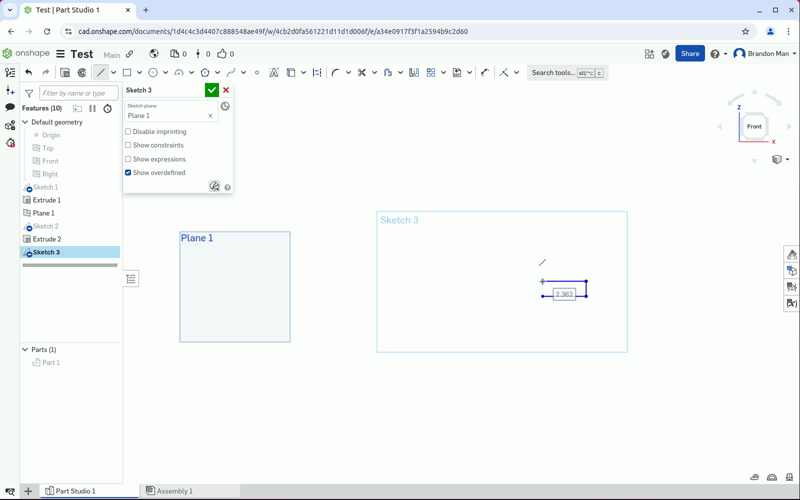
scroll(-6)
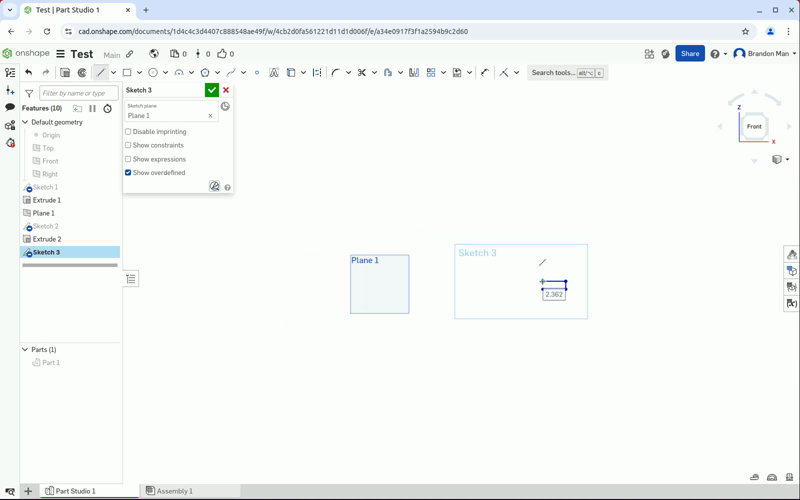
scroll(-6)
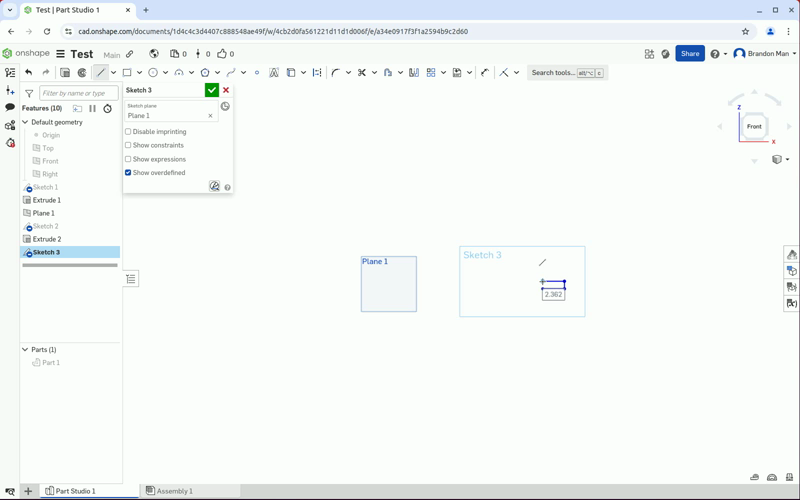
scroll(-6)
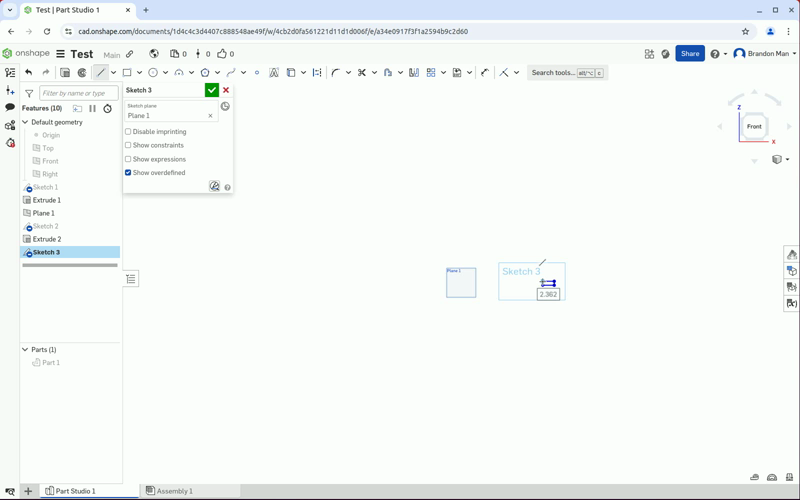
key_up(shift)
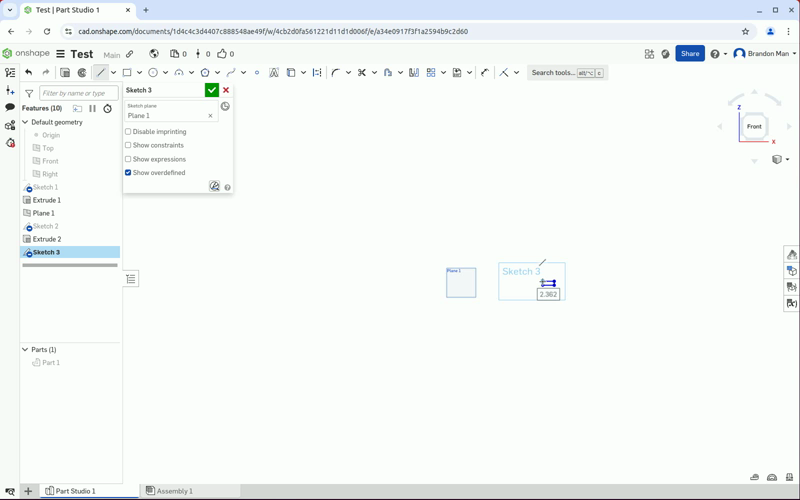
mouse_move(572, 281)
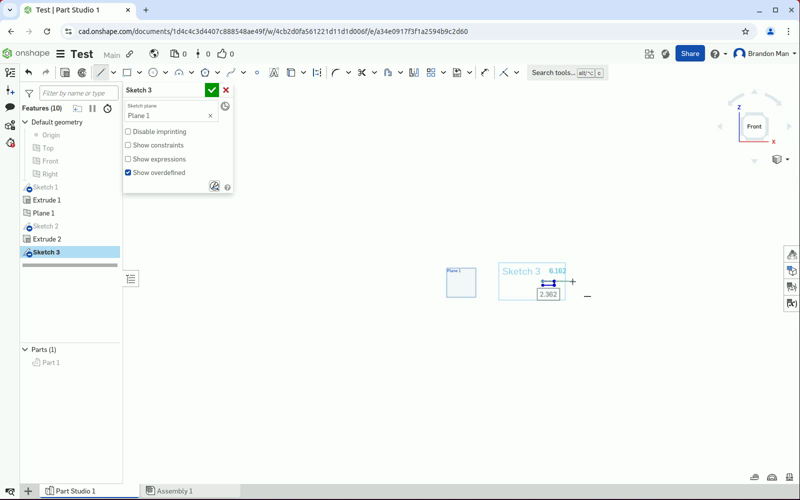
key_down(shift)
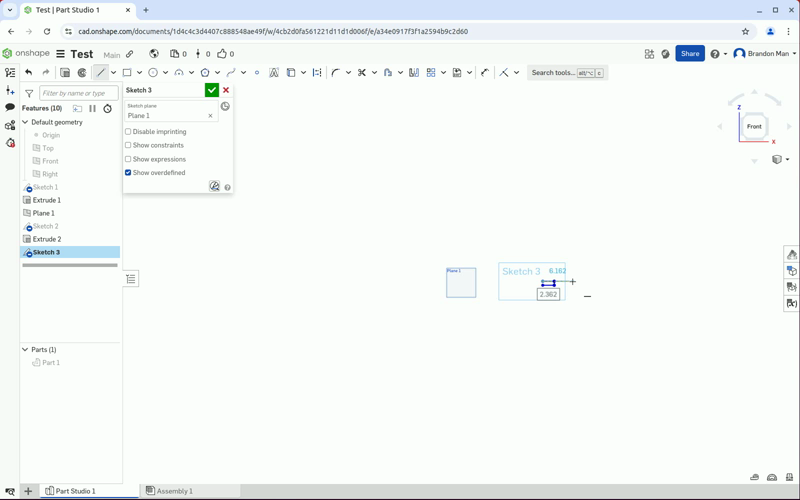
mouse_move(542, 285)
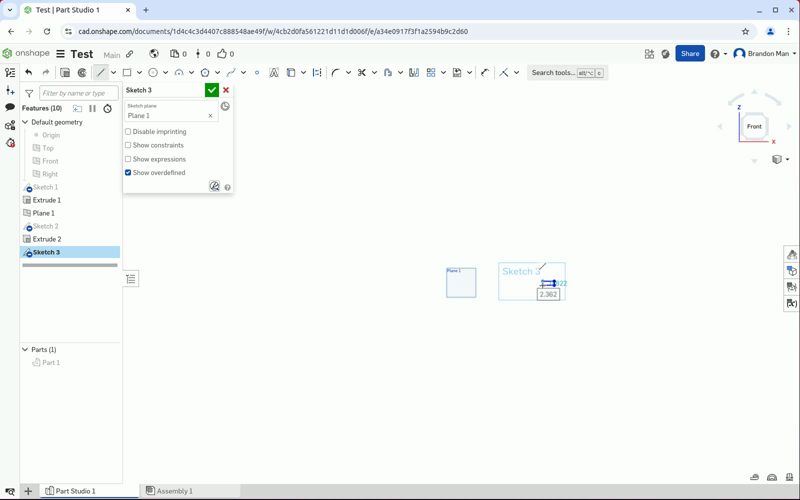
scroll(6)
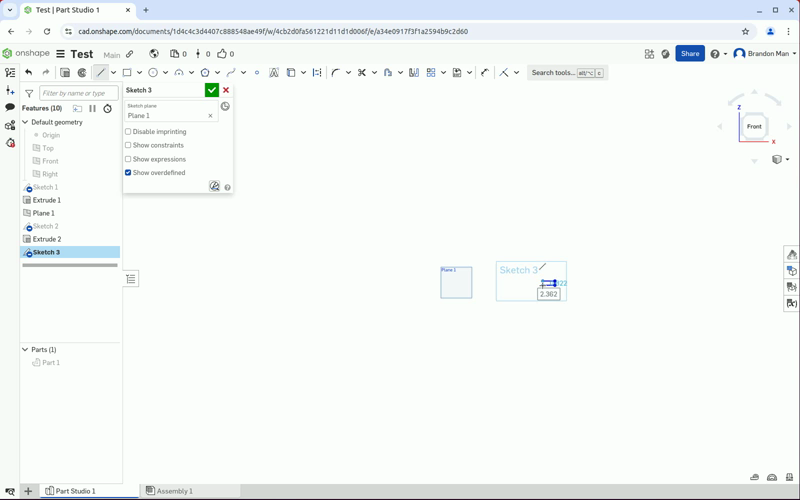
scroll(6)
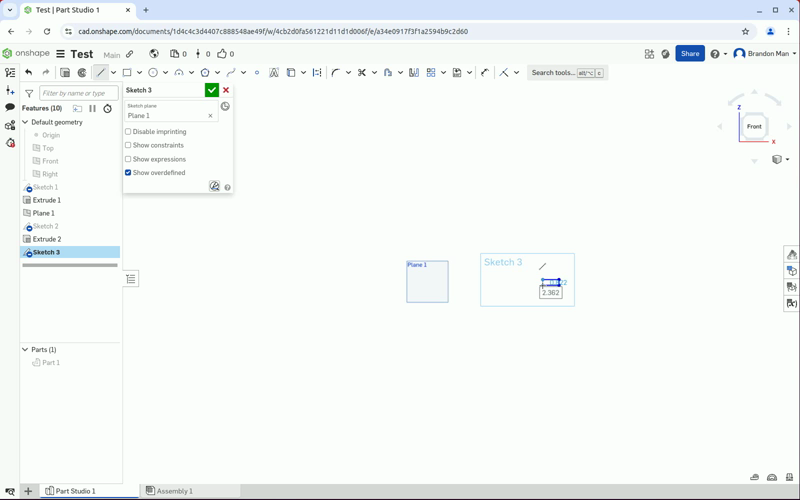
scroll(6)
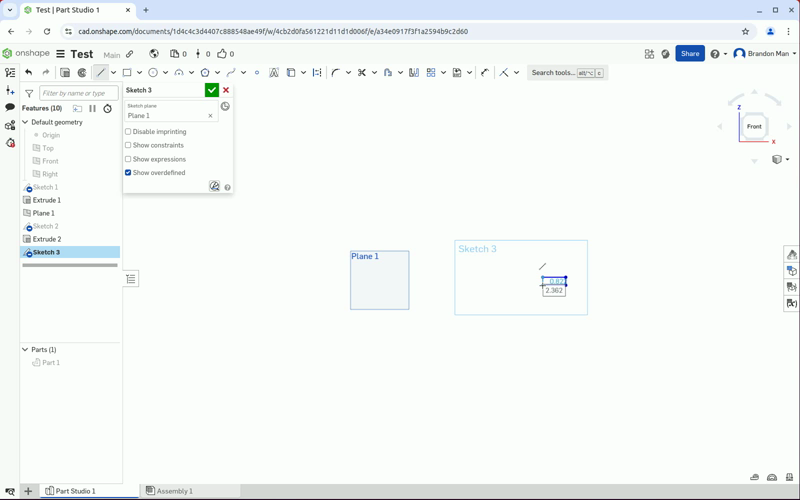
scroll(6)
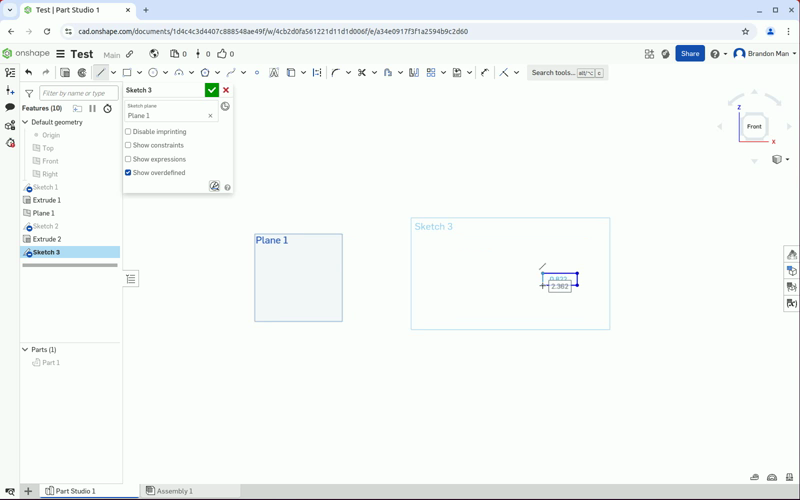
scroll(6)
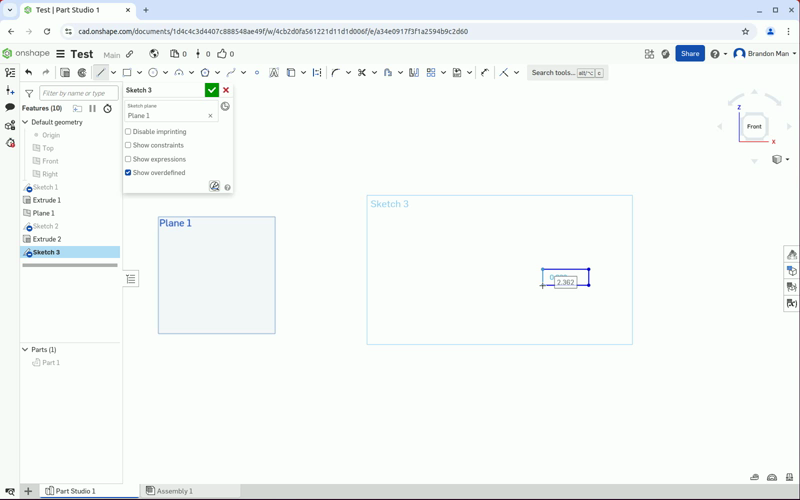
scroll(6)
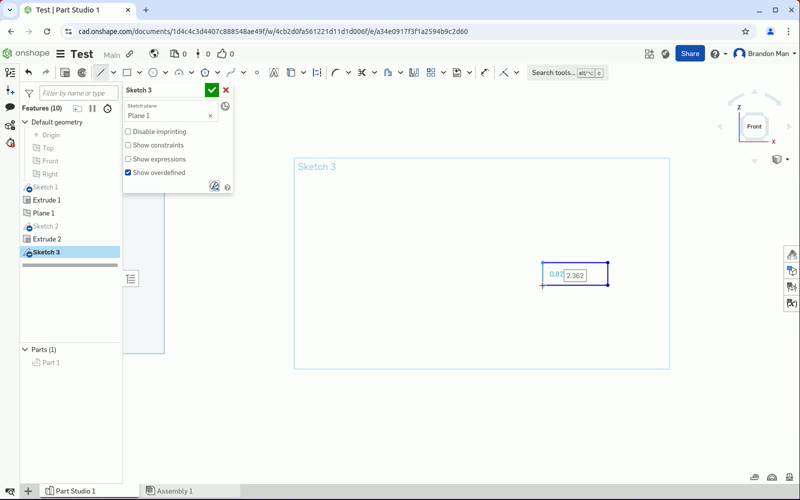
scroll(6)
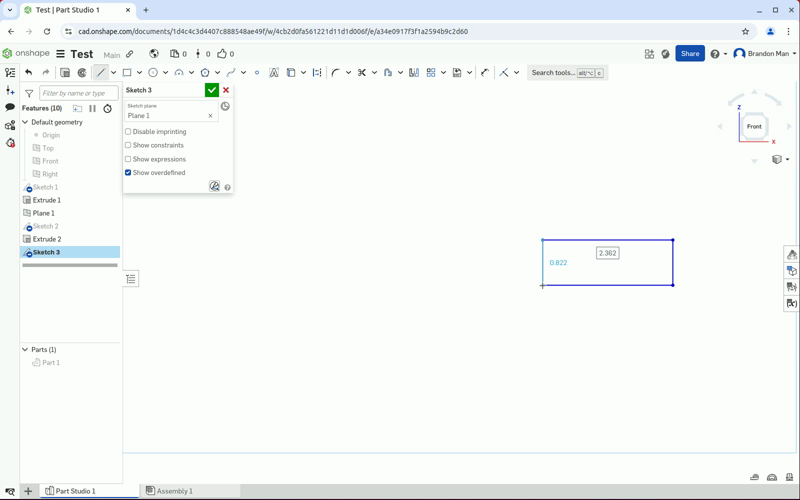
key_up(shift)
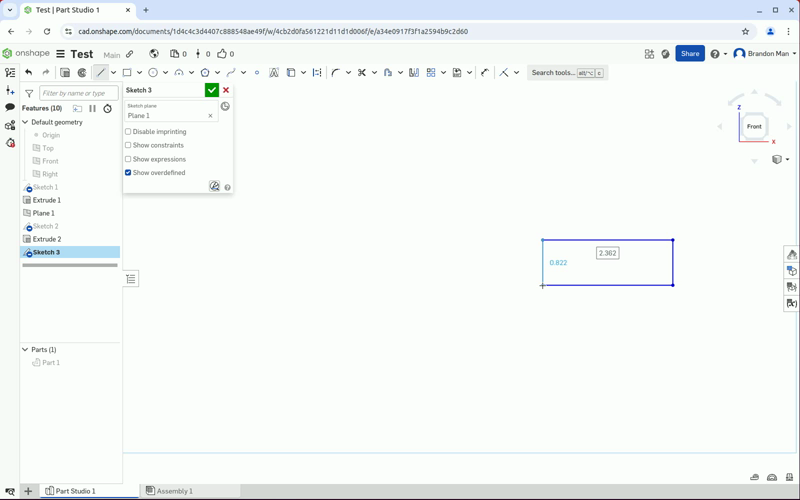
click(542, 285)
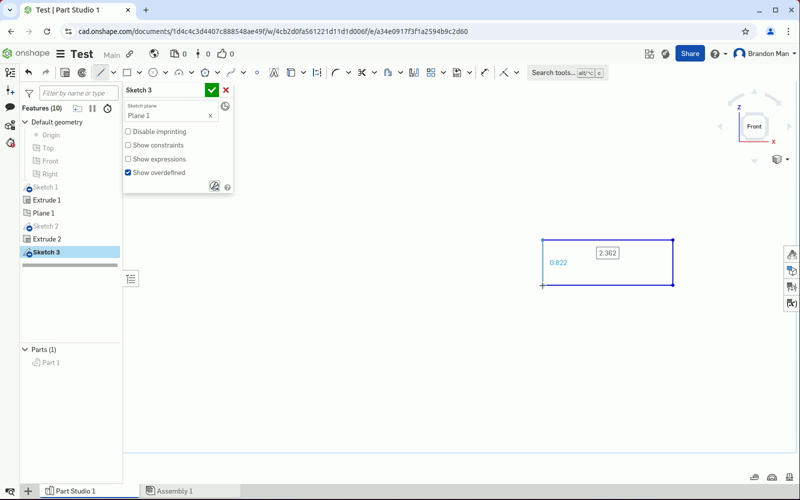
scroll(-6)
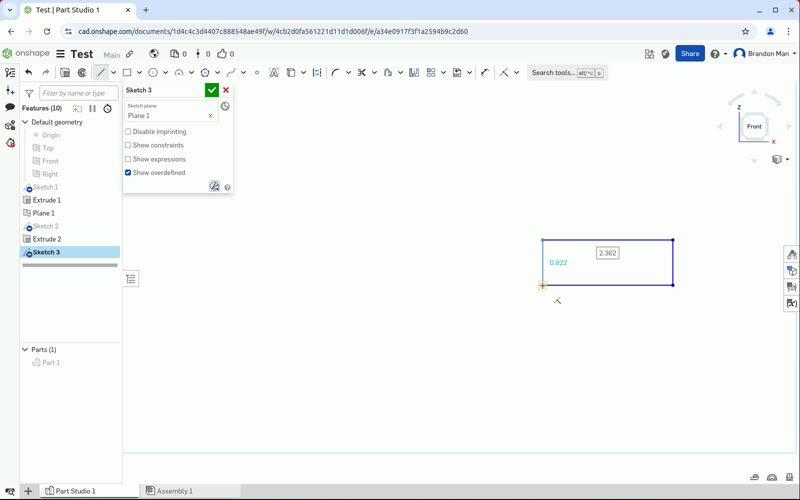
scroll(-6)
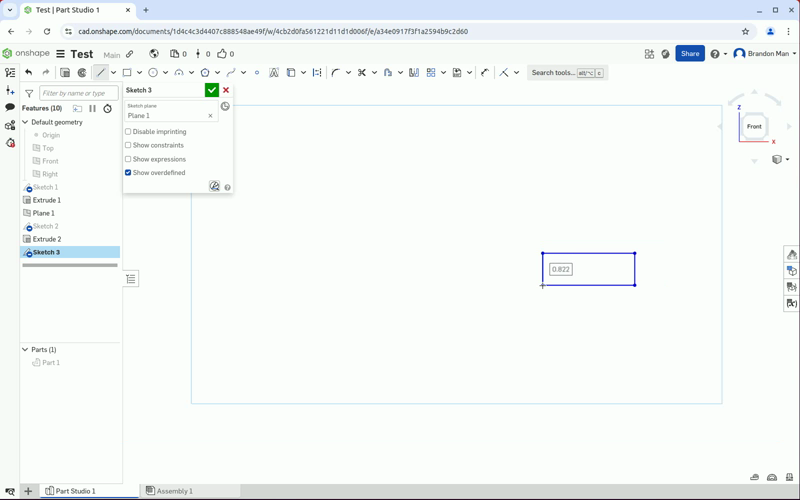
scroll(-6)
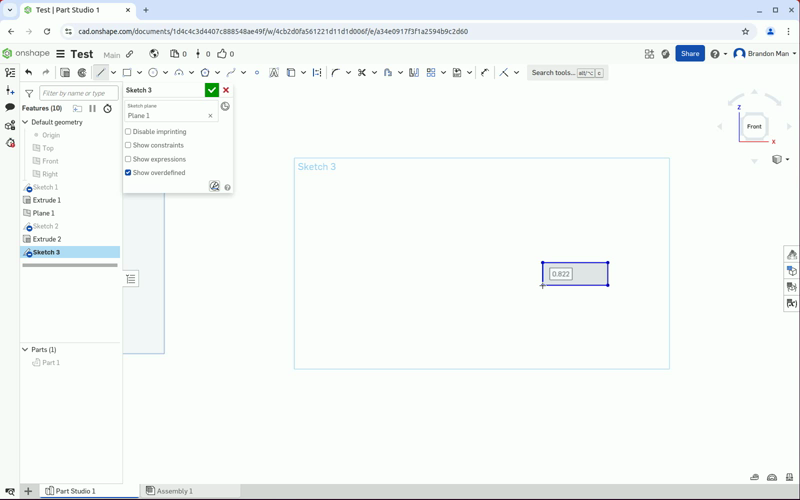
scroll(-6)
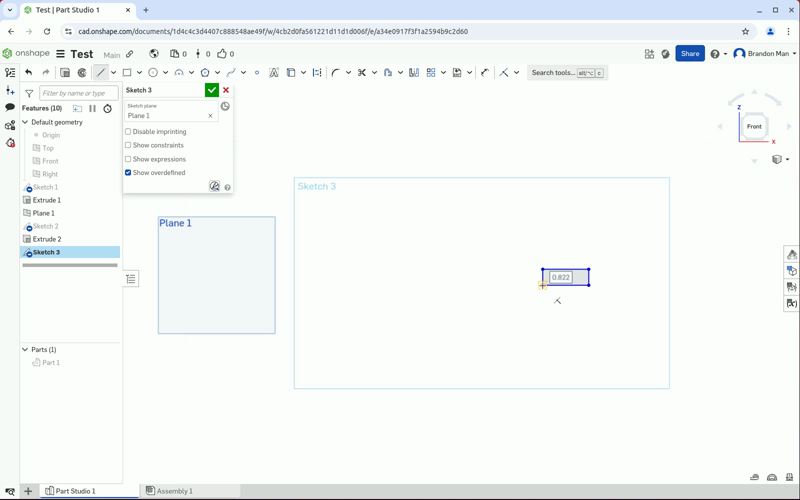
scroll(-6)
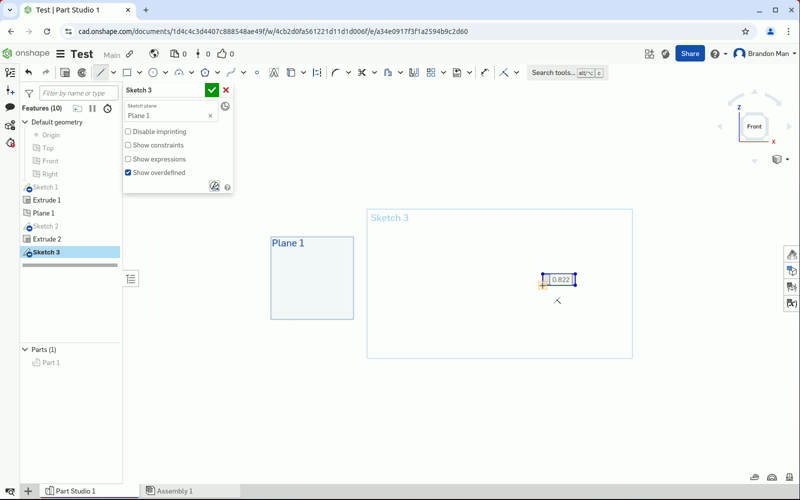
scroll(-6)
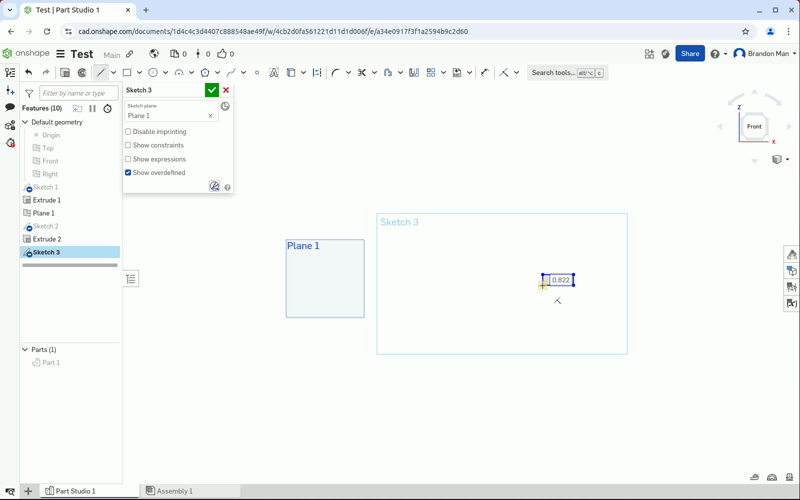
scroll(-6)
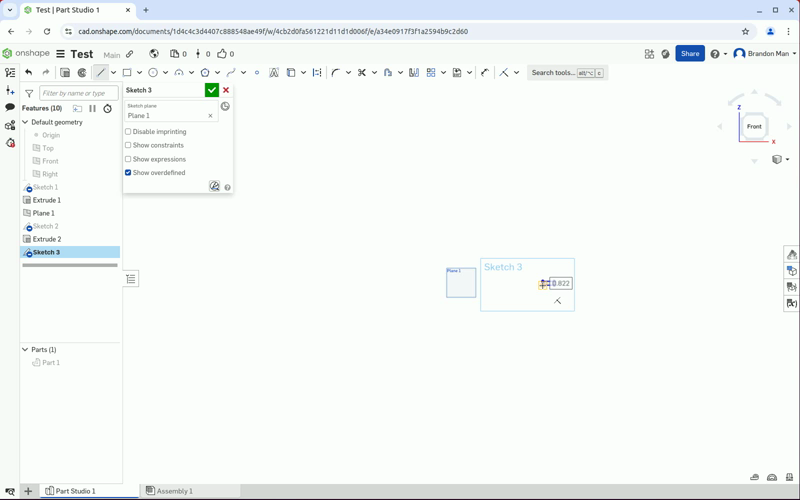
key(esc)
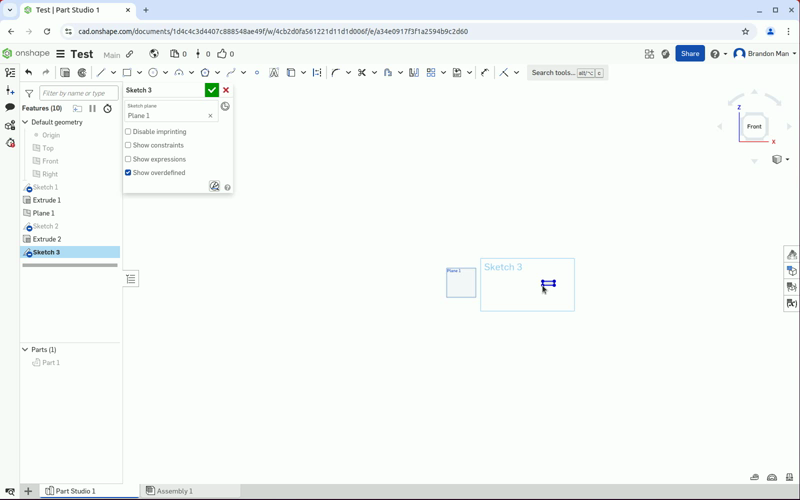
mouse_move(553, 281)
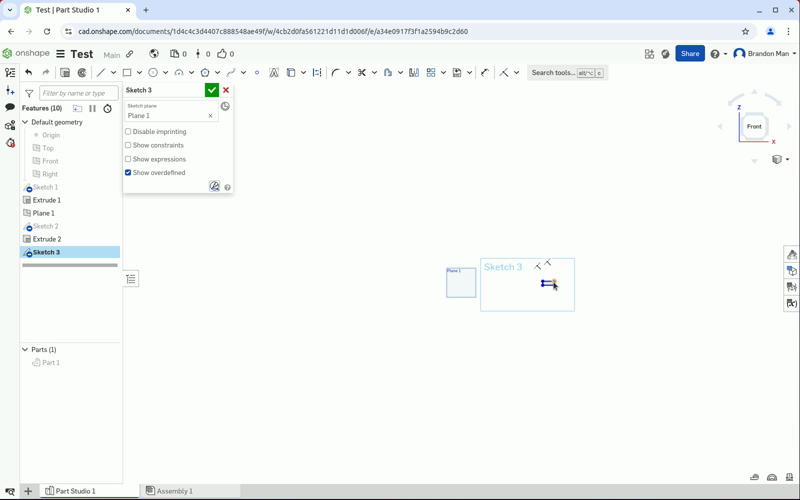
scroll(6)
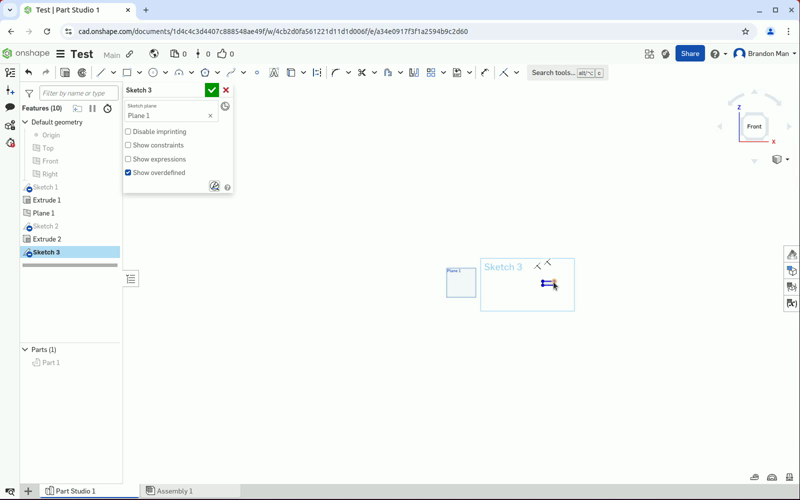
scroll(6)
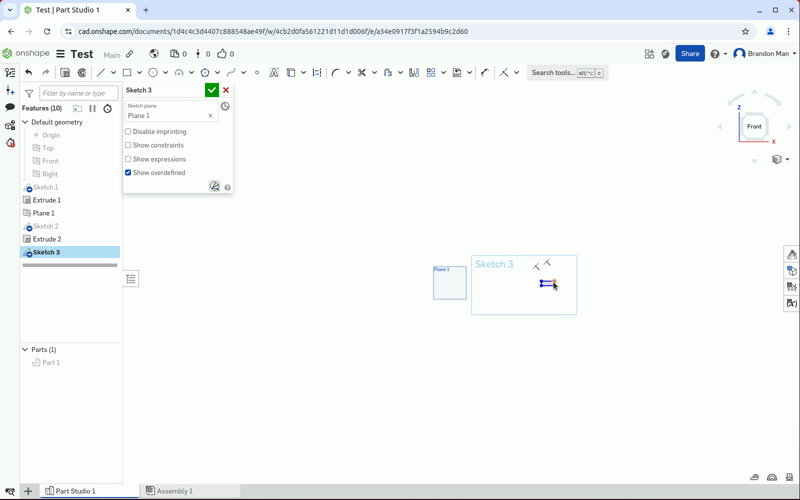
scroll(6)
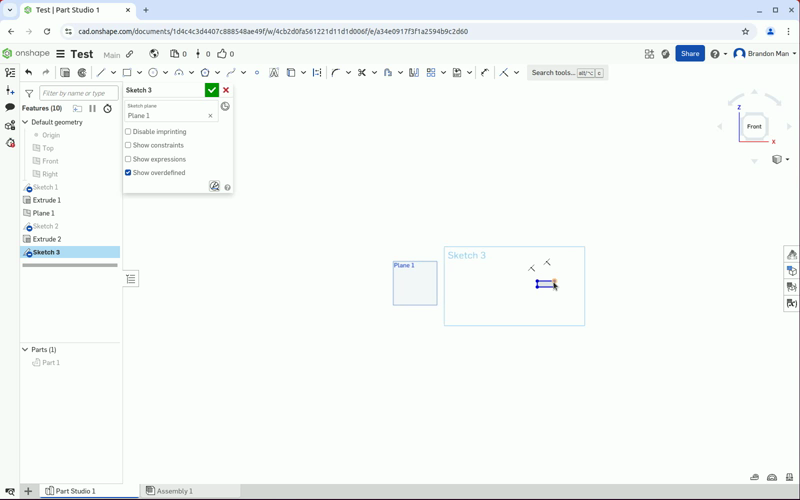
scroll(6)
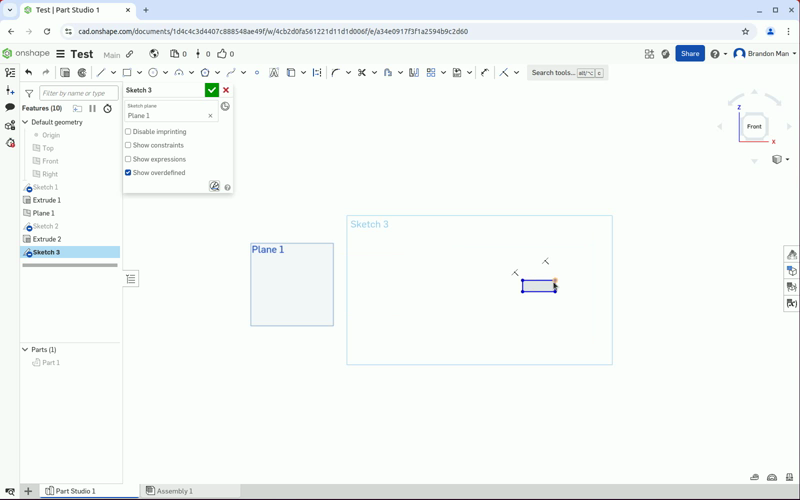
scroll(6)
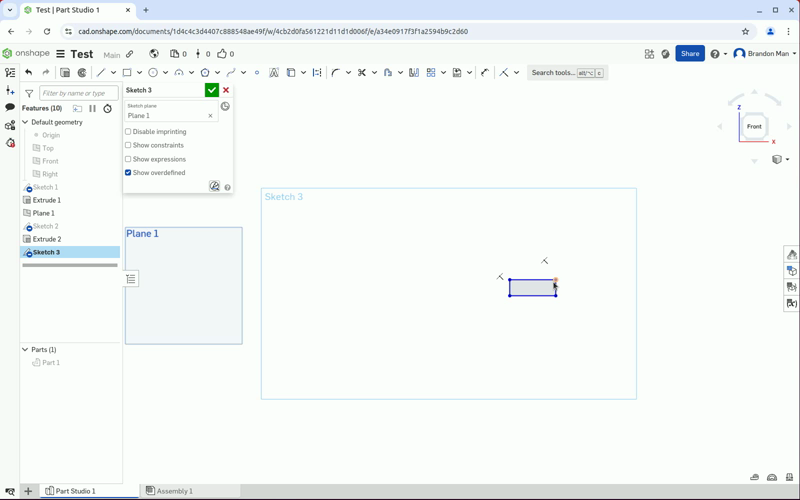
scroll(6)
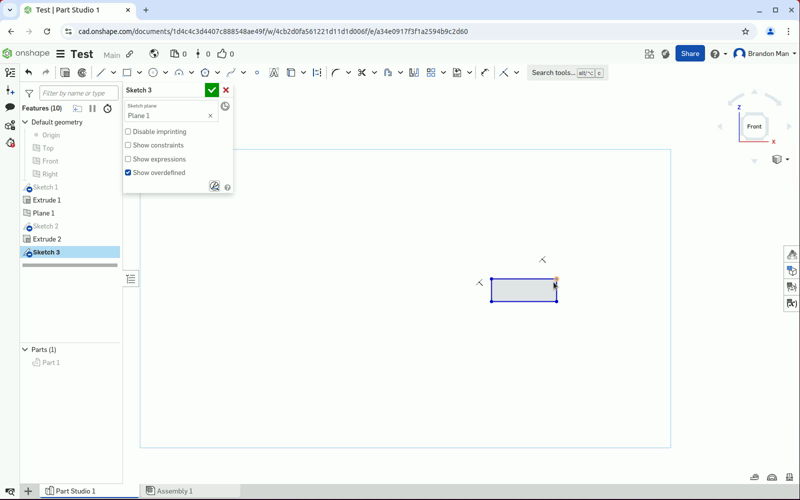
scroll(6)
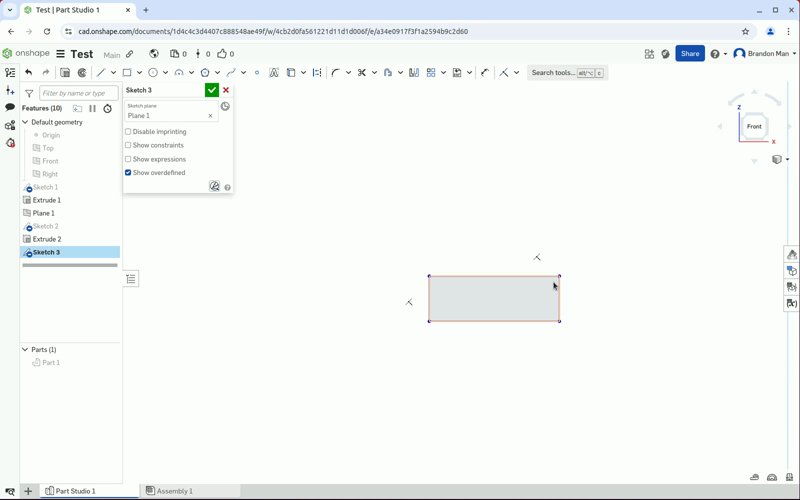
click(553, 281)
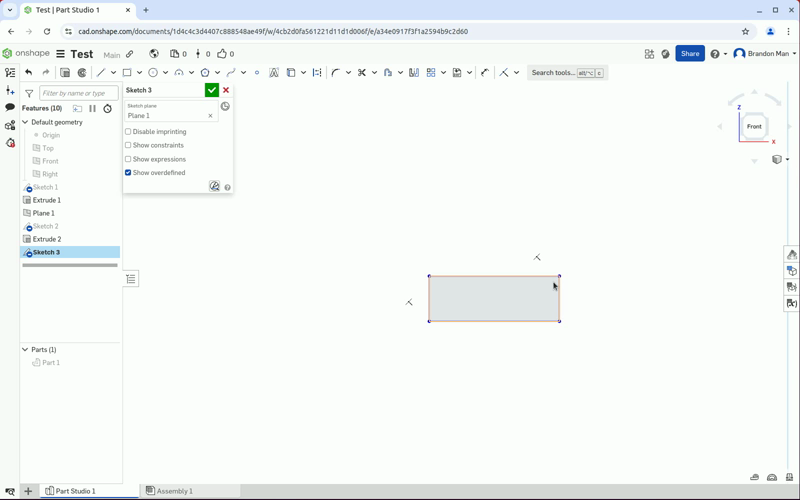
scroll(-6)
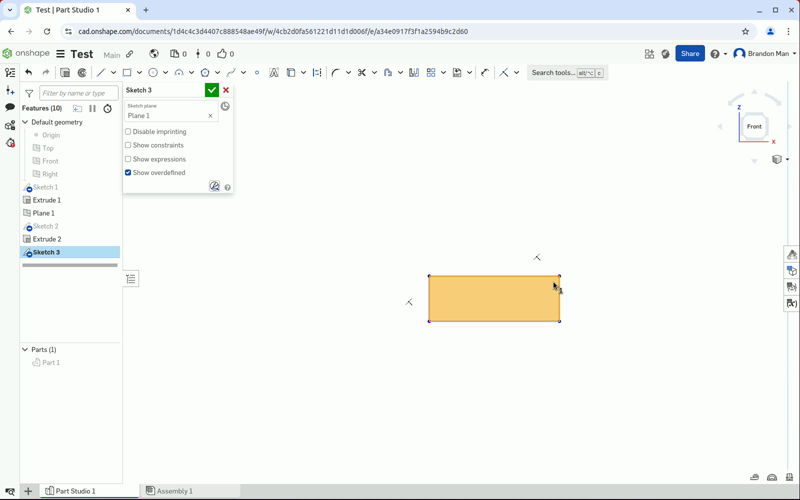
scroll(-6)
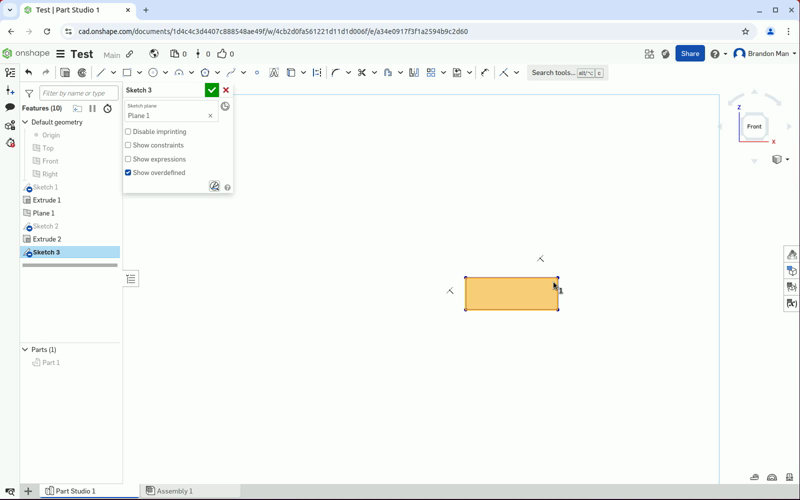
scroll(-6)
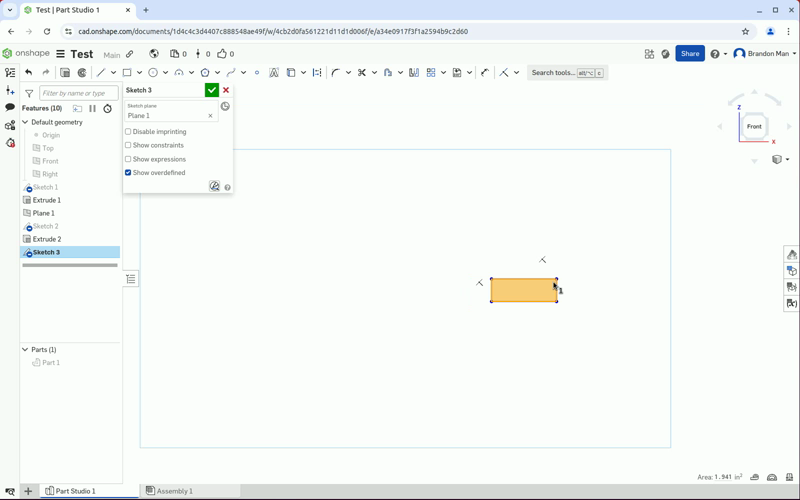
scroll(-6)
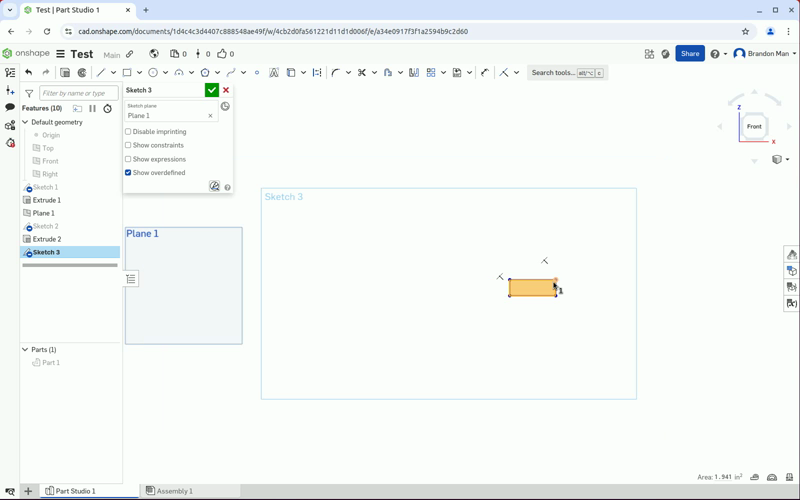
scroll(-6)
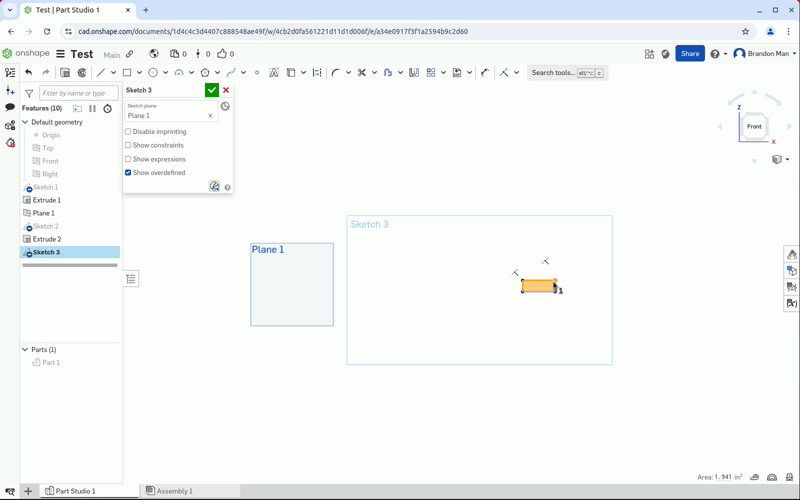
scroll(-6)
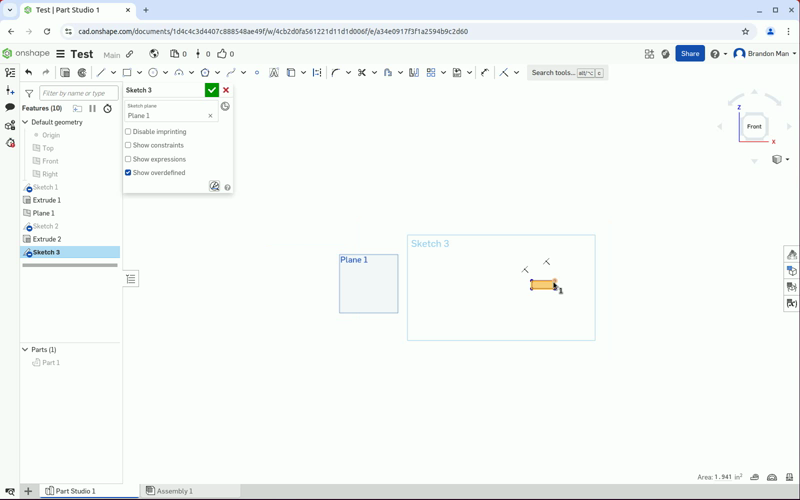
scroll(-6)
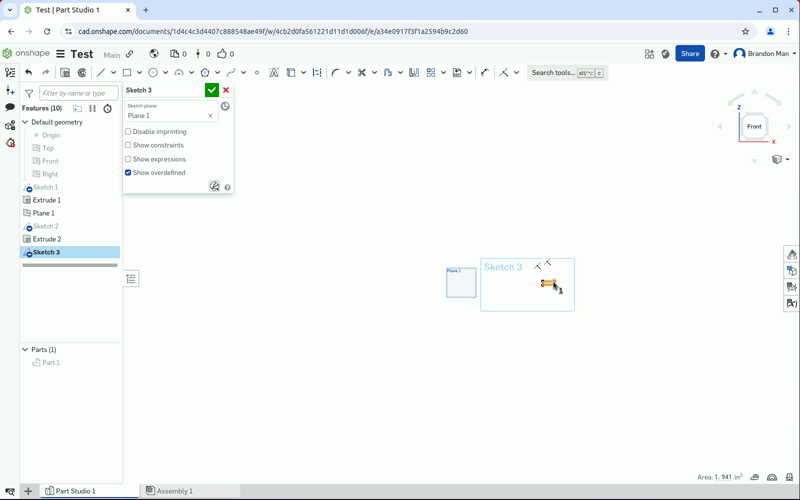
mouse_move(73, 352)
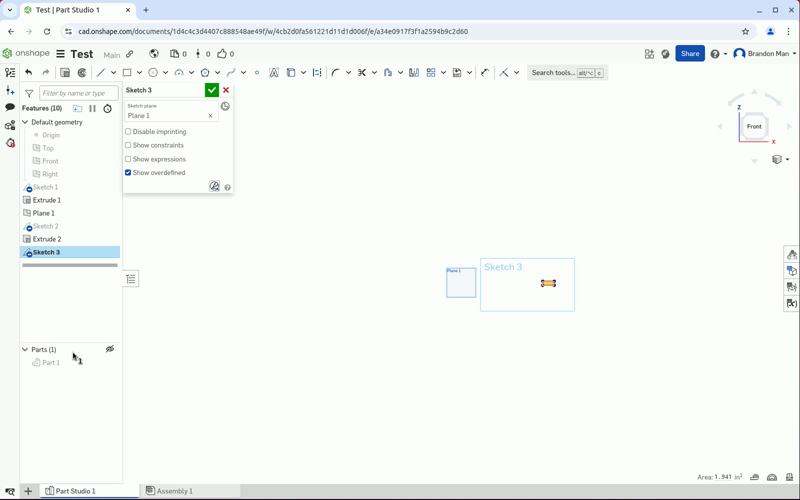
key(shift+y)
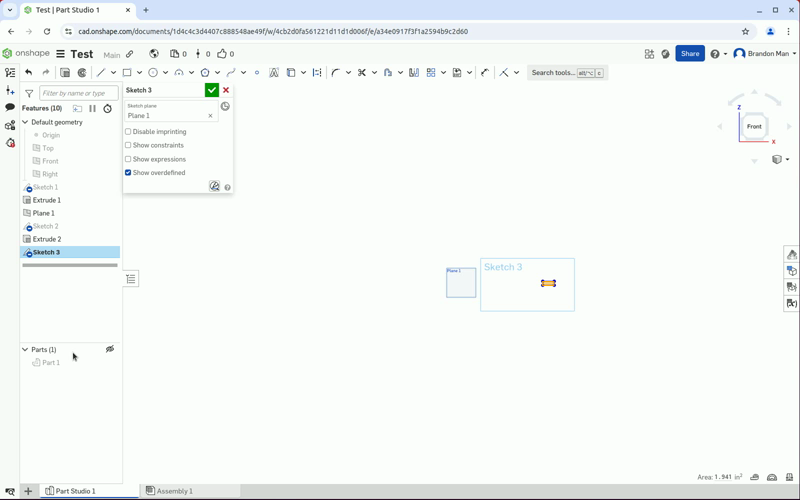
key(shift+e)
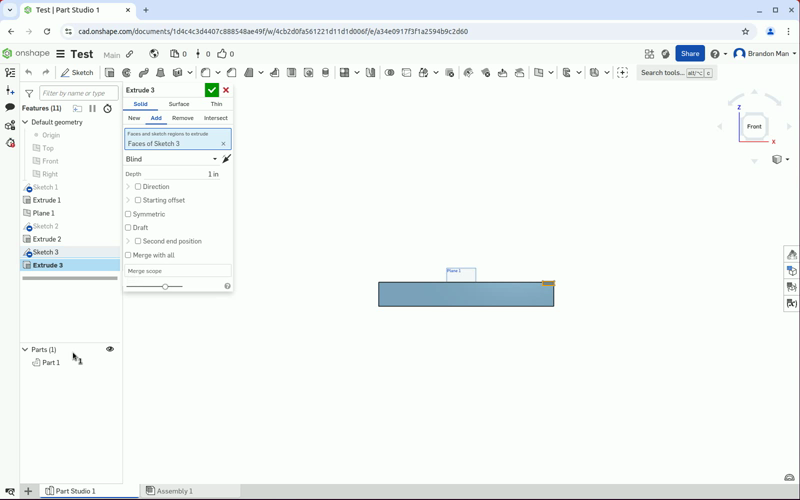
mouse_move(143, 106)
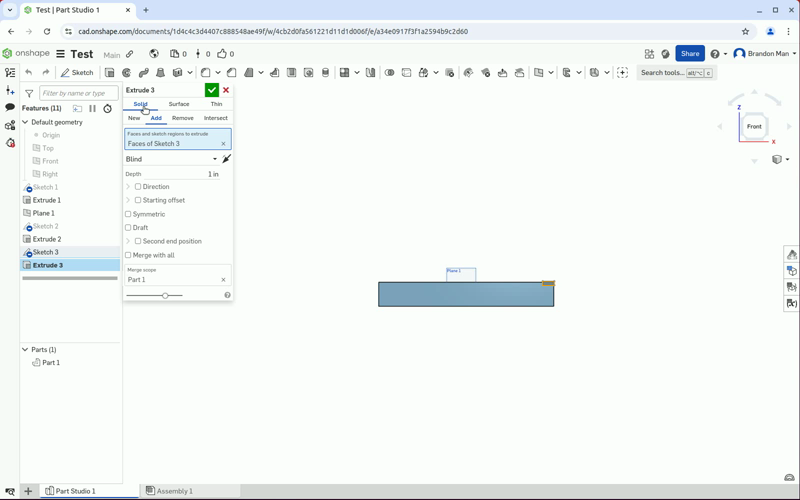
click(143, 106)
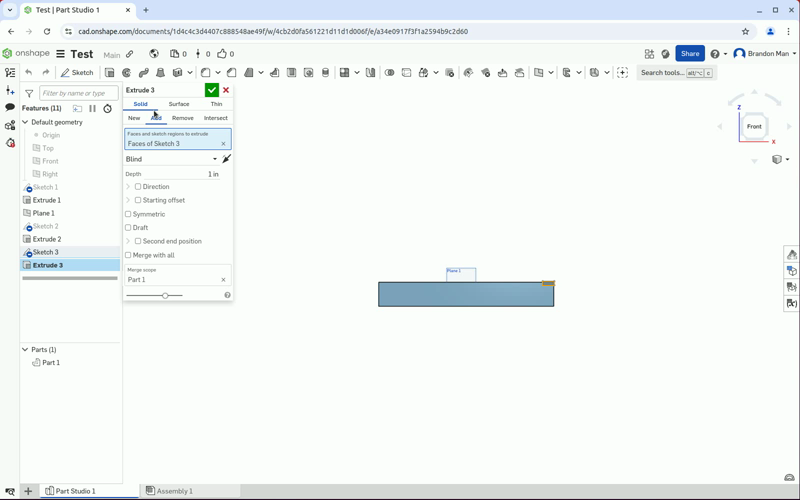
mouse_move(186, 120)
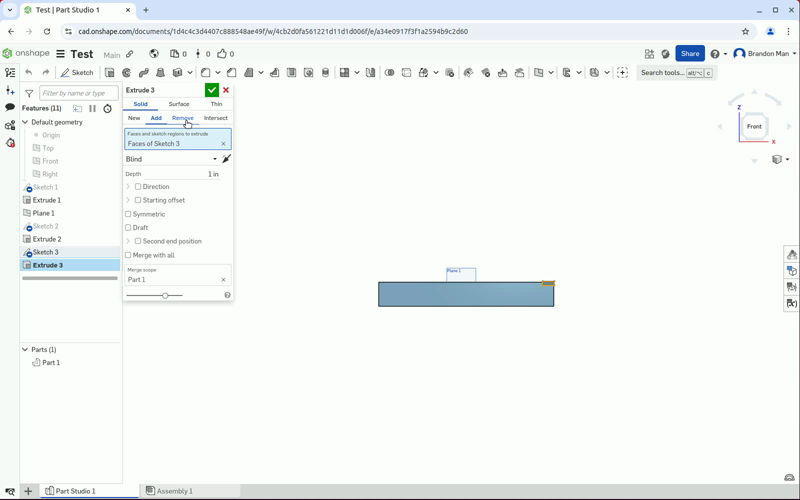
click(186, 120)
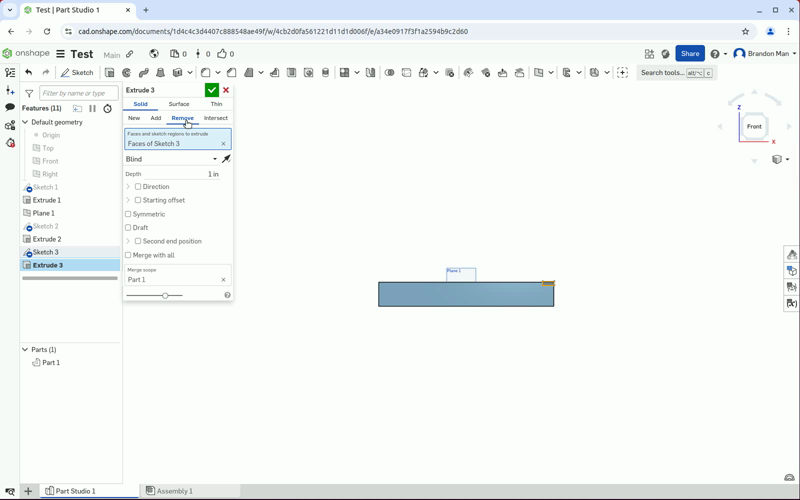
key(tab, 4)
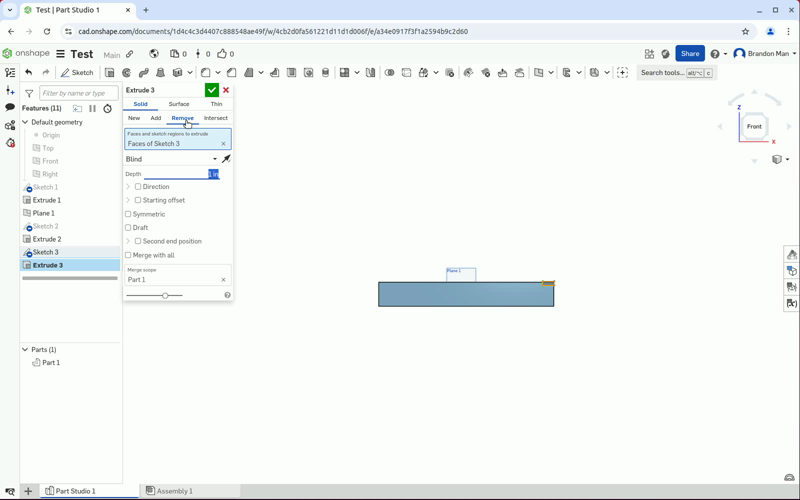
text(2.166)
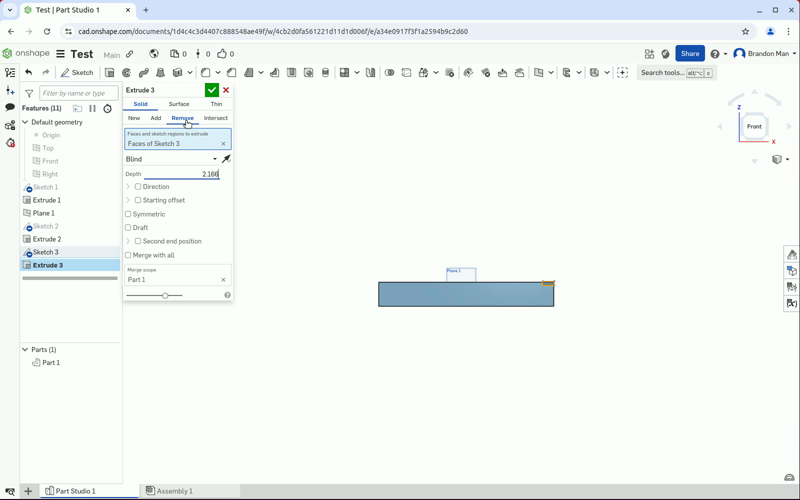
key(tab, 6)
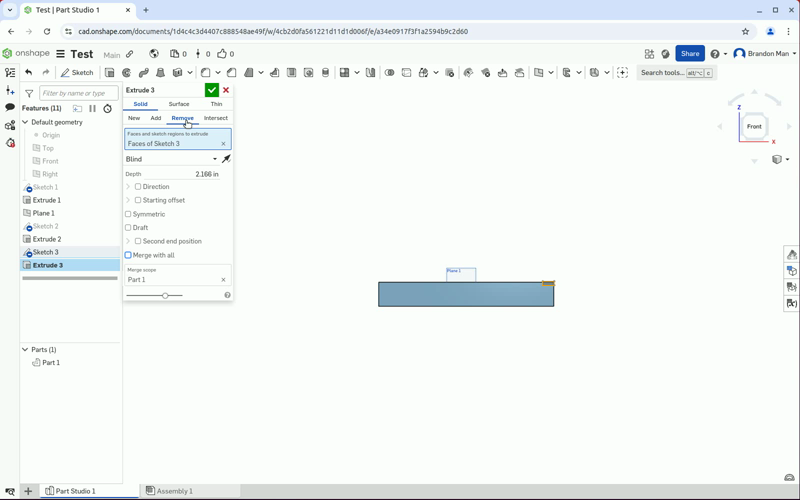
key(space)
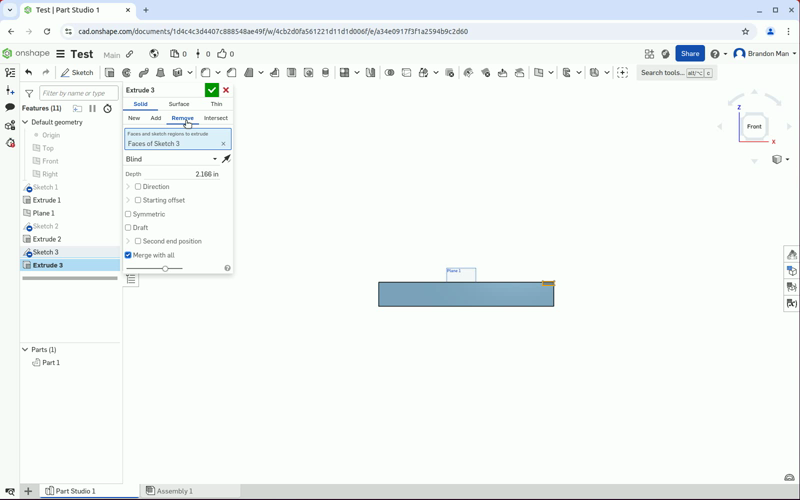
key(enter)
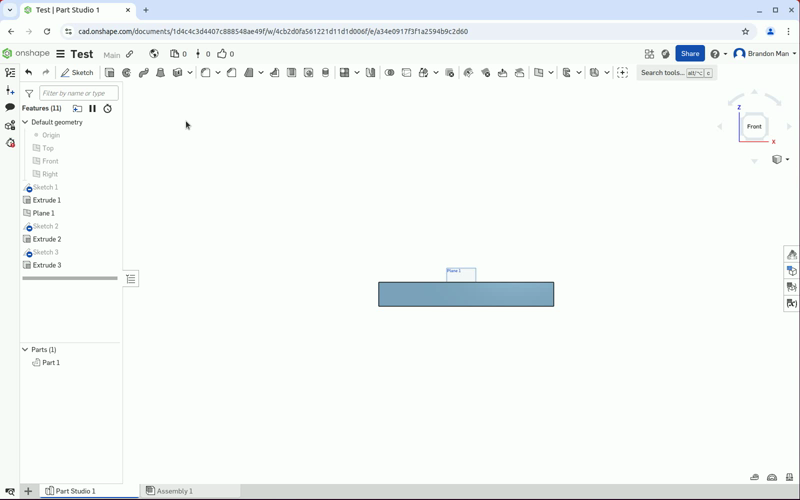
key(shift+h)
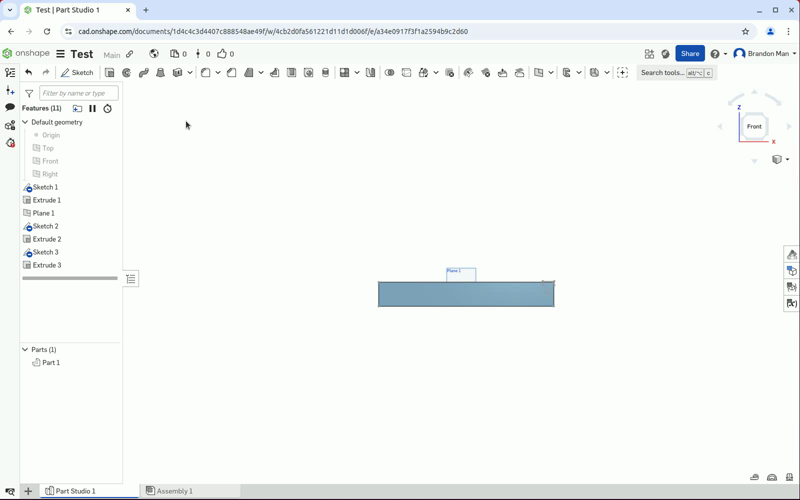
key(shift+h)
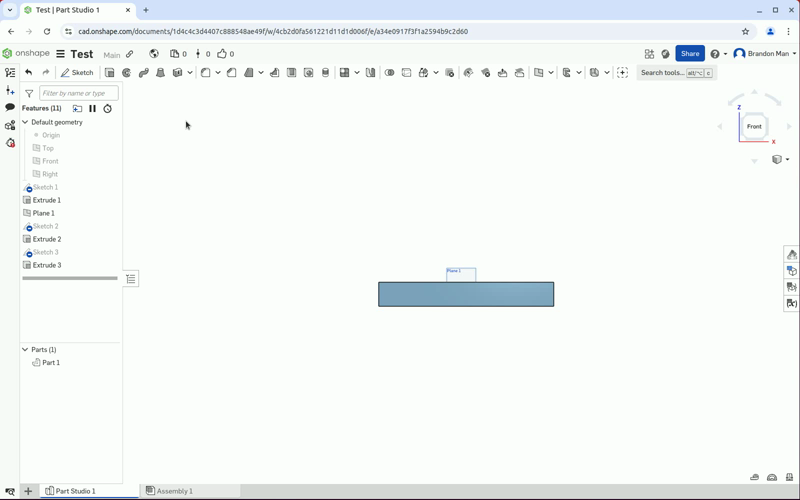
mouse_move(73, 189)
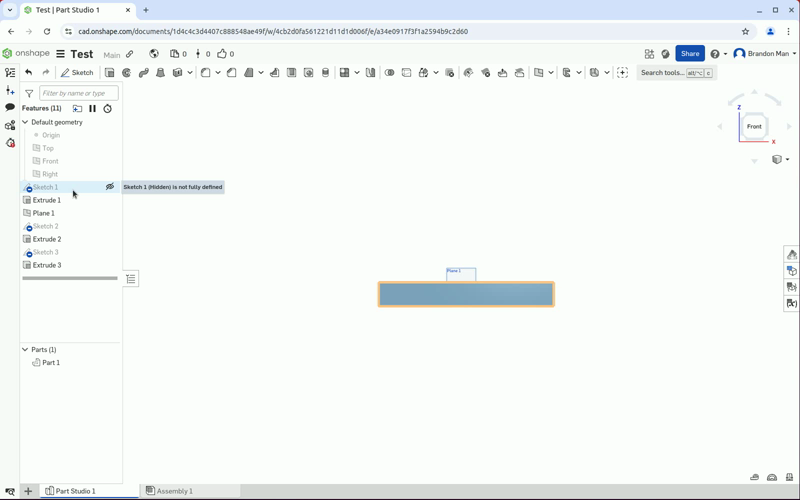
click(73, 189)
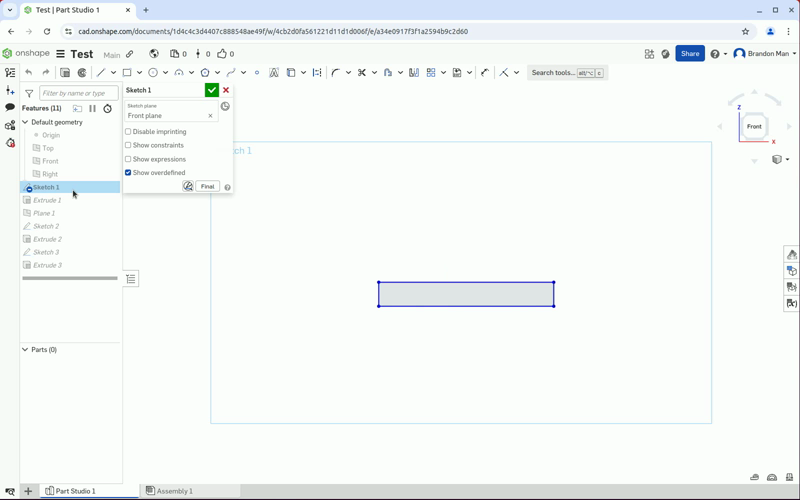
mouse_move(229, 92)
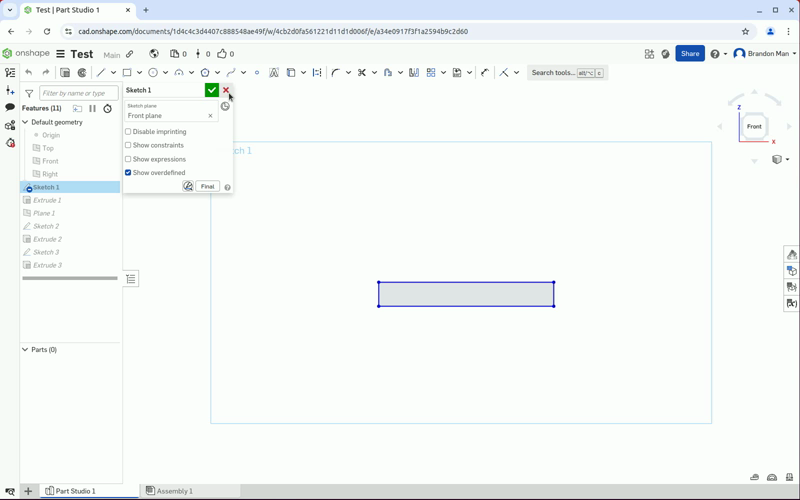
click(229, 92)
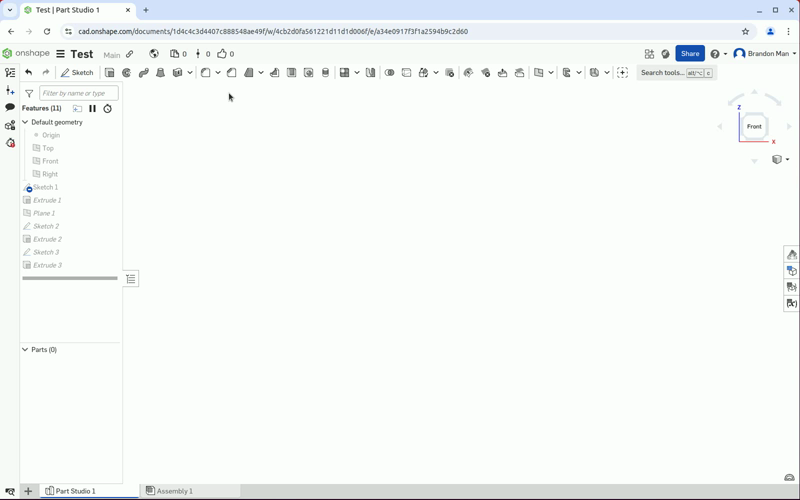
key(shift+s)
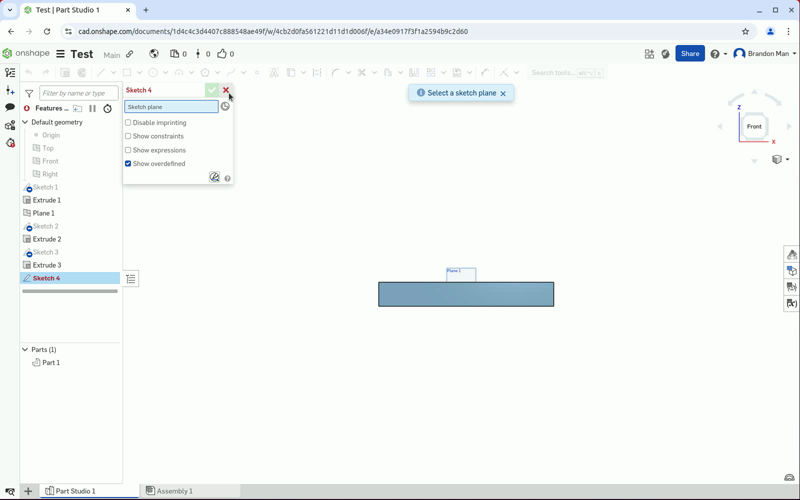
mouse_move(73, 215)
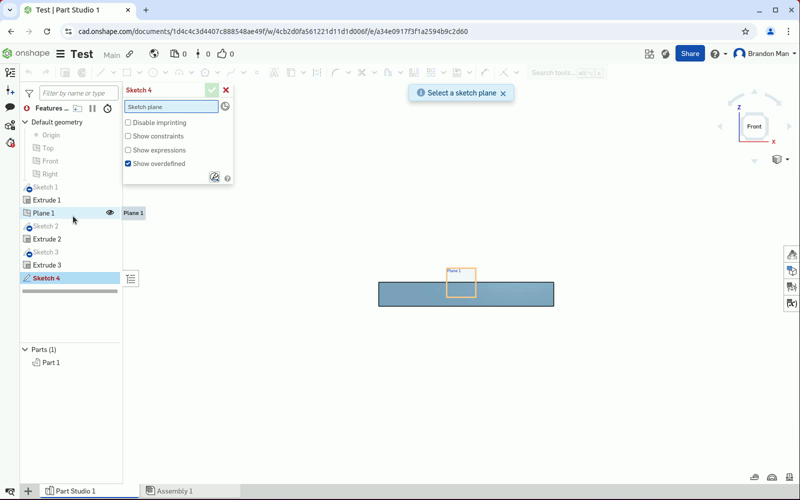
click(73, 215)
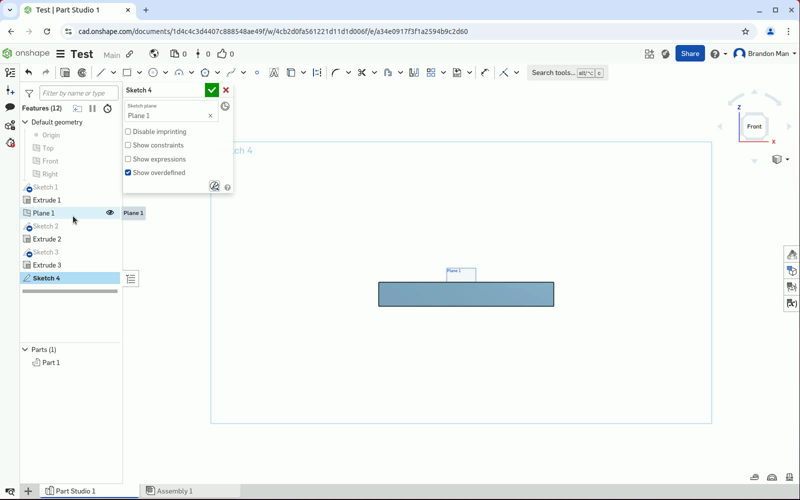
mouse_move(73, 352)
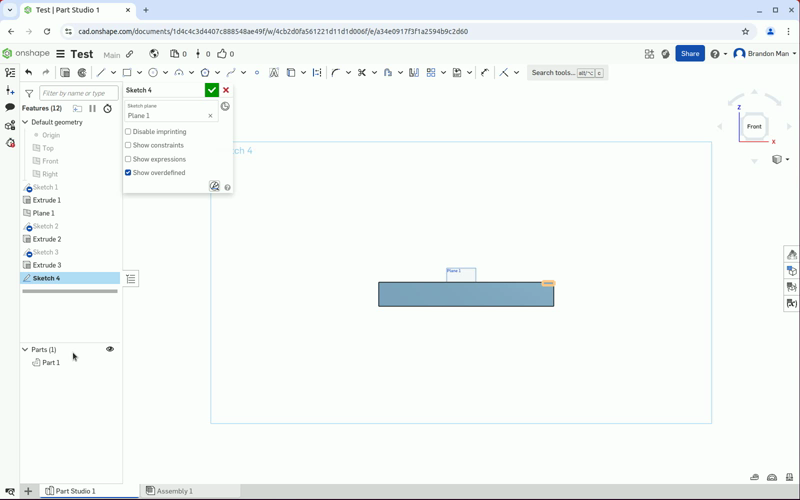
key(y)
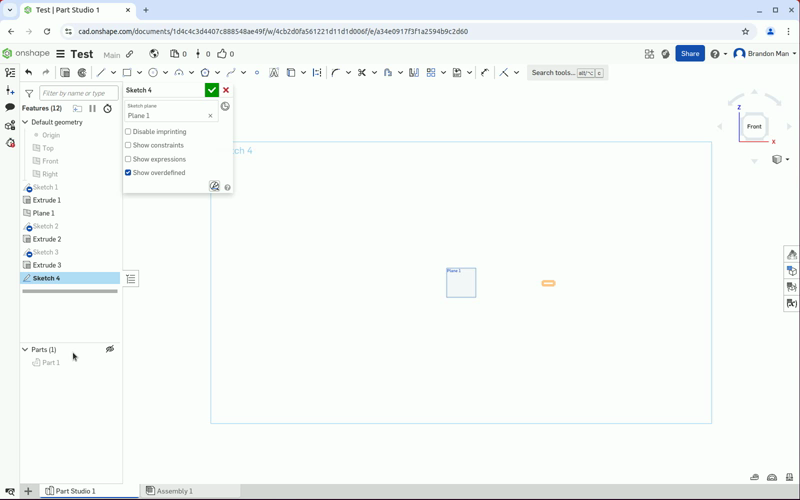
key(l)
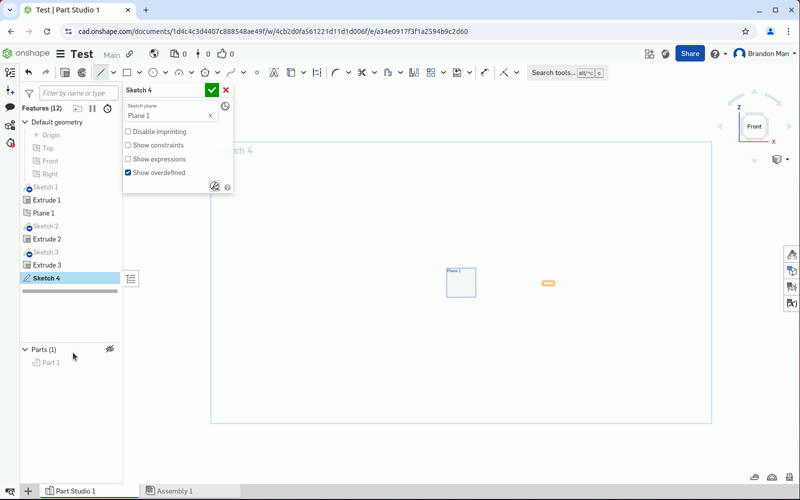
key_down(shift)
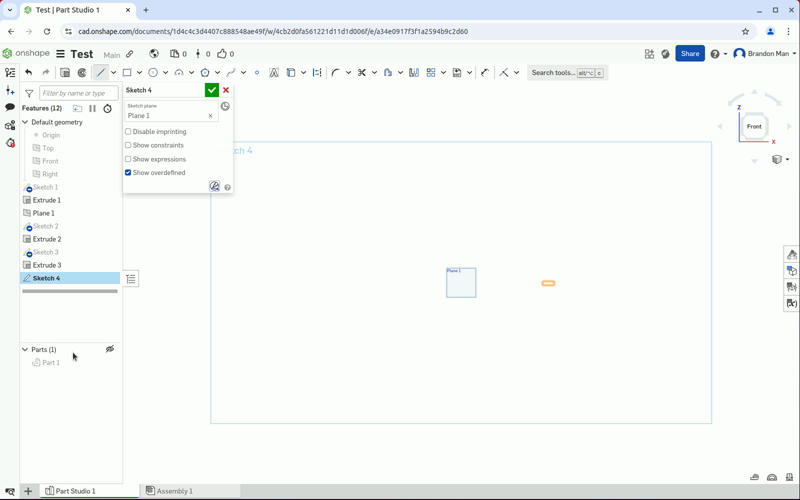
mouse_move(542, 306)
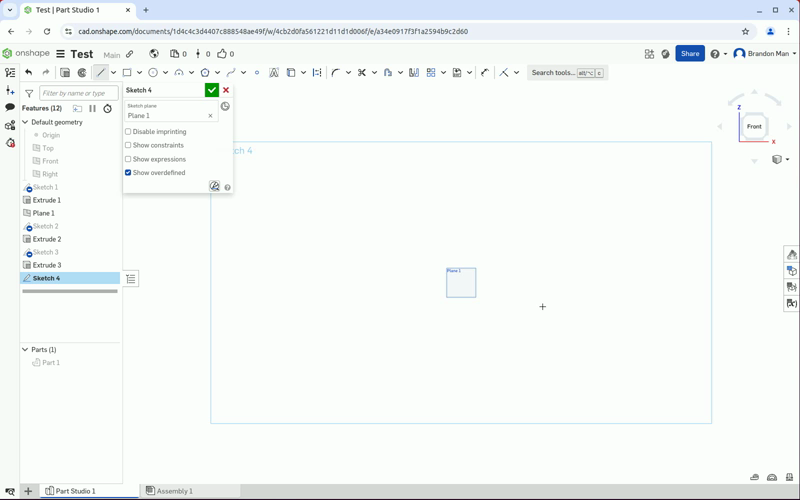
click(542, 306)
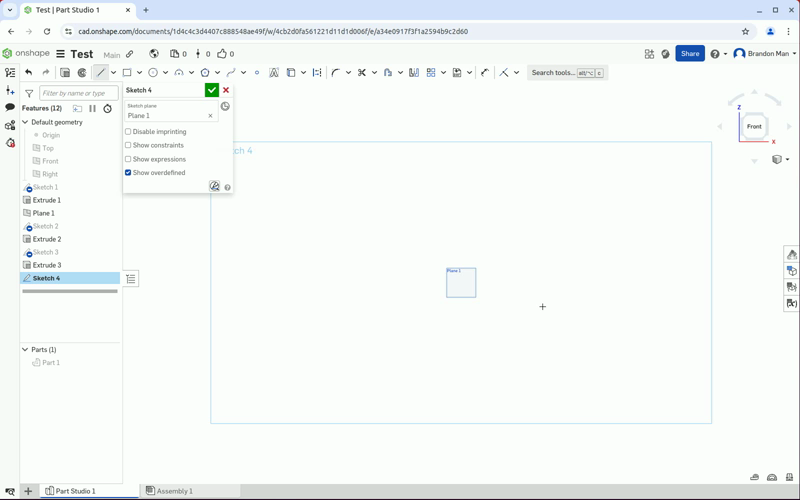
key_up(shift)
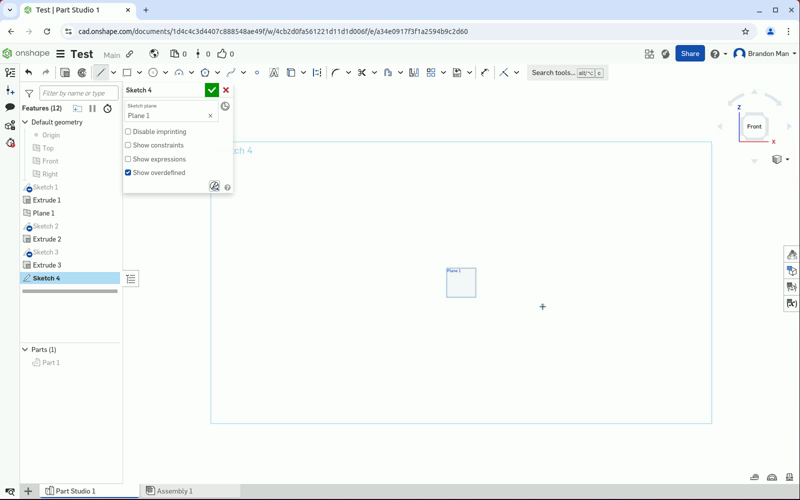
key_down(shift)
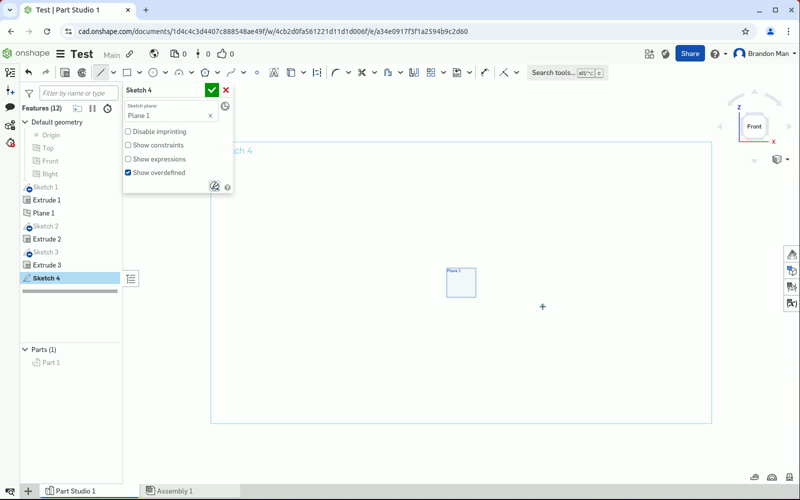
mouse_move(572, 306)
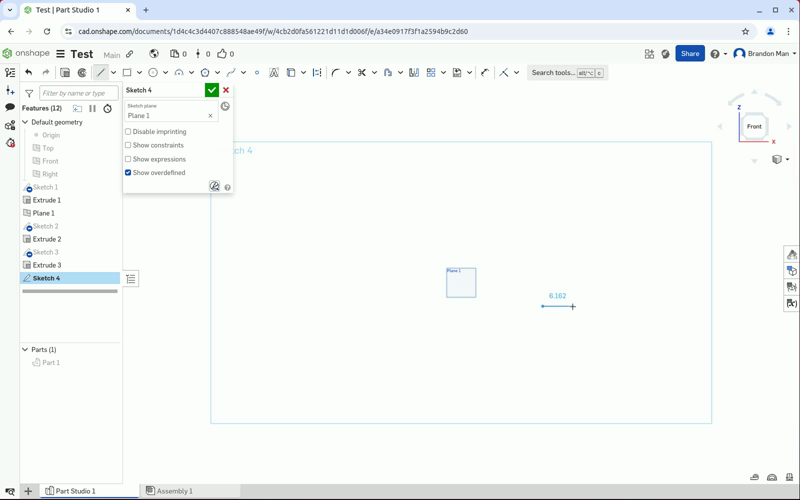
mouse_move(554, 306)
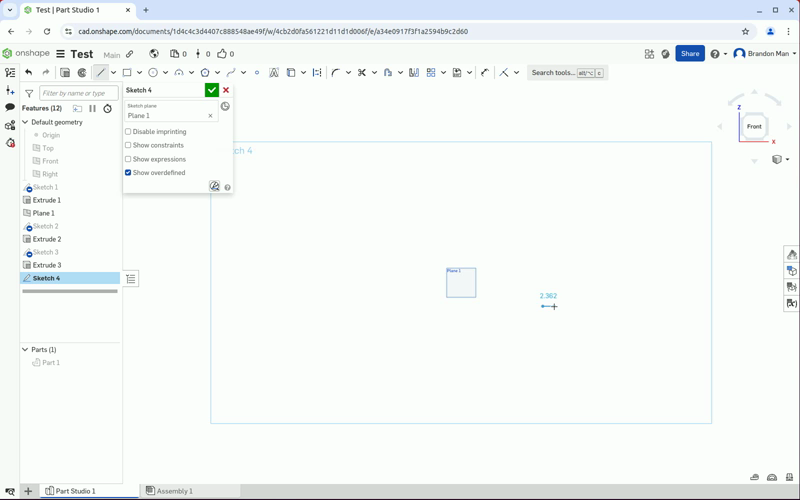
click(554, 306)
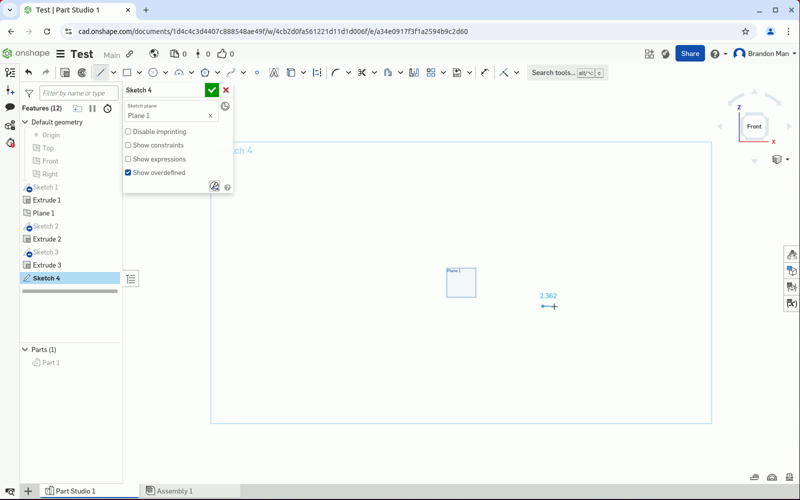
key_up(shift)
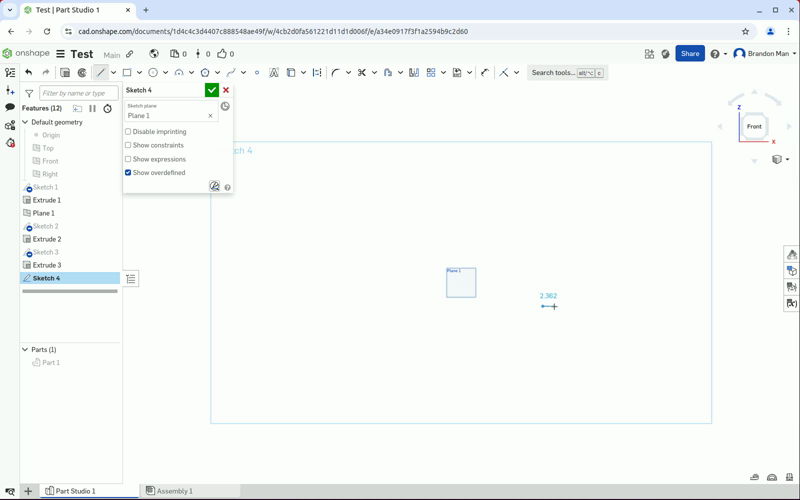
key_down(shift)
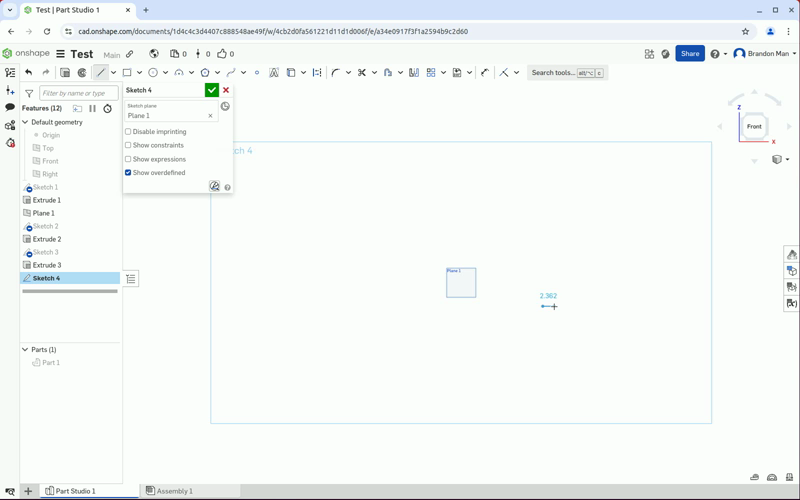
mouse_move(584, 306)
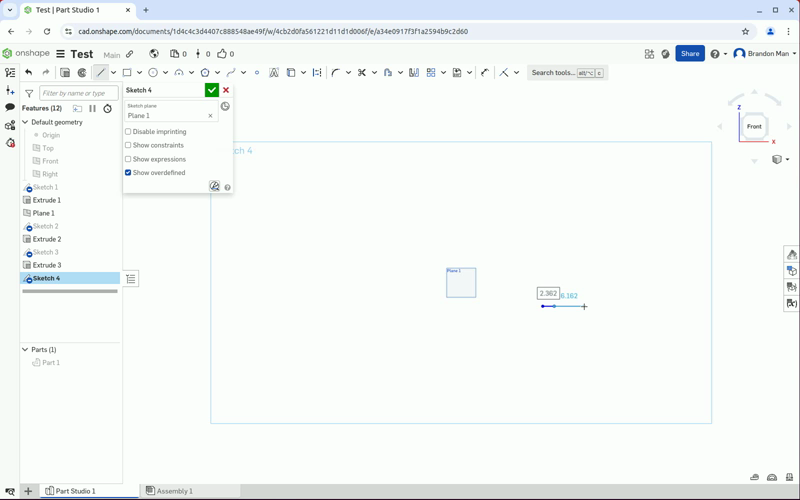
mouse_move(554, 302)
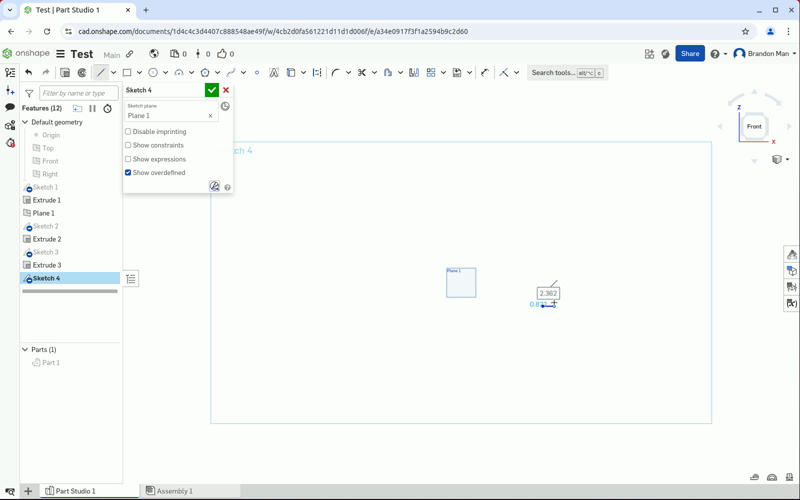
scroll(6)
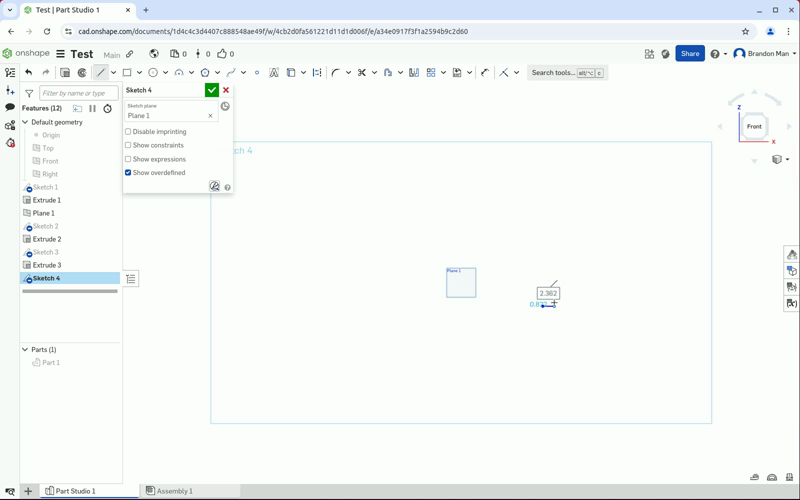
scroll(6)
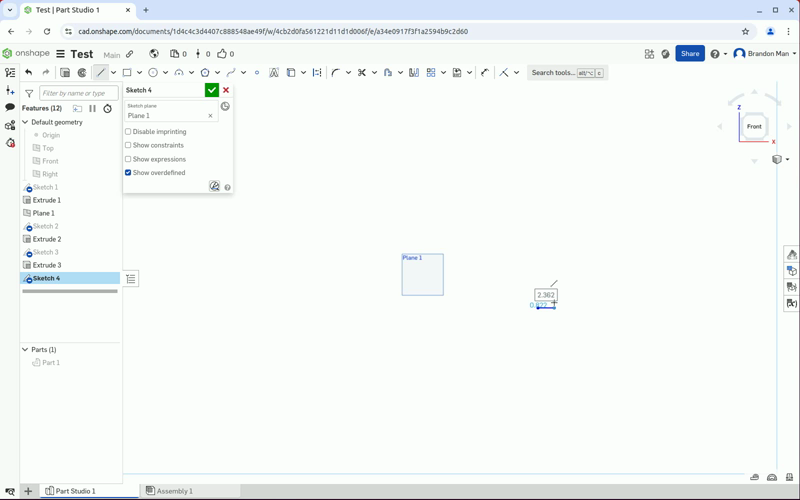
scroll(6)
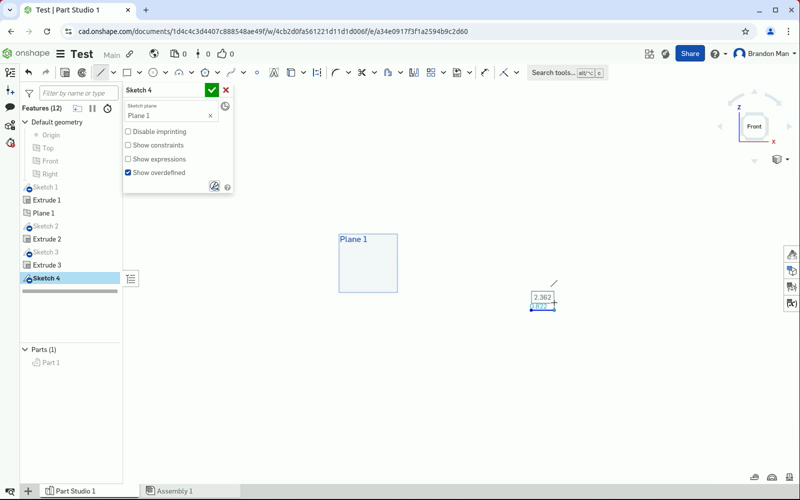
scroll(6)
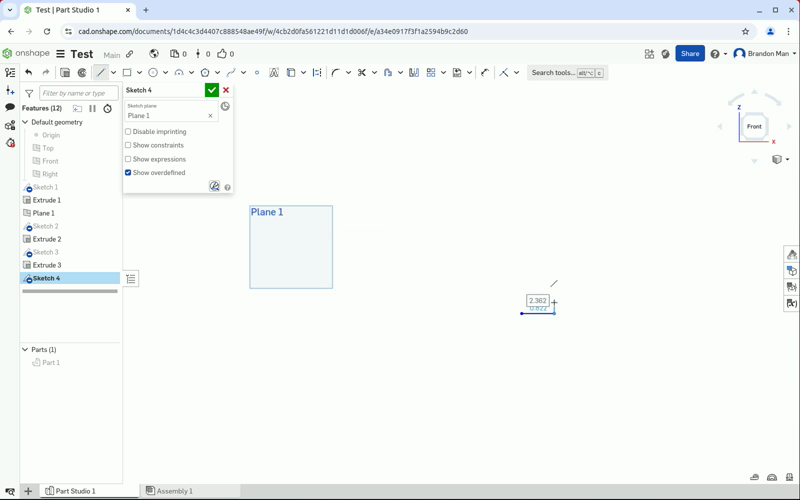
scroll(6)
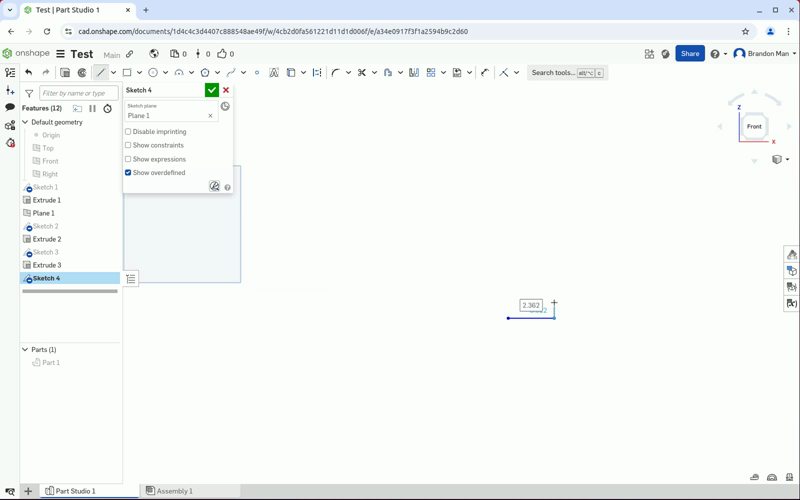
scroll(6)
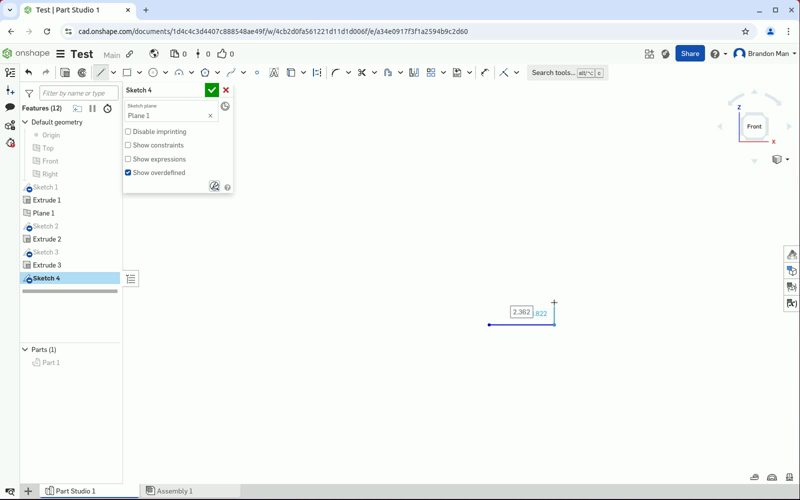
scroll(6)
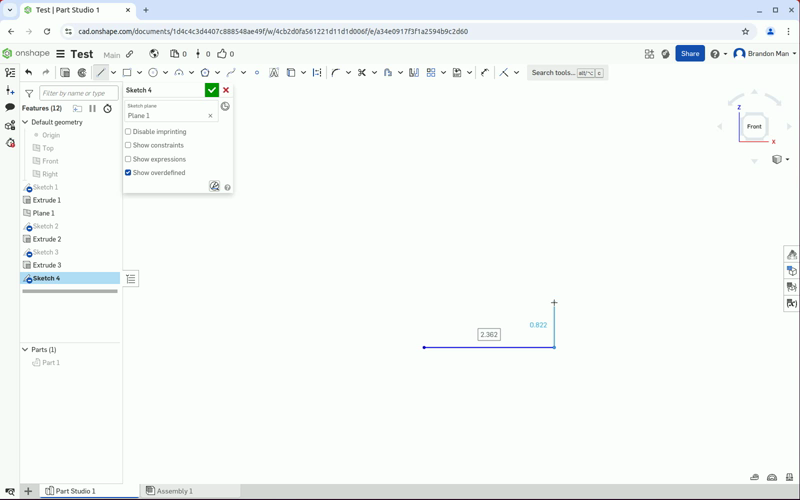
click(554, 302)
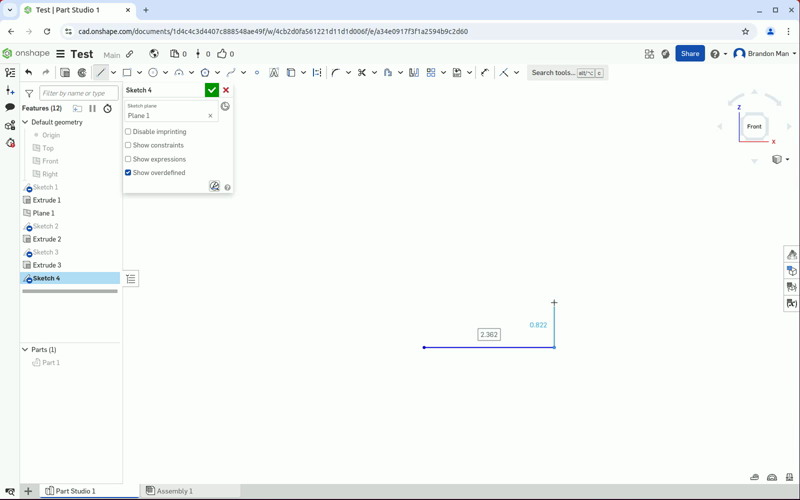
scroll(-6)
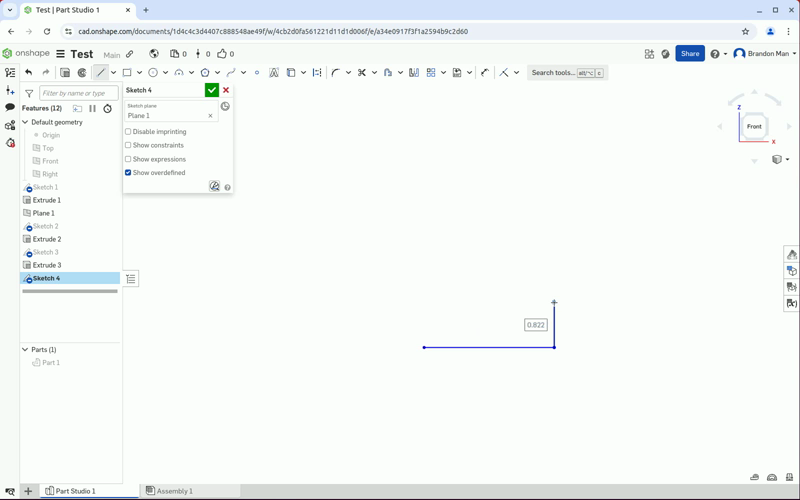
scroll(-6)
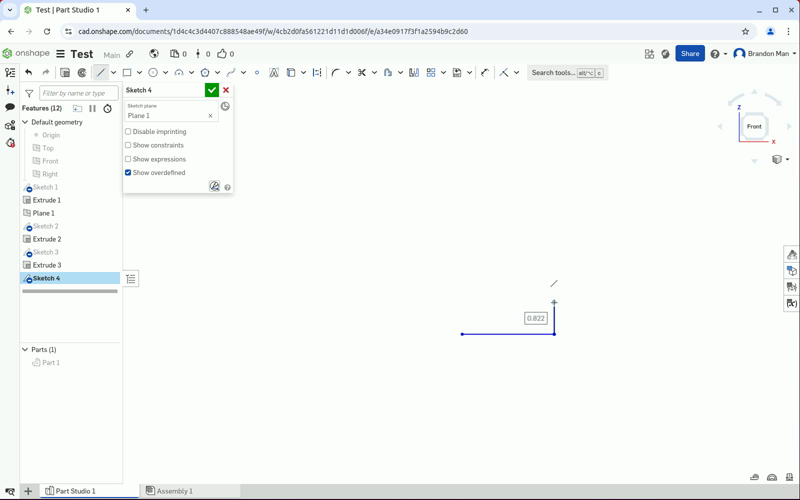
scroll(-6)
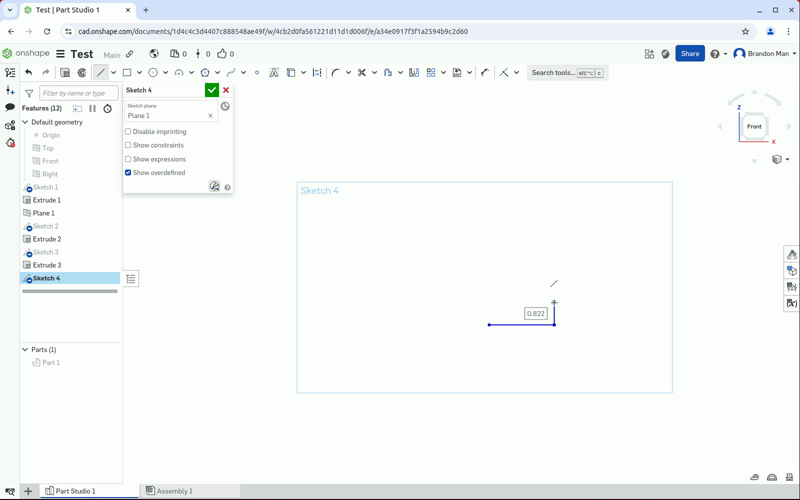
scroll(-6)
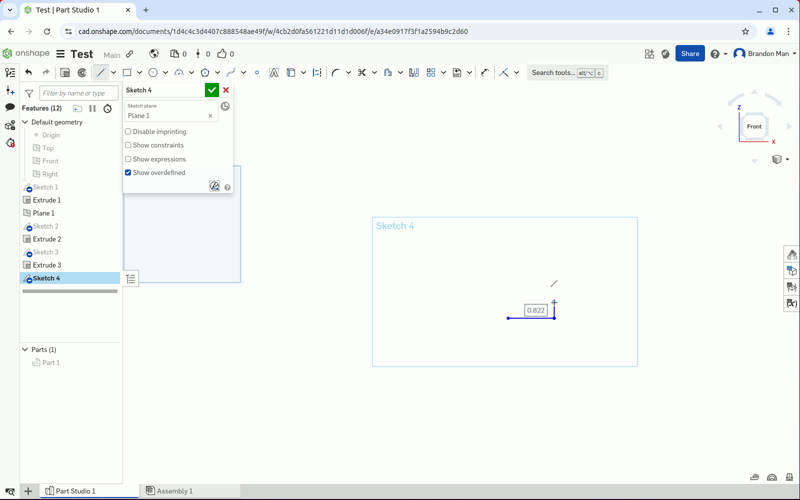
scroll(-6)
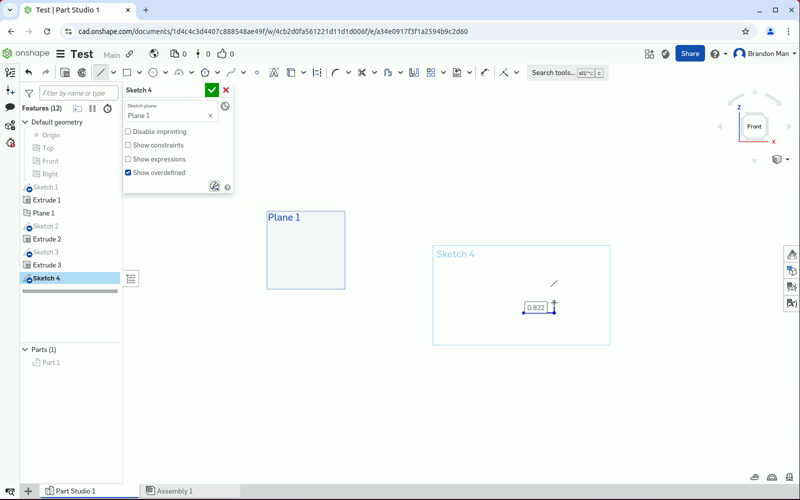
scroll(-6)
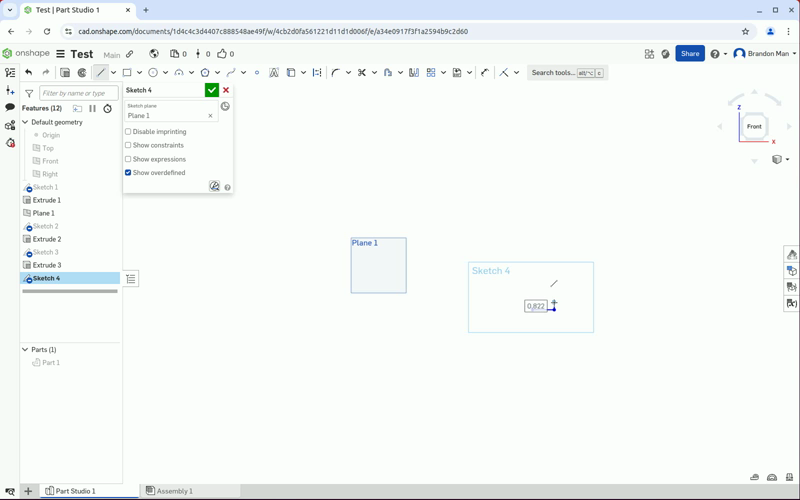
scroll(-6)
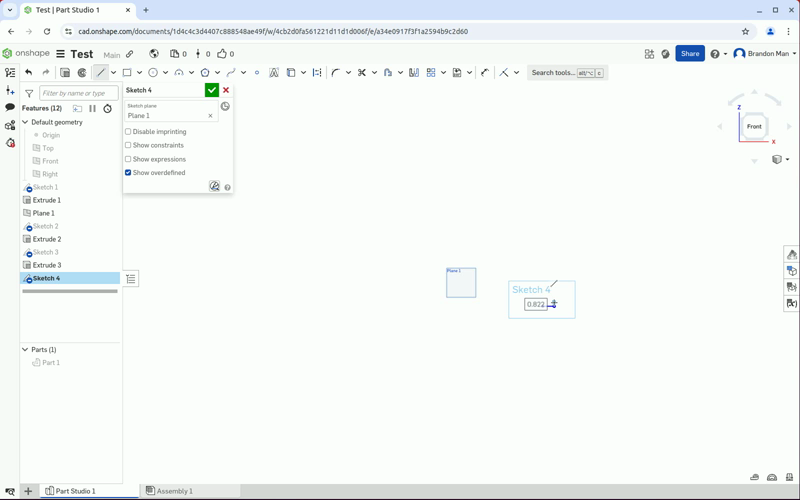
key_up(shift)
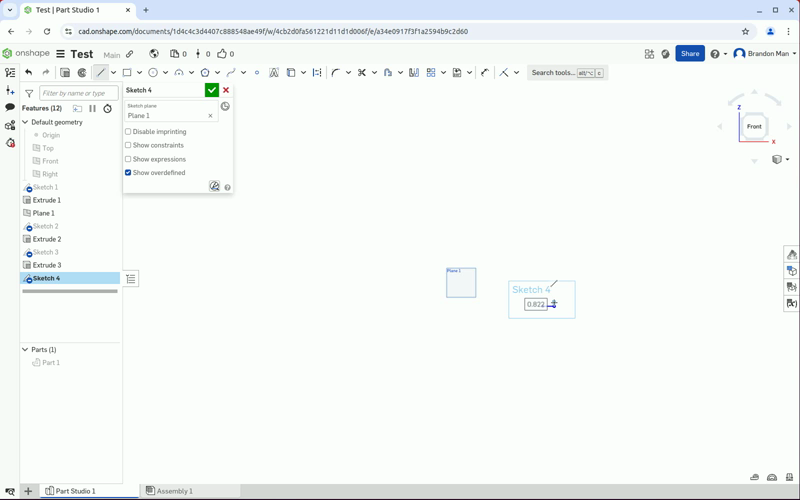
key_down(shift)
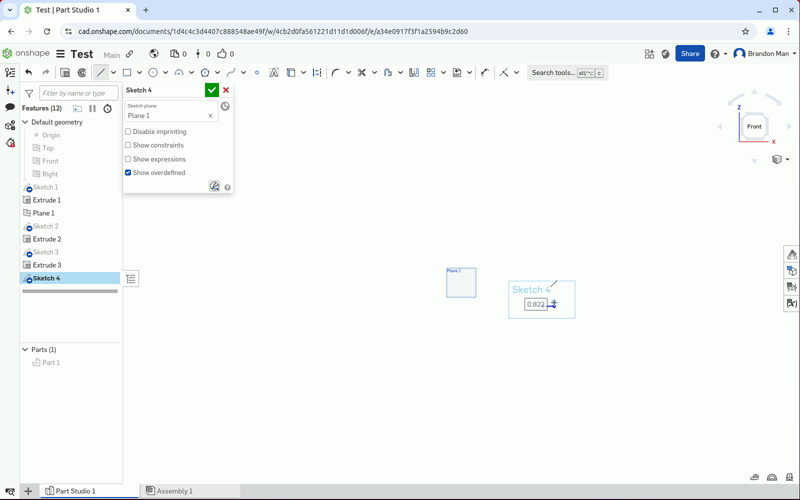
mouse_move(584, 302)
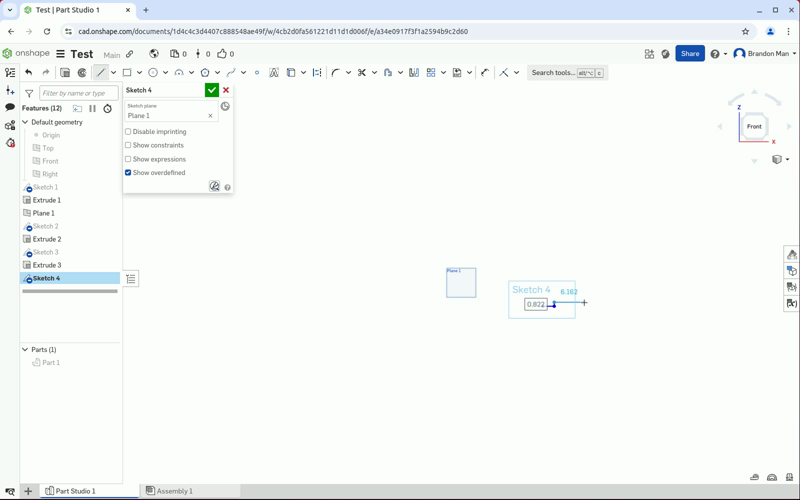
mouse_move(542, 302)
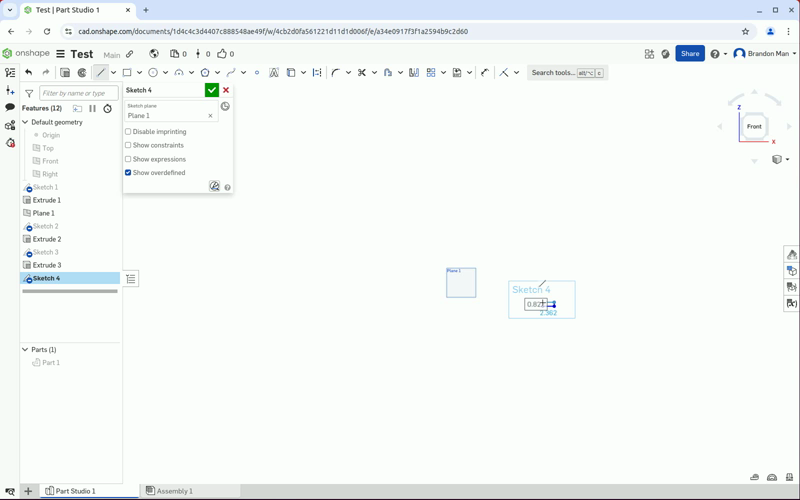
scroll(6)
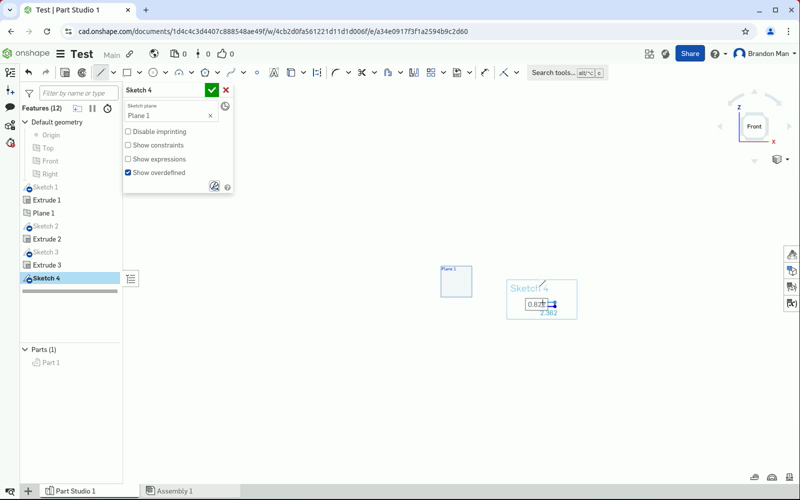
scroll(6)
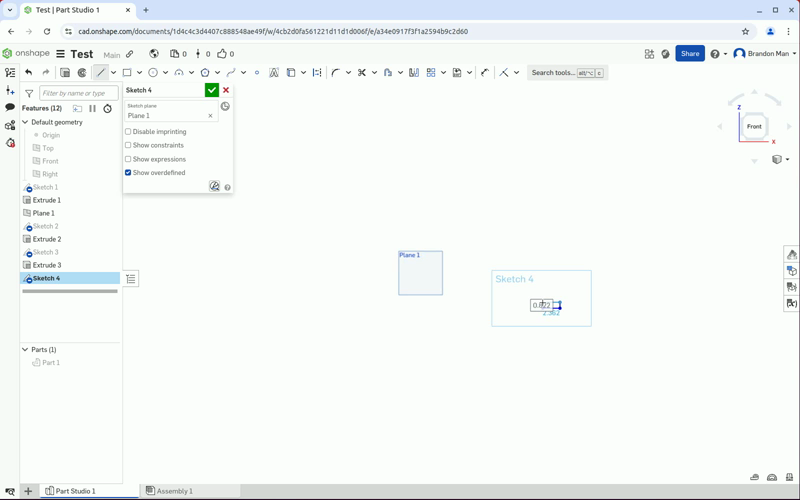
scroll(6)
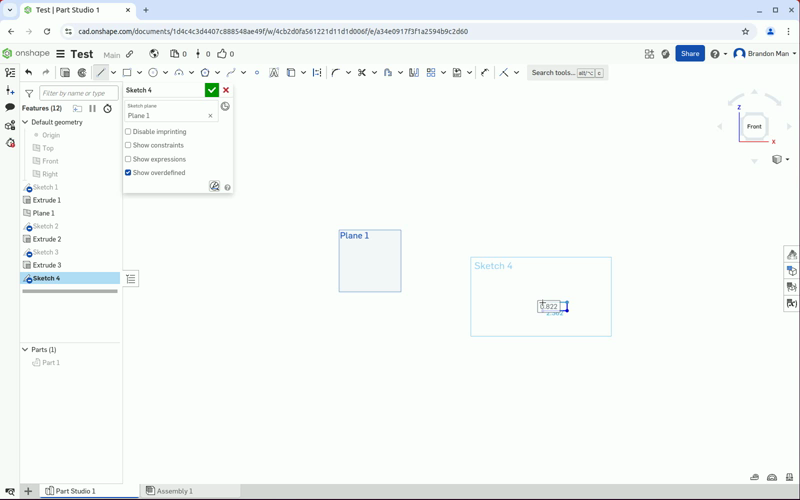
scroll(6)
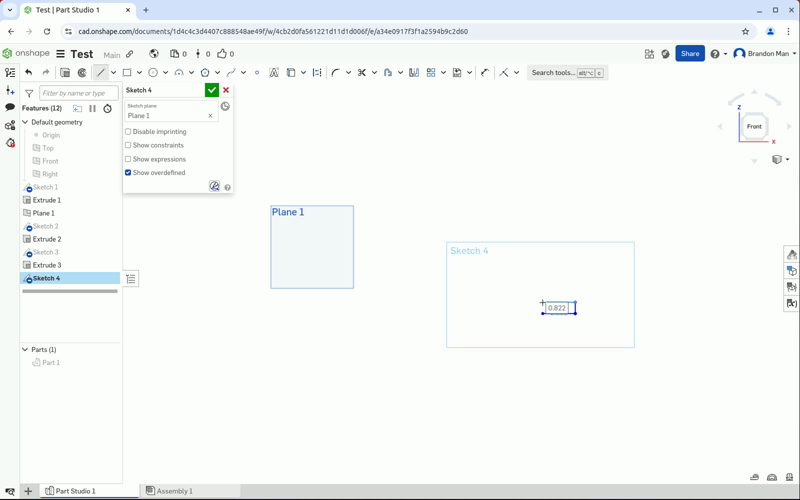
scroll(6)
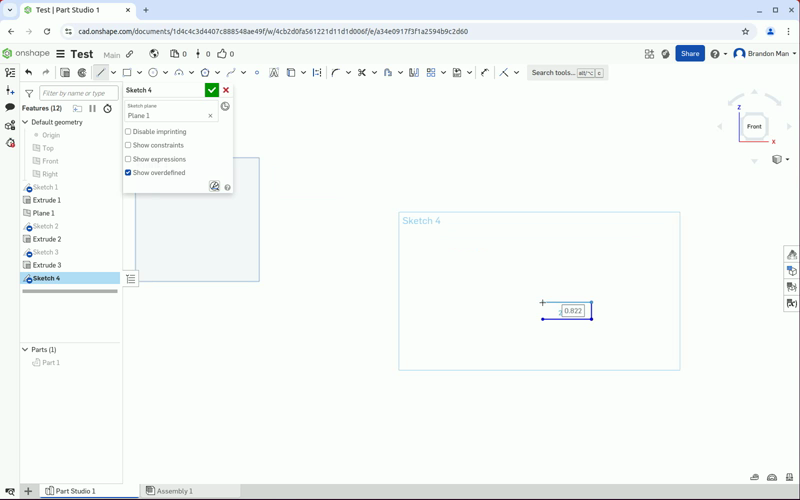
scroll(6)
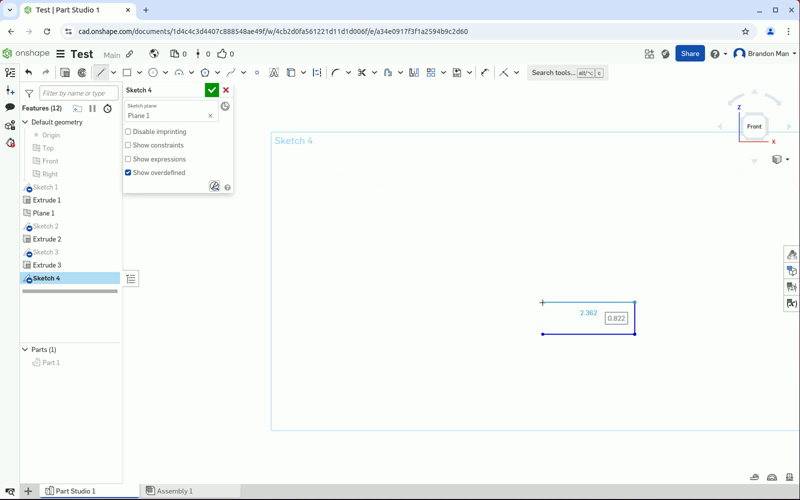
scroll(6)
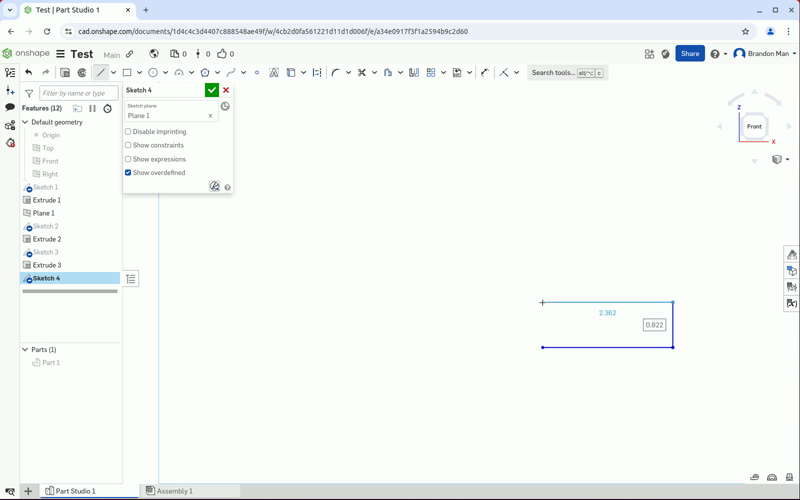
click(542, 302)
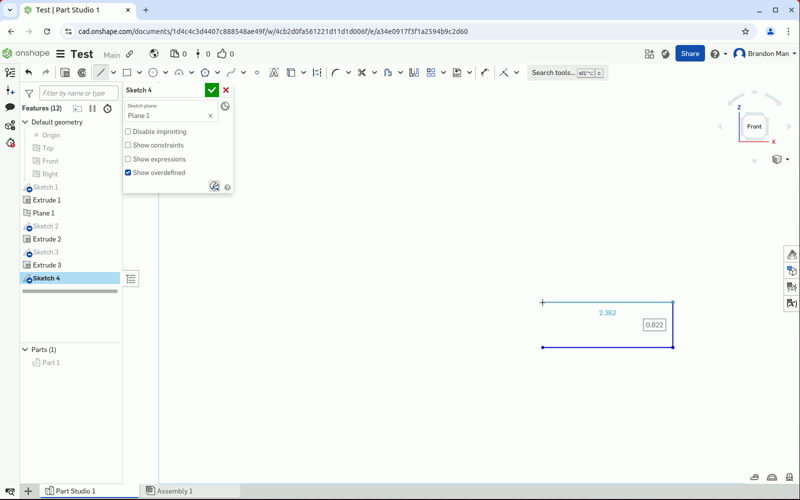
scroll(-6)
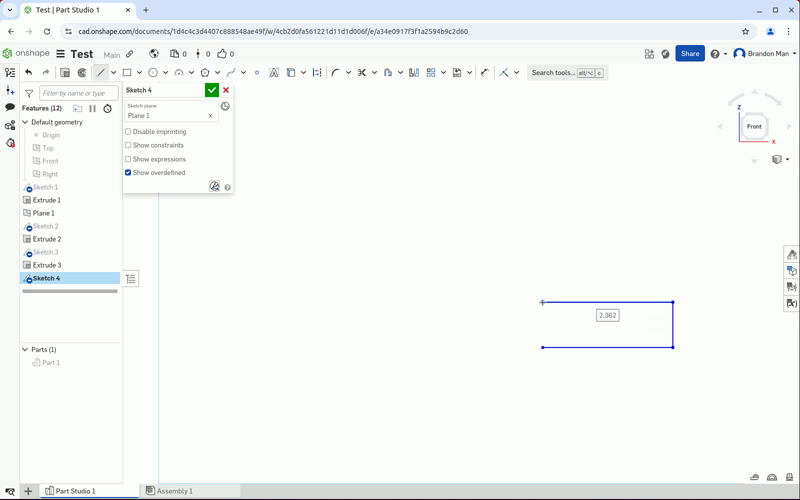
scroll(-6)
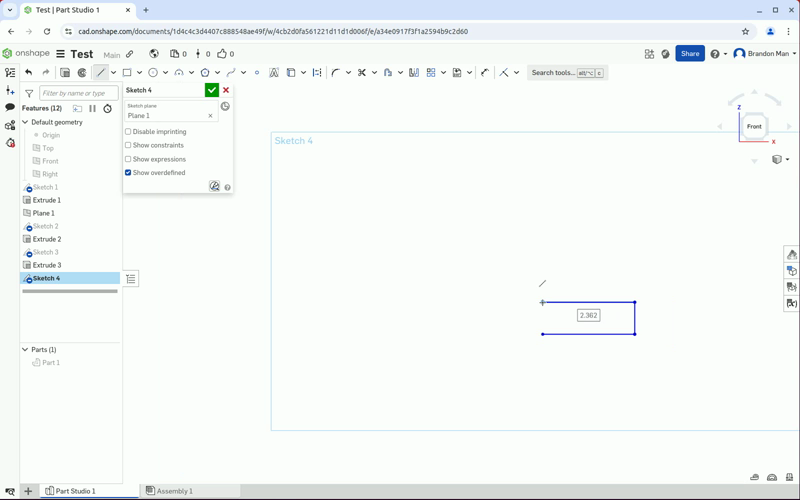
scroll(-6)
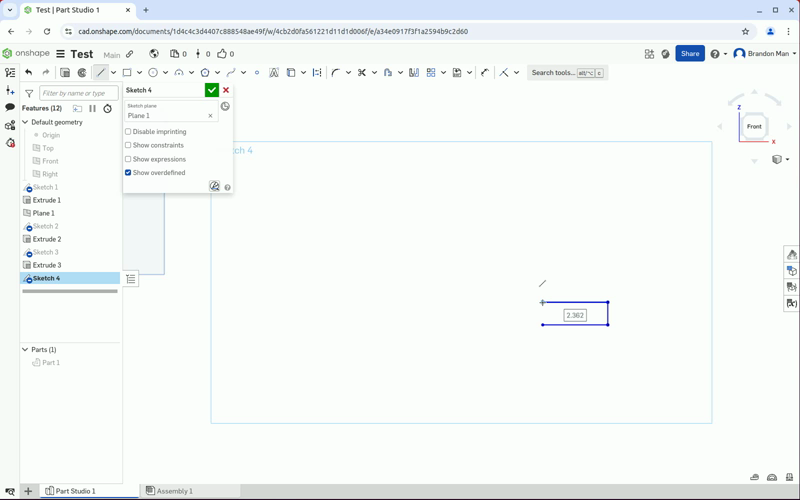
scroll(-6)
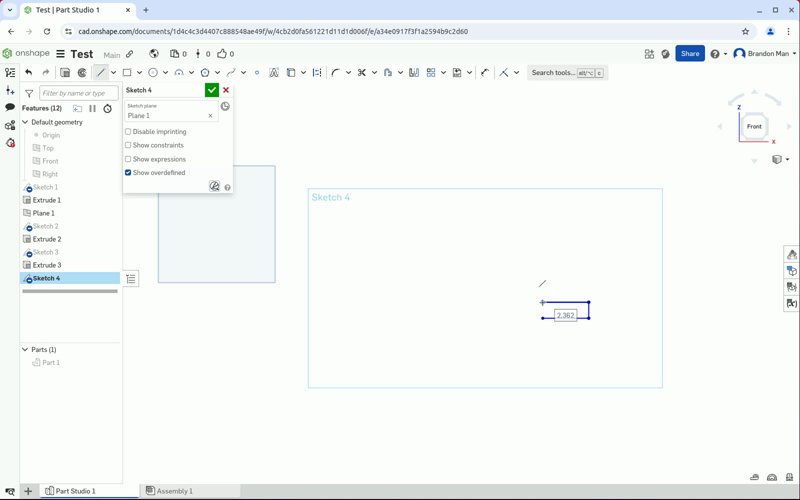
scroll(-6)
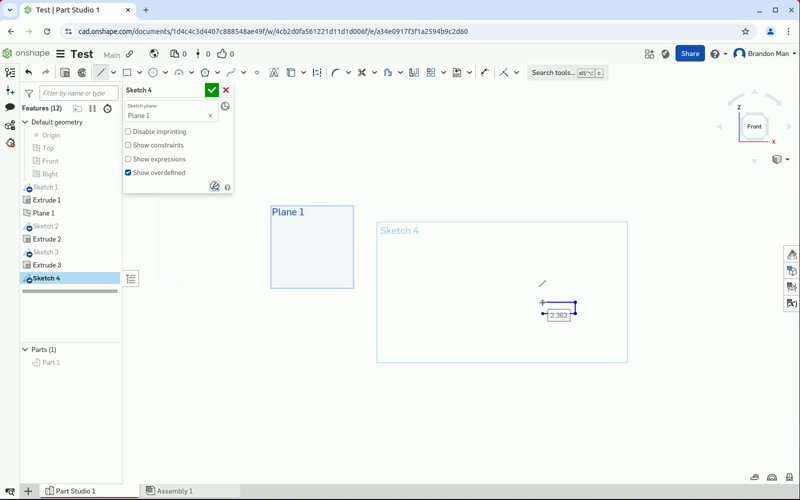
scroll(-6)
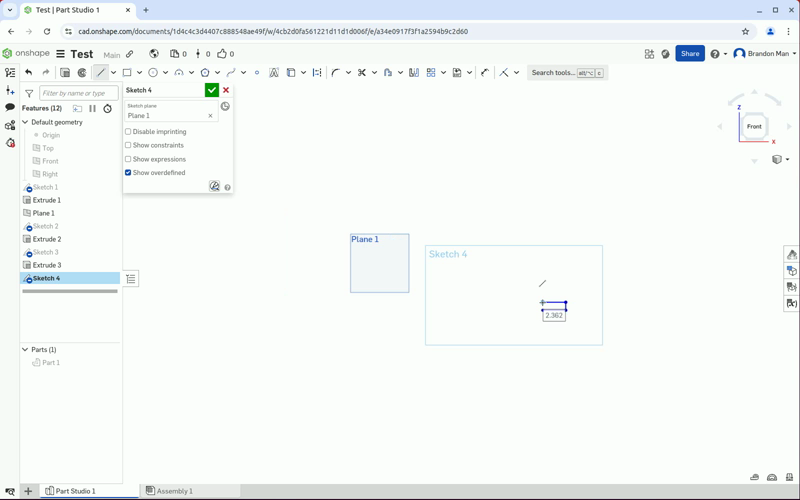
scroll(-6)
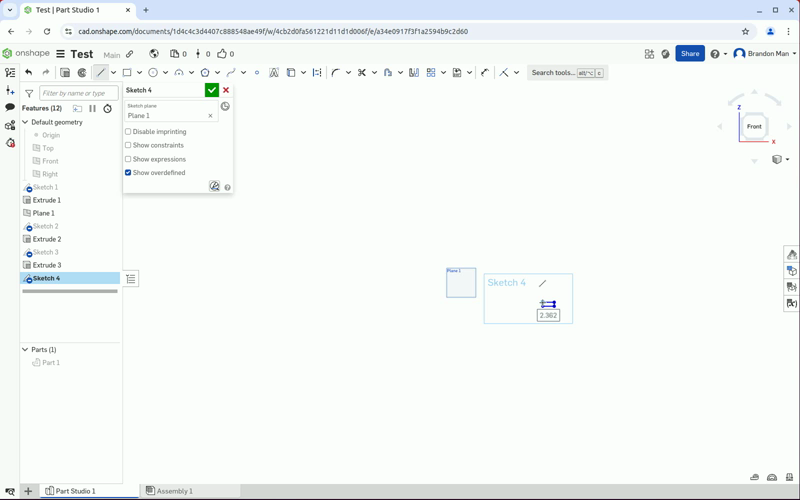
key_up(shift)
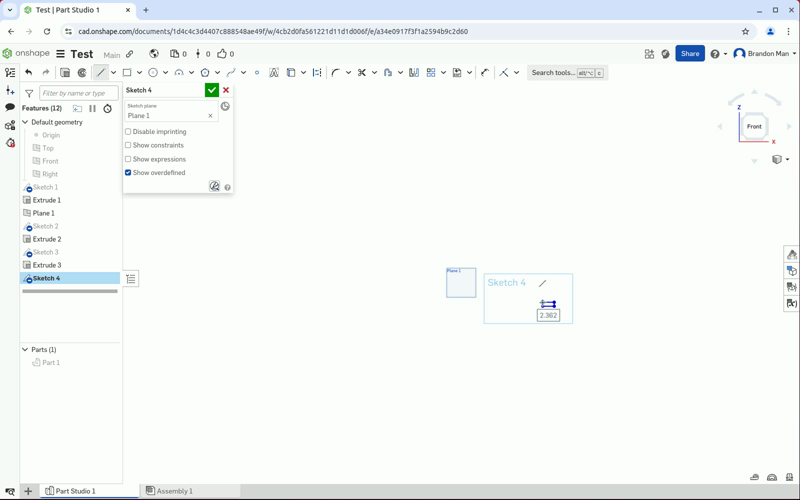
mouse_move(572, 302)
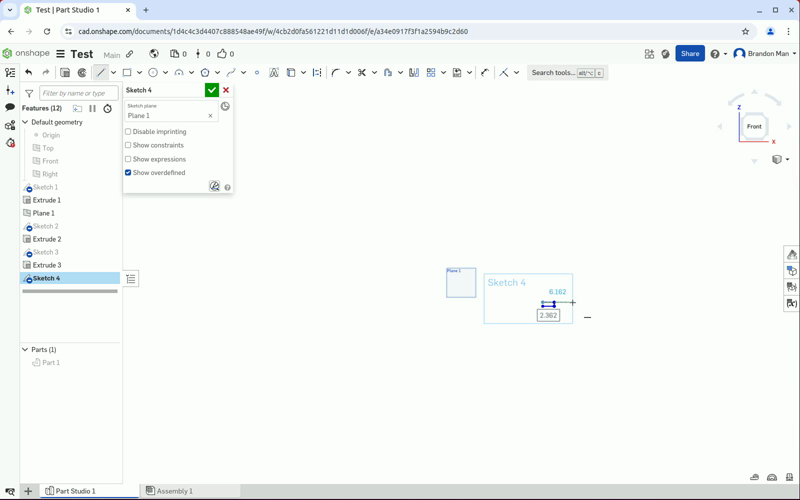
key_down(shift)
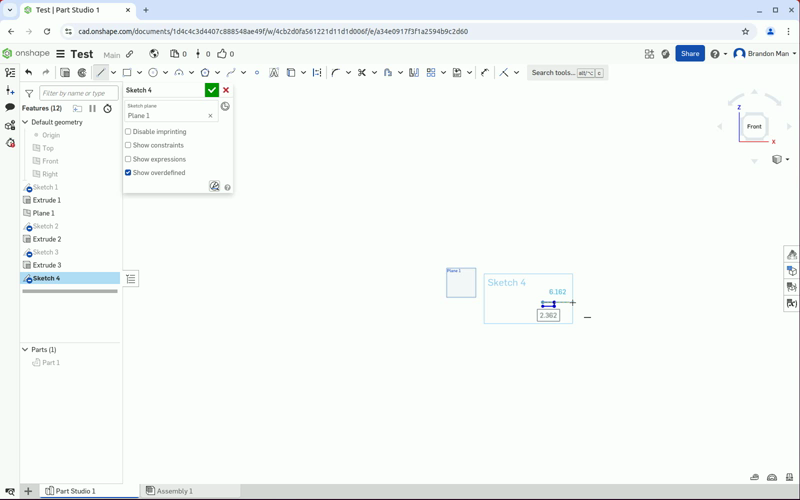
mouse_move(542, 306)
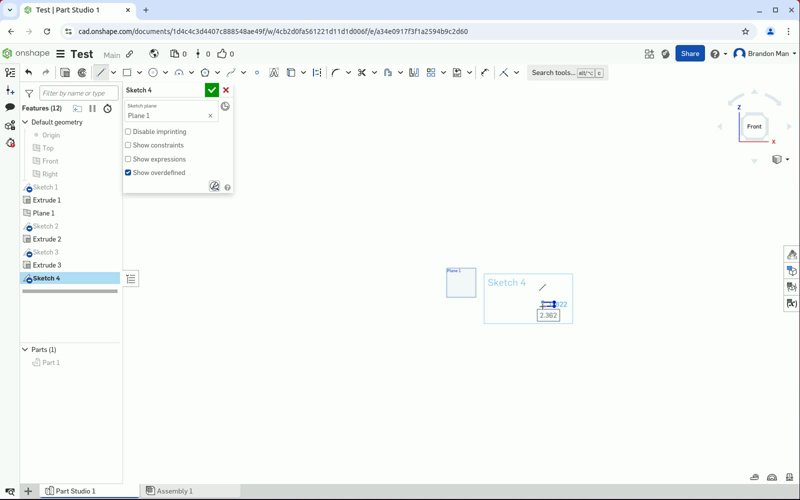
scroll(6)
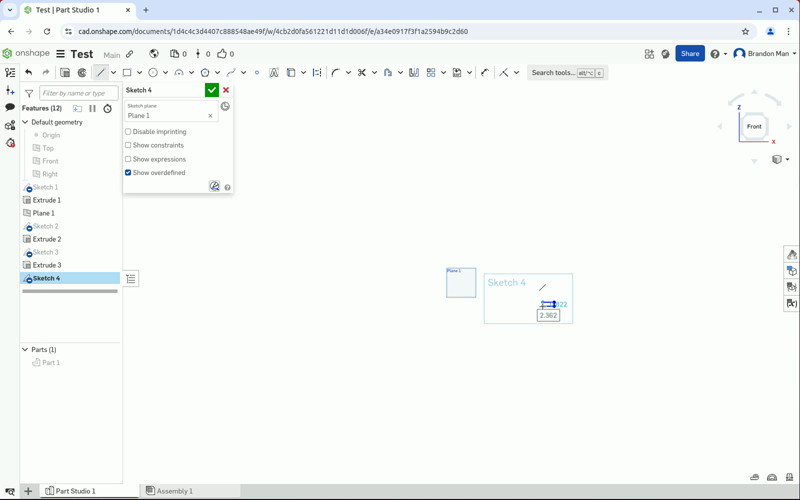
scroll(6)
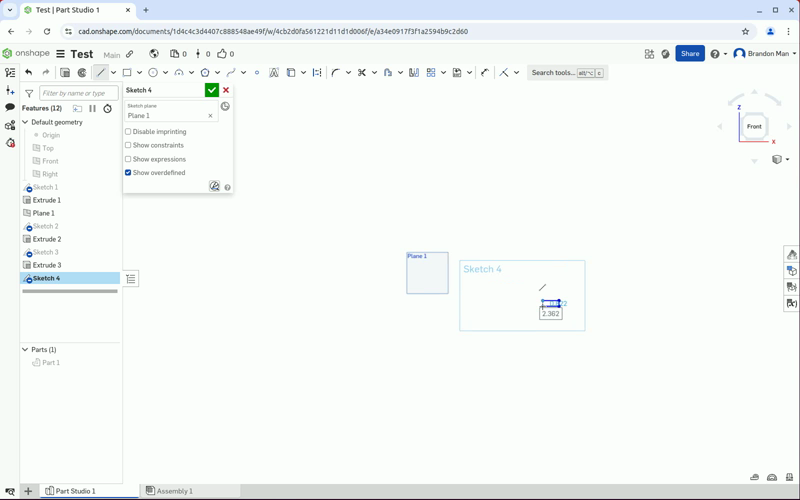
scroll(6)
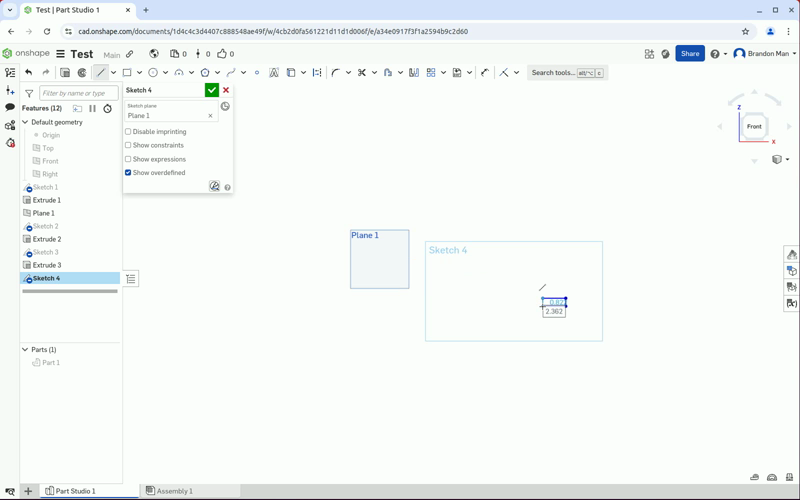
scroll(6)
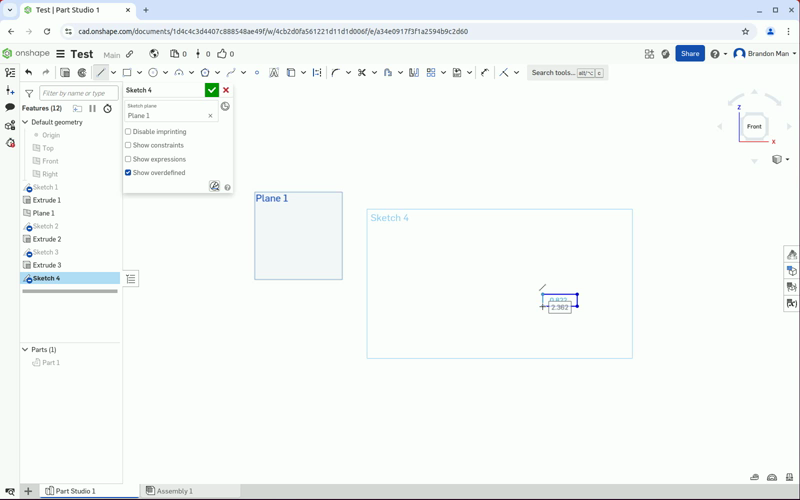
scroll(6)
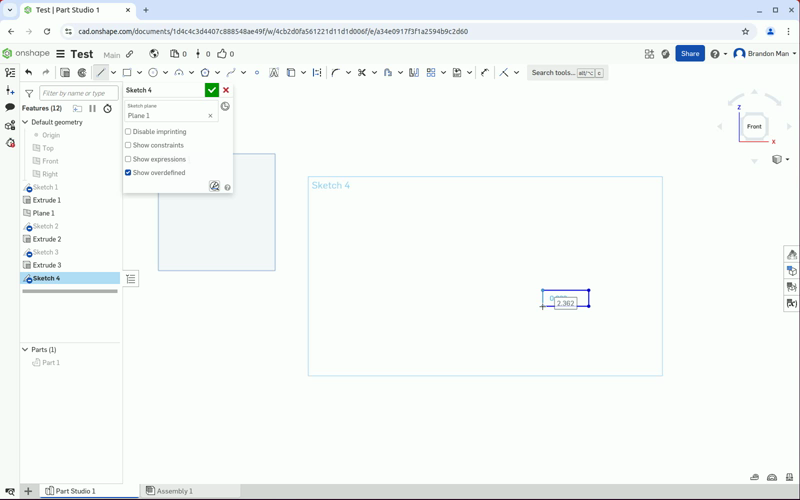
scroll(6)
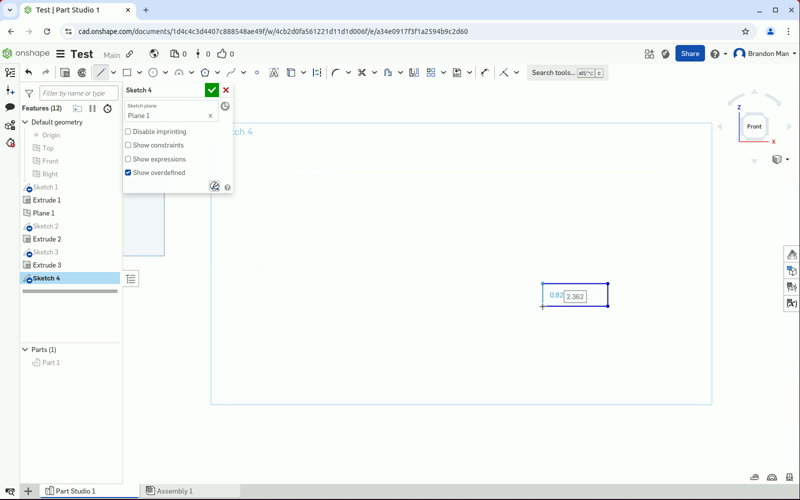
scroll(6)
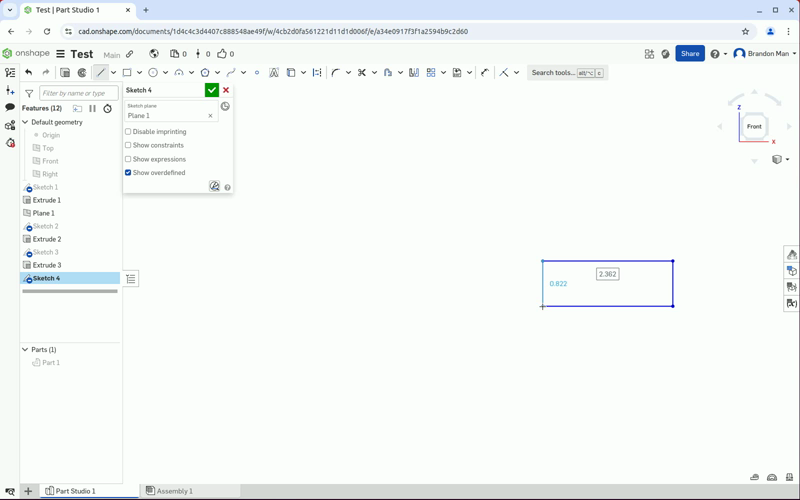
key_up(shift)
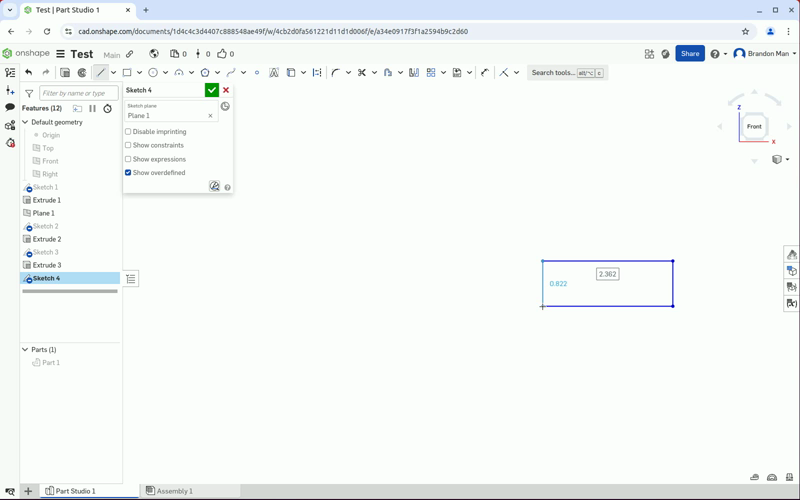
click(542, 306)
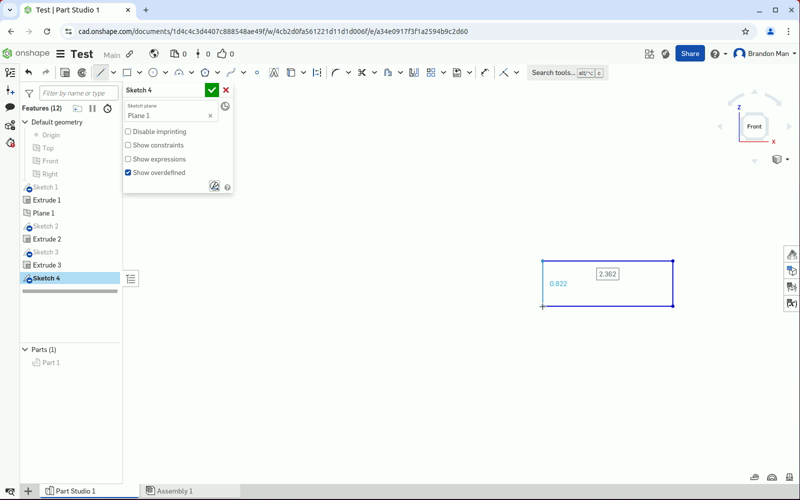
scroll(-6)
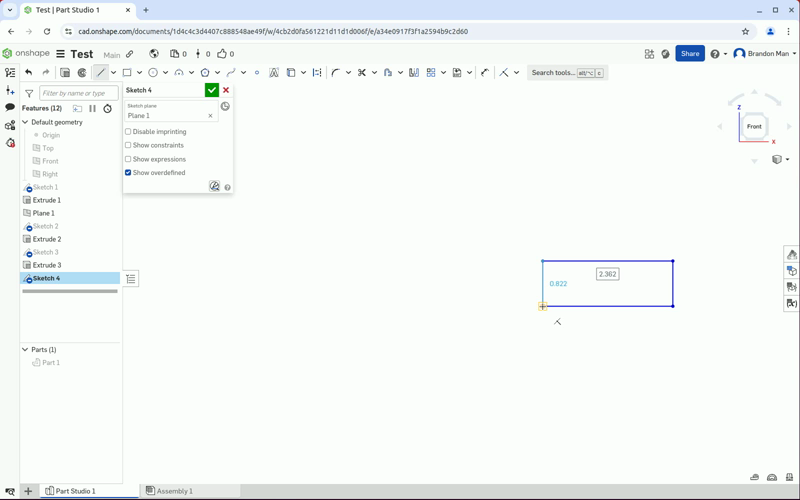
scroll(-6)
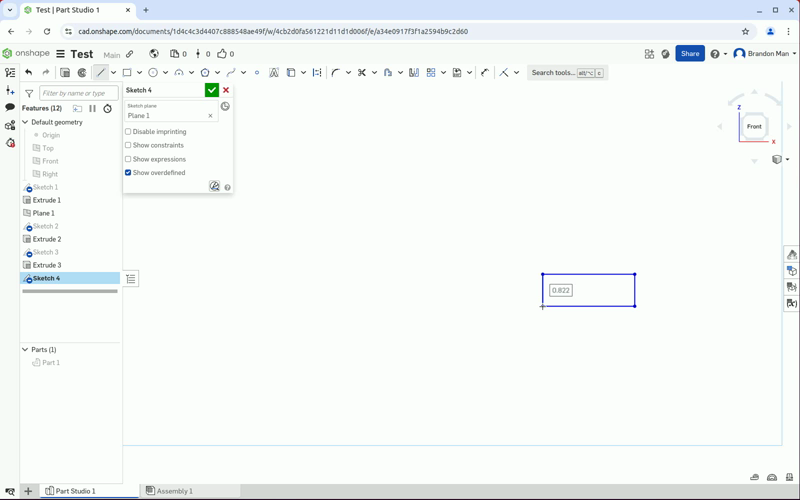
scroll(-6)
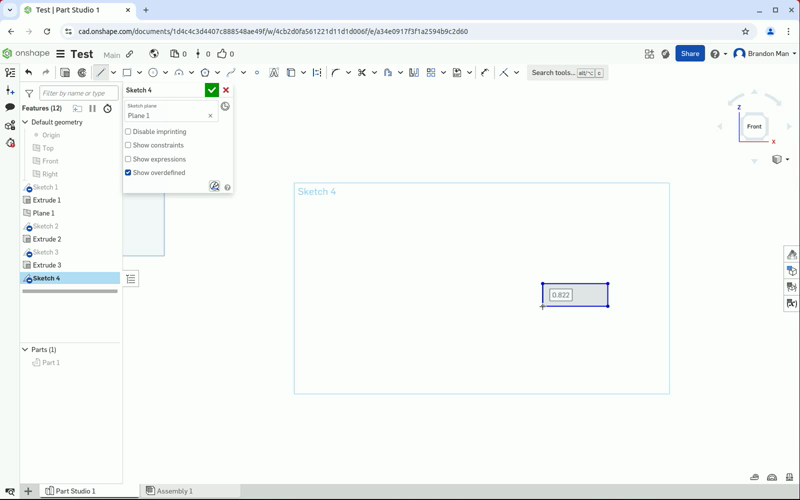
scroll(-6)
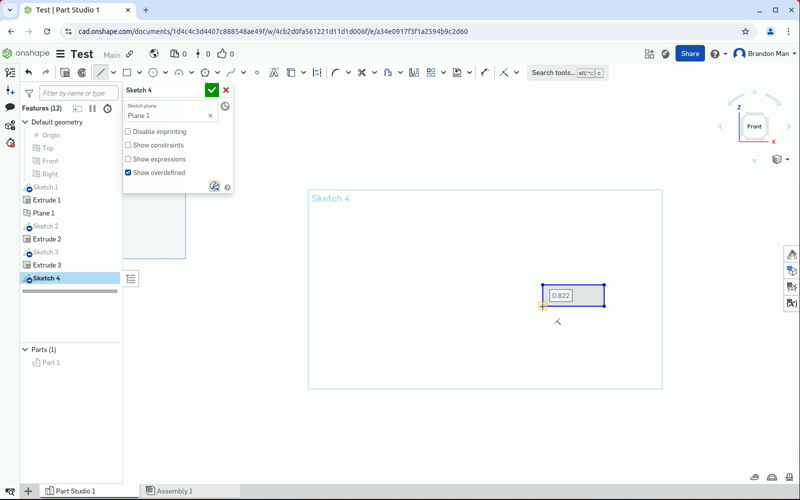
scroll(-6)
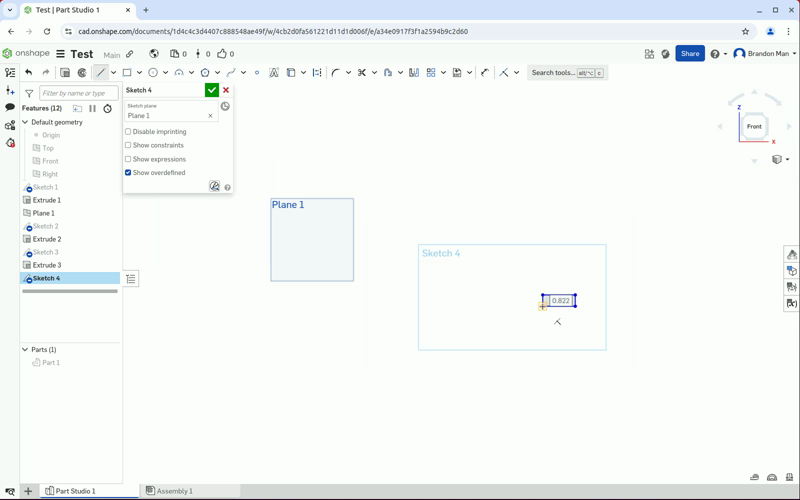
scroll(-6)
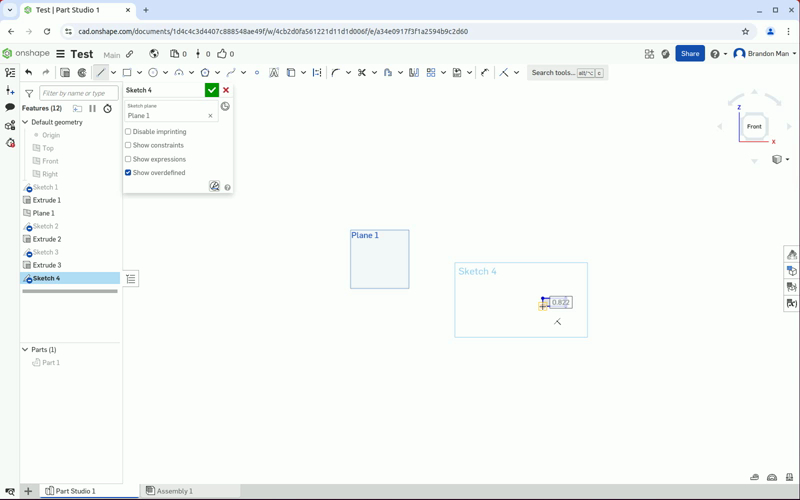
scroll(-6)
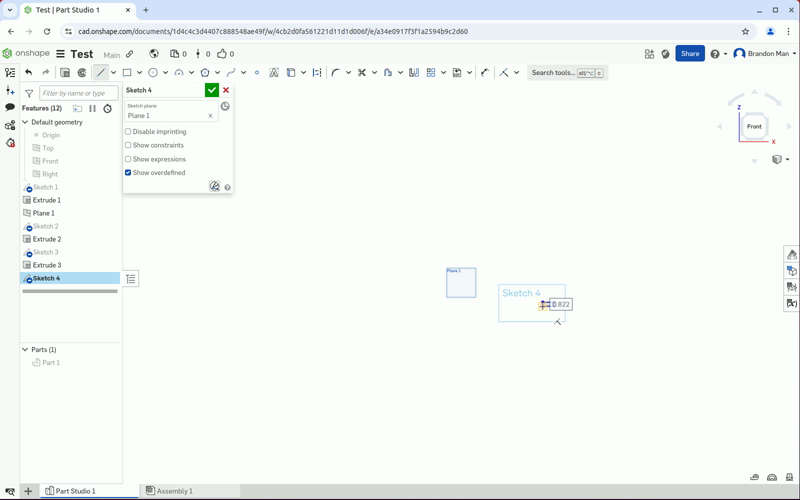
key(esc)
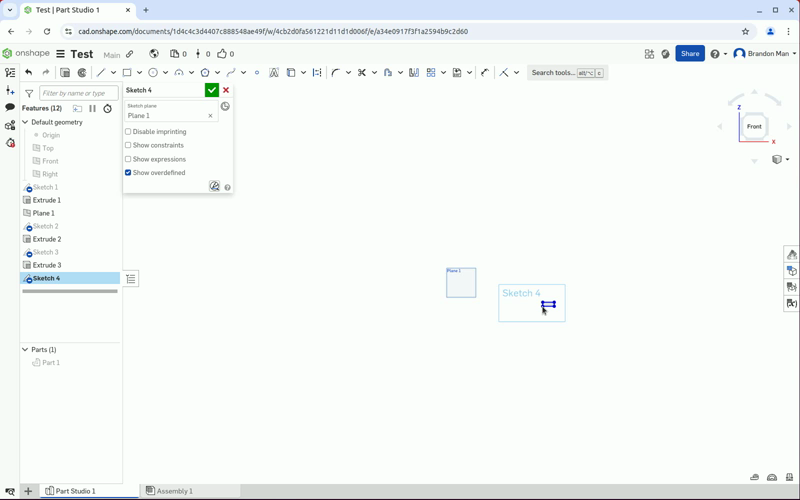
mouse_move(553, 302)
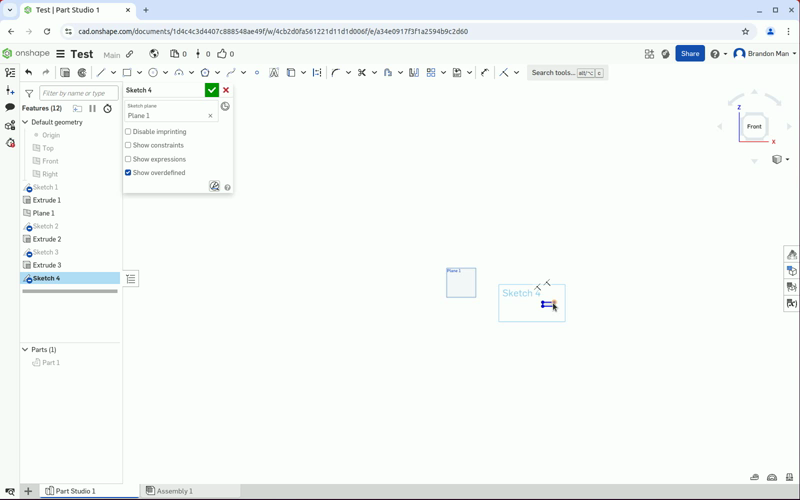
scroll(6)
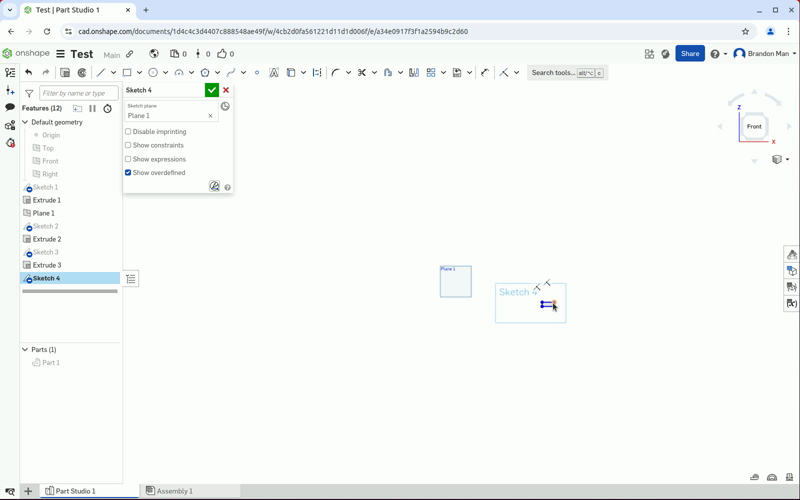
scroll(6)
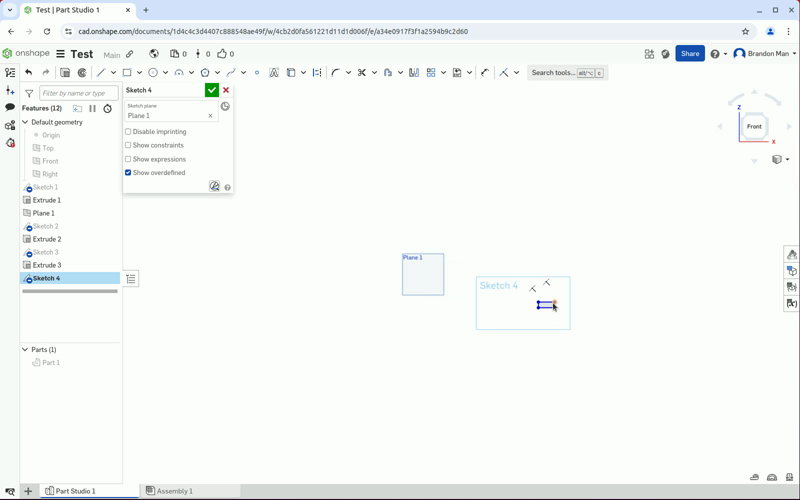
scroll(6)
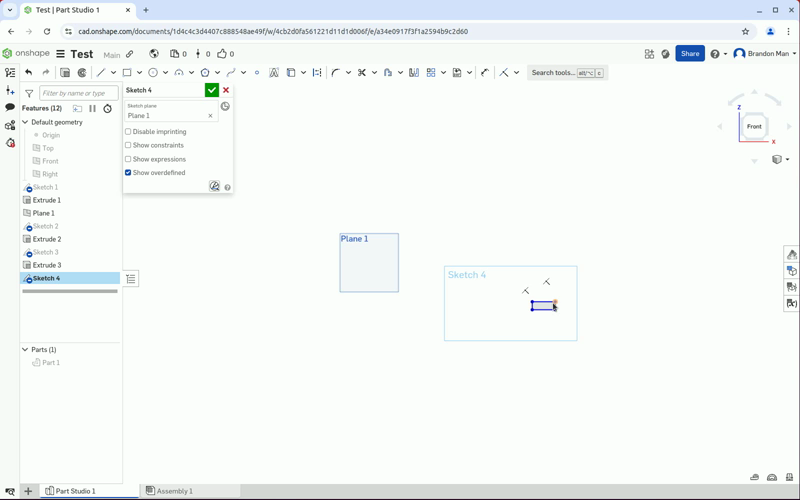
scroll(6)
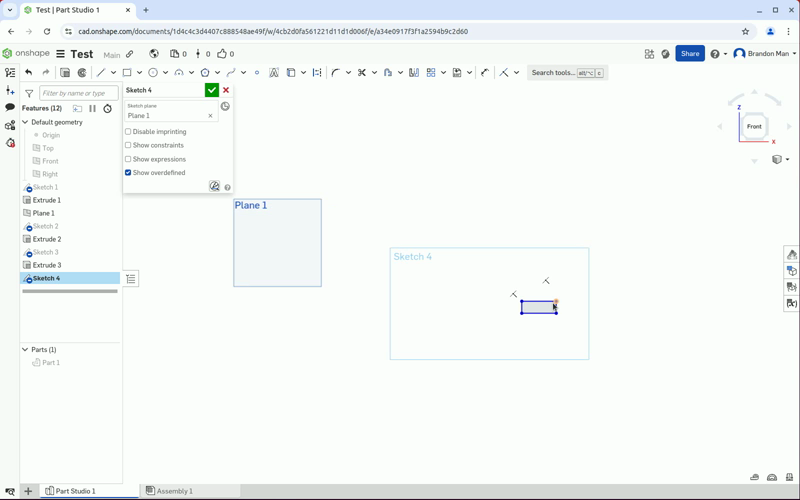
scroll(6)
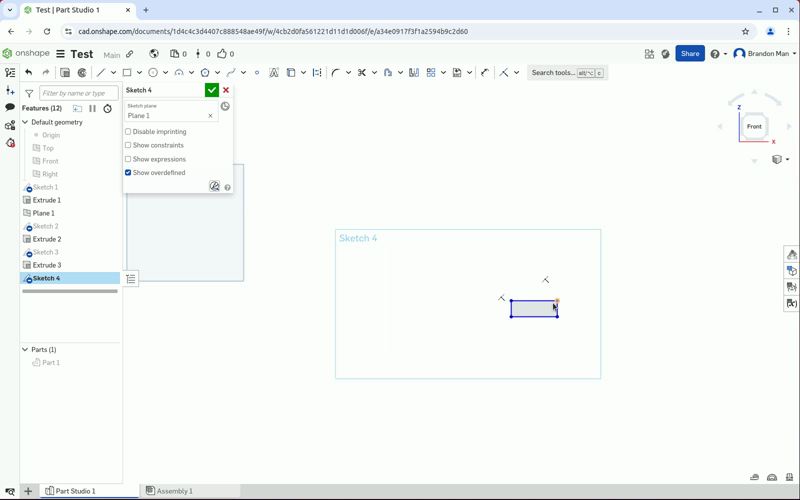
scroll(6)
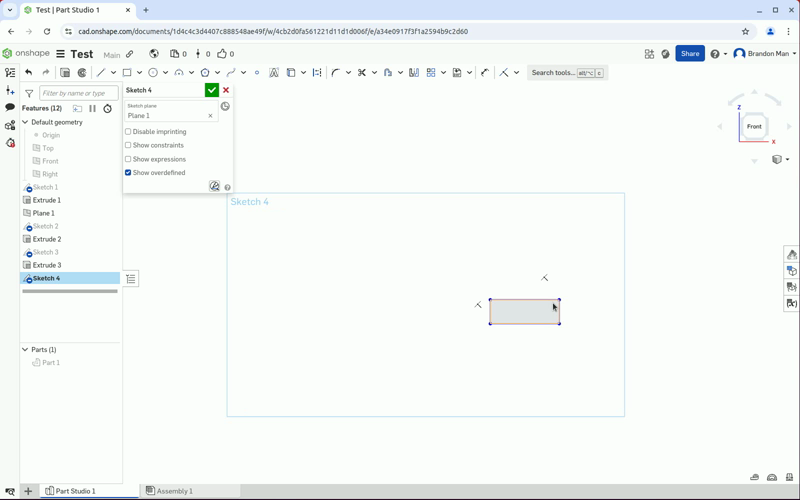
scroll(6)
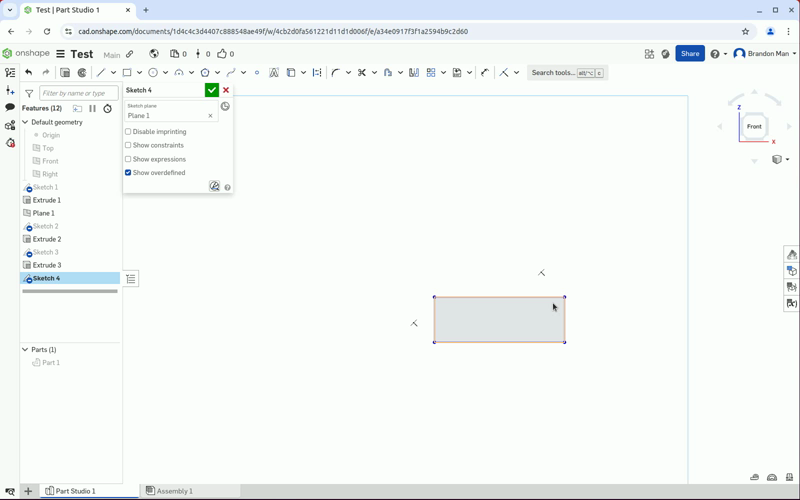
click(553, 302)
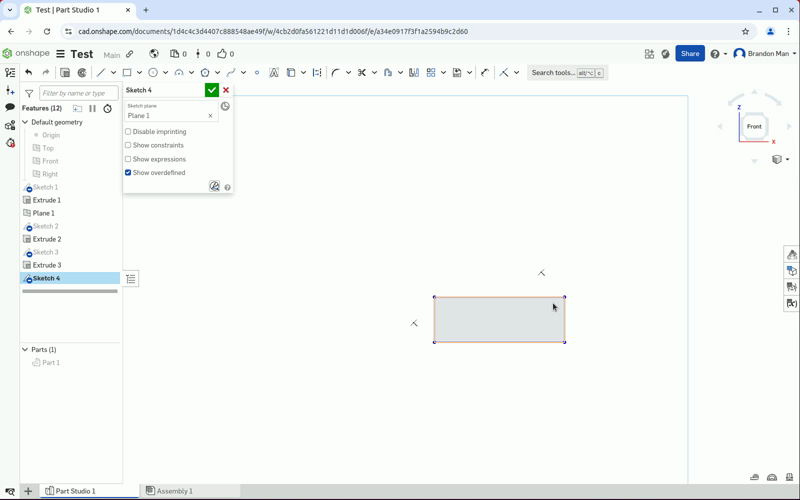
scroll(-6)
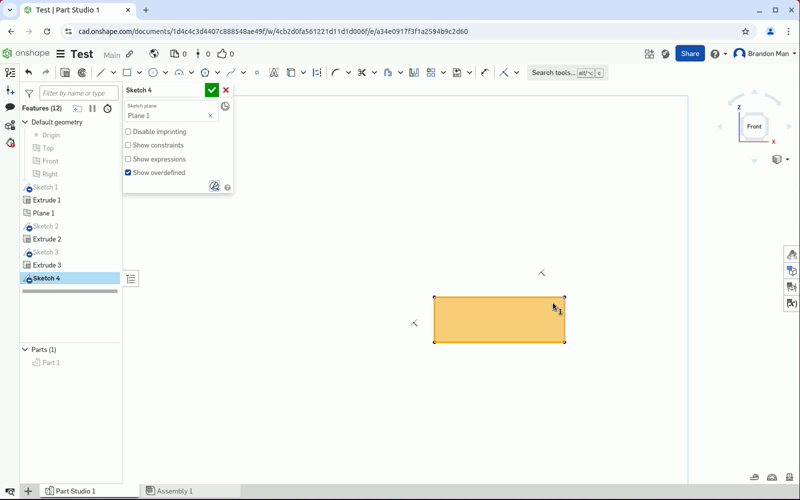
scroll(-6)
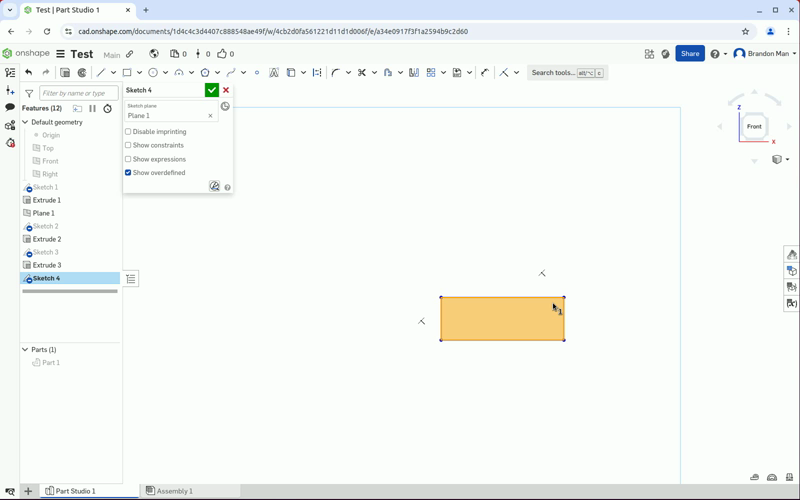
scroll(-6)
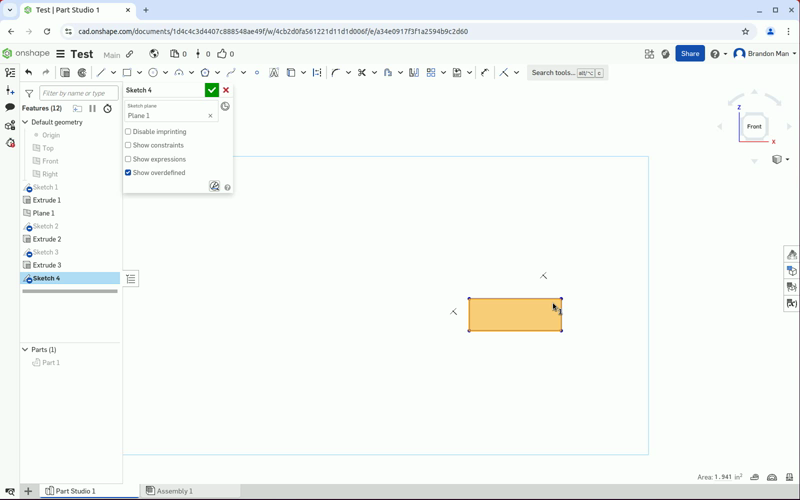
scroll(-6)
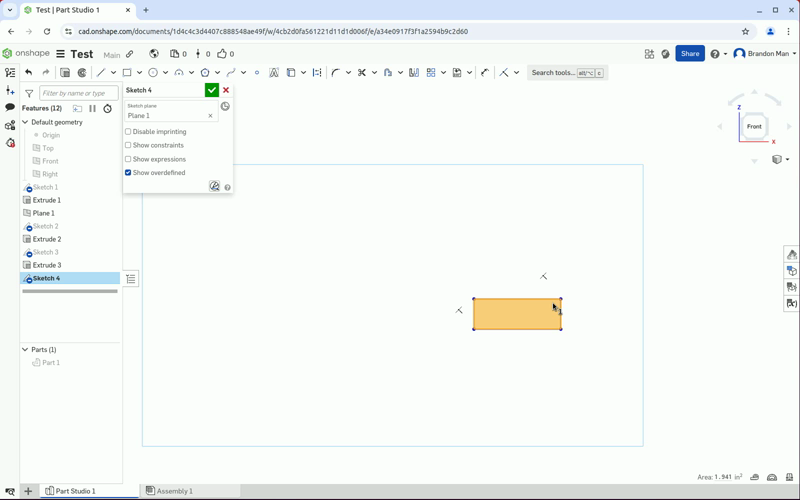
scroll(-6)
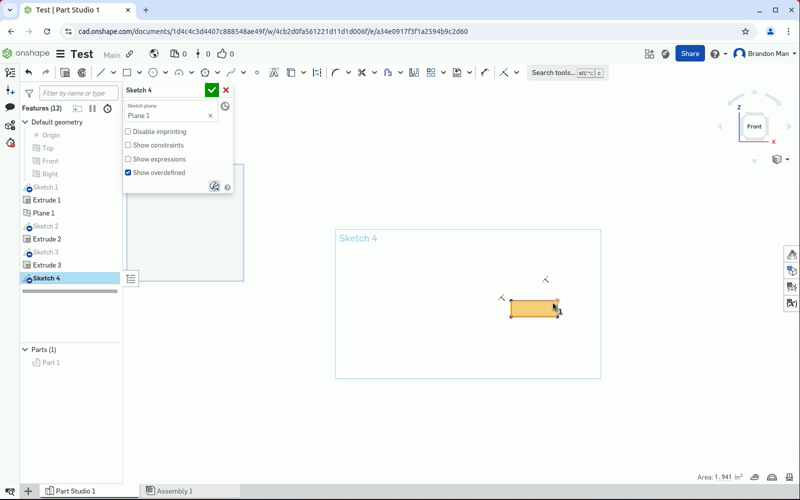
scroll(-6)
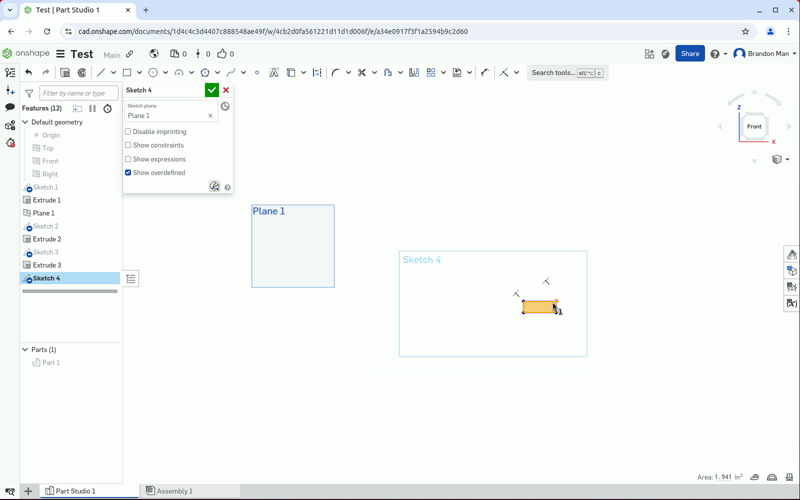
scroll(-6)
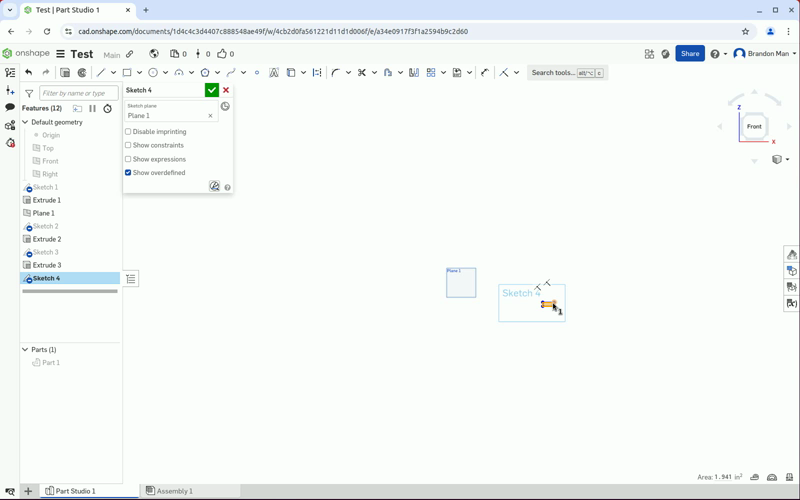
mouse_move(73, 352)
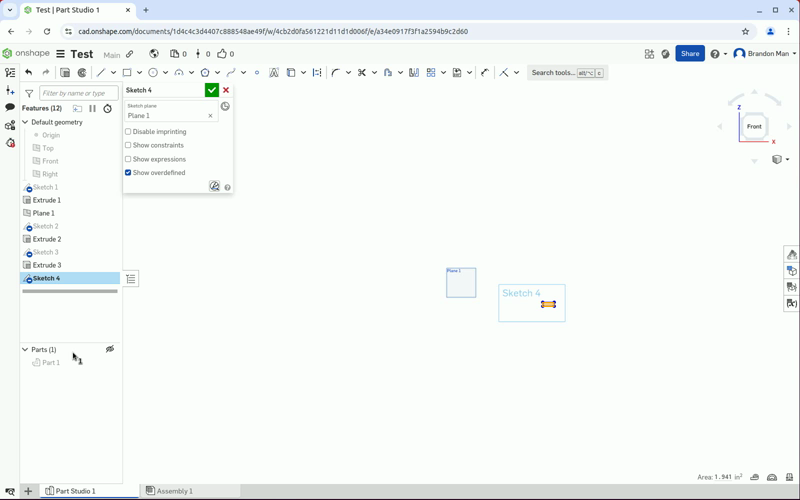
key(shift+y)
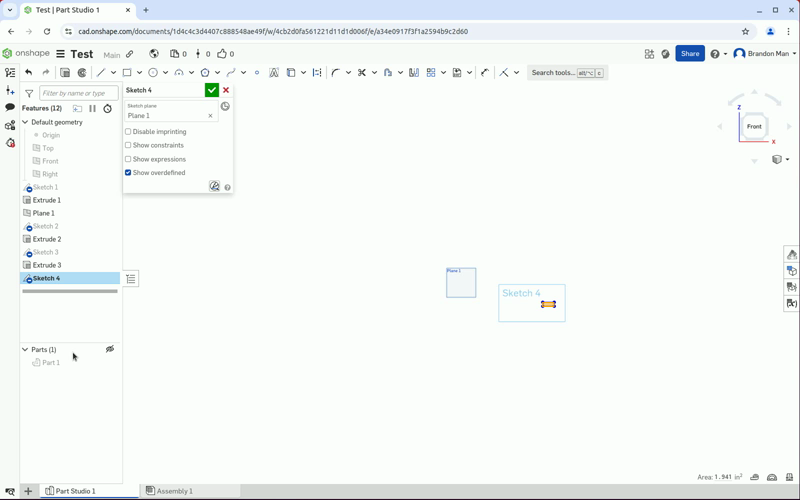
key(shift+e)
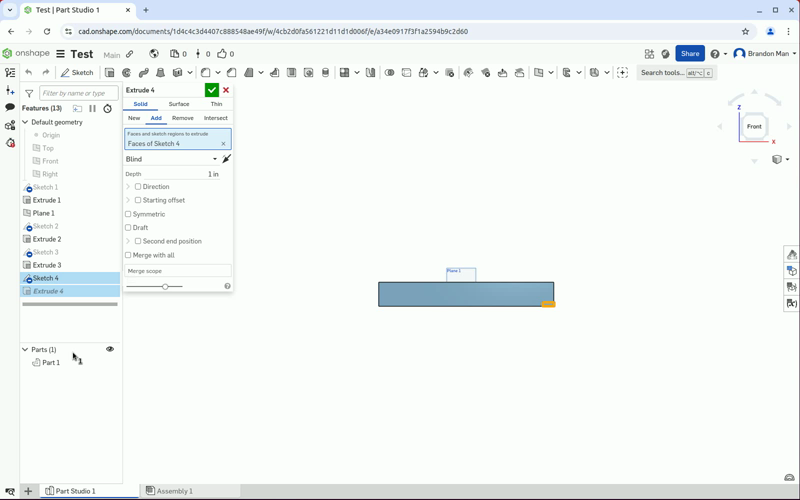
mouse_move(143, 106)
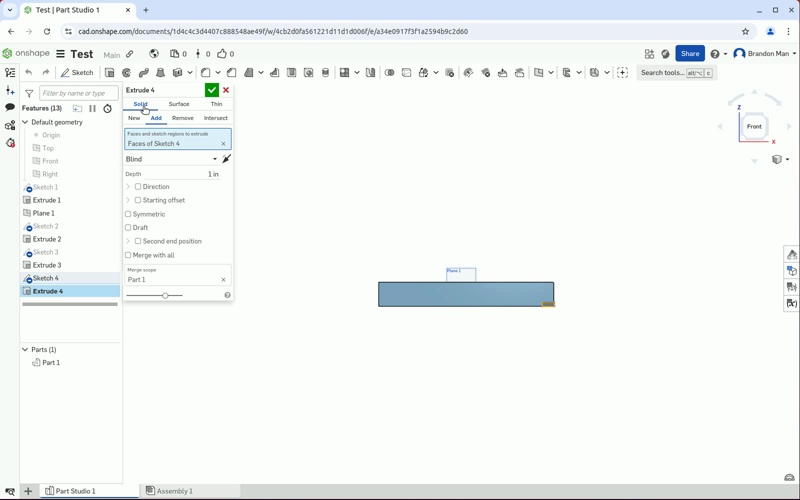
click(143, 106)
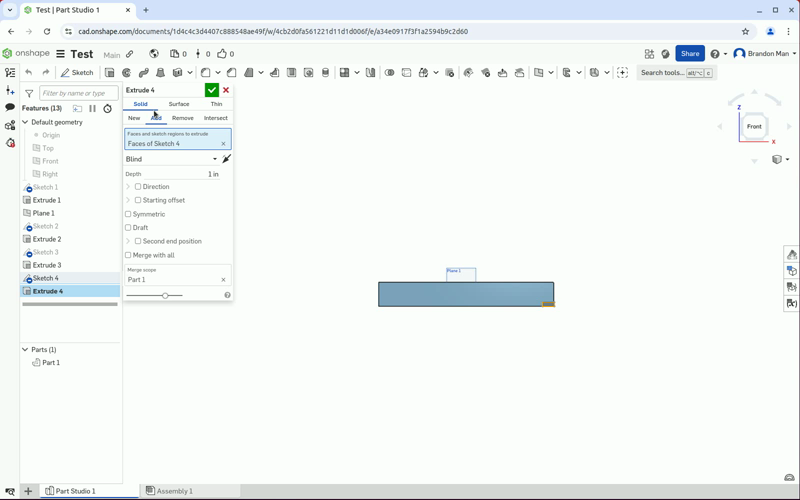
mouse_move(186, 120)
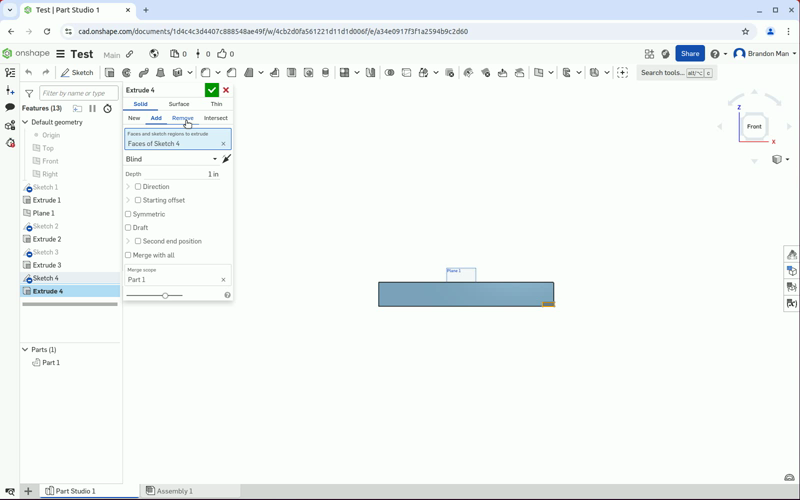
click(186, 120)
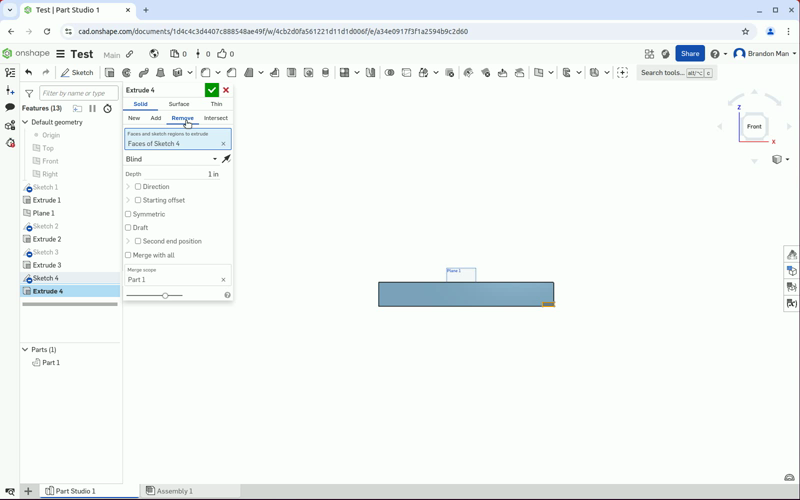
key(tab, 4)
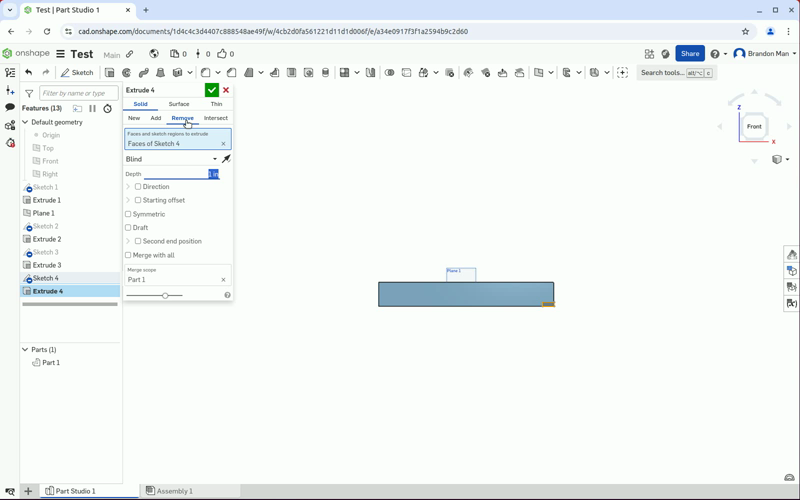
text(2.166)
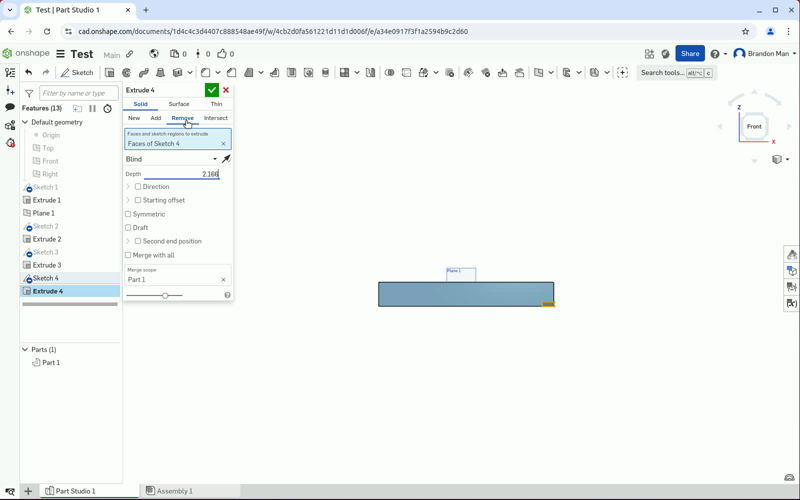
key(tab, 6)
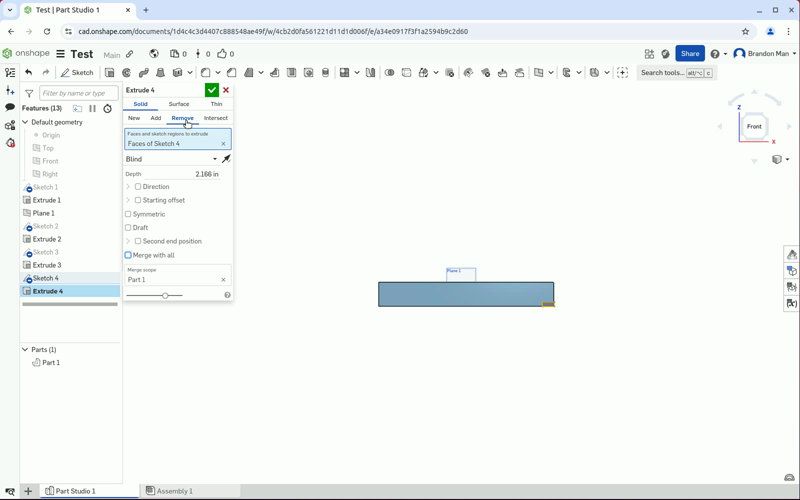
key(space)
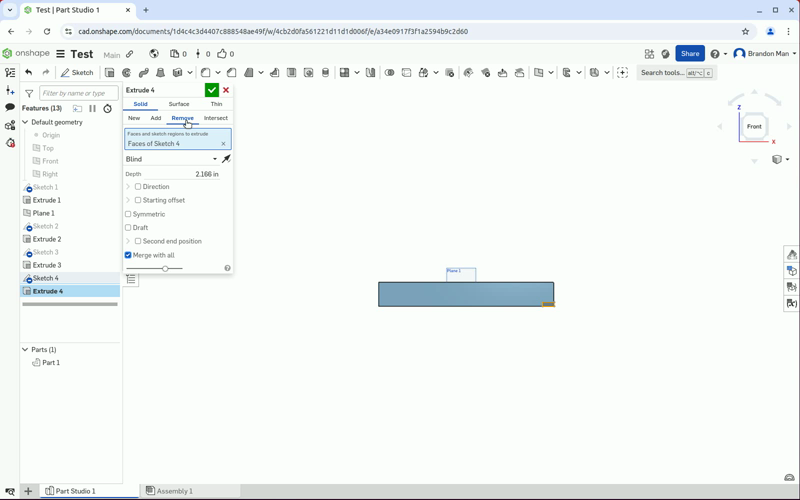
key(enter)
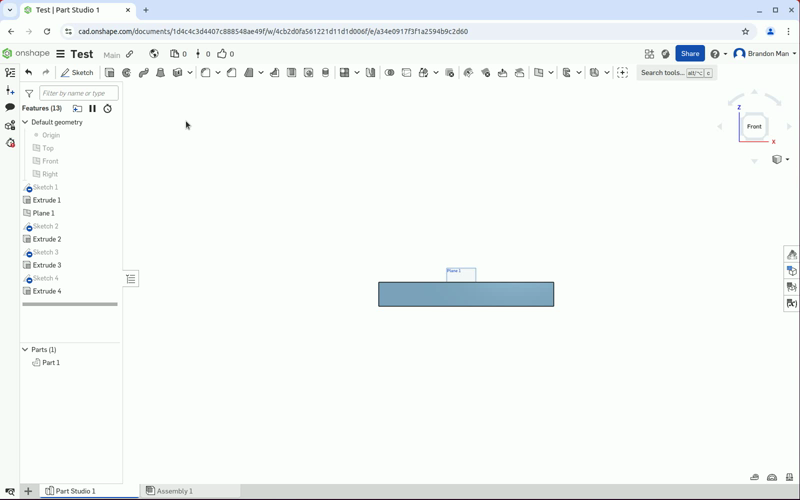
key(shift+h)
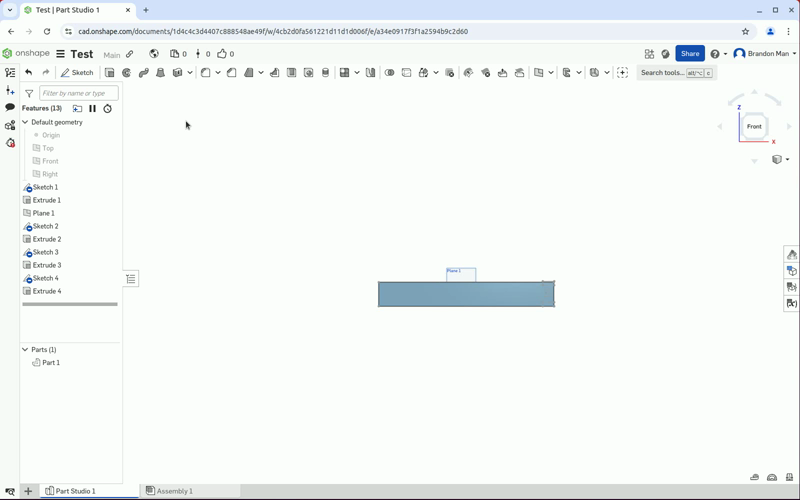
key(shift+h)
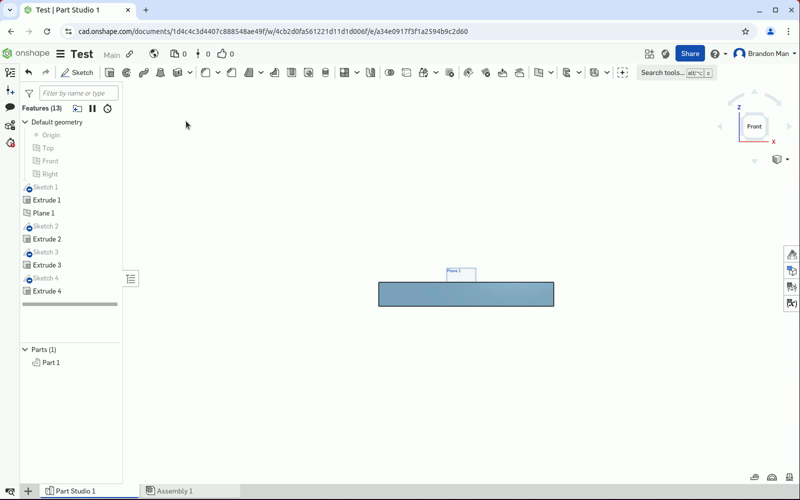
mouse_move(73, 189)
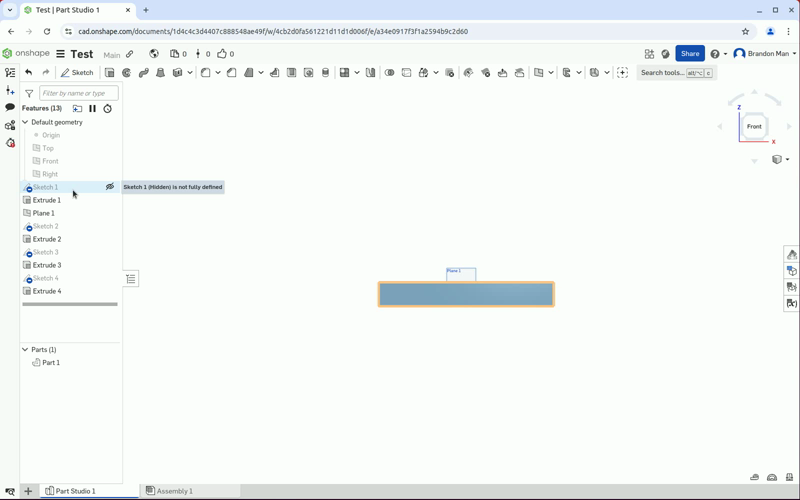
click(73, 189)
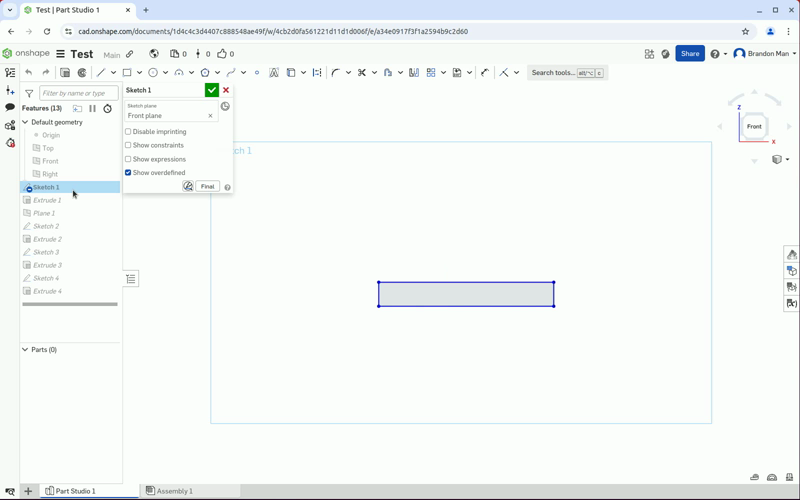
mouse_move(229, 92)
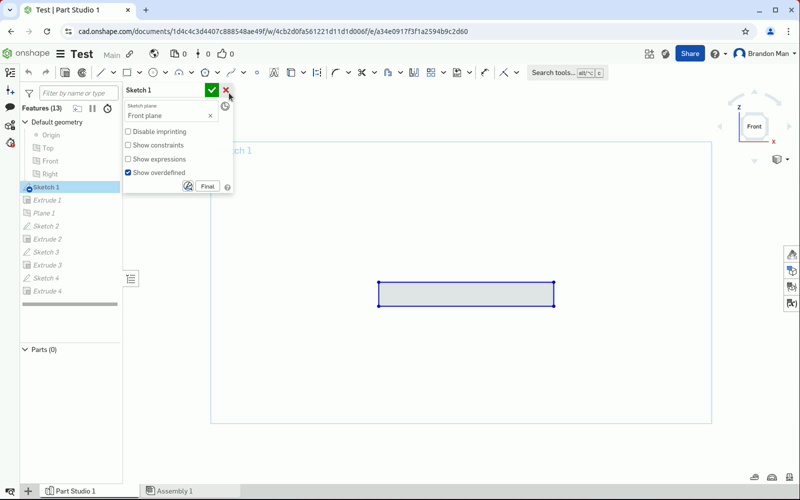
click(229, 92)
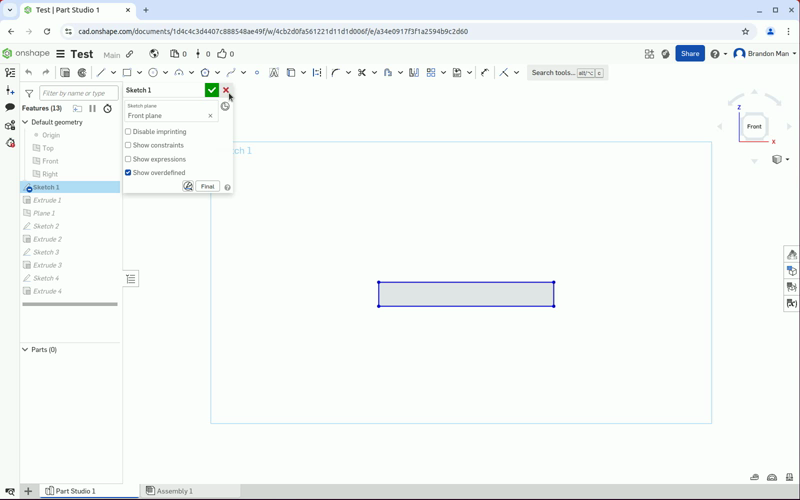
key(shift+s)
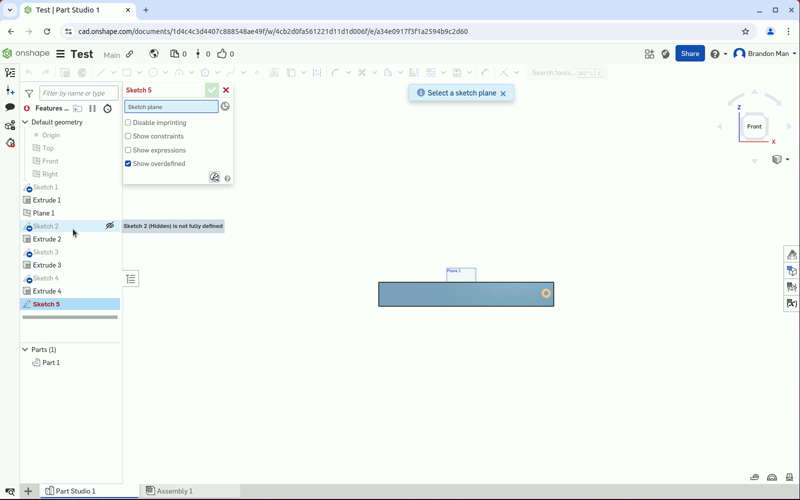
scroll(3)
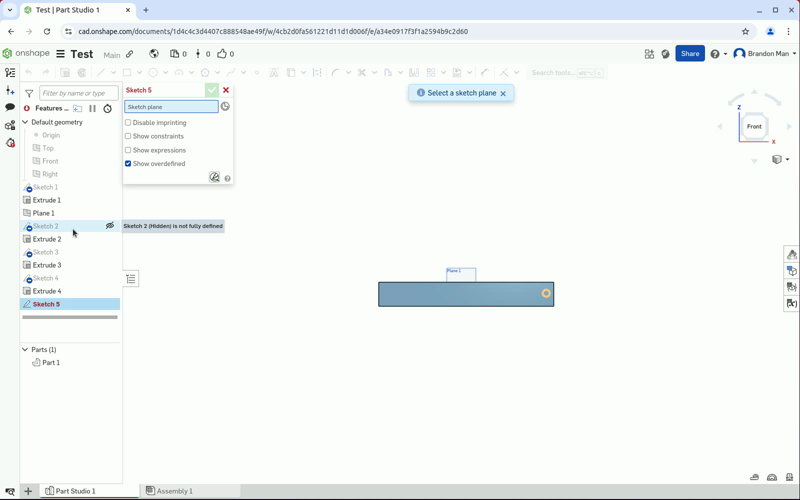
mouse_move(73, 163)
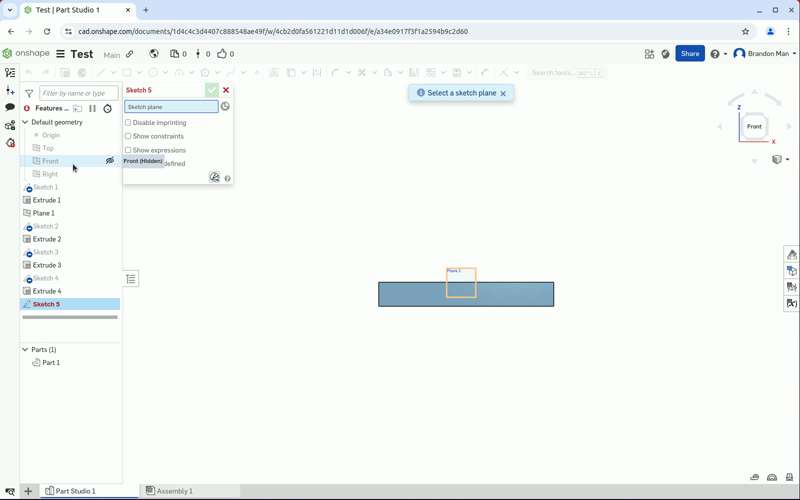
click(73, 163)
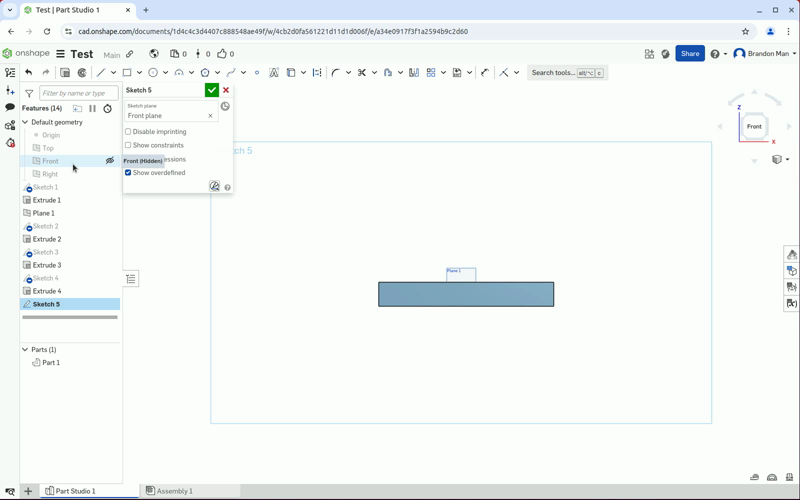
mouse_move(73, 352)
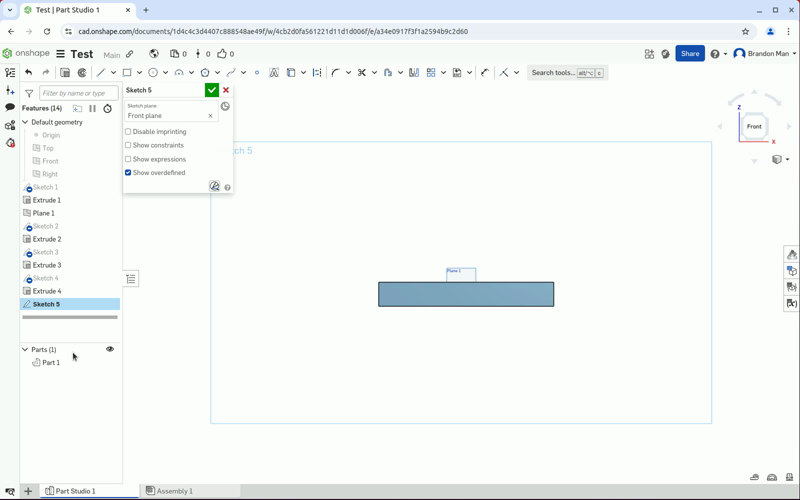
key(y)
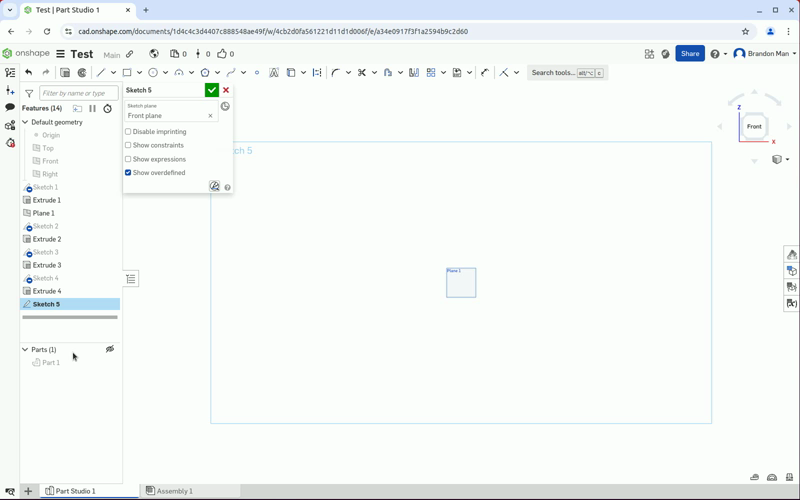
key(l)
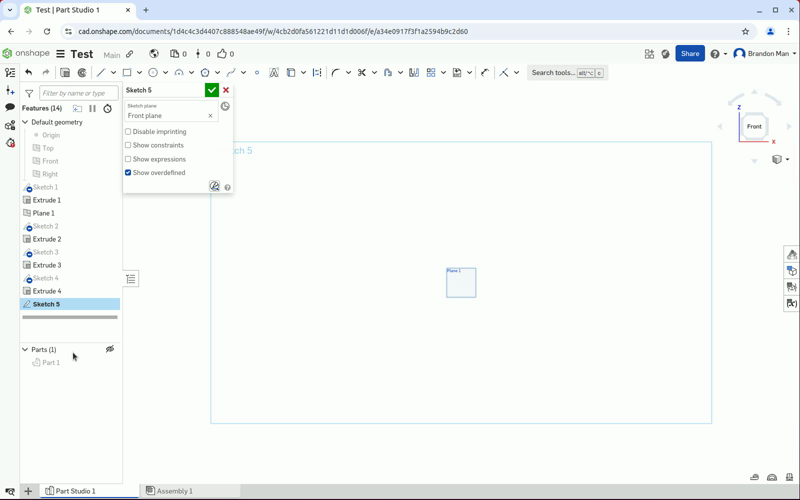
key_down(shift)
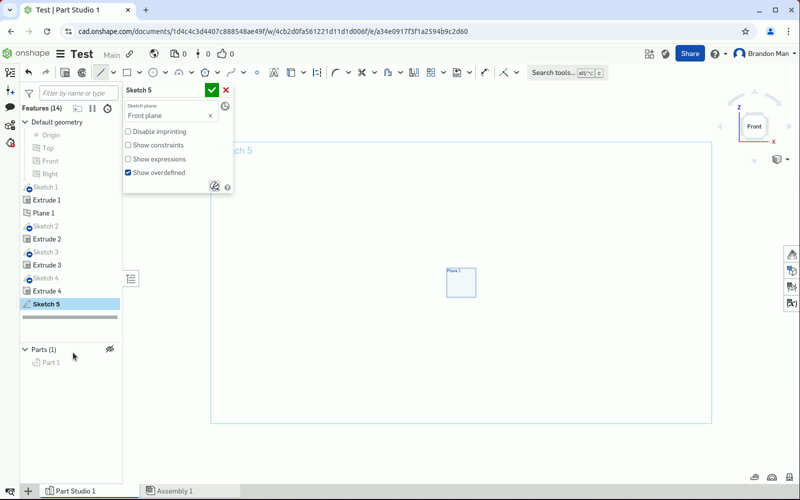
mouse_move(386, 246)
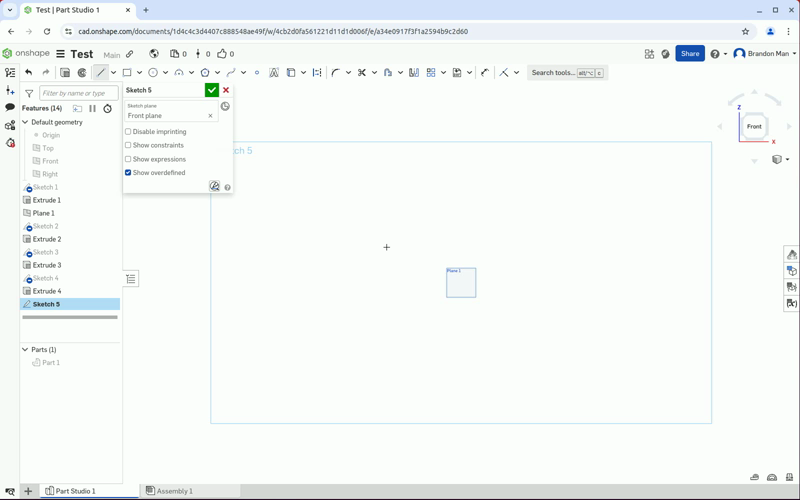
click(386, 246)
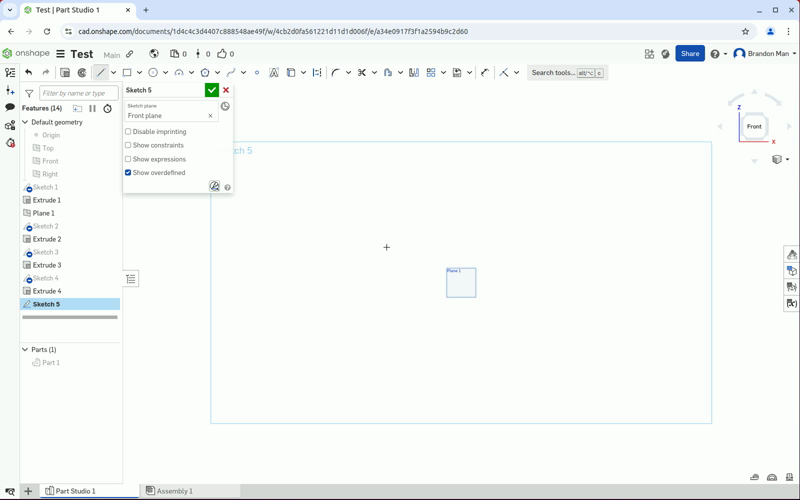
key_up(shift)
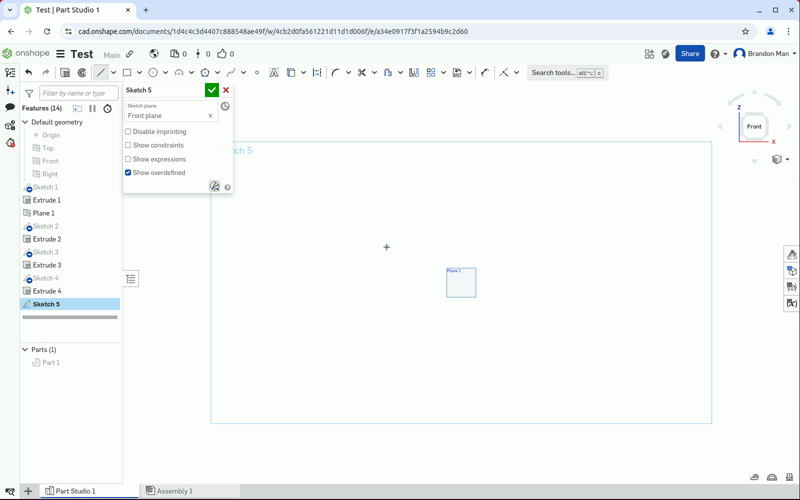
key_down(shift)
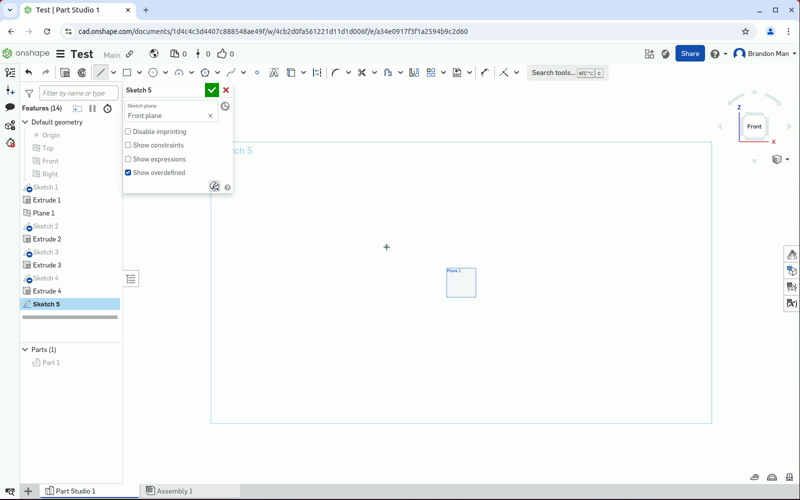
mouse_move(560, 246)
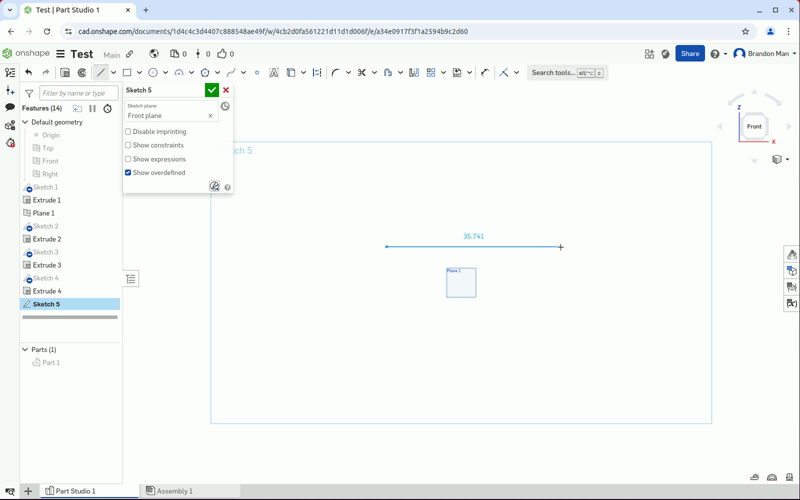
click(560, 246)
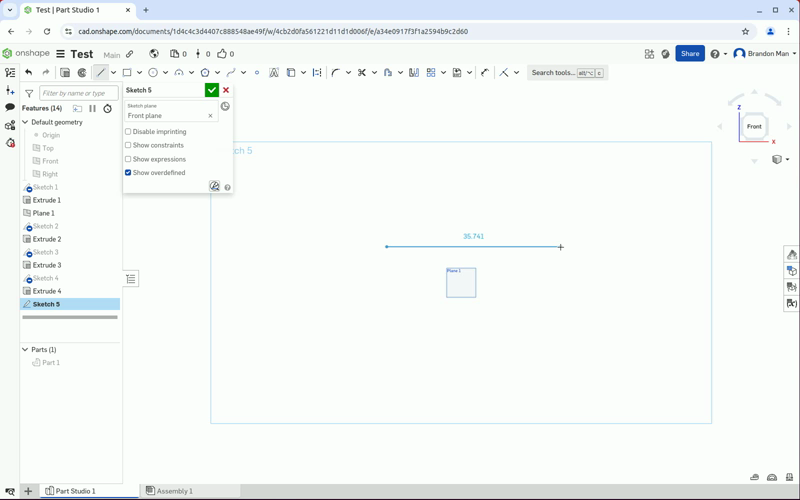
key_up(shift)
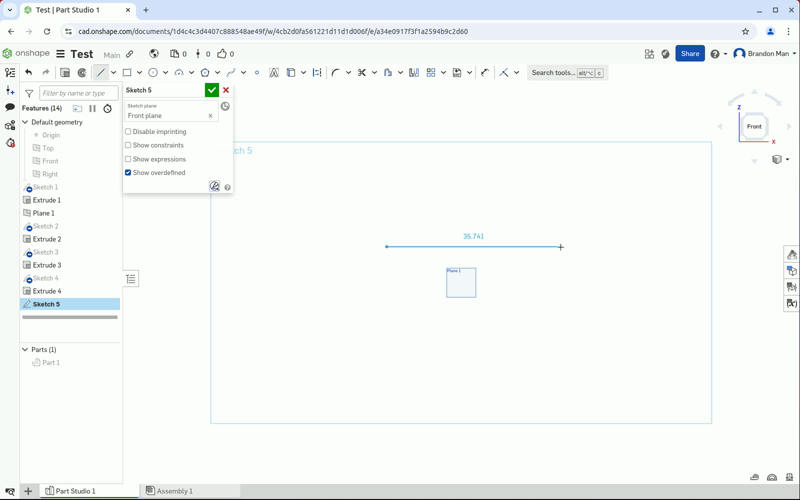
key(esc)
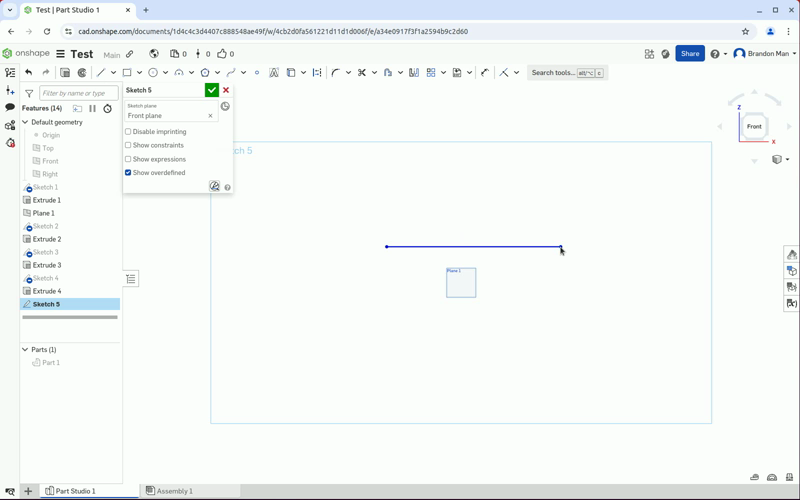
key(a)
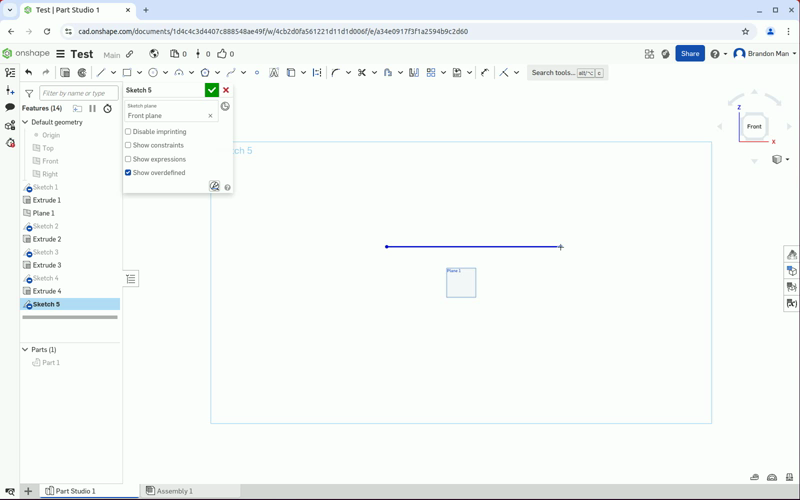
mouse_move(560, 246)
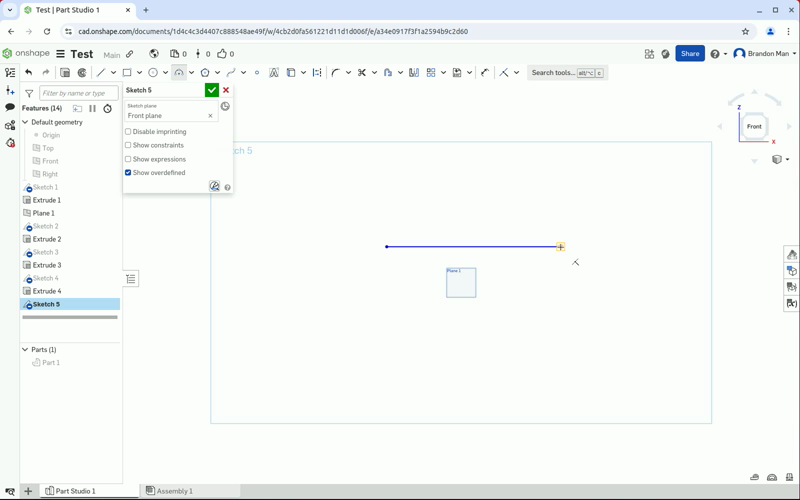
click(560, 246)
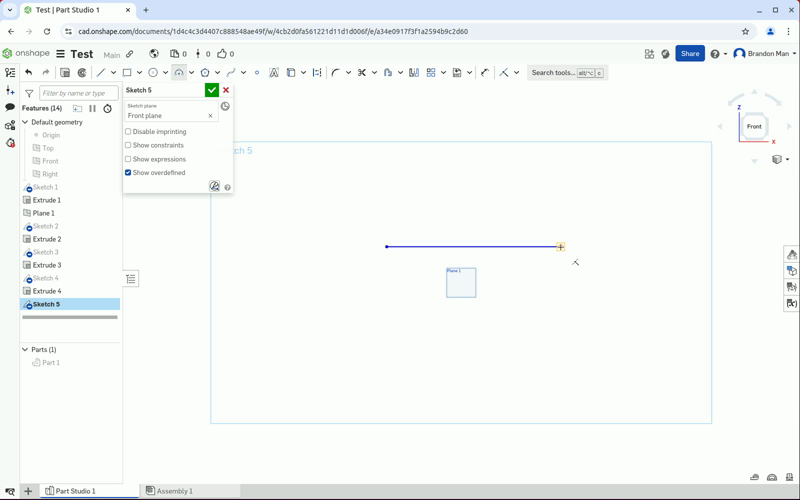
key_down(shift)
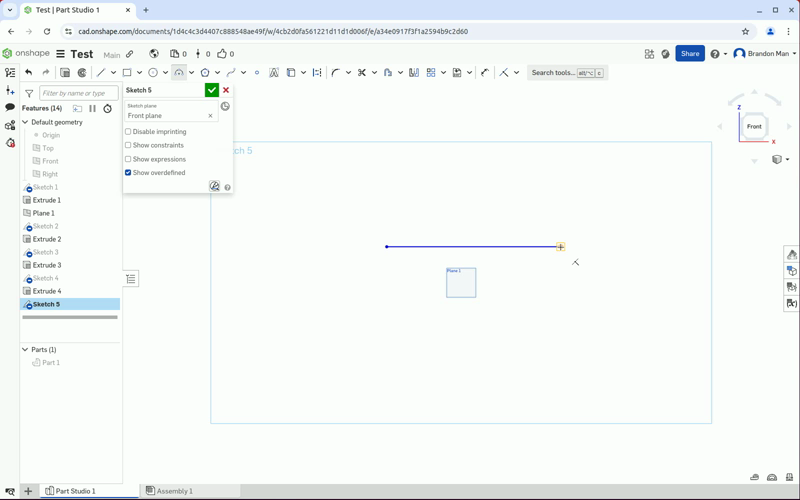
mouse_move(572, 234)
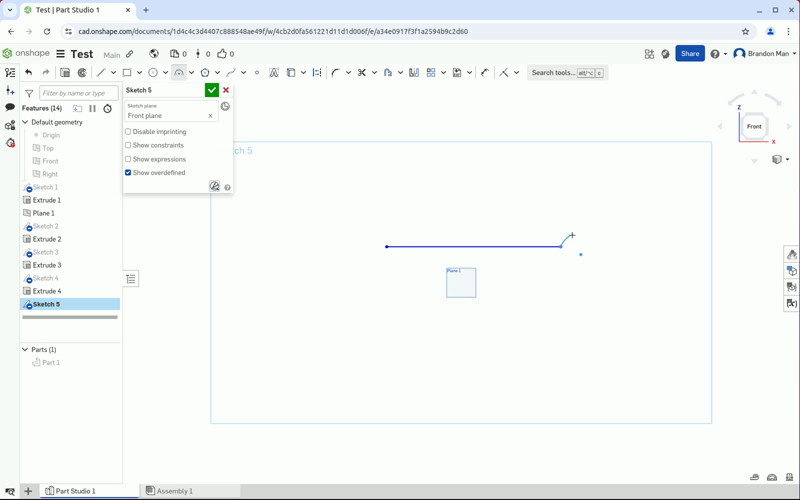
click(572, 234)
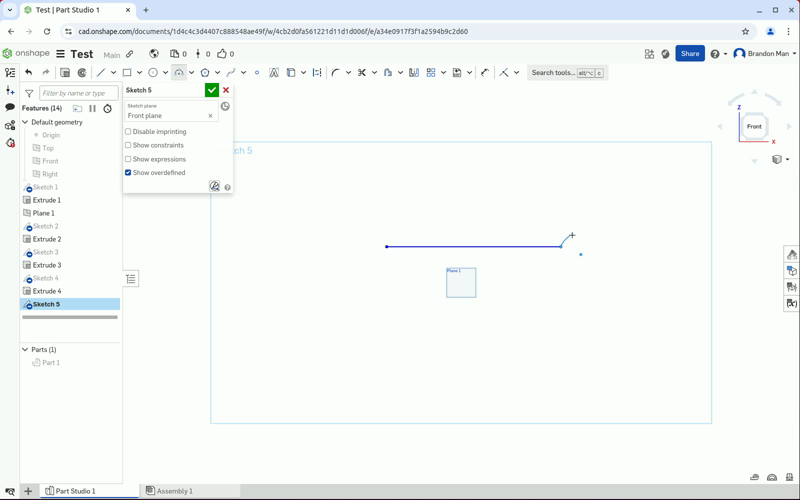
mouse_move(569, 243)
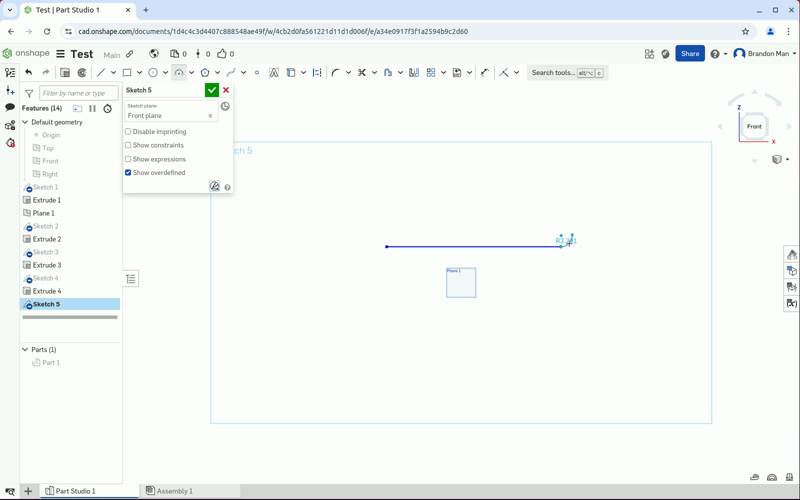
click(569, 243)
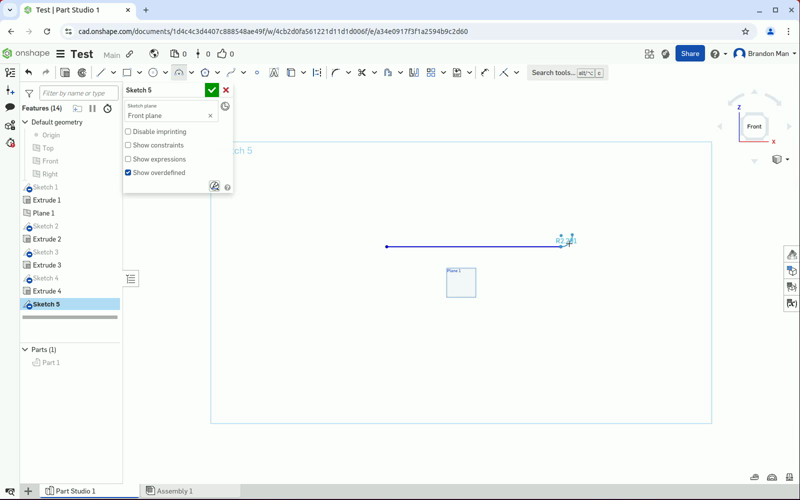
key_up(shift)
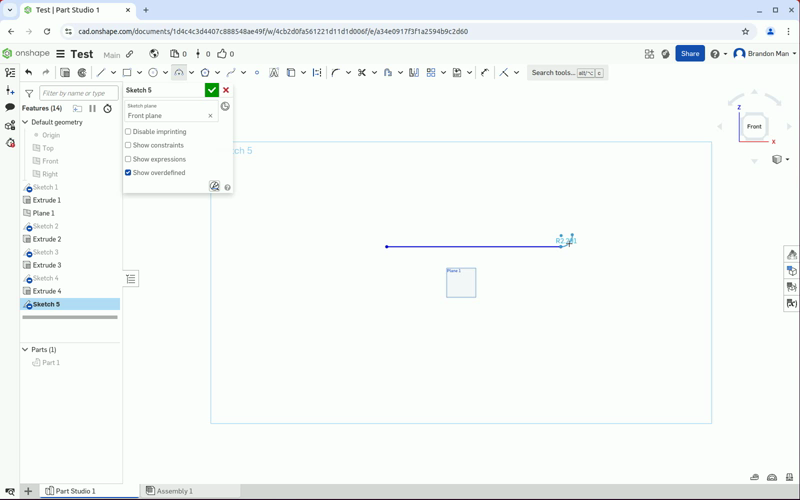
key(esc)
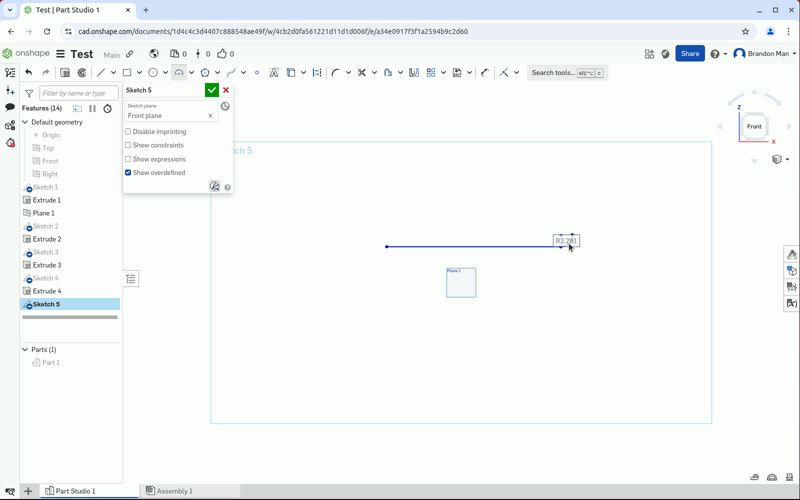
key(l)
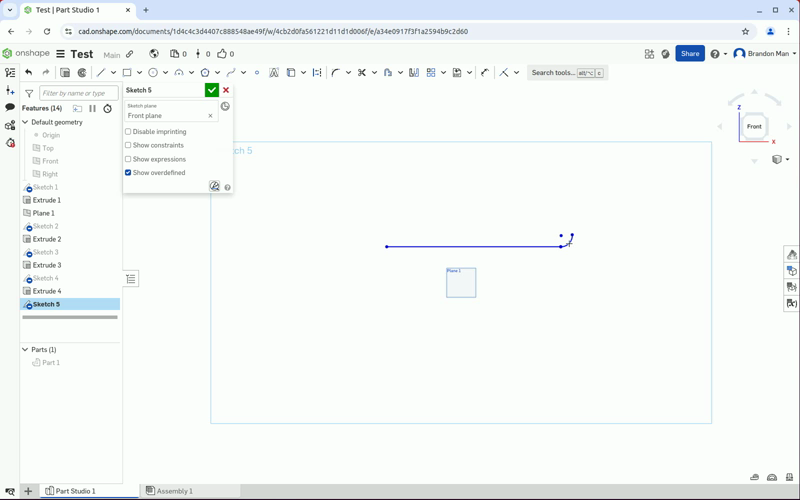
mouse_move(572, 234)
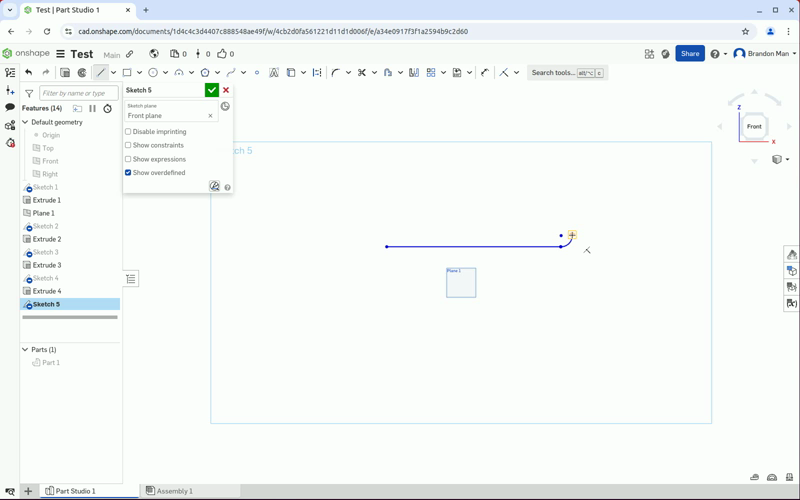
click(572, 234)
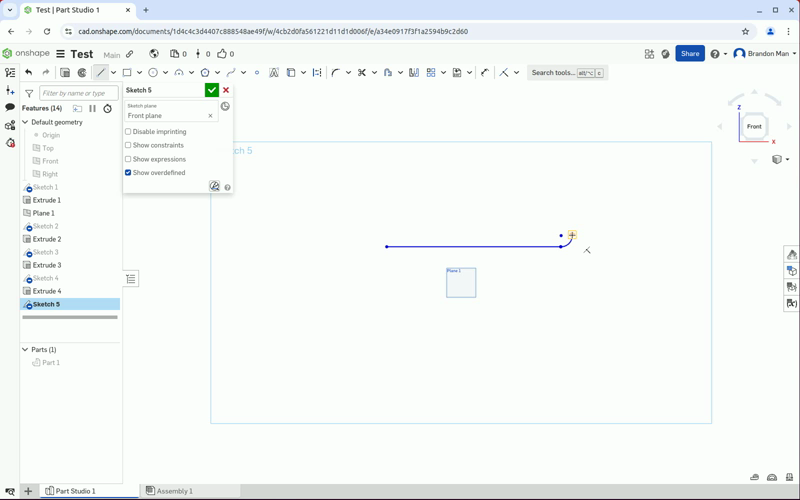
key_down(shift)
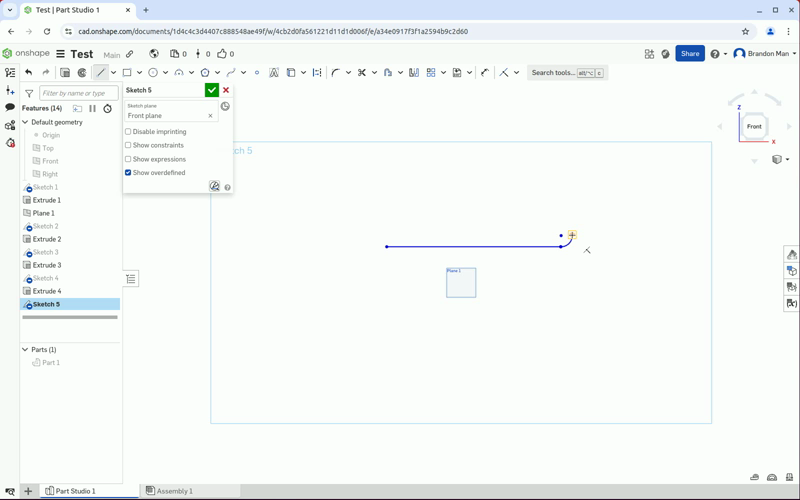
mouse_move(589, 234)
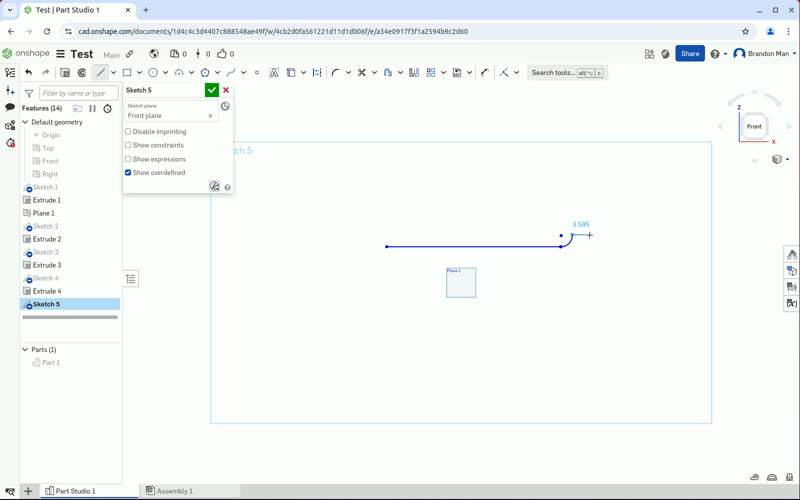
mouse_move(572, 231)
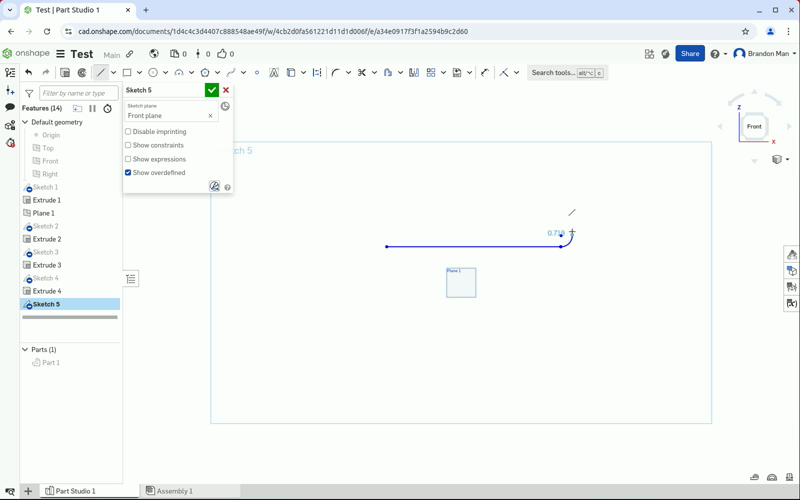
scroll(6)
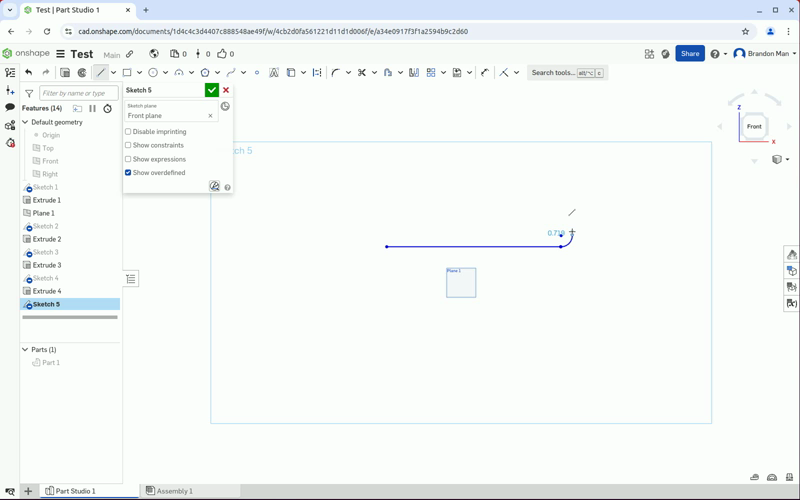
scroll(6)
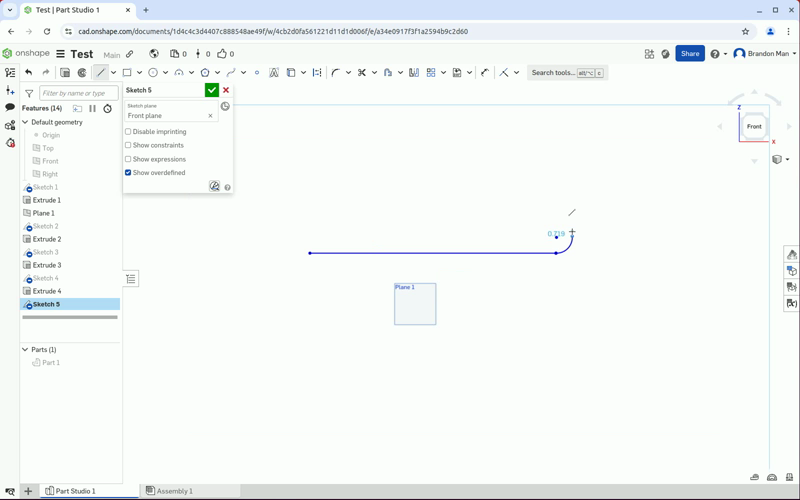
scroll(6)
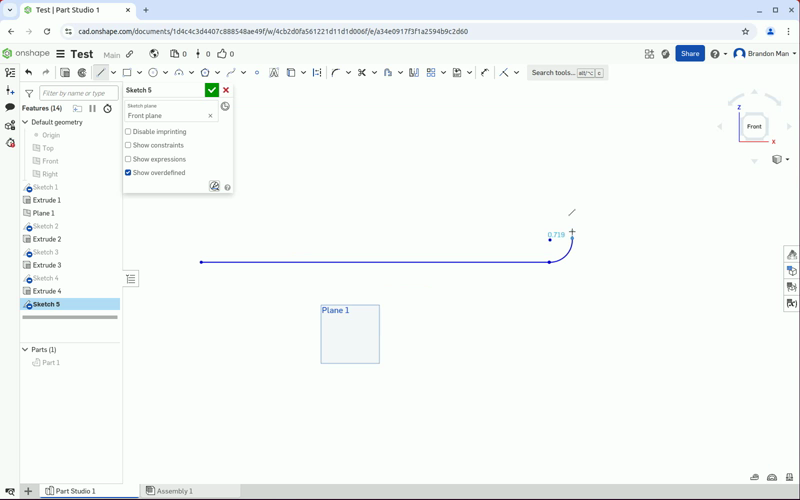
scroll(6)
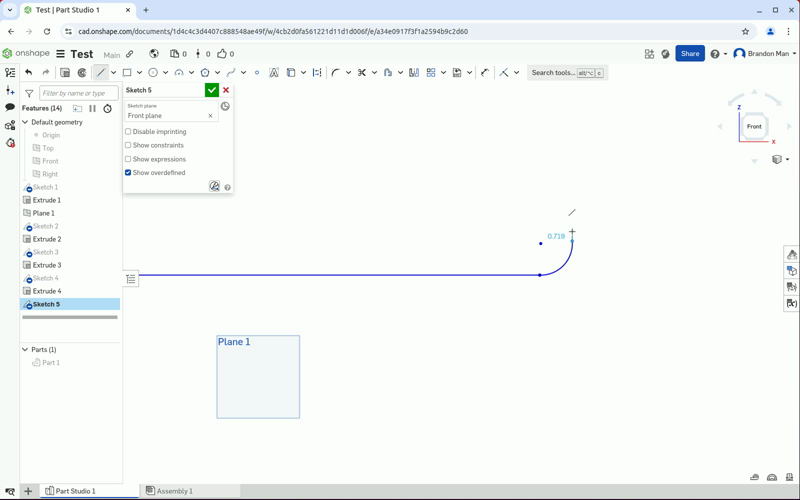
scroll(6)
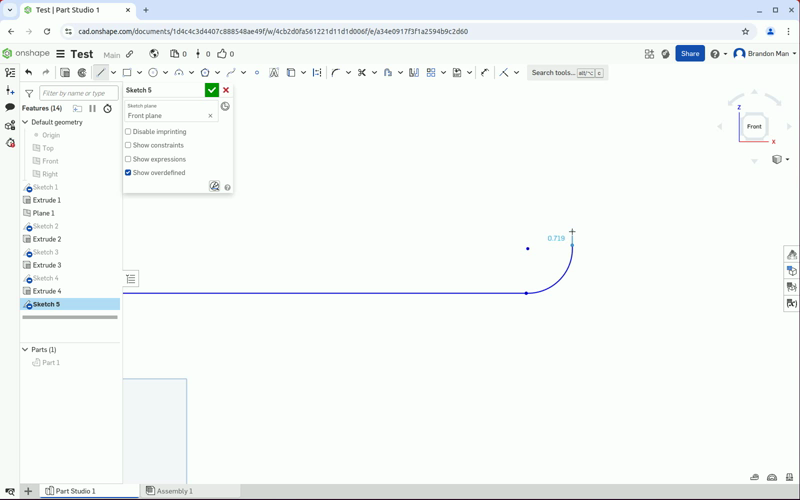
scroll(6)
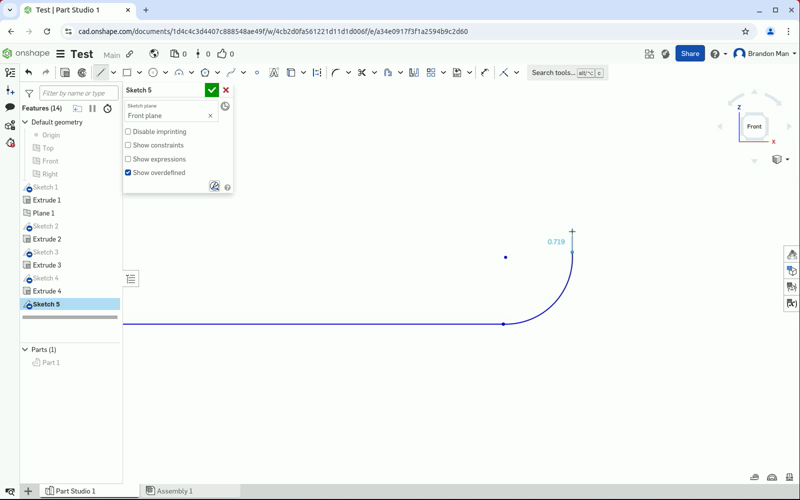
scroll(6)
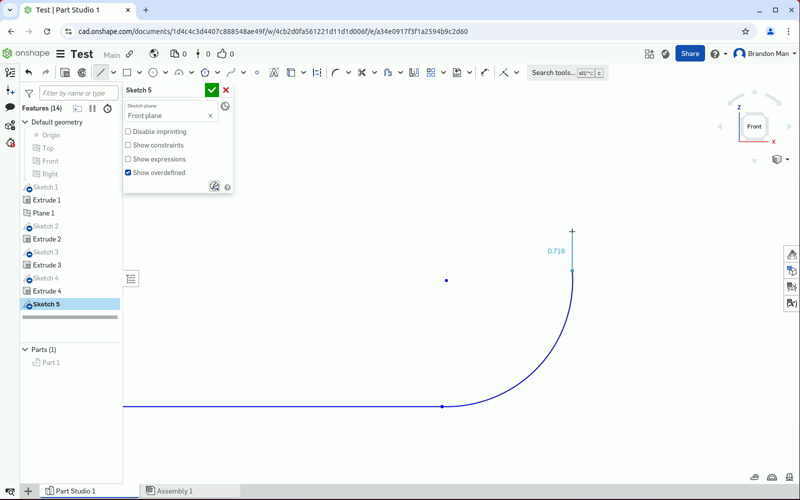
click(572, 231)
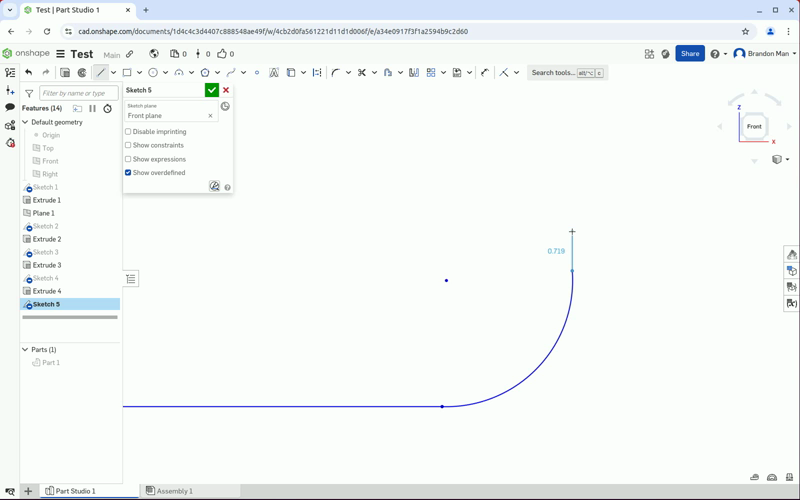
scroll(-6)
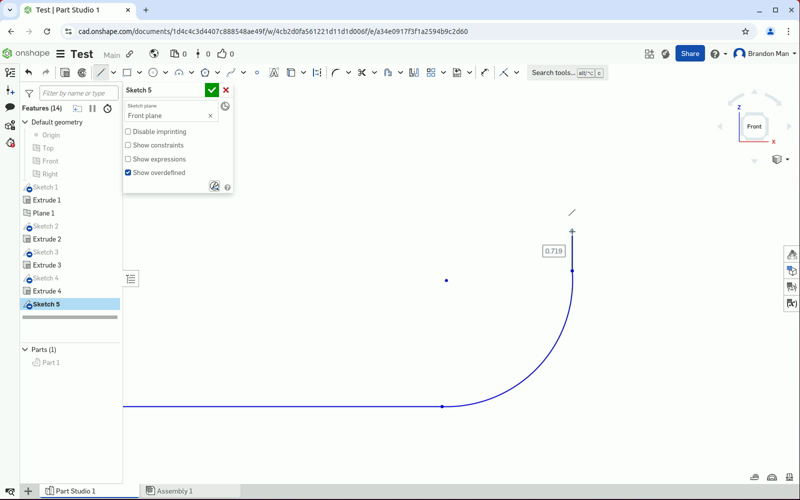
scroll(-6)
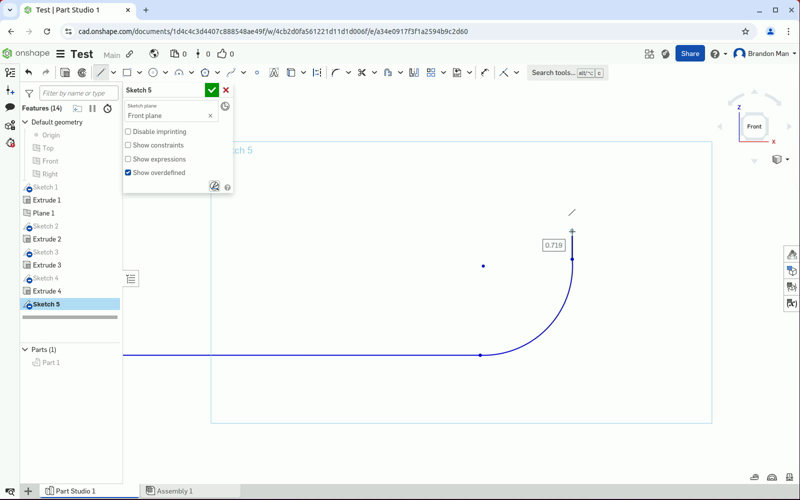
scroll(-6)
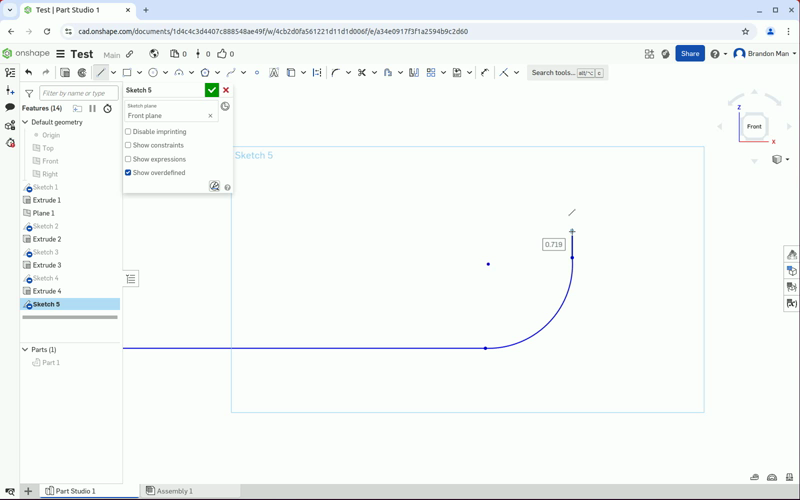
scroll(-6)
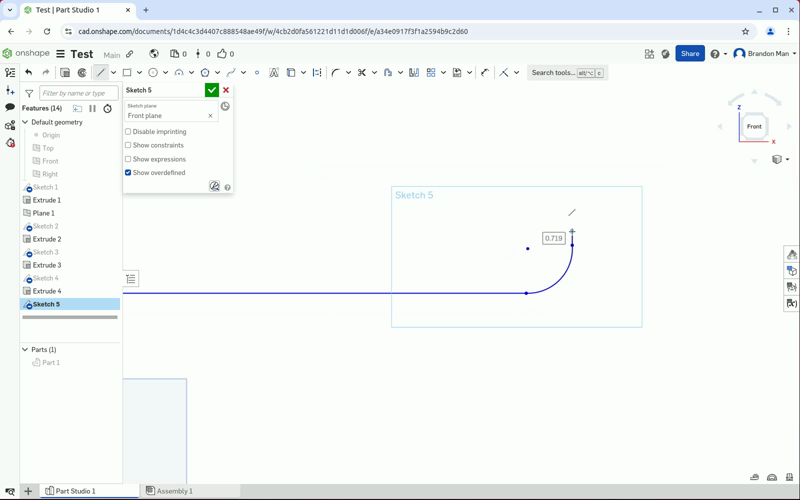
scroll(-6)
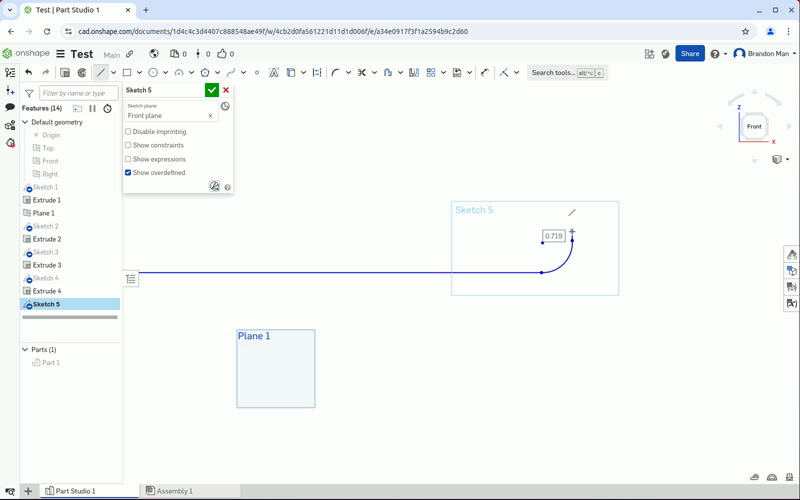
scroll(-6)
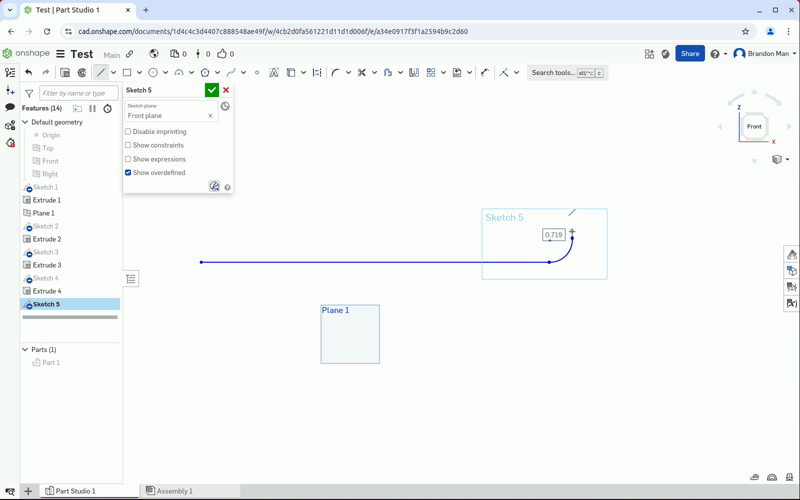
scroll(-6)
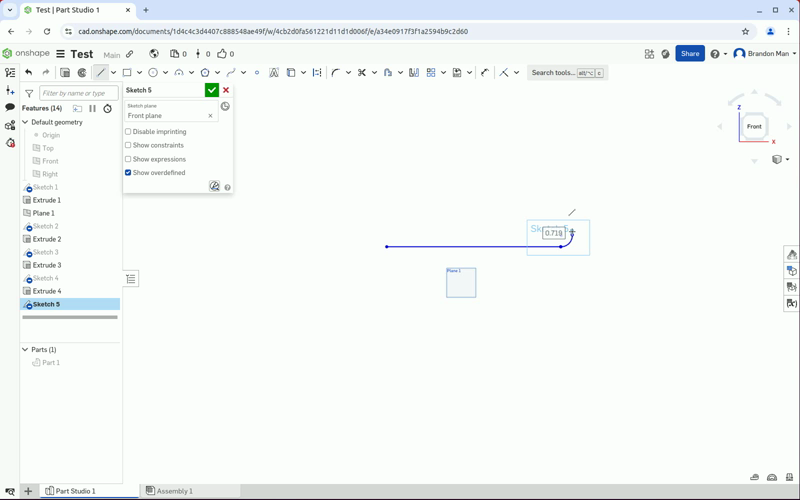
key_up(shift)
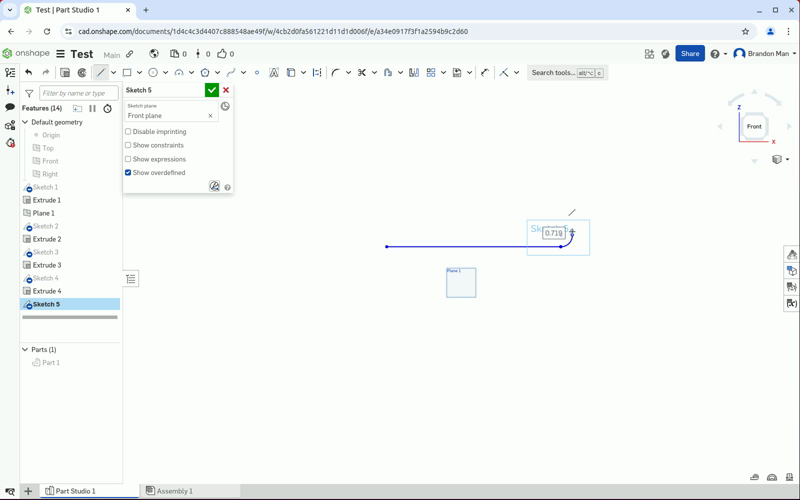
key(esc)
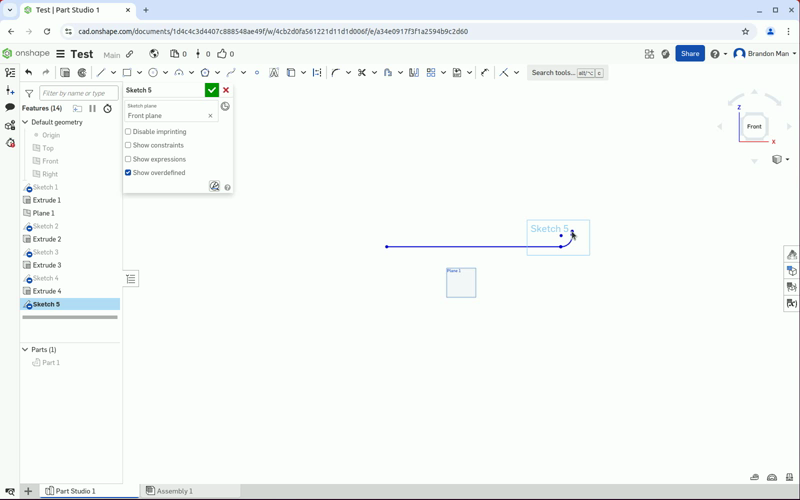
key(a)
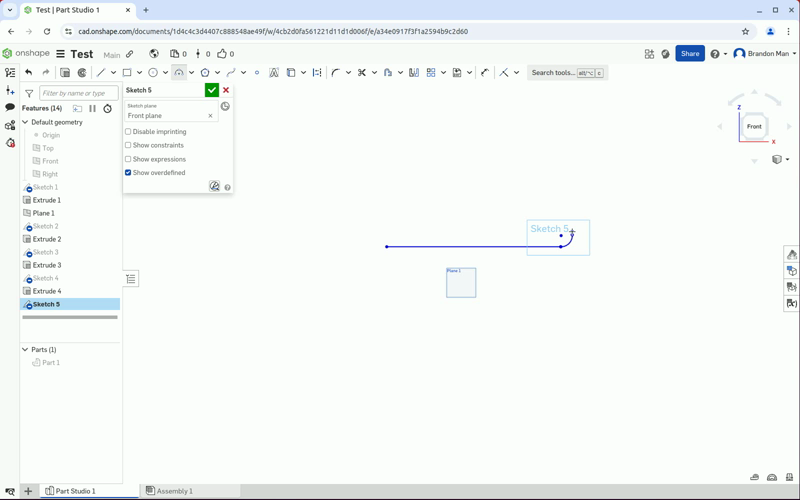
mouse_move(572, 231)
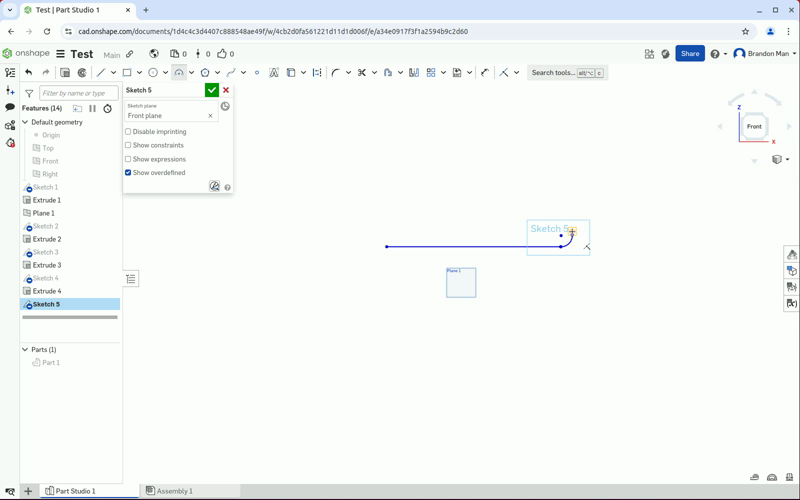
scroll(6)
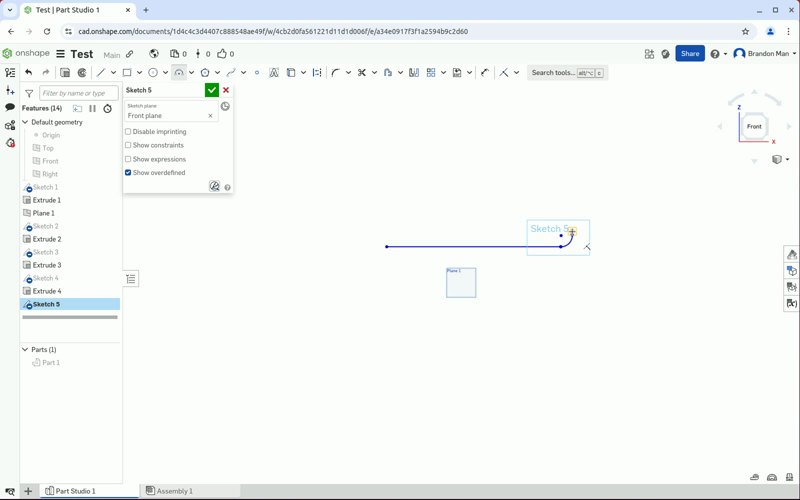
scroll(6)
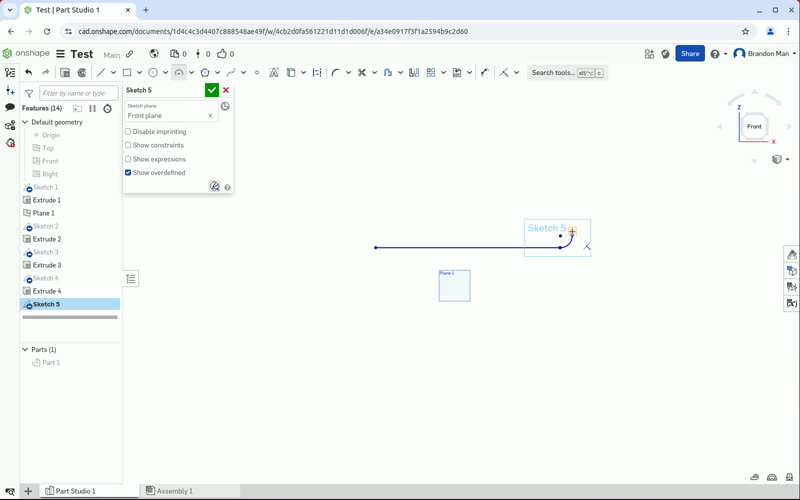
scroll(6)
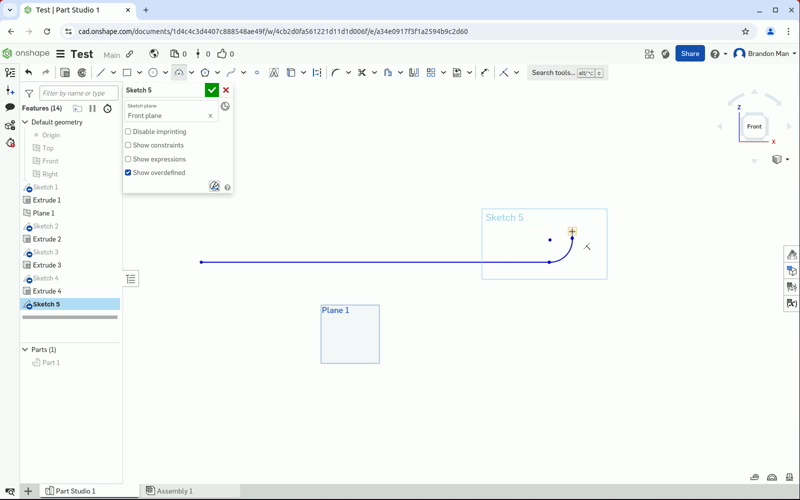
scroll(6)
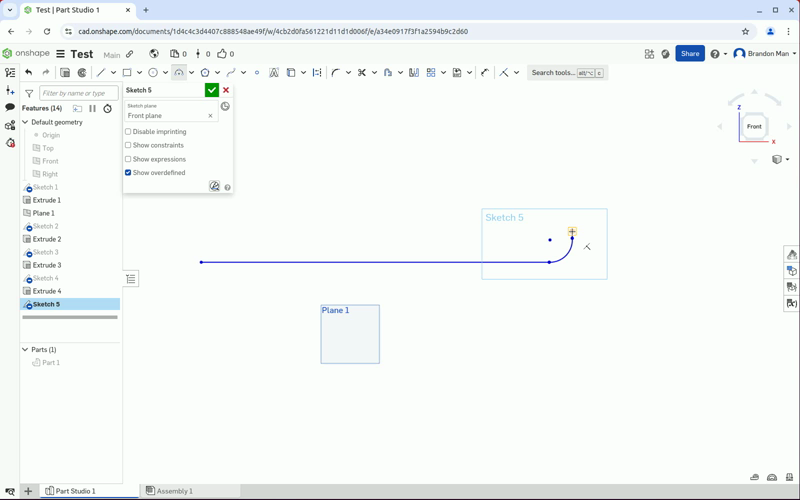
scroll(6)
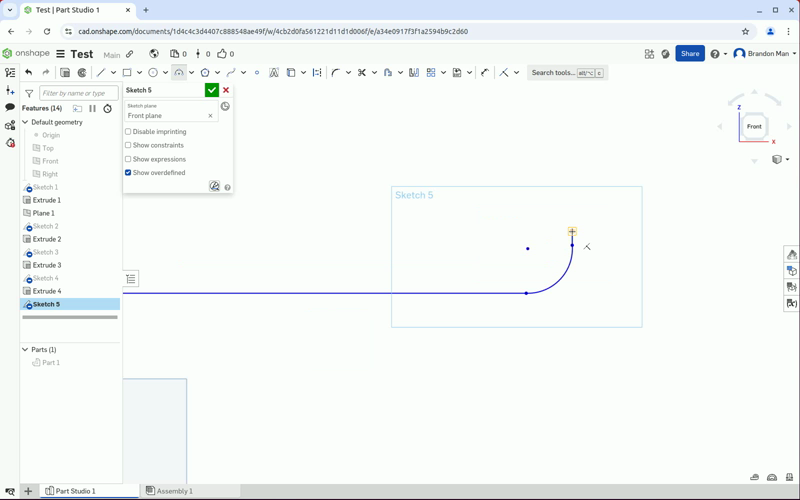
scroll(6)
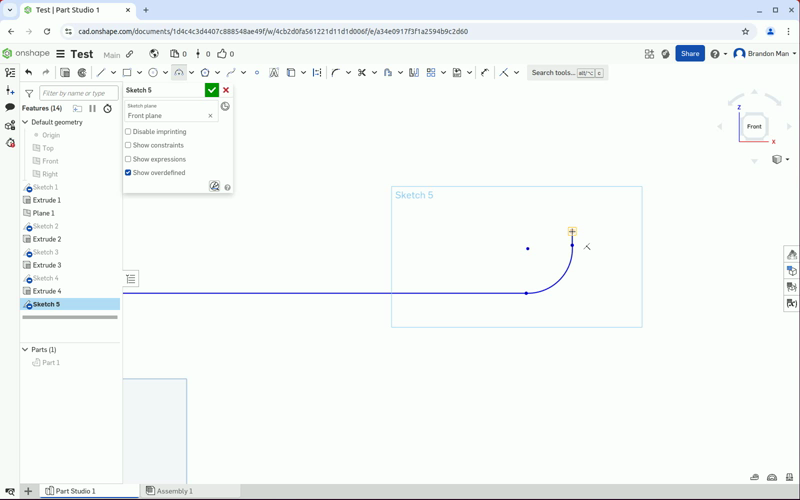
scroll(6)
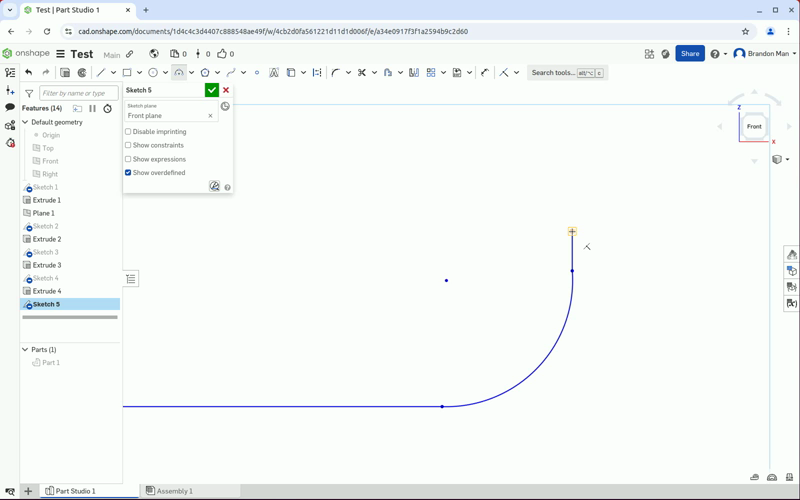
click(572, 231)
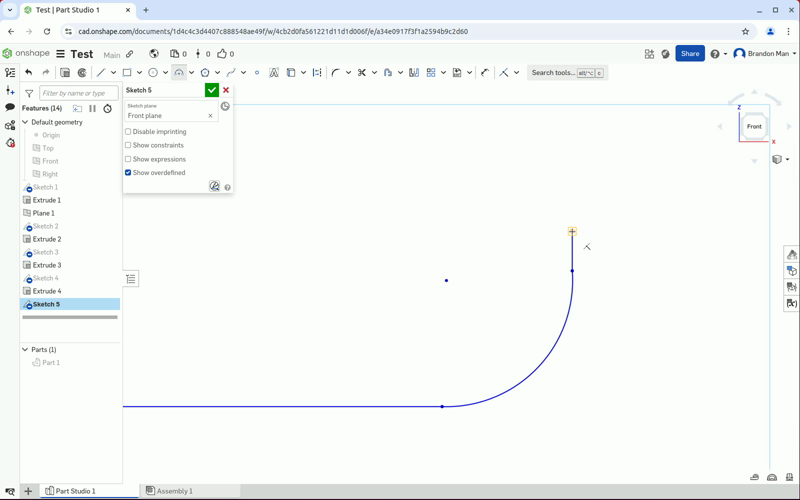
scroll(-6)
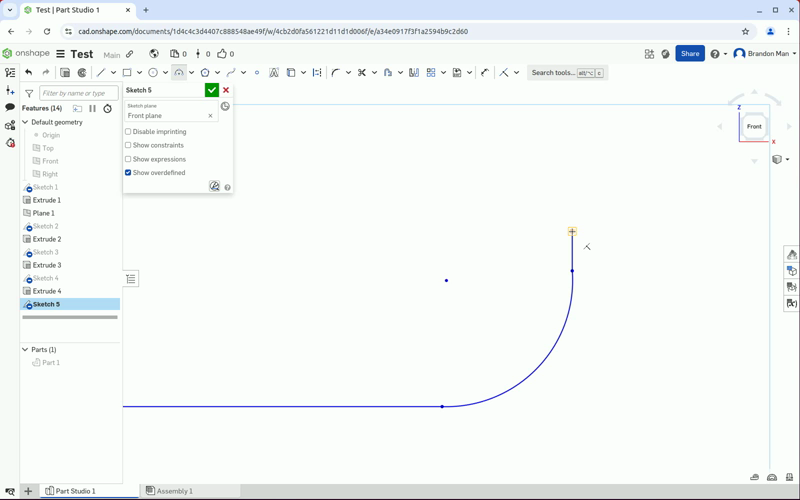
scroll(-6)
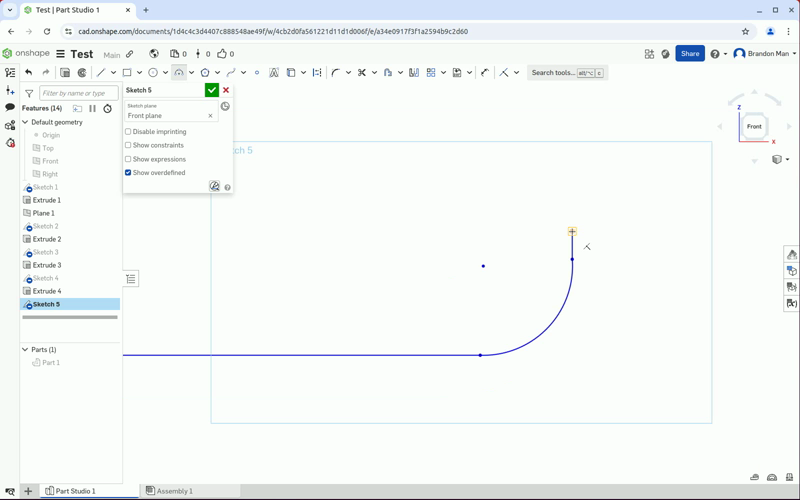
scroll(-6)
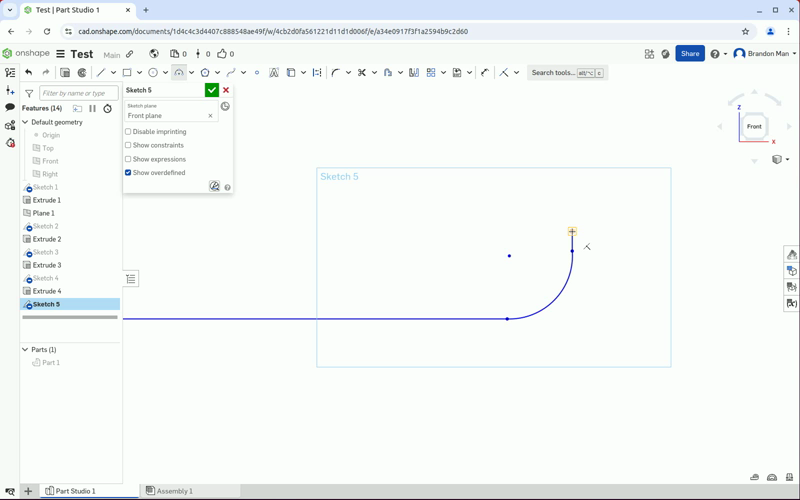
scroll(-6)
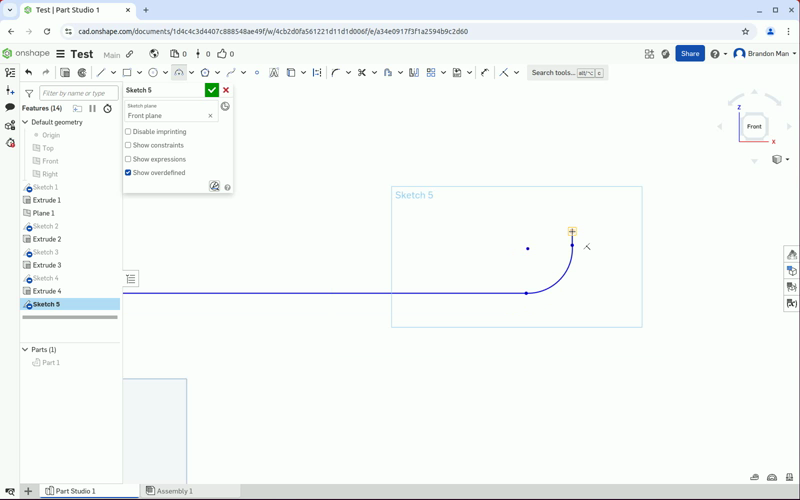
scroll(-6)
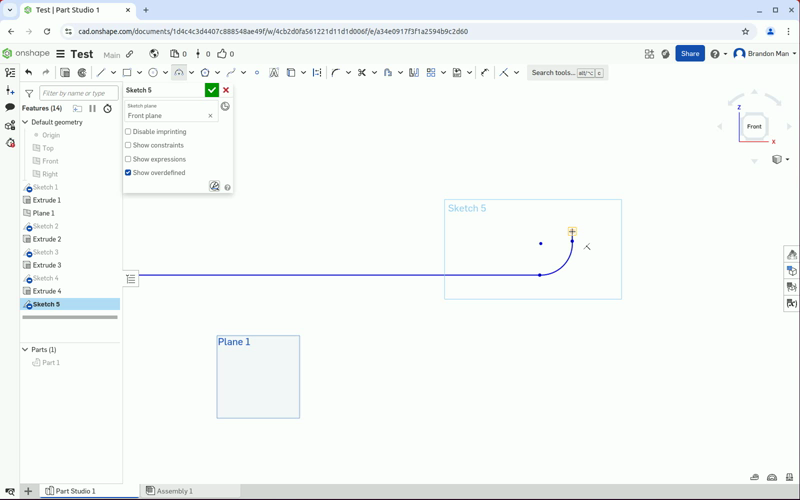
scroll(-6)
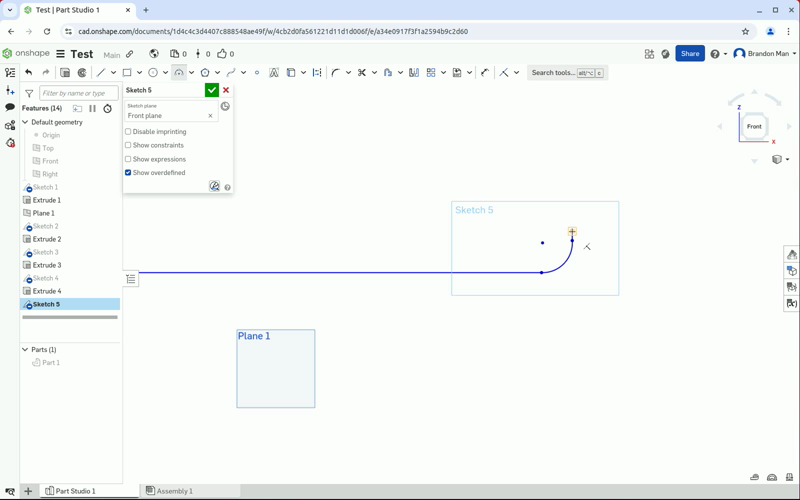
scroll(-6)
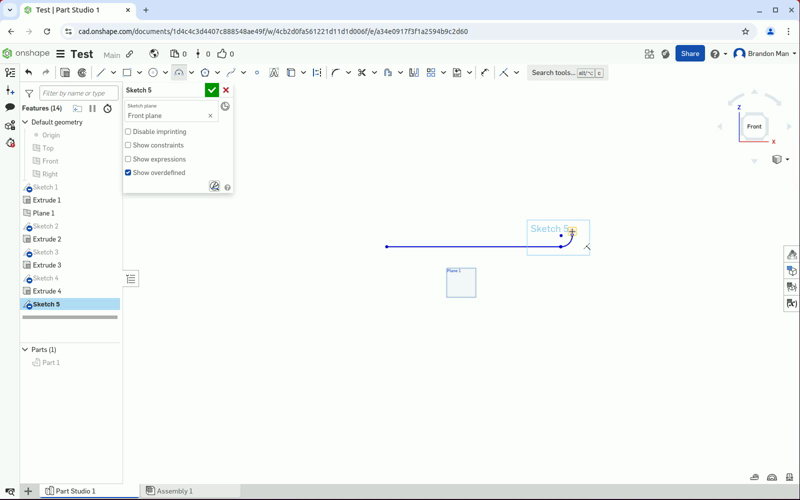
key_down(shift)
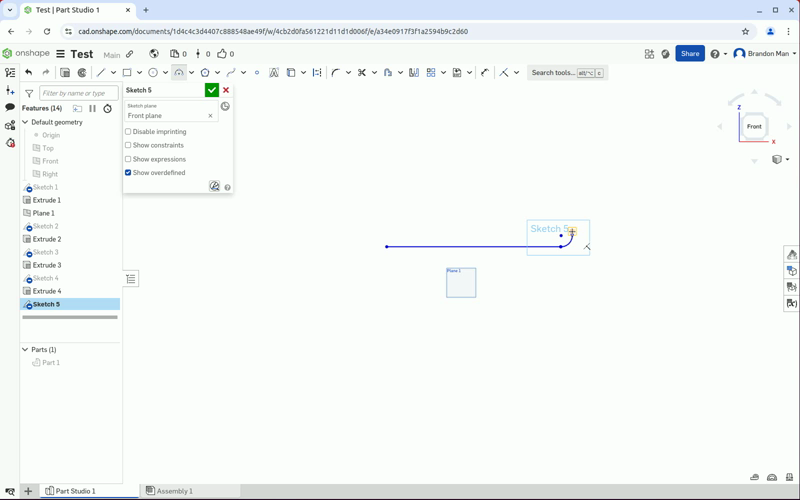
mouse_move(560, 219)
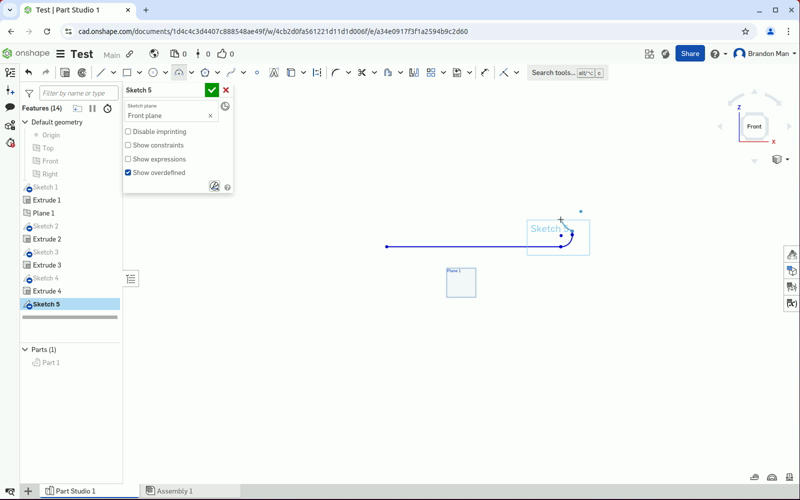
click(560, 219)
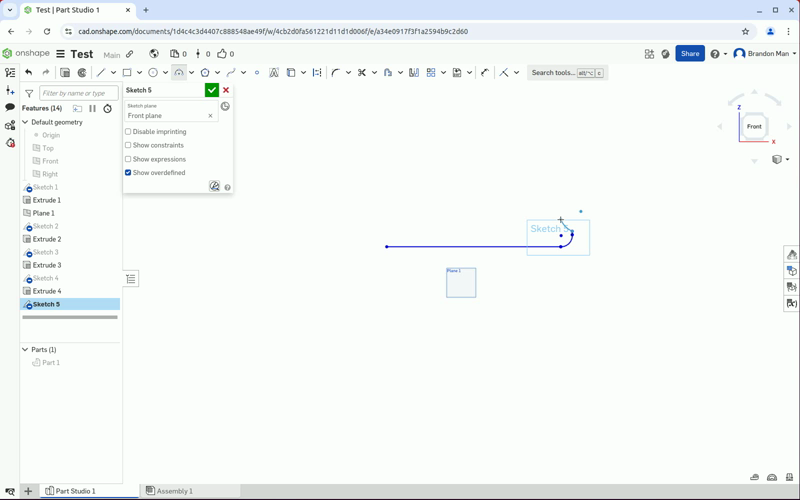
mouse_move(569, 222)
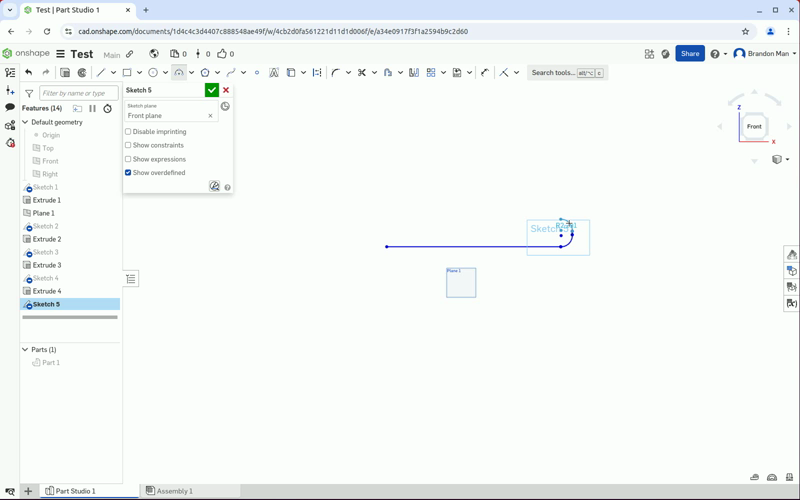
click(569, 222)
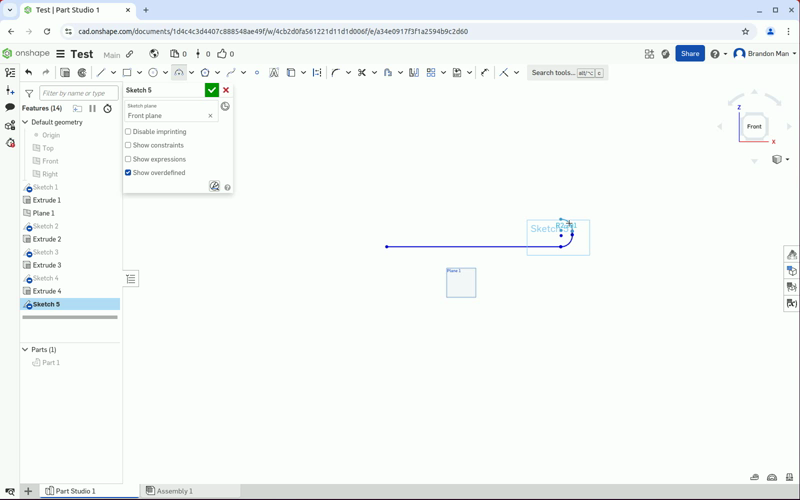
key_up(shift)
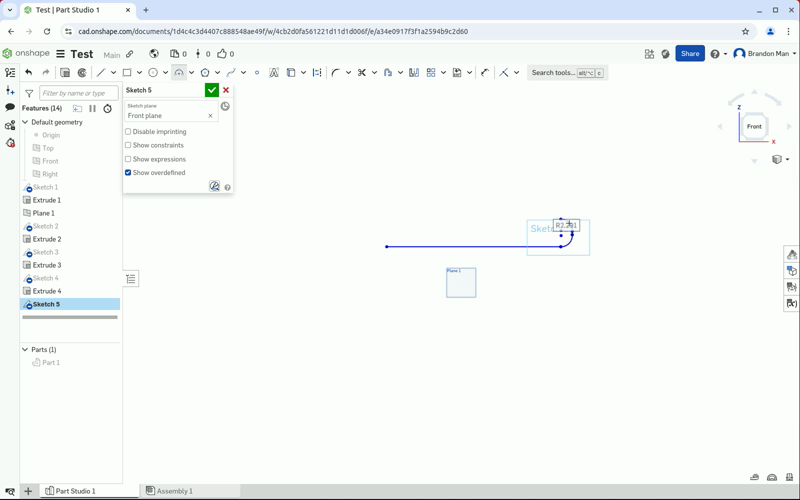
key(esc)
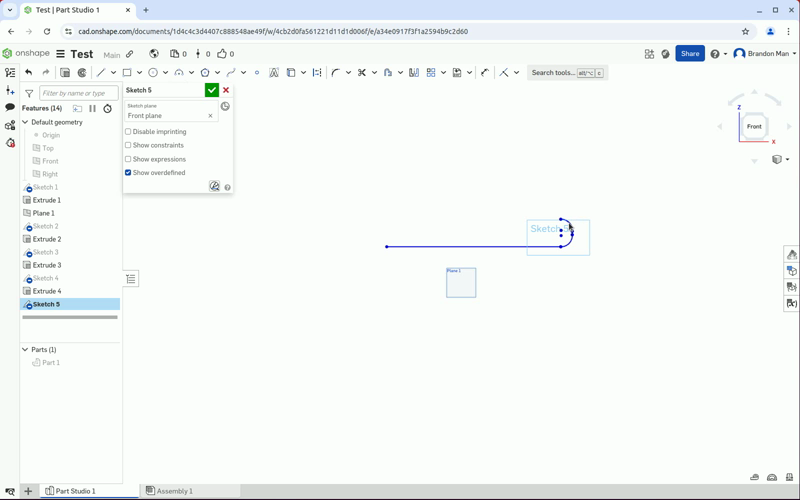
key(l)
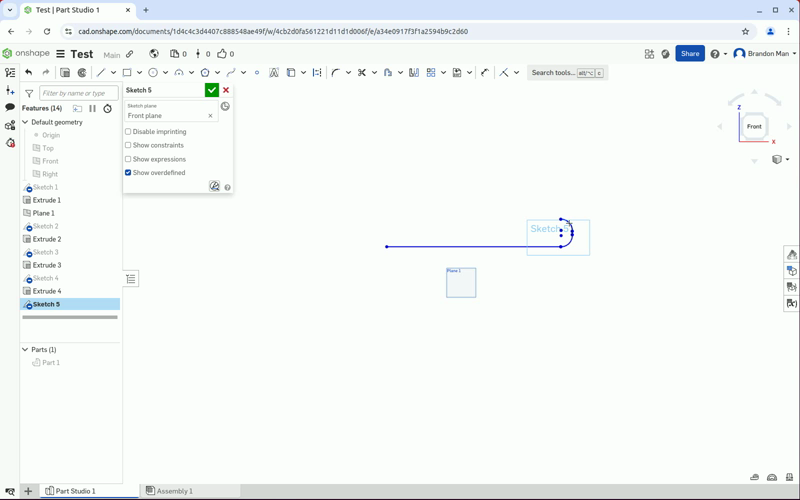
mouse_move(560, 219)
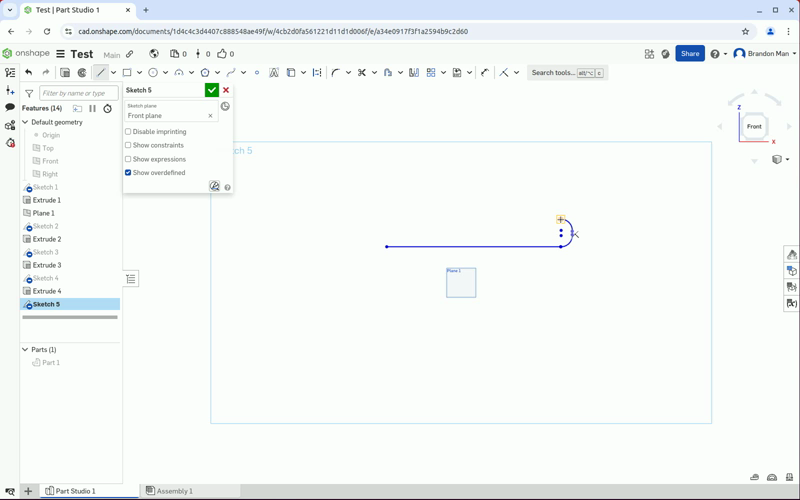
click(560, 219)
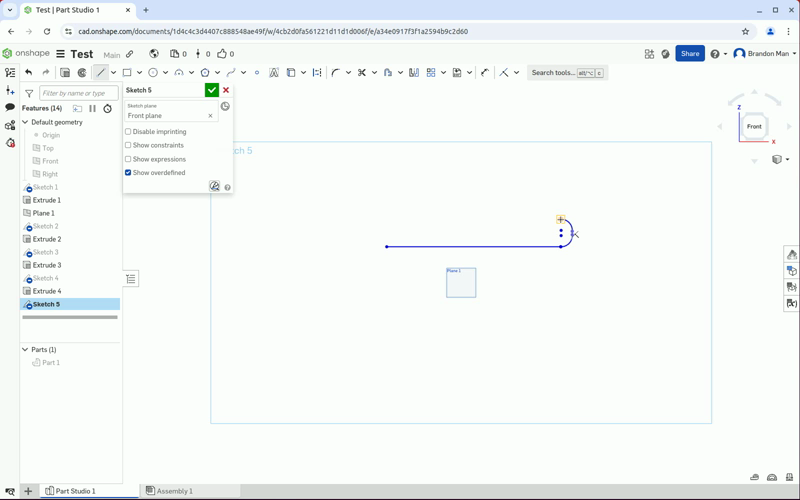
key_down(shift)
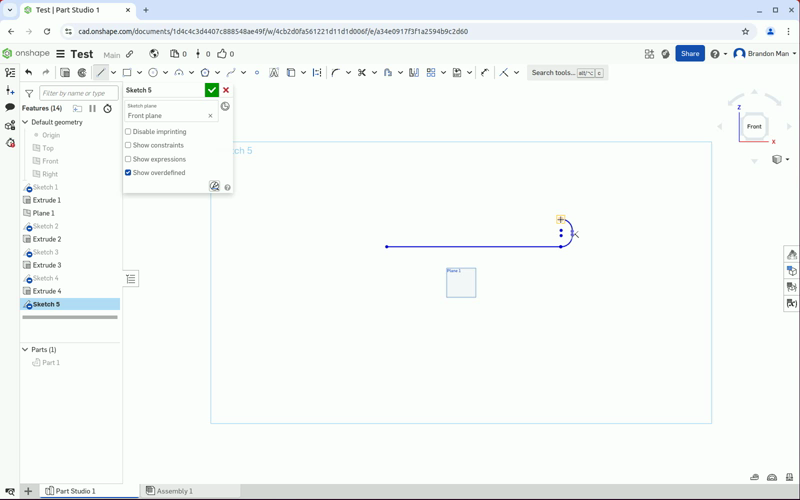
mouse_move(386, 219)
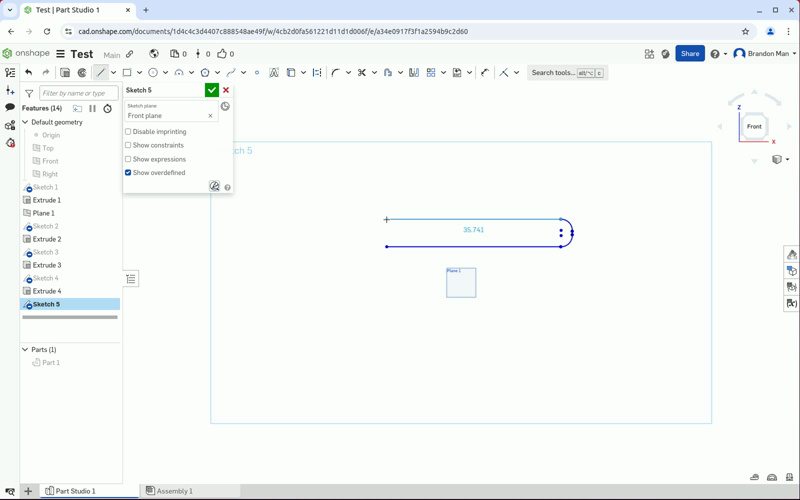
click(386, 219)
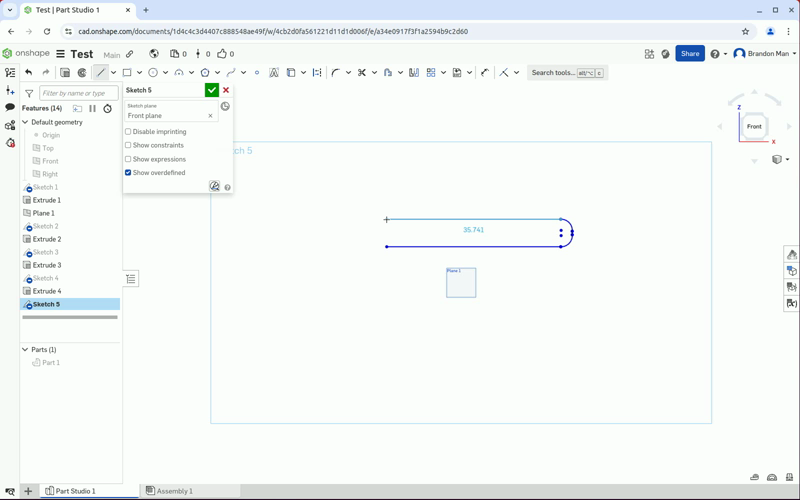
key_up(shift)
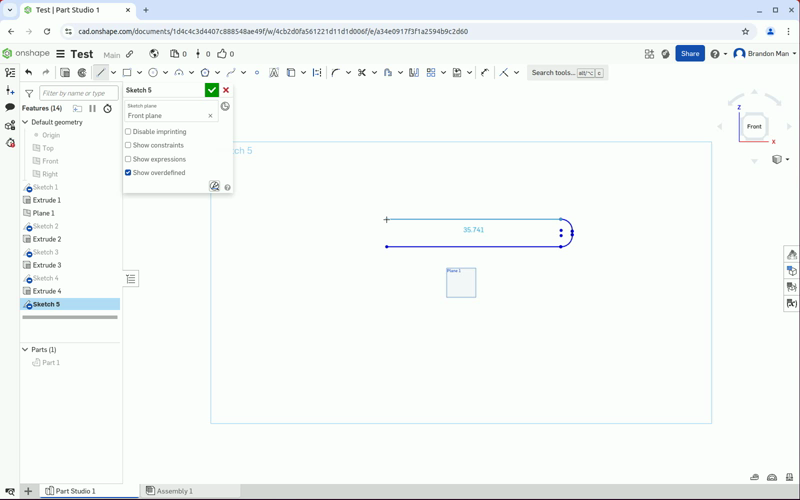
mouse_move(417, 219)
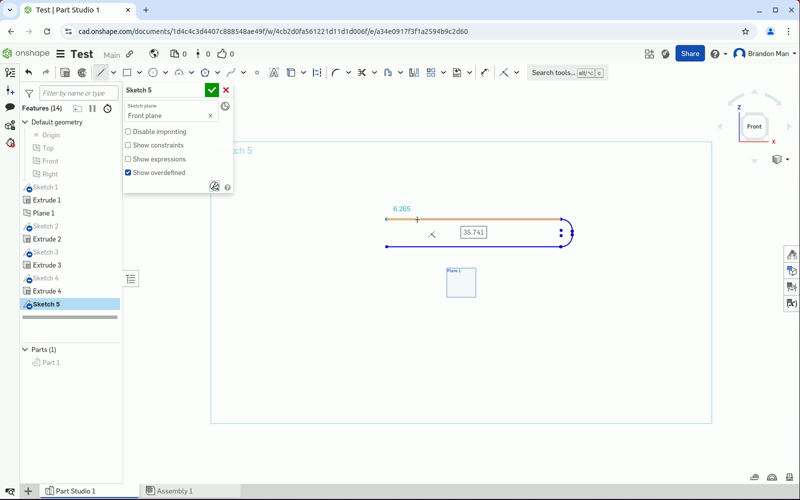
key_down(shift)
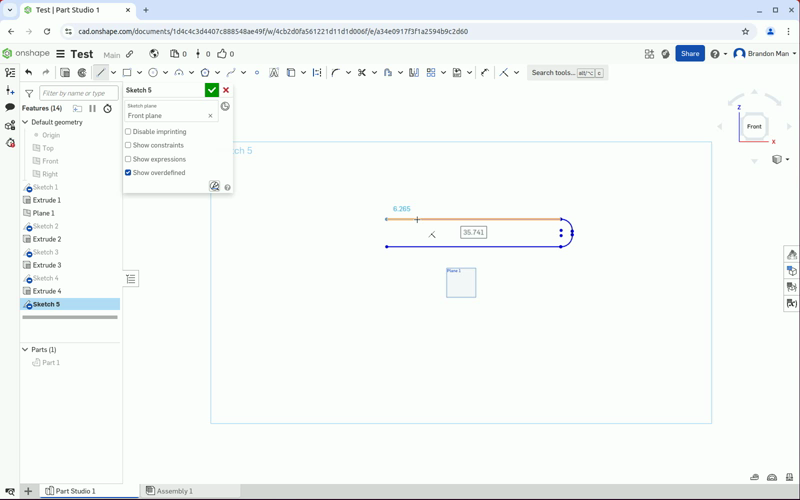
mouse_move(386, 246)
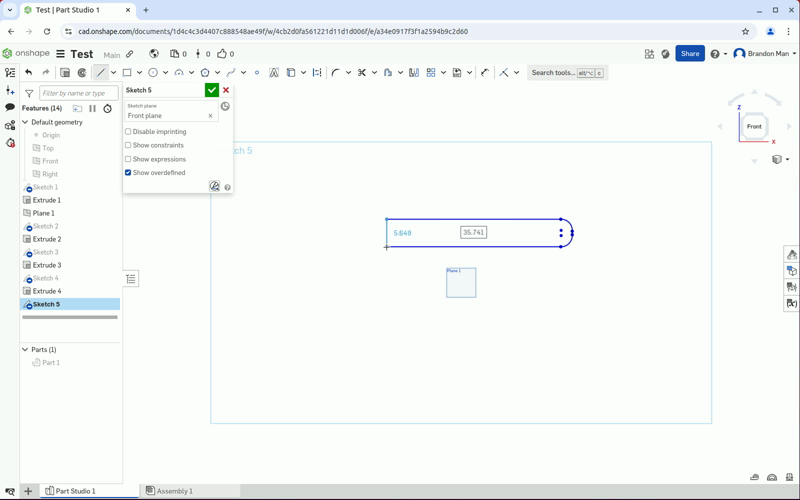
key_up(shift)
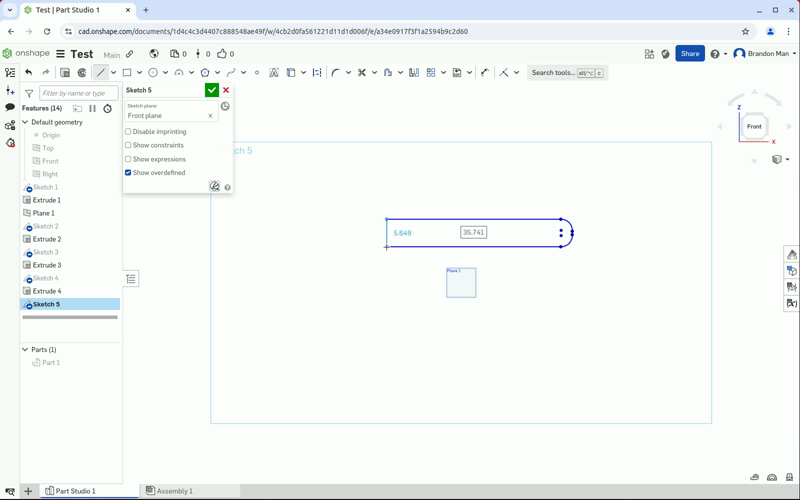
click(386, 246)
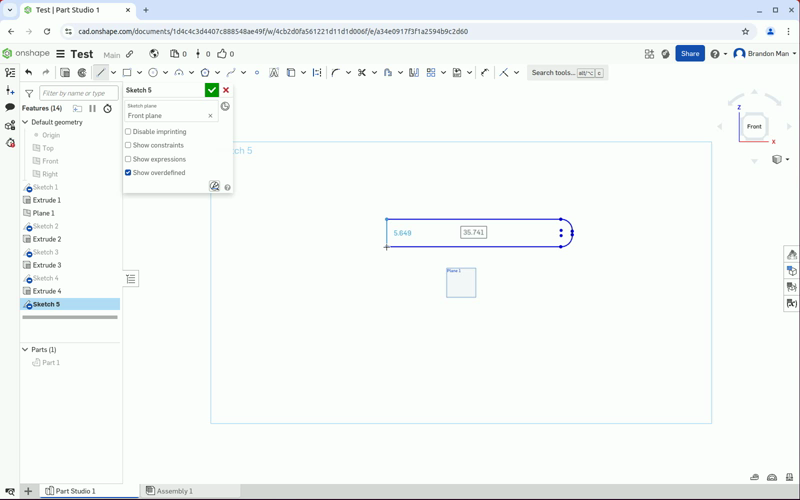
key(esc)
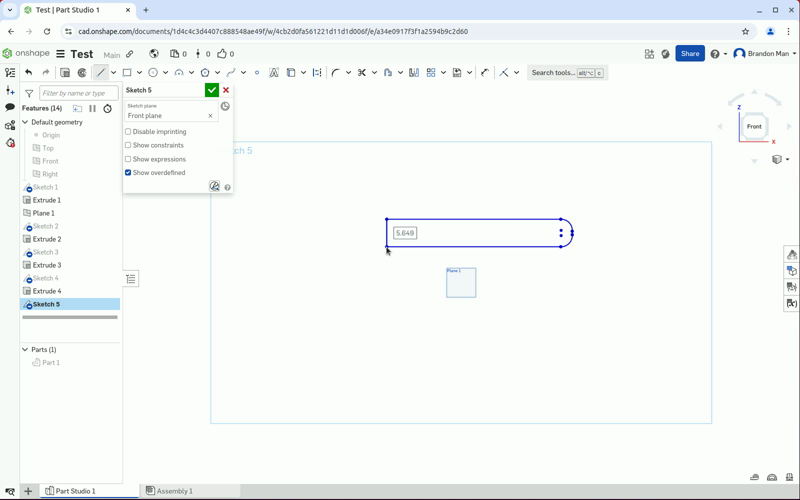
key(c)
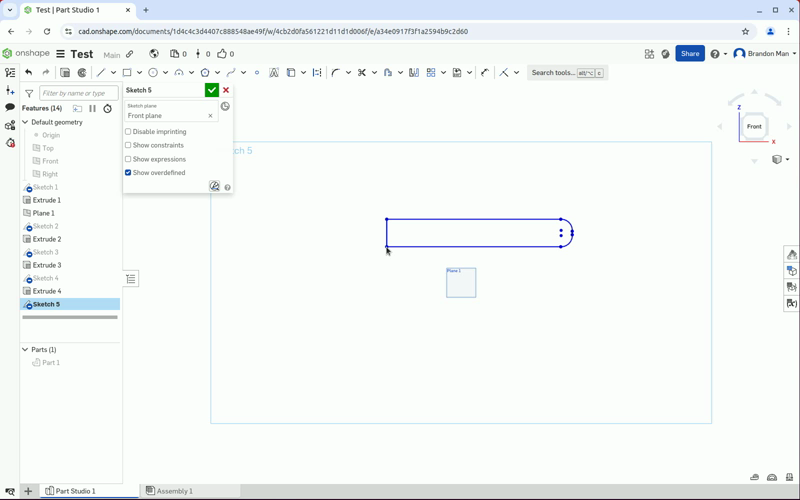
key_down(shift)
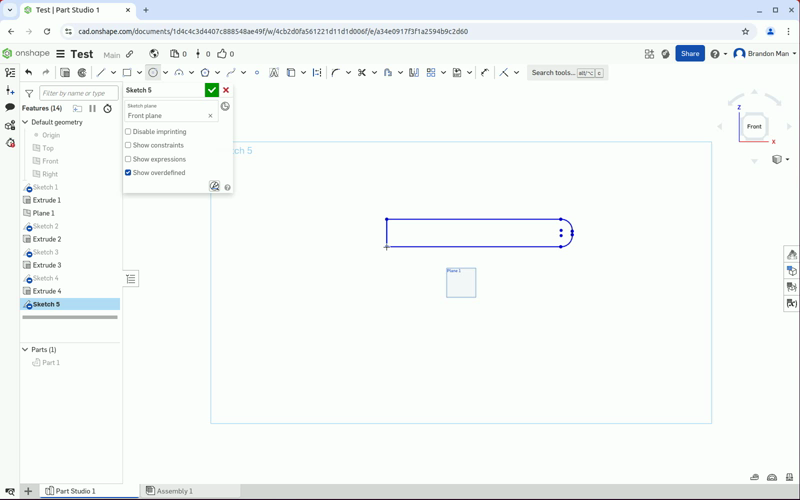
mouse_move(564, 232)
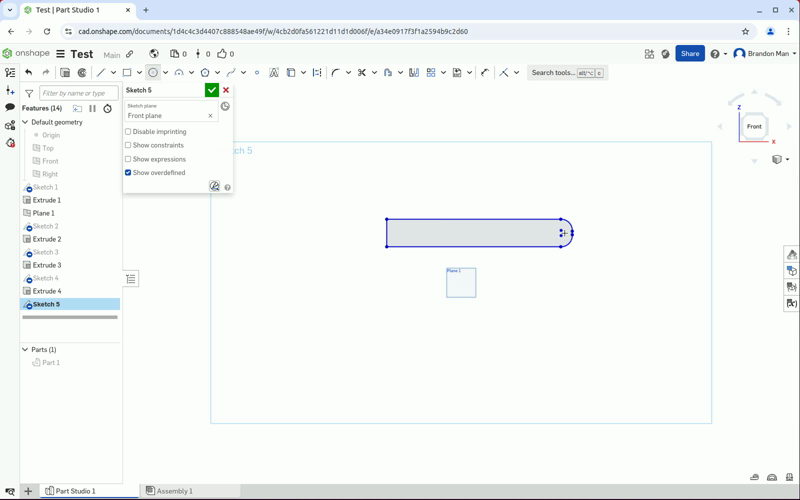
scroll(6)
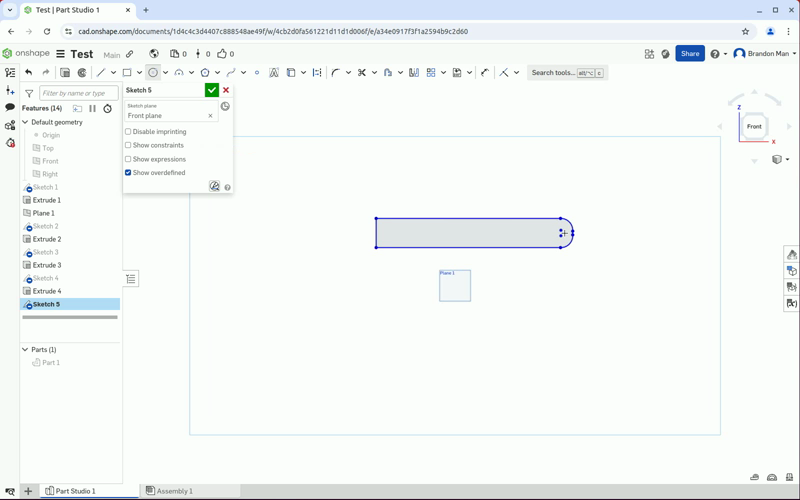
scroll(6)
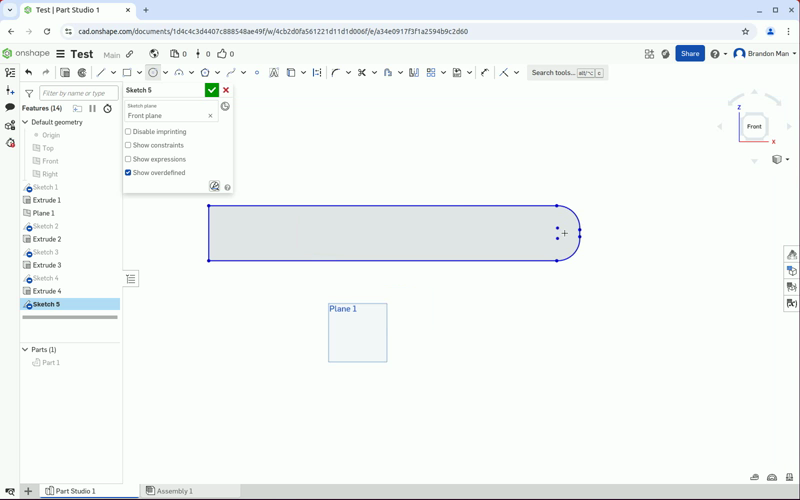
scroll(6)
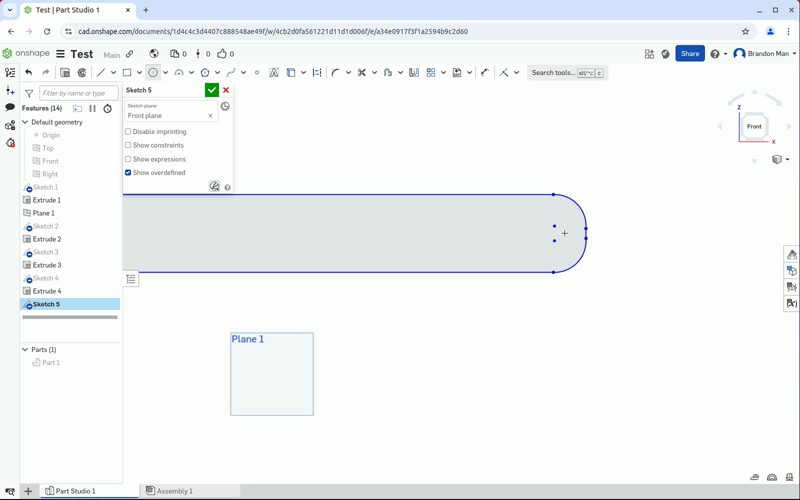
scroll(6)
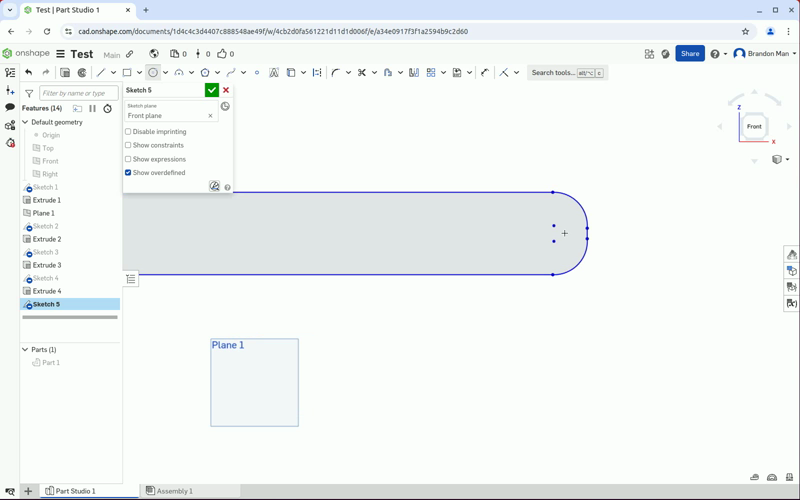
scroll(6)
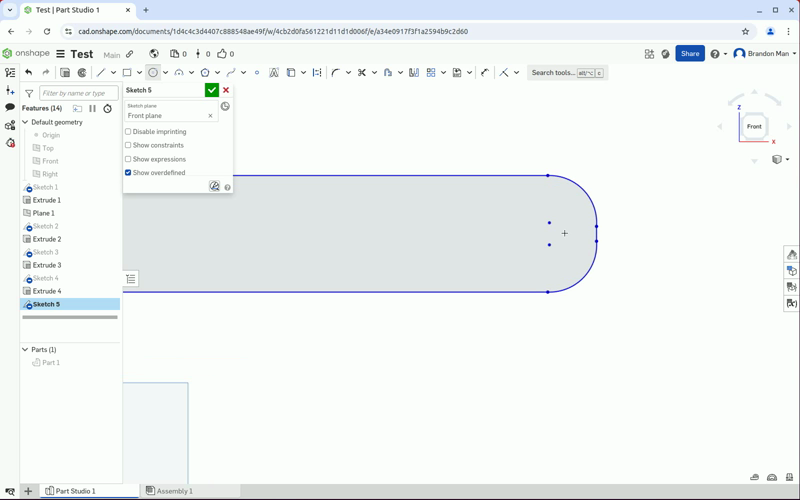
scroll(6)
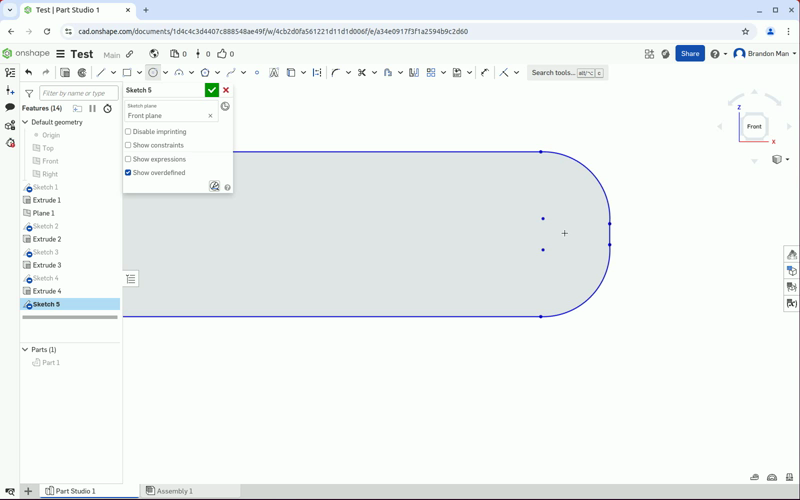
scroll(6)
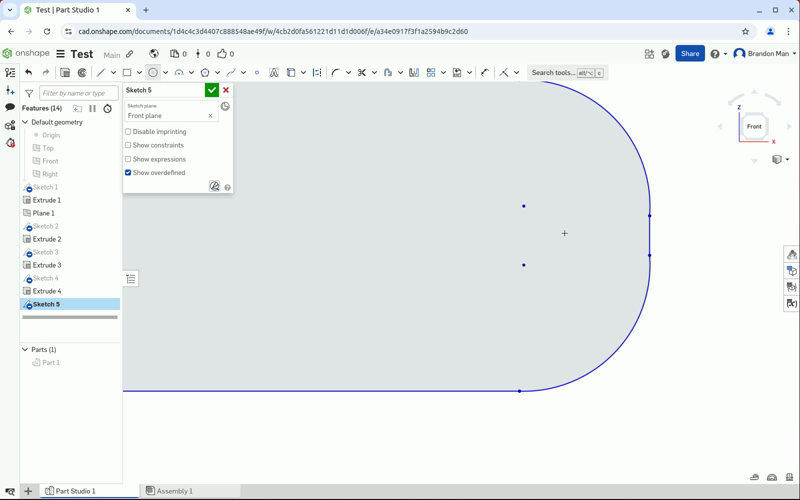
click(564, 232)
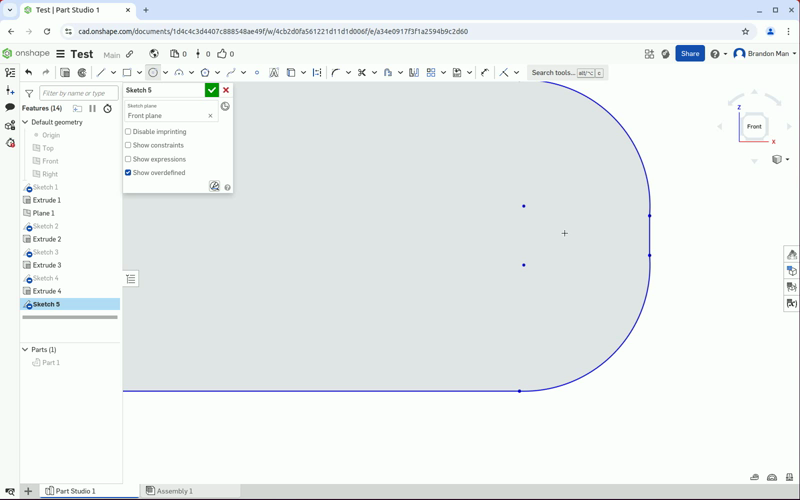
scroll(-6)
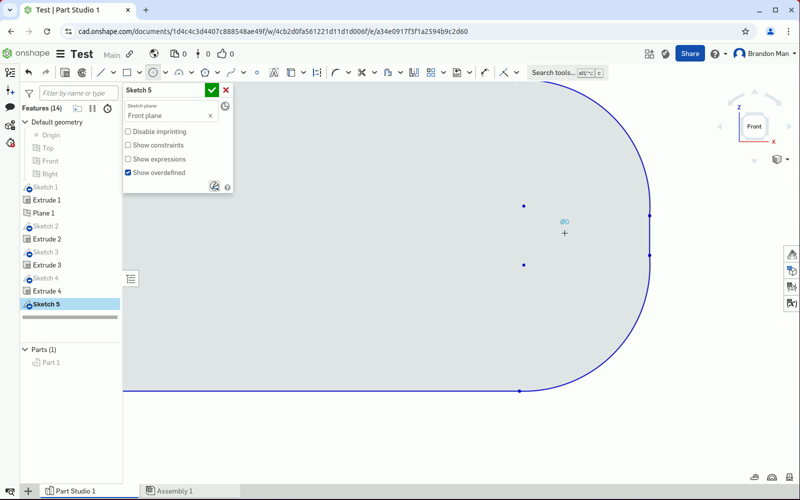
scroll(-6)
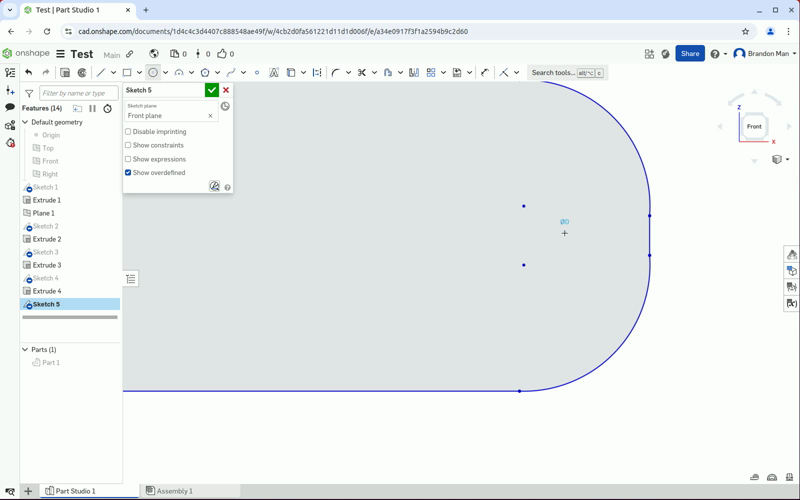
scroll(-6)
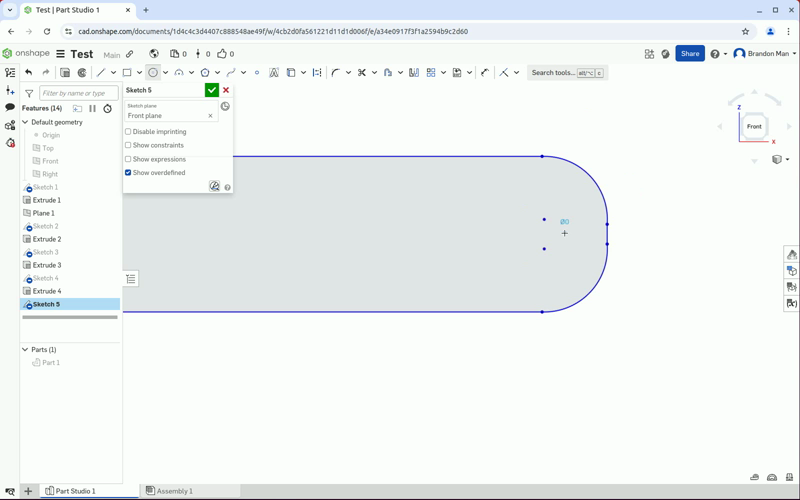
scroll(-6)
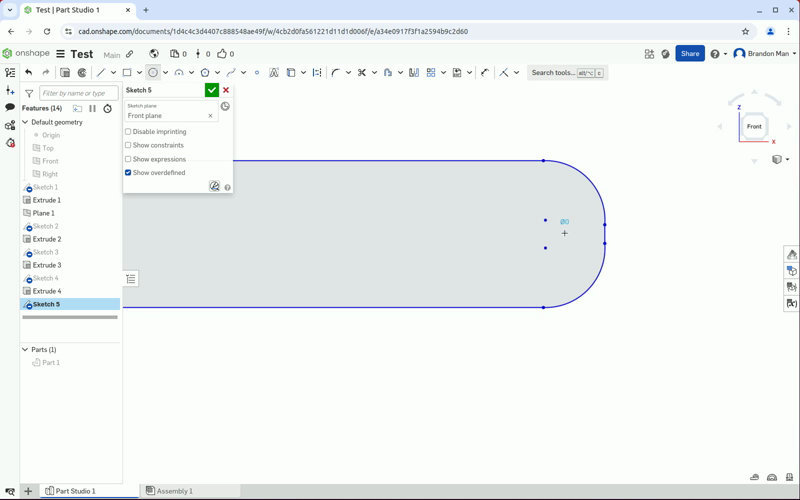
scroll(-6)
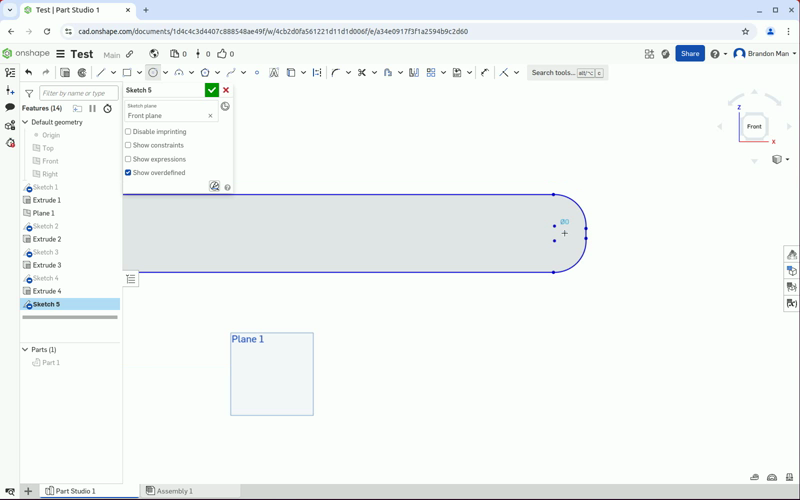
scroll(-6)
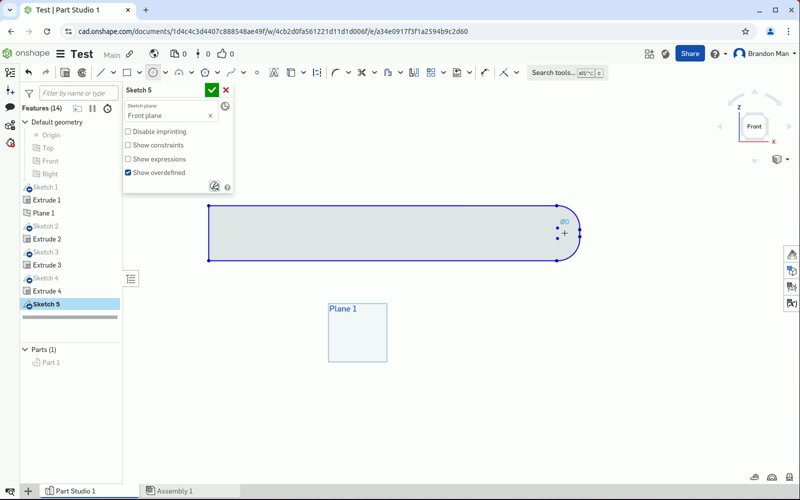
scroll(-6)
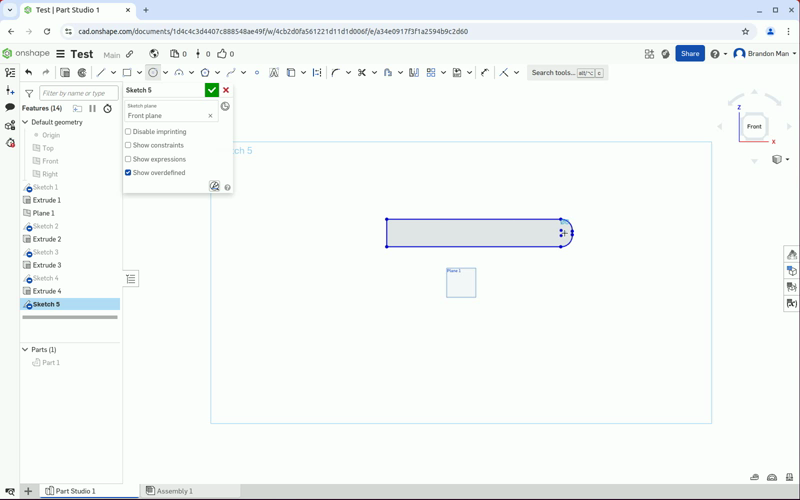
key_up(shift)
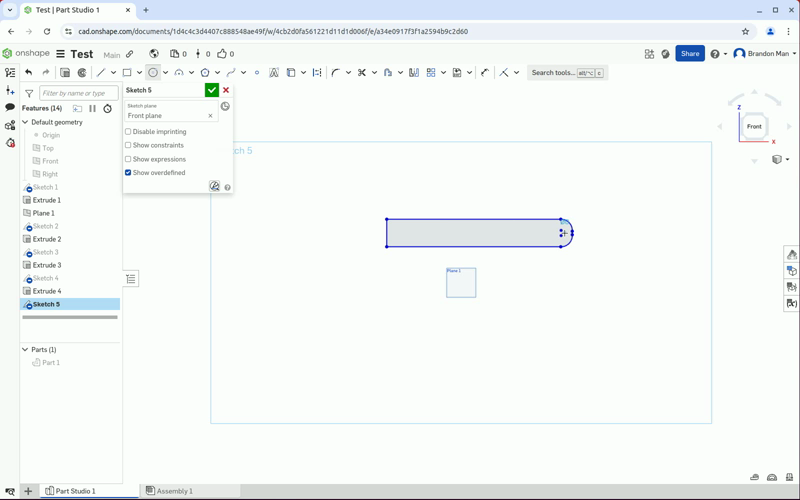
mouse_move(566, 232)
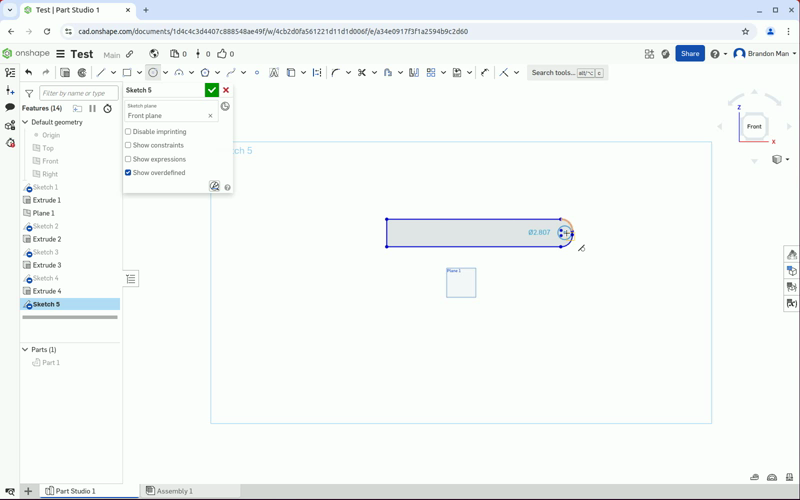
scroll(6)
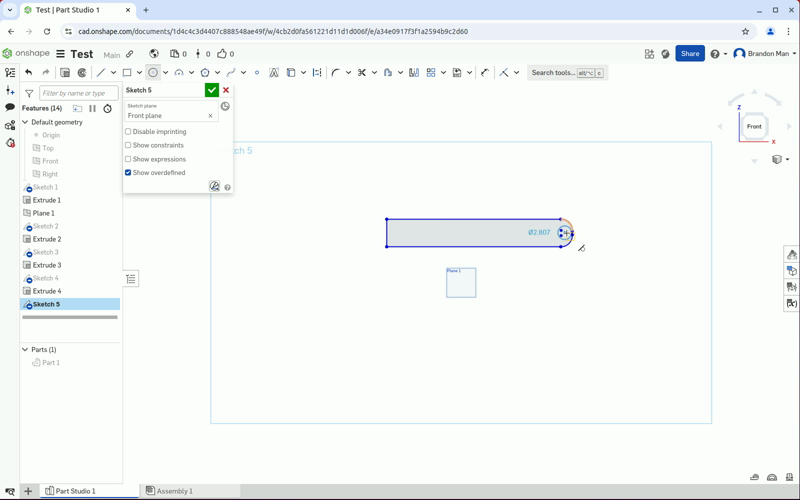
scroll(6)
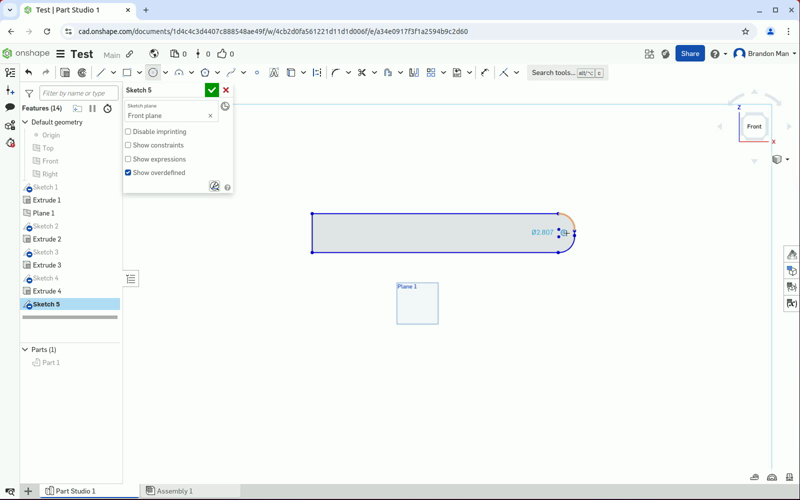
scroll(6)
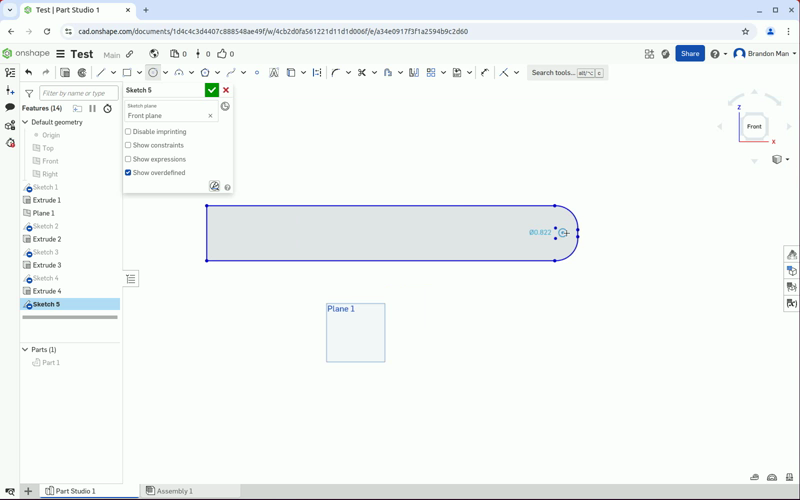
scroll(6)
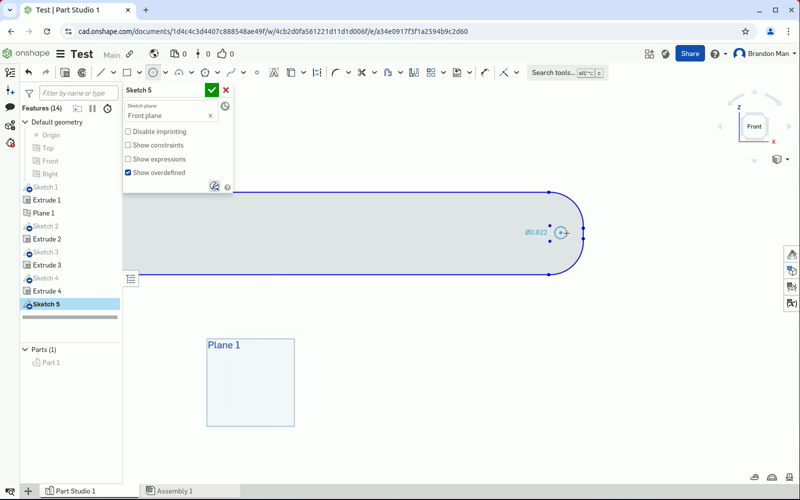
scroll(6)
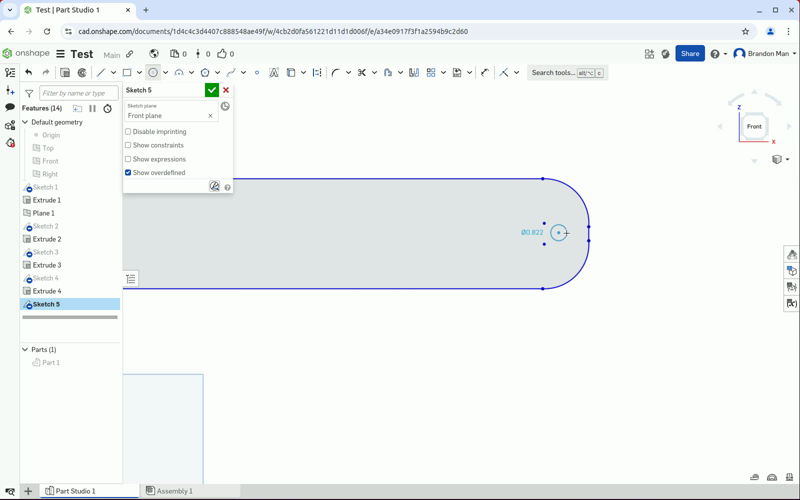
scroll(6)
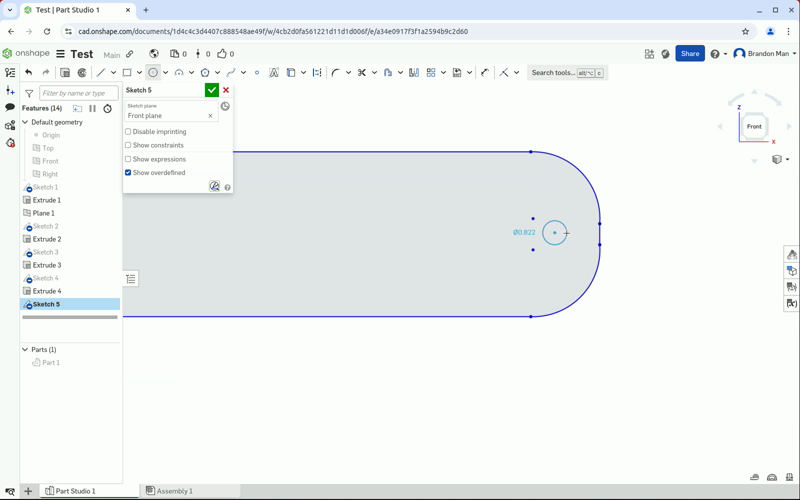
scroll(6)
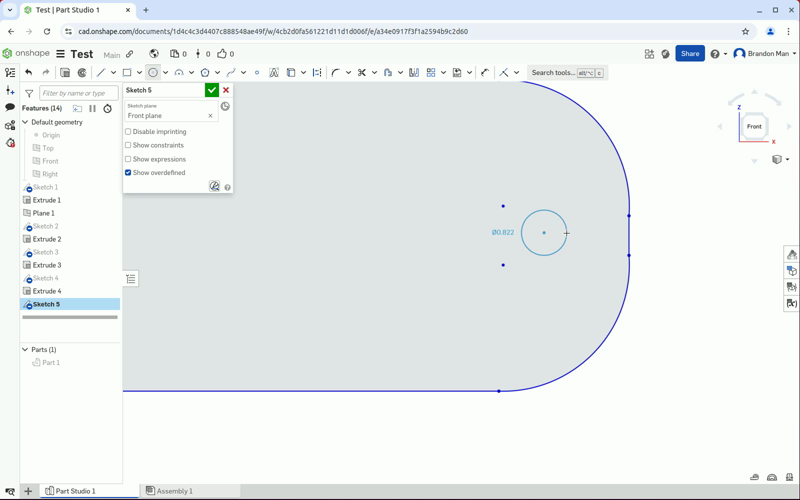
click(566, 232)
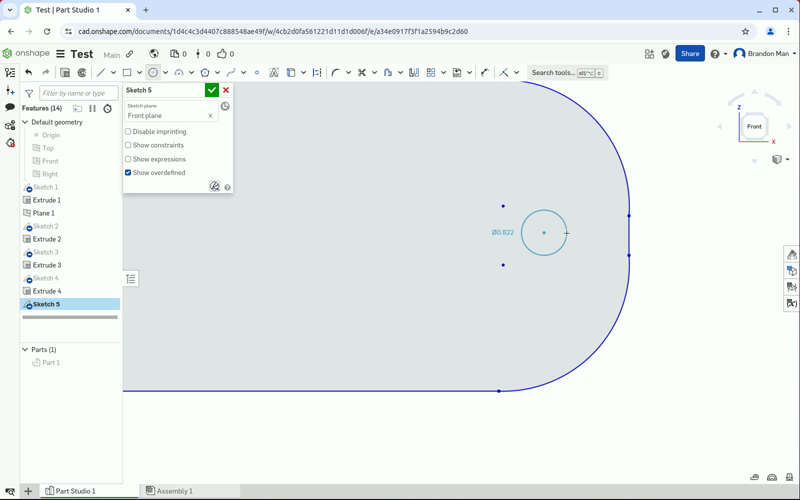
scroll(-6)
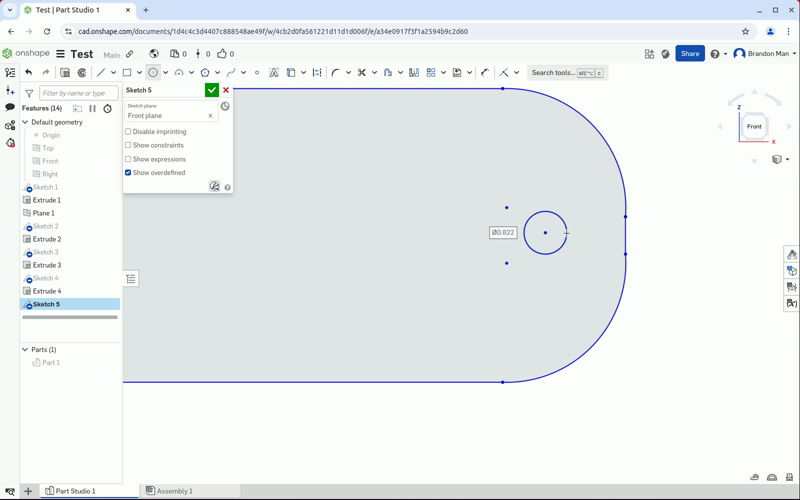
scroll(-6)
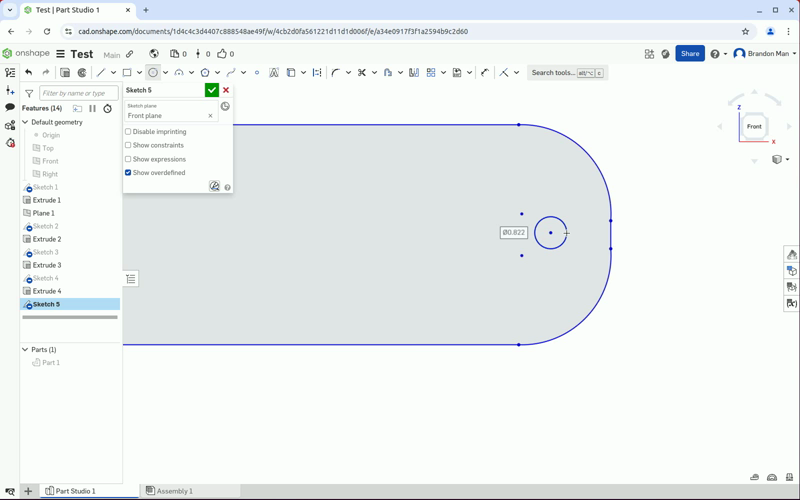
scroll(-6)
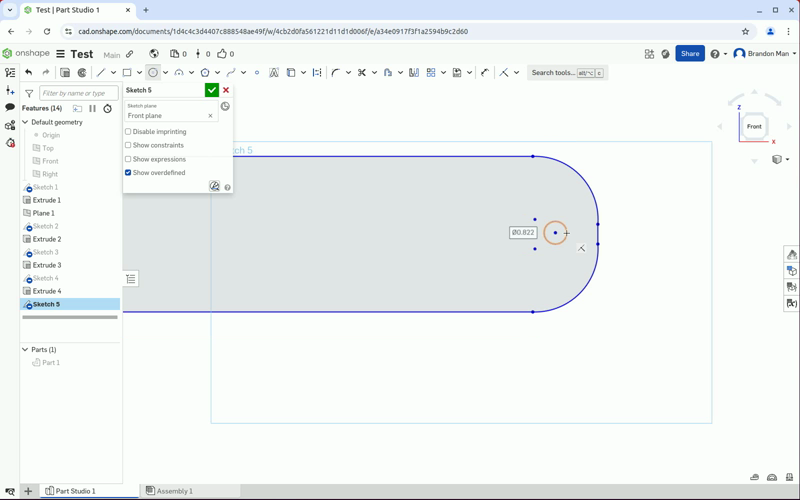
scroll(-6)
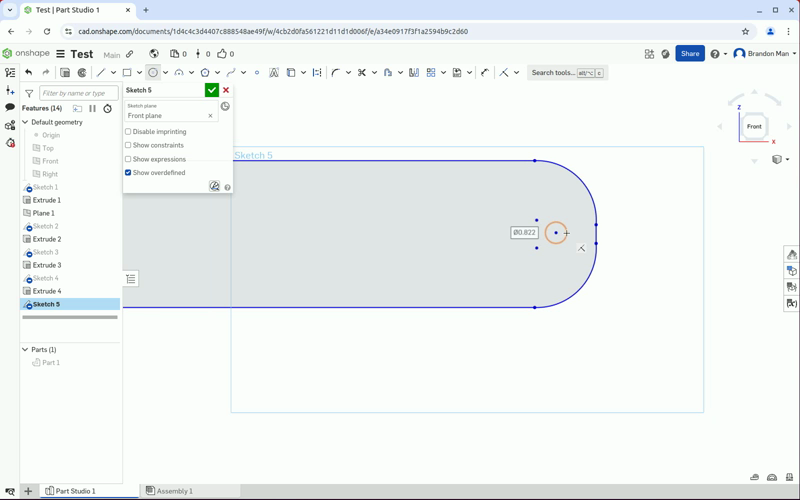
scroll(-6)
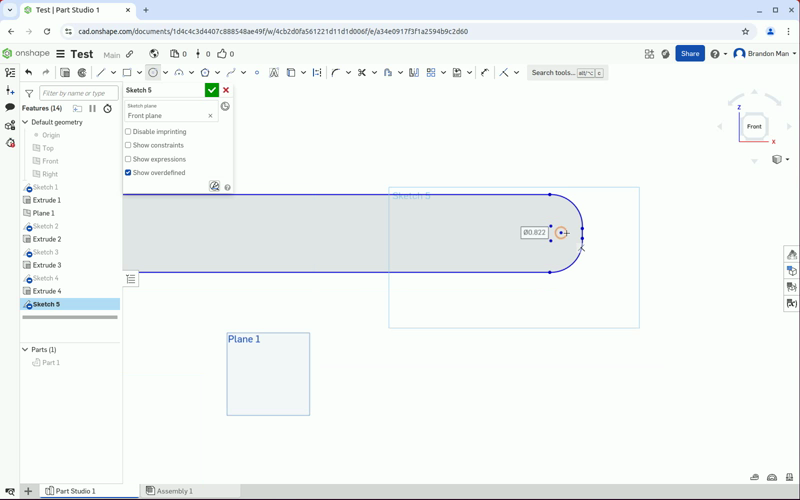
scroll(-6)
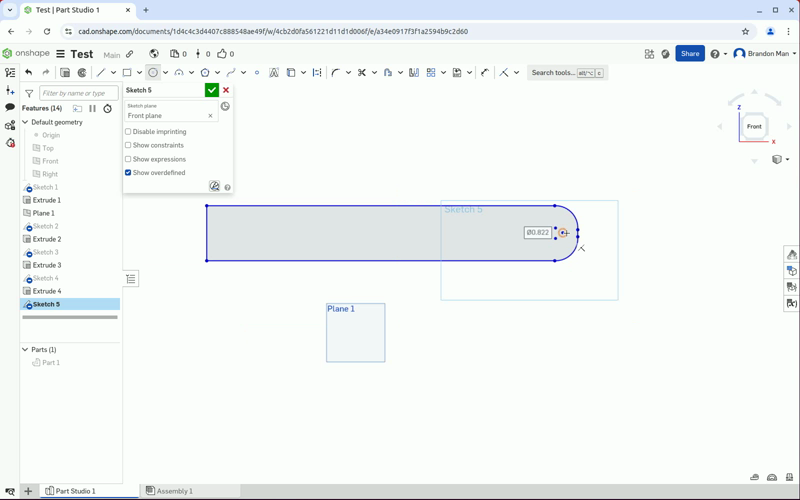
scroll(-6)
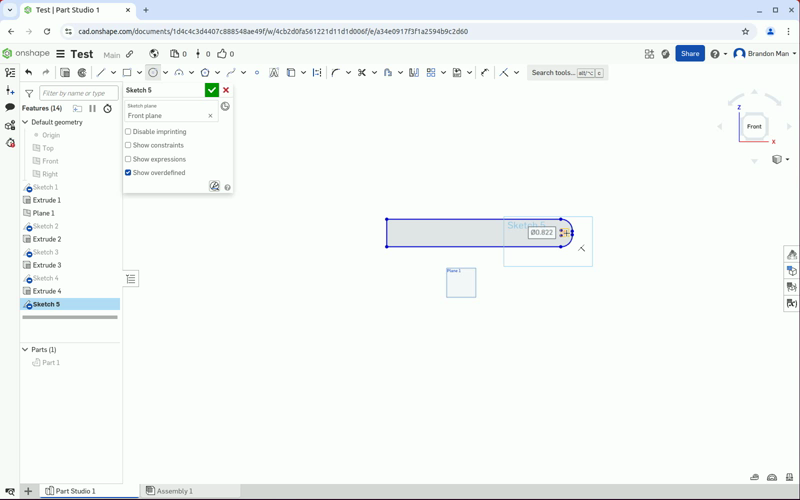
key(esc)
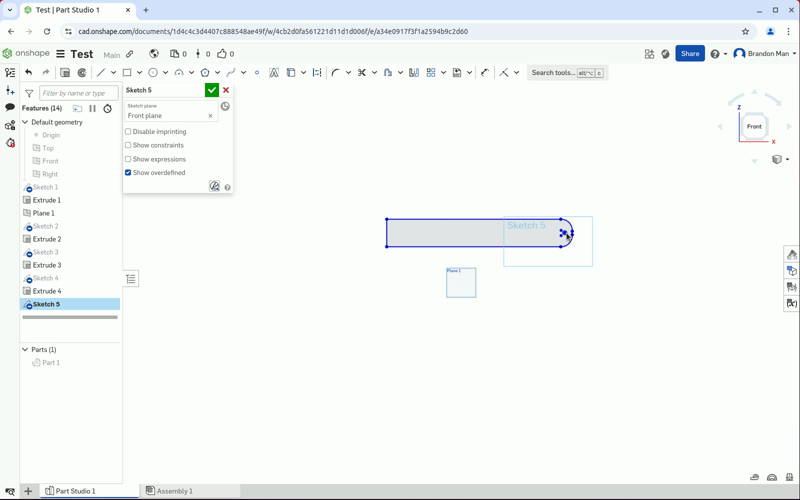
mouse_move(418, 232)
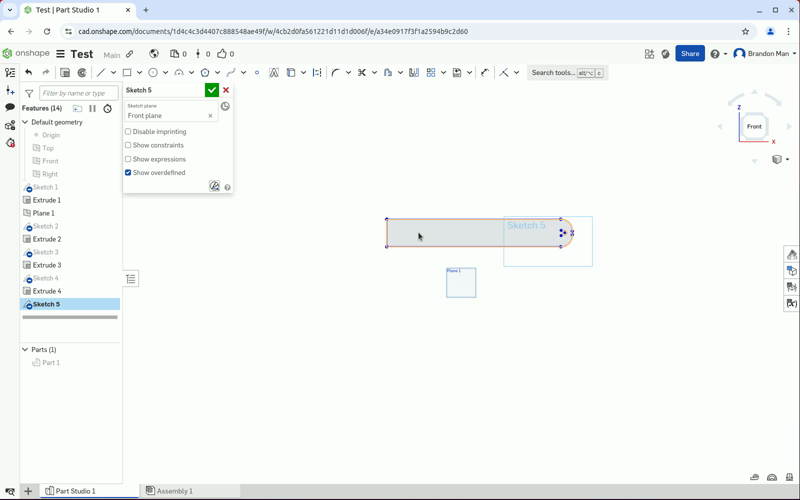
click(418, 232)
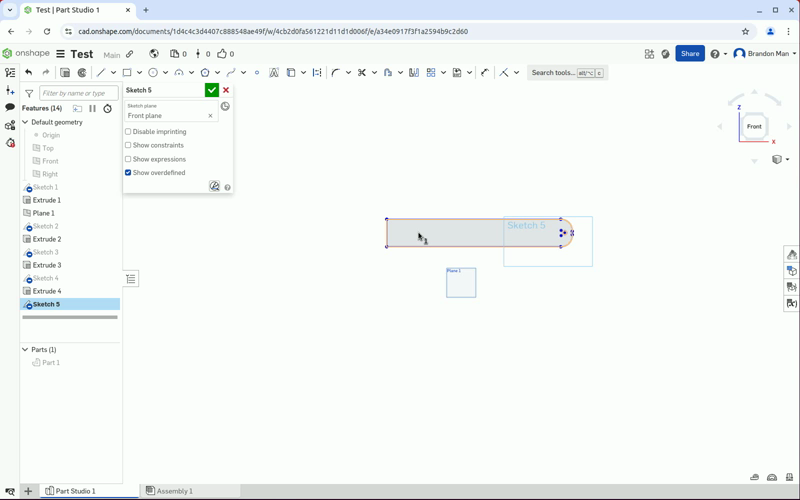
mouse_move(73, 352)
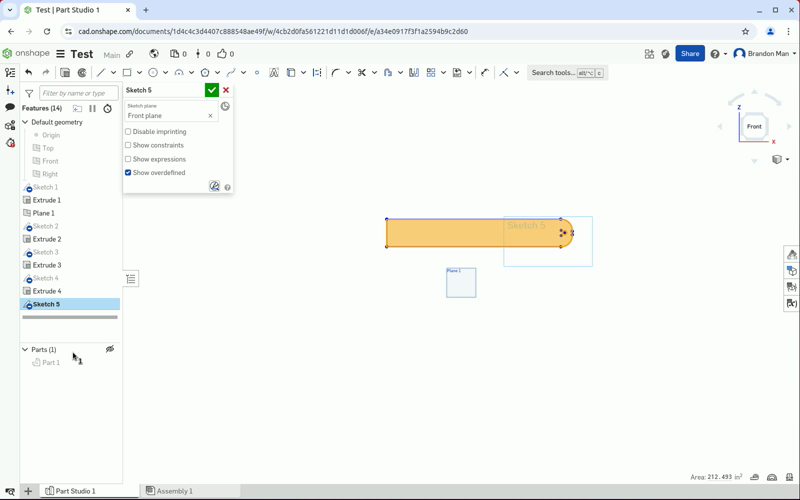
key(shift+y)
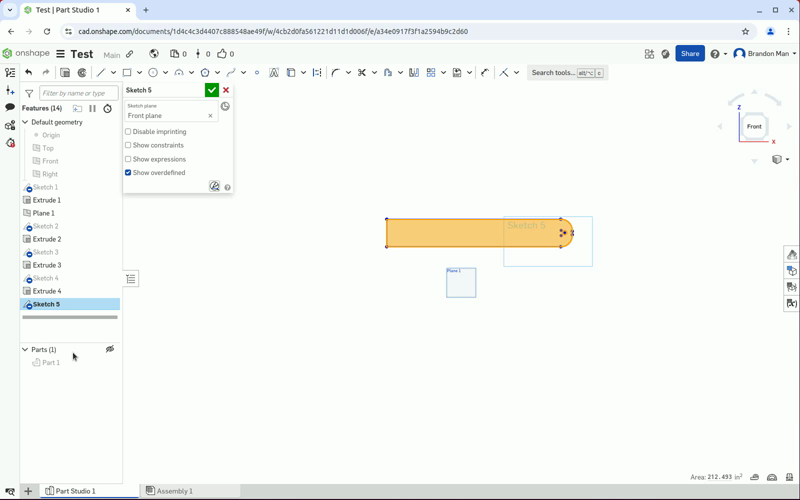
key(shift+e)
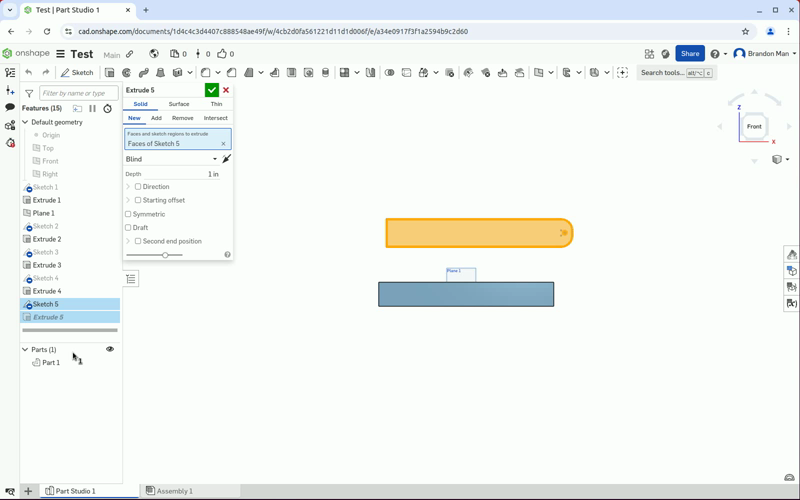
mouse_move(143, 106)
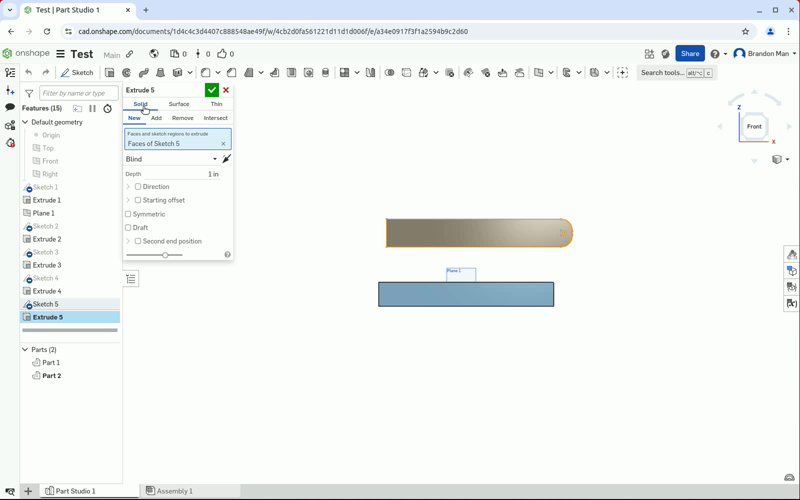
click(143, 106)
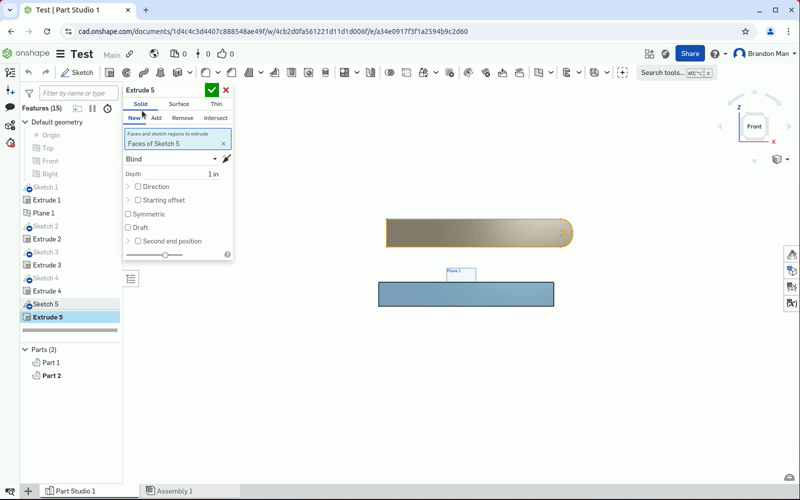
mouse_move(137, 120)
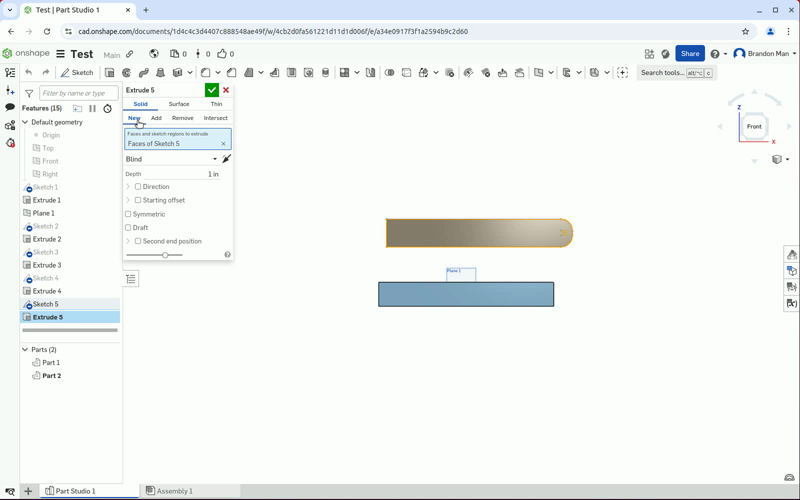
click(137, 120)
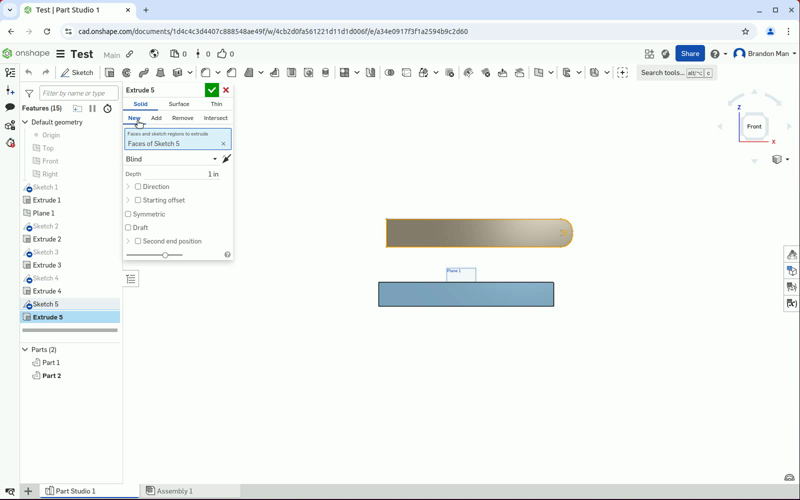
key(tab, 4)
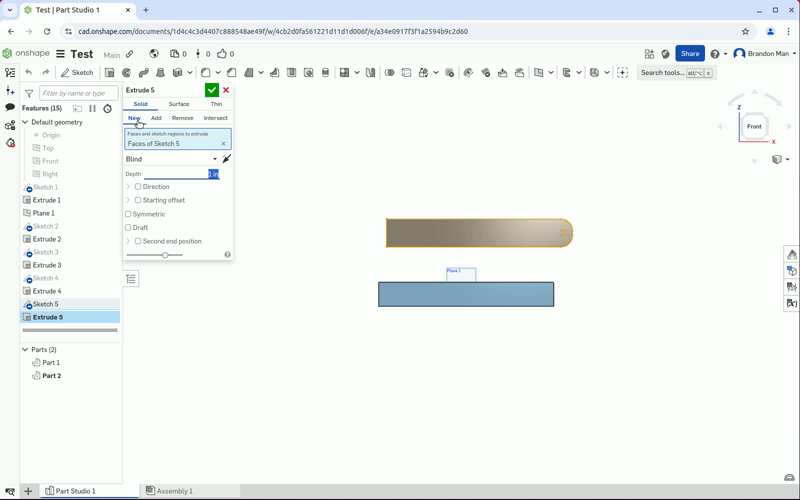
text(0.963)
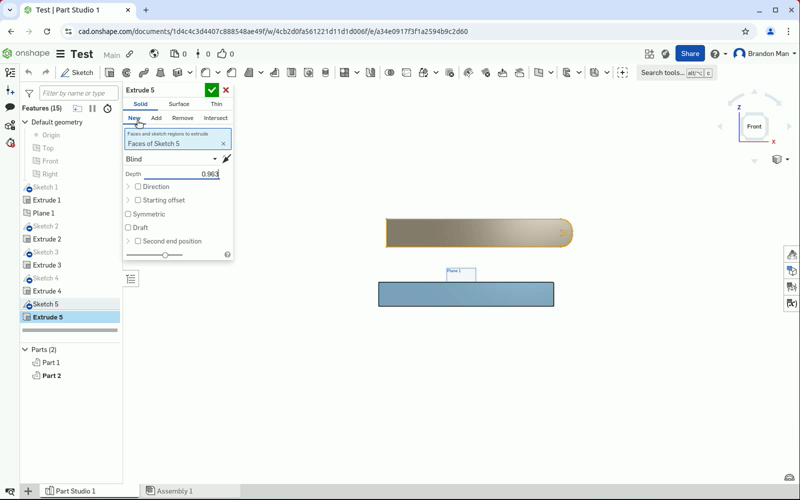
key(enter)
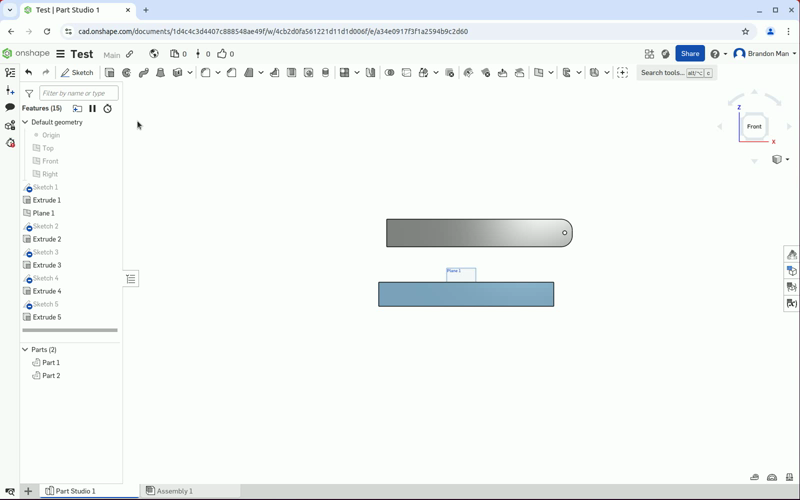
key(shift+h)
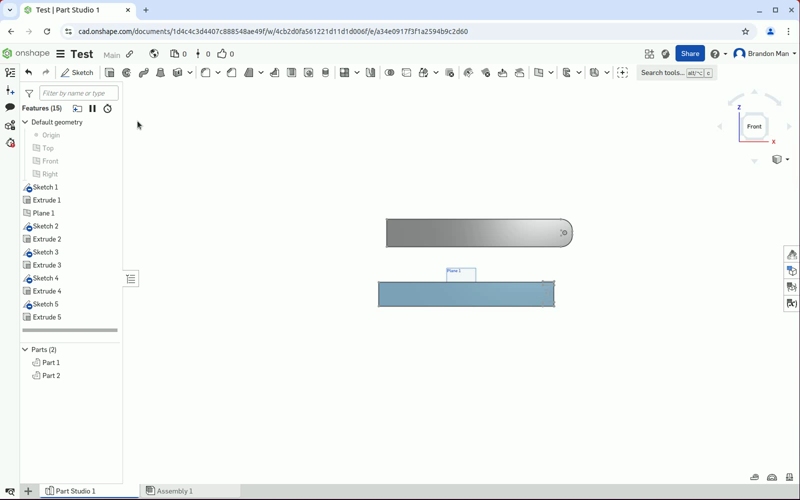
key(shift+h)
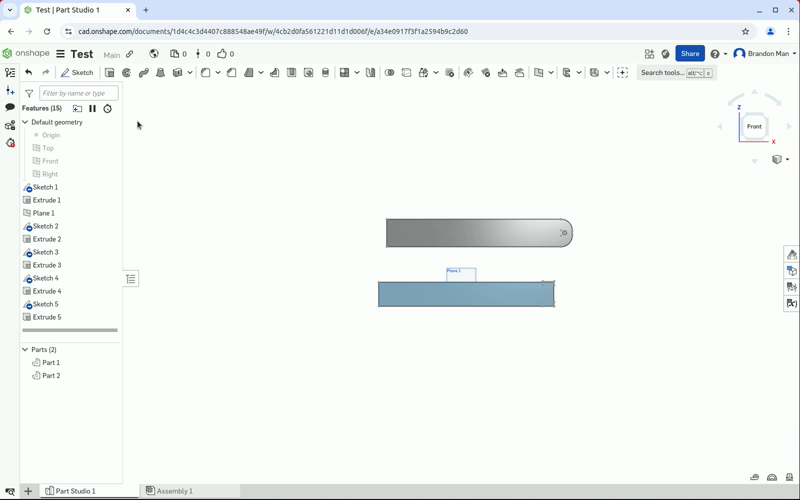
key(shift+7)
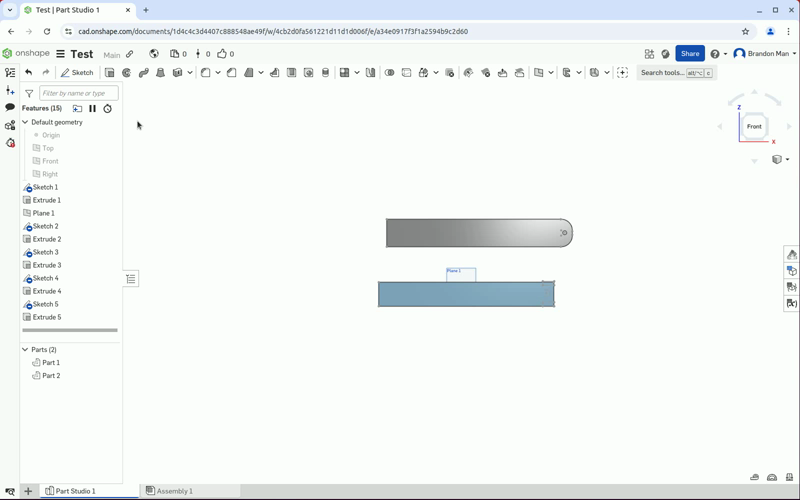
key(left, 2)
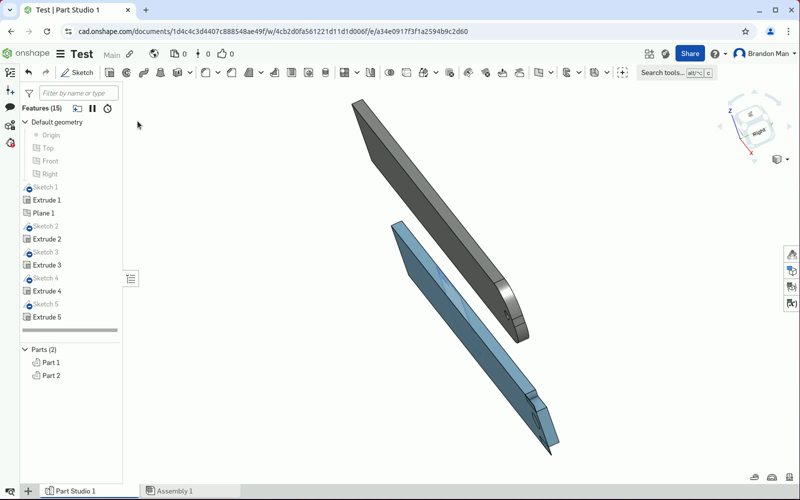
key(down, 2)
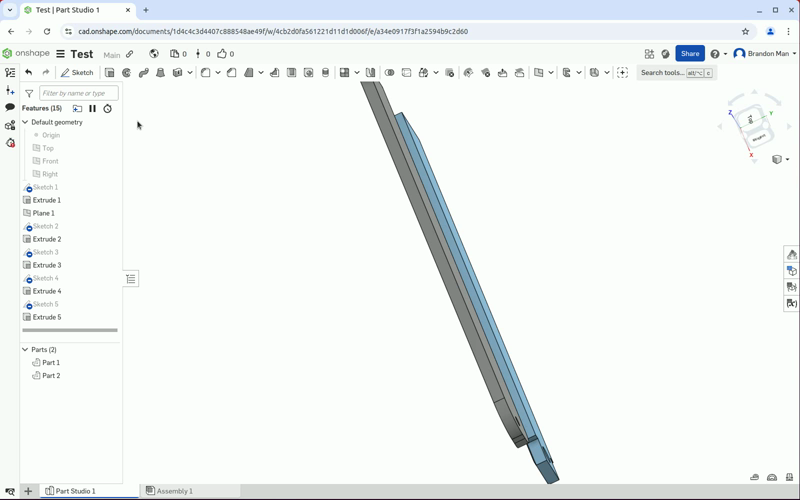
key(up, 2)
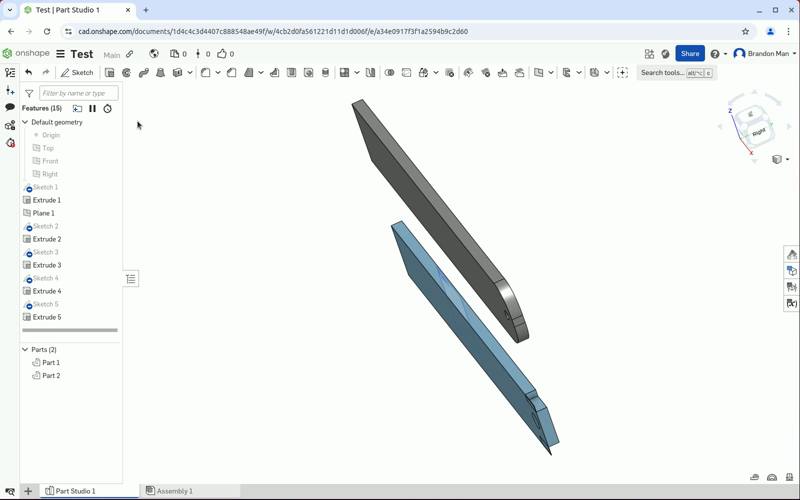
key(right, 2)
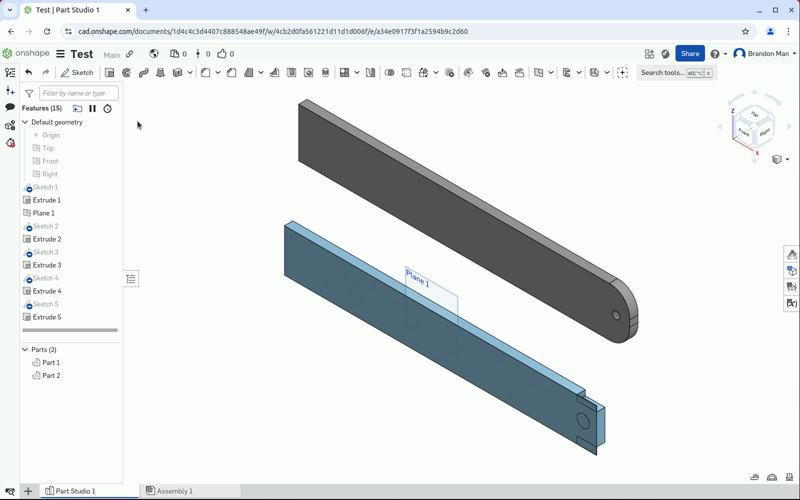
mouse_move(73, 189)
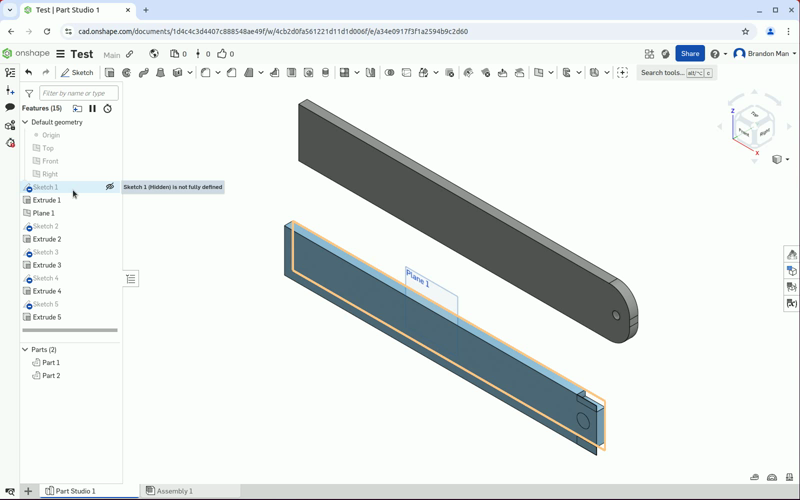
click(73, 189)